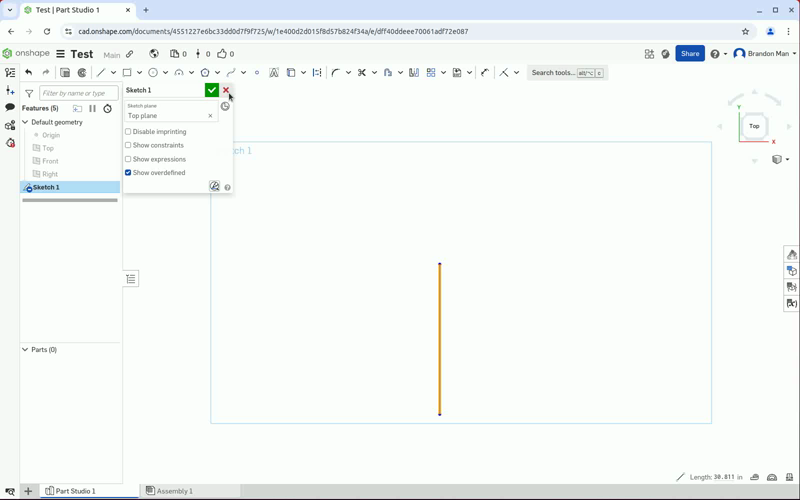
key(shift+h)
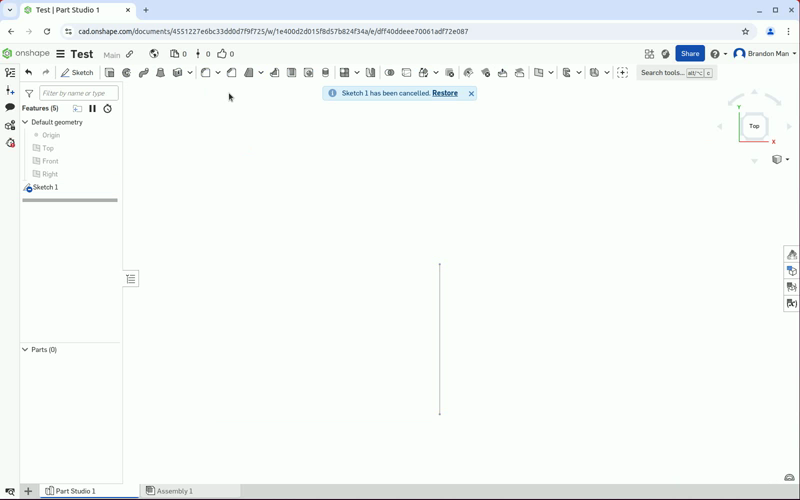
key(shift+s)
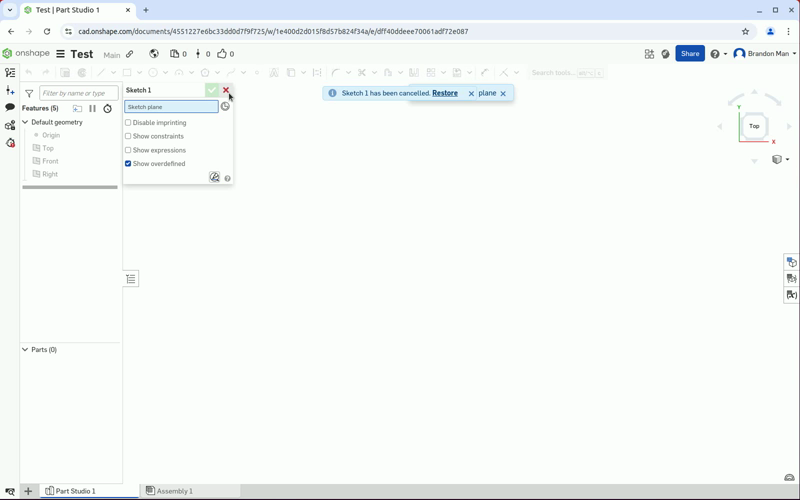
mouse_move(73, 150)
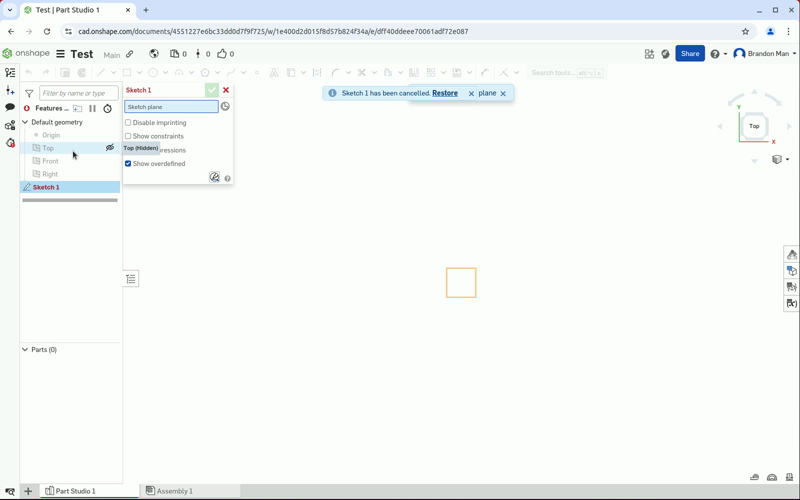
click(73, 150)
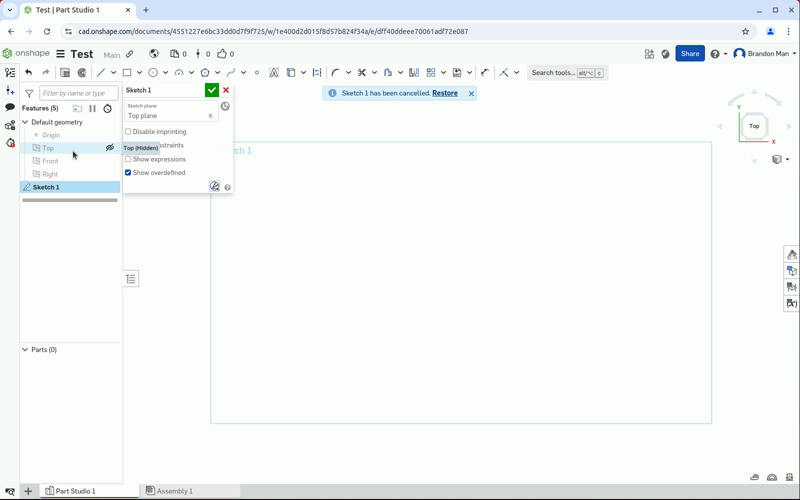
mouse_move(73, 352)
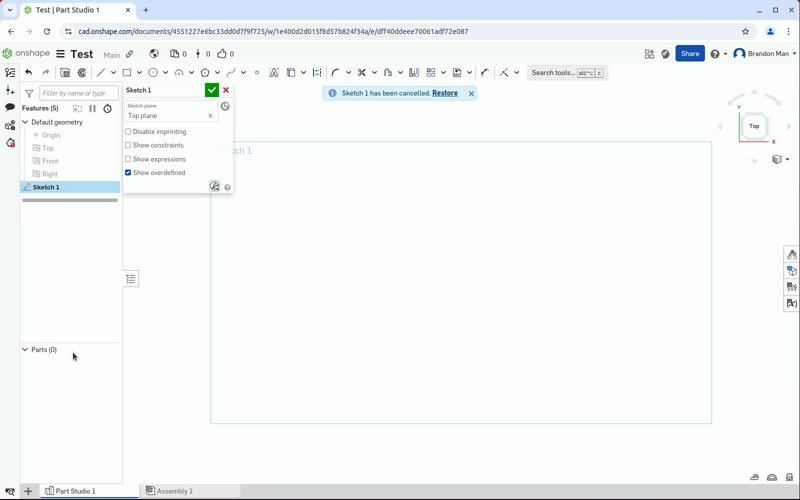
key(y)
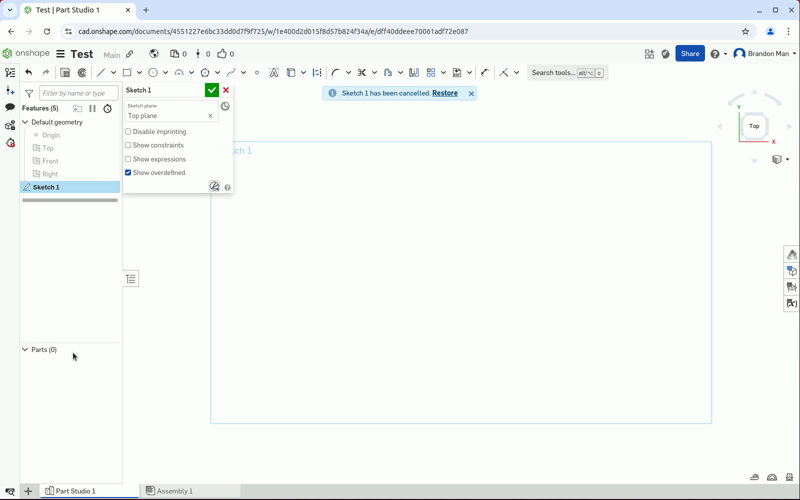
key(l)
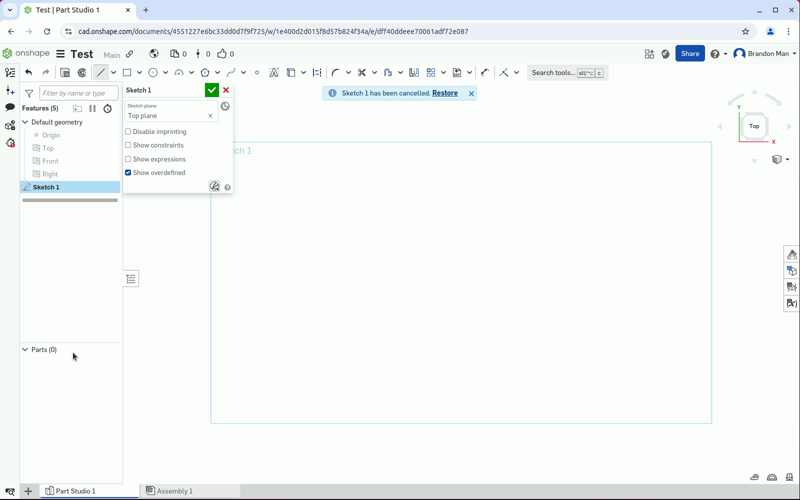
key_down(shift)
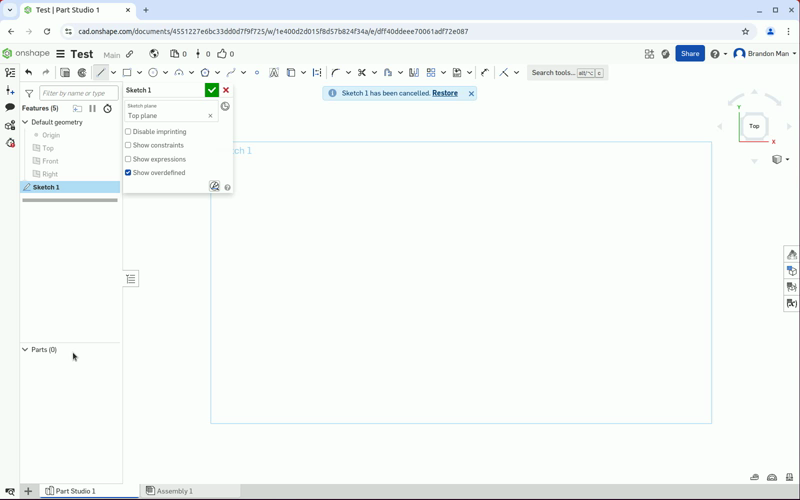
mouse_move(355, 336)
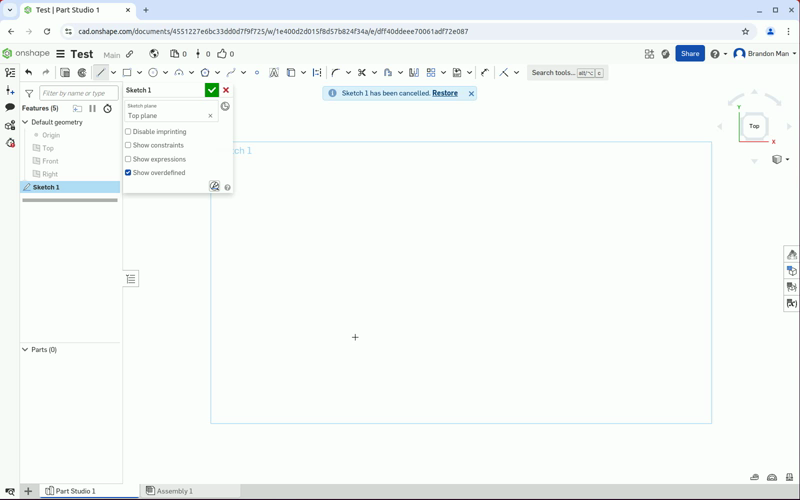
click(355, 336)
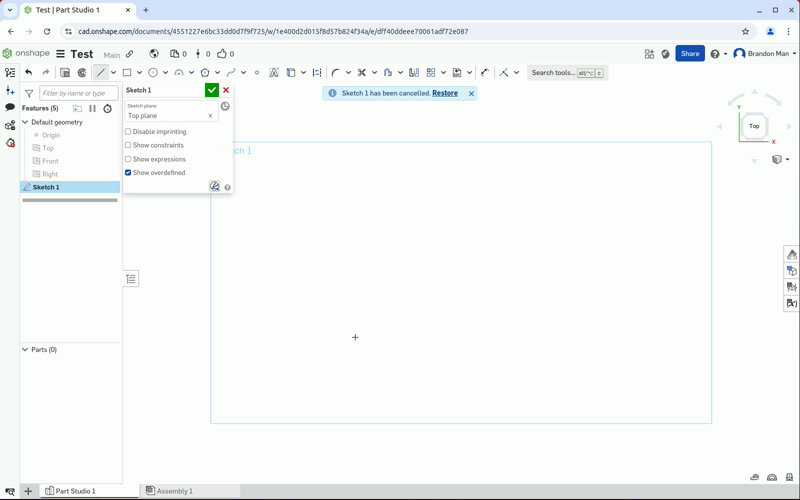
key_up(shift)
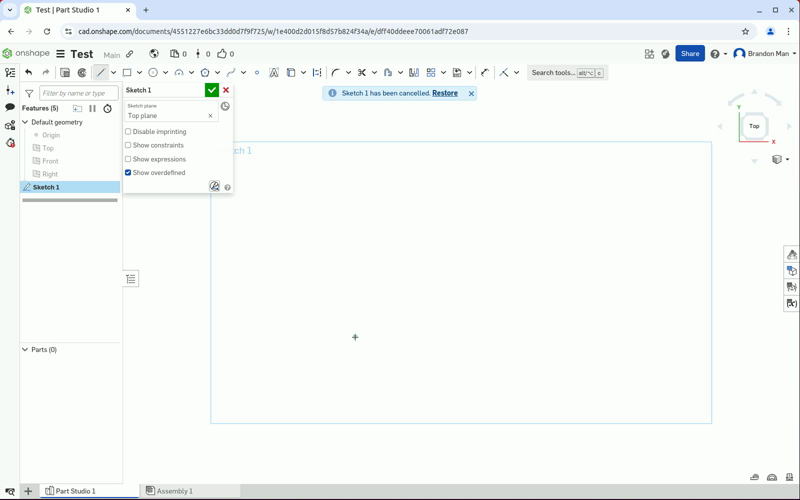
key_down(shift)
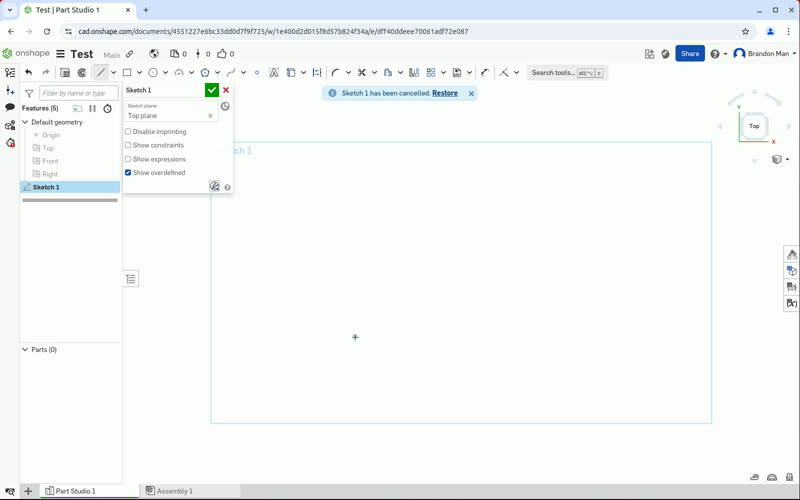
mouse_move(572, 336)
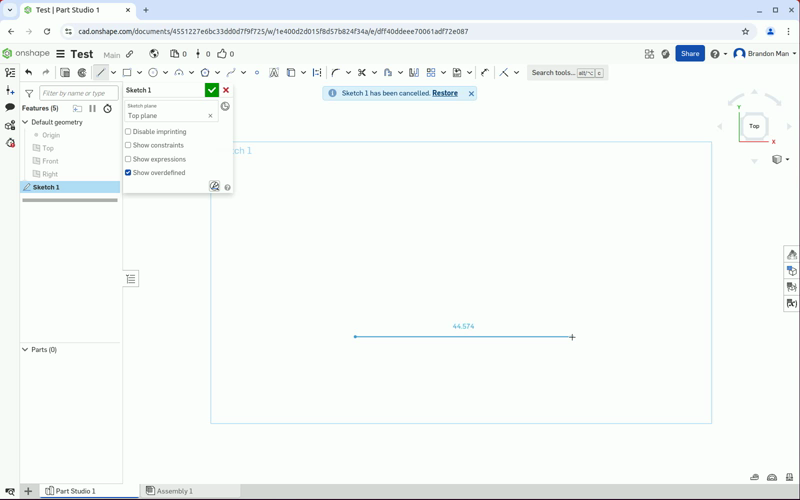
click(572, 336)
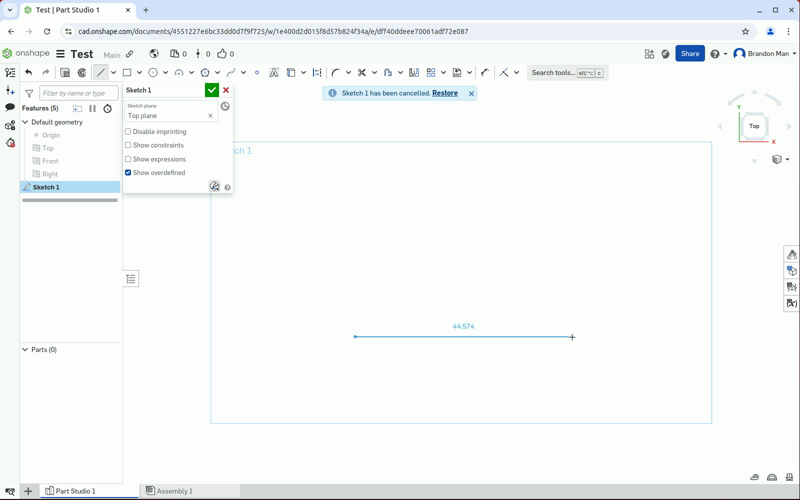
key_up(shift)
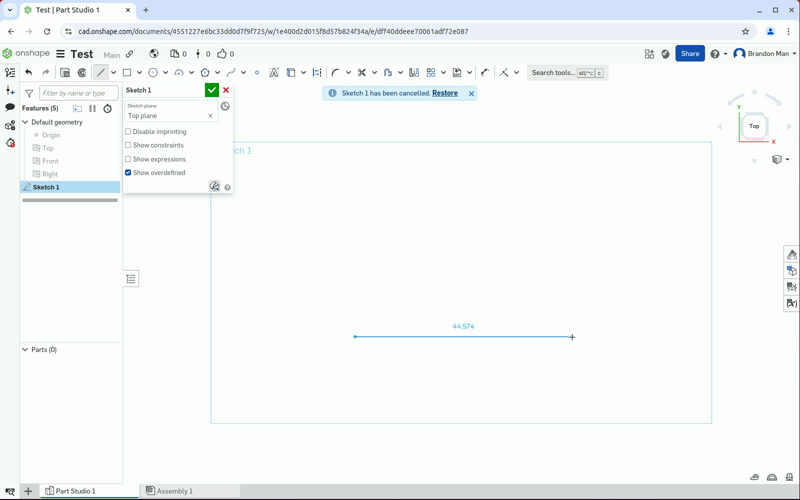
key_down(shift)
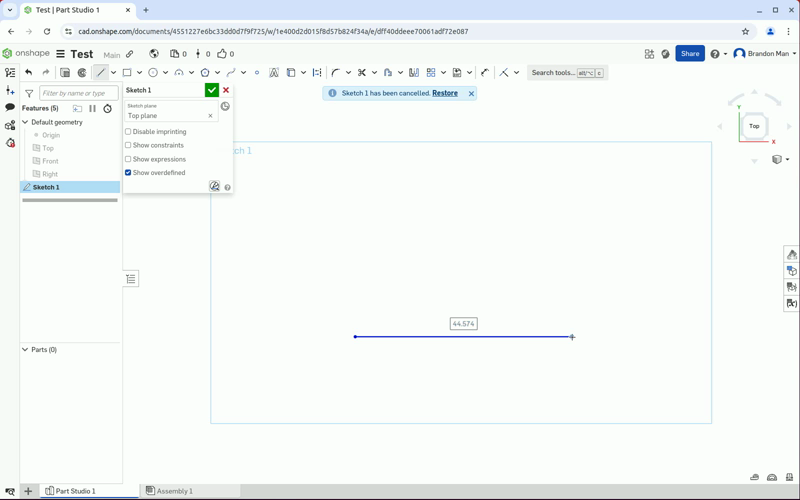
mouse_move(572, 227)
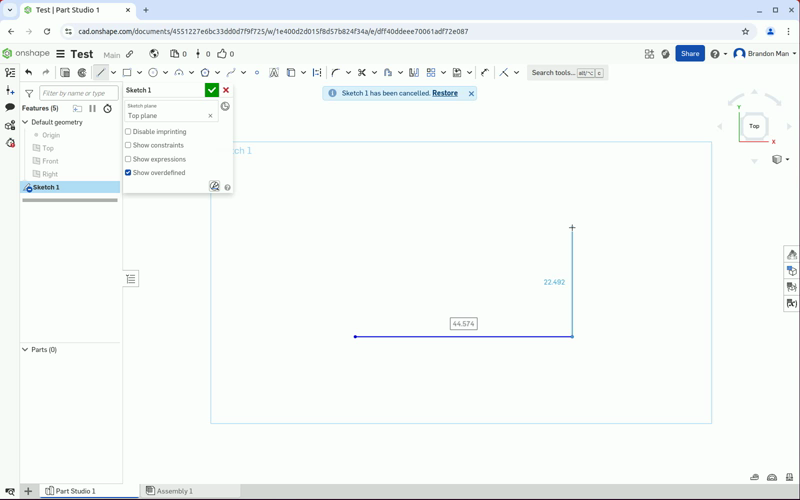
click(572, 227)
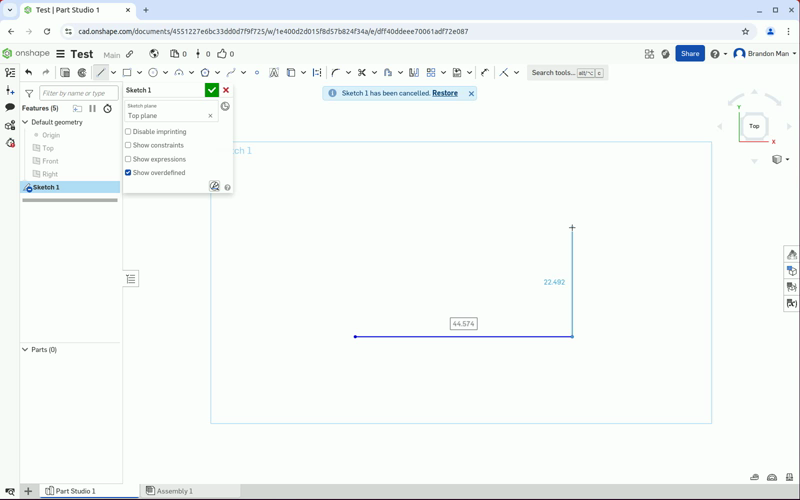
key_up(shift)
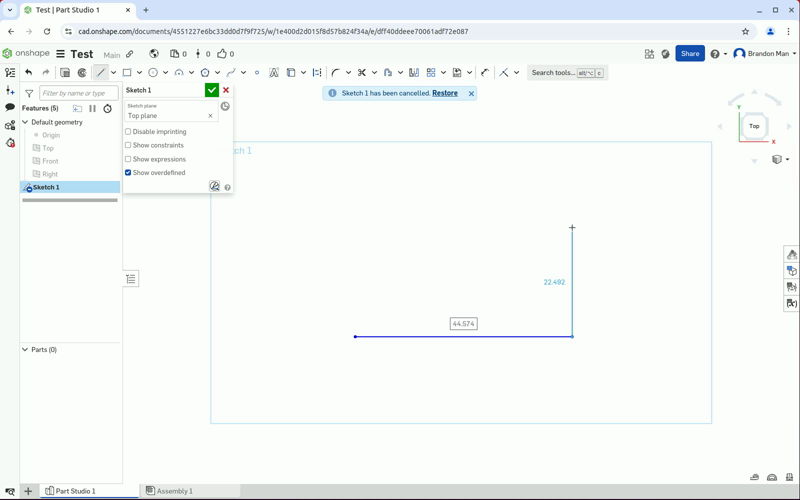
key_down(shift)
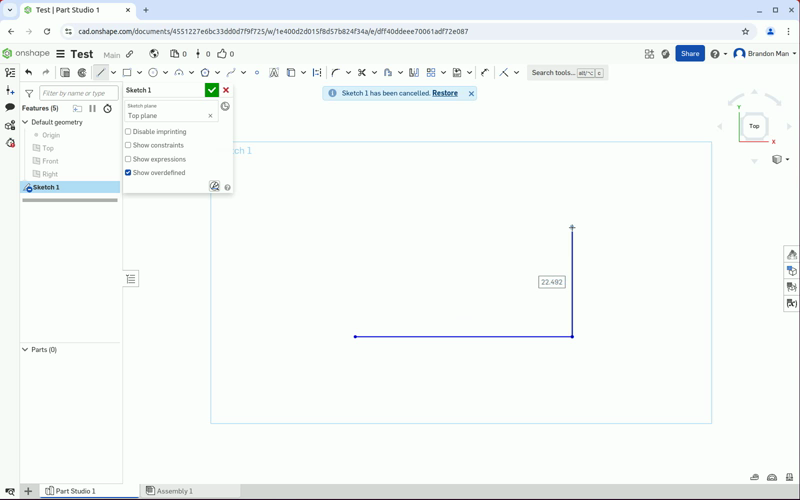
mouse_move(355, 227)
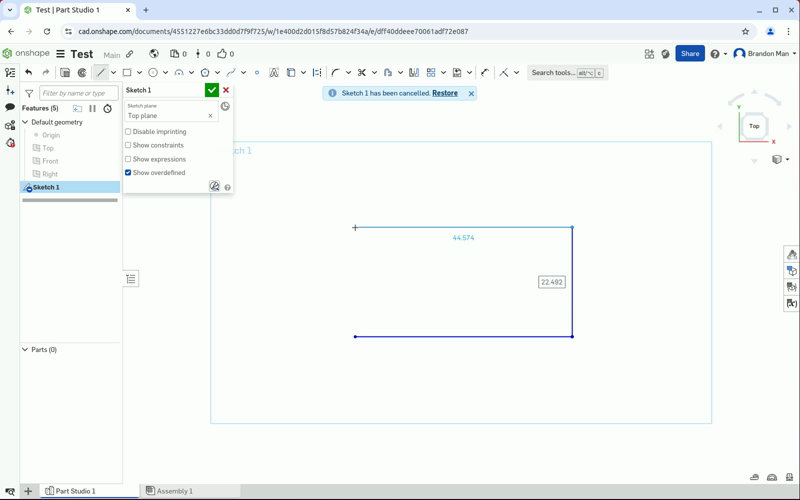
click(355, 227)
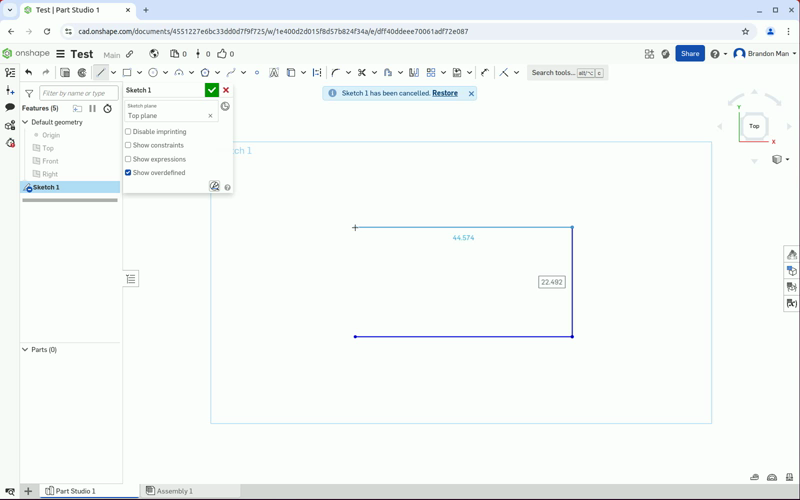
key_up(shift)
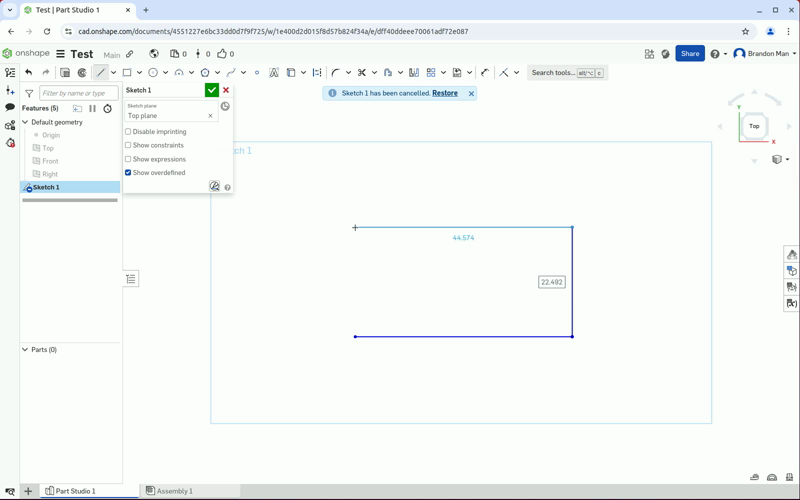
key_down(shift)
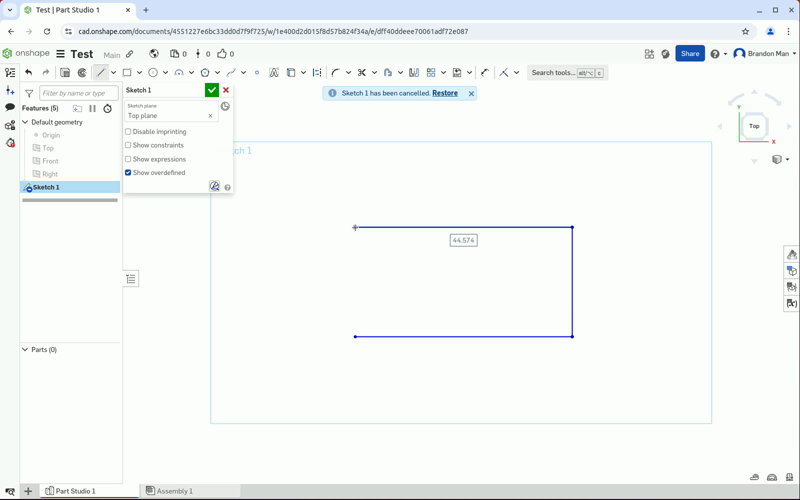
mouse_move(355, 336)
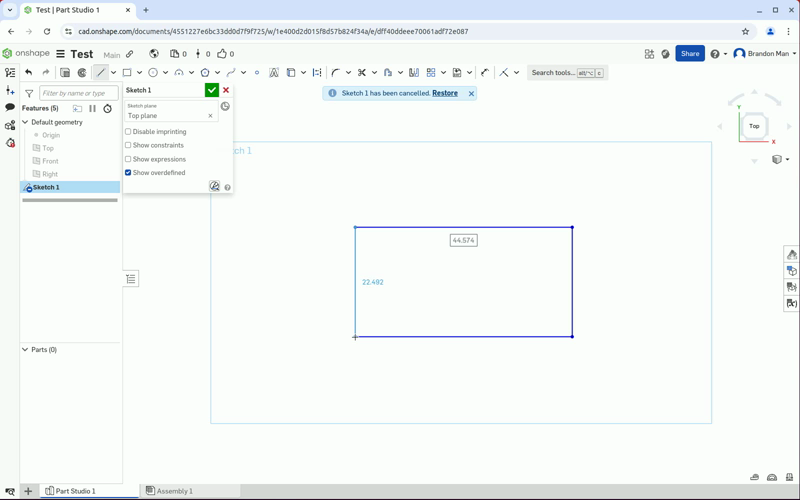
key_up(shift)
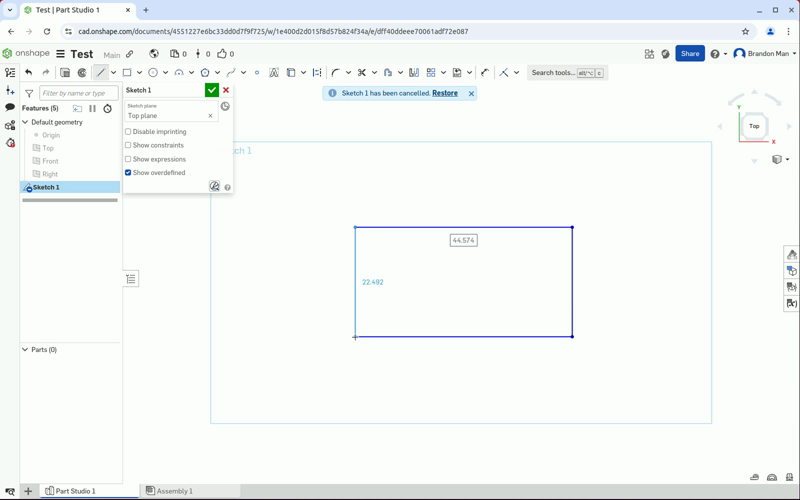
click(355, 336)
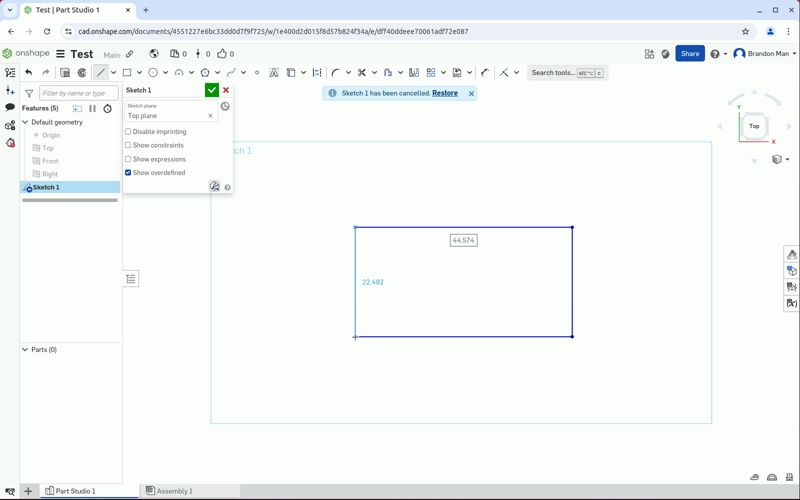
key(esc)
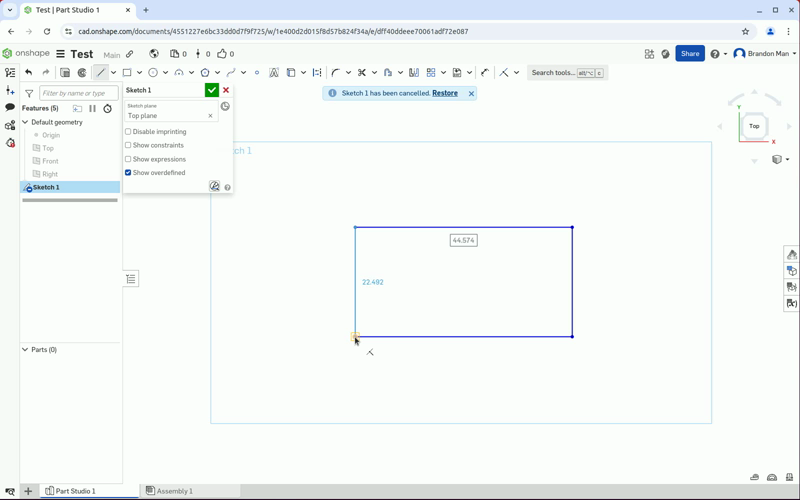
mouse_move(434, 283)
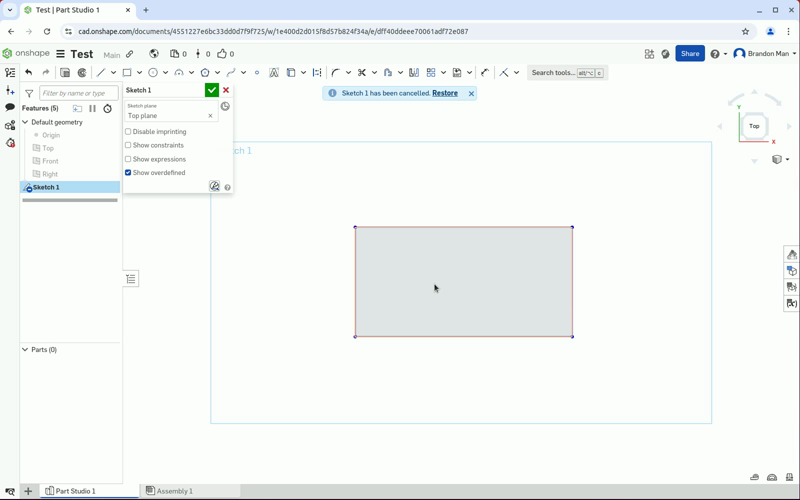
click(434, 283)
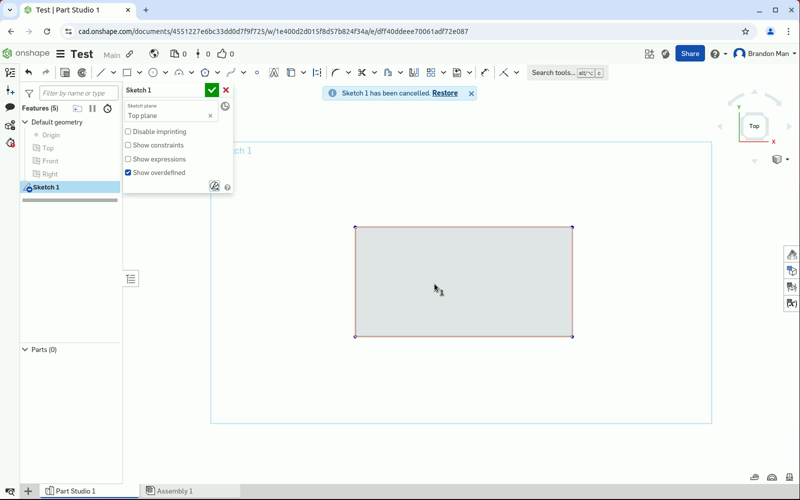
mouse_move(73, 352)
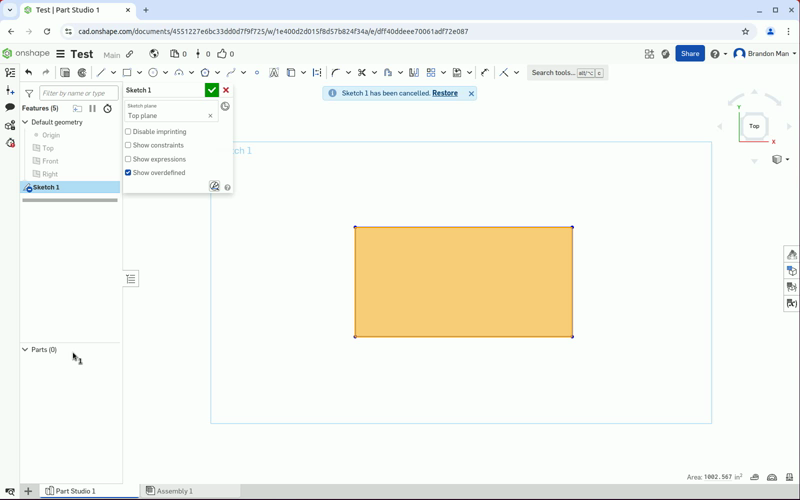
key(shift+y)
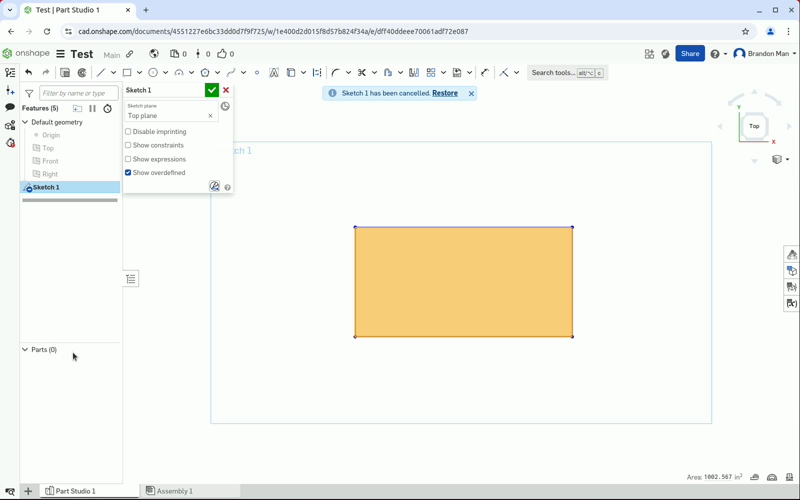
key(shift+e)
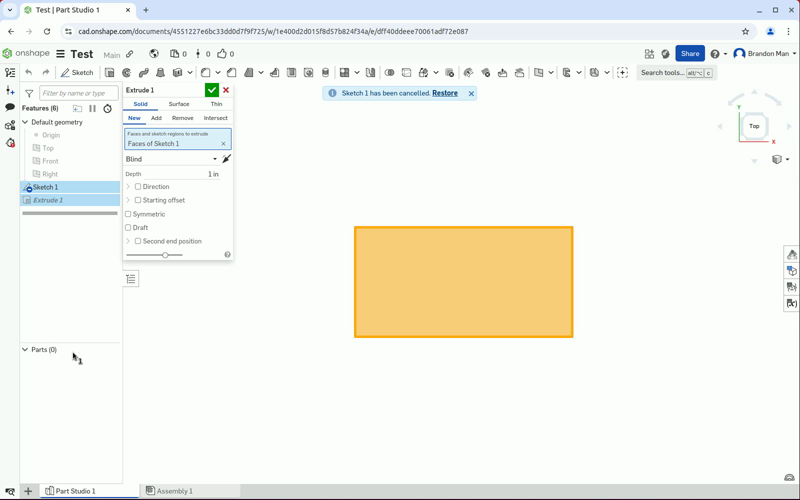
mouse_move(143, 106)
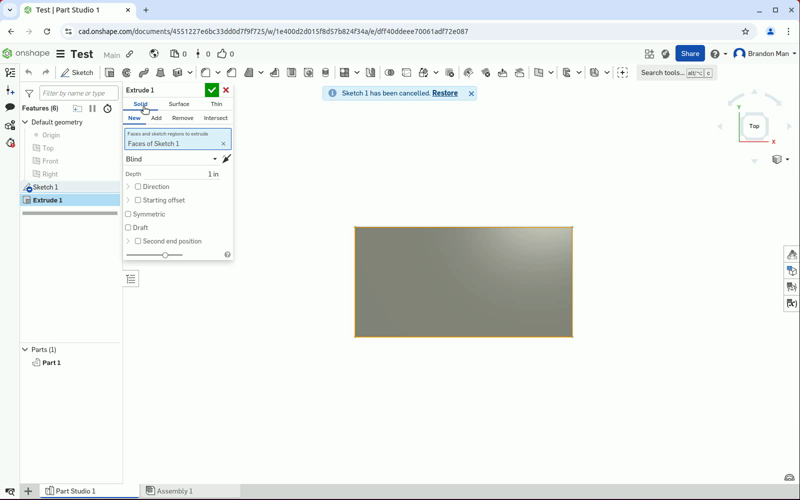
click(143, 106)
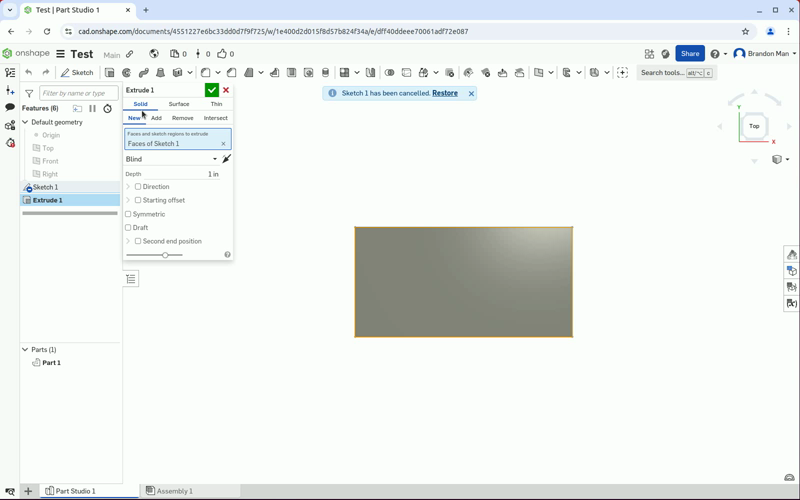
mouse_move(137, 120)
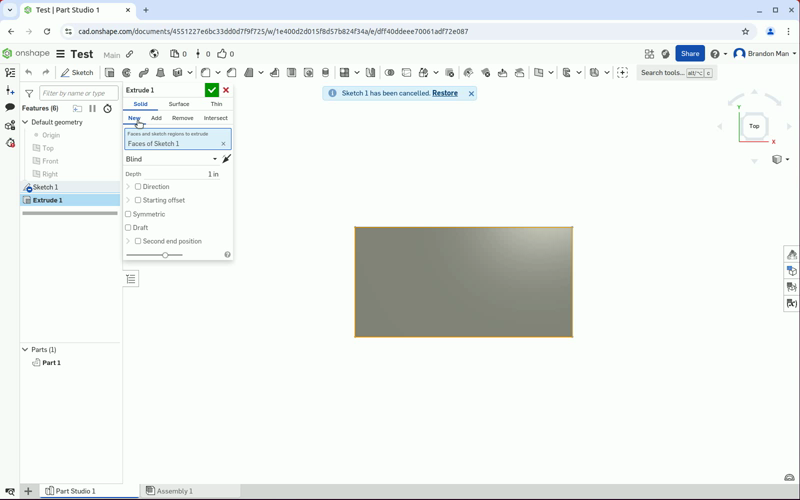
click(137, 120)
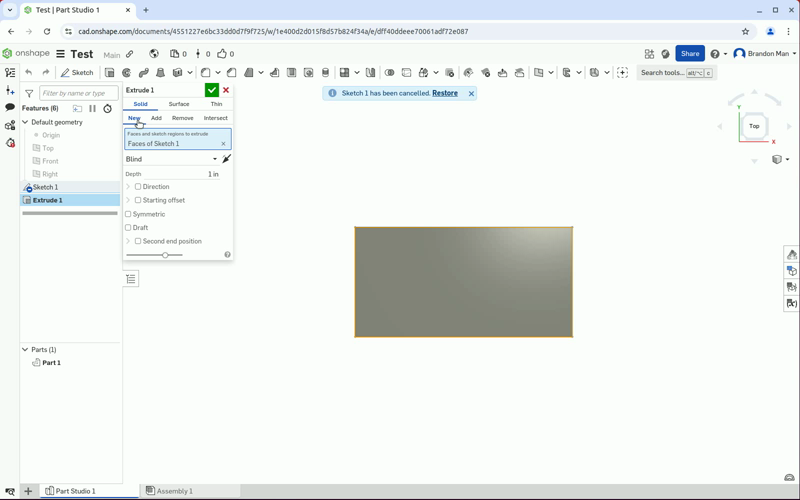
key(tab, 4)
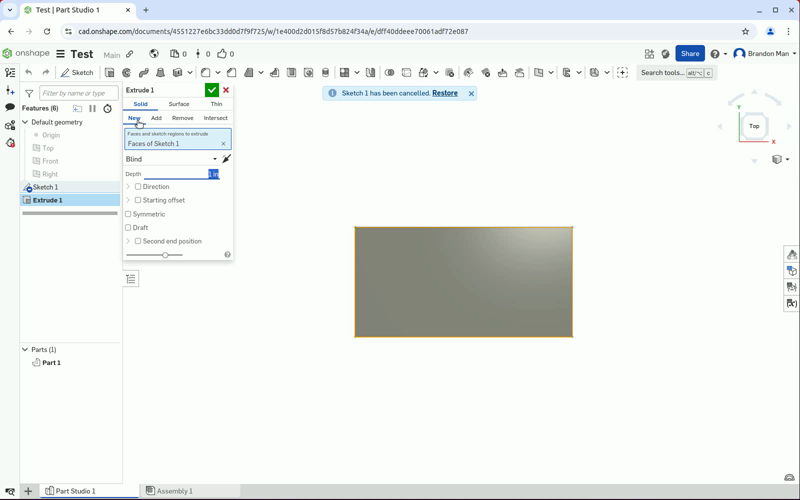
text(-5.536)
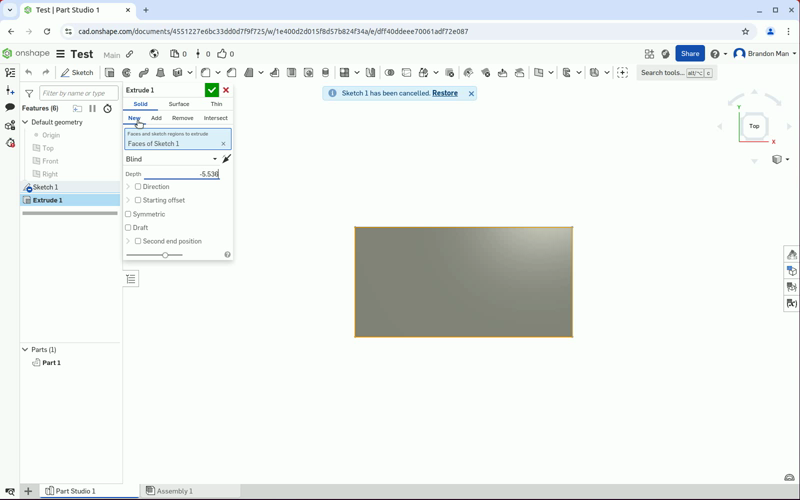
key(enter)
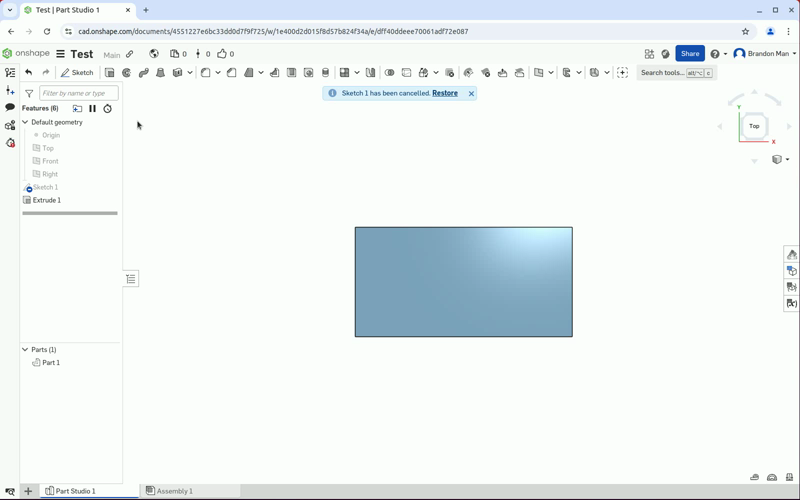
key(shift+h)
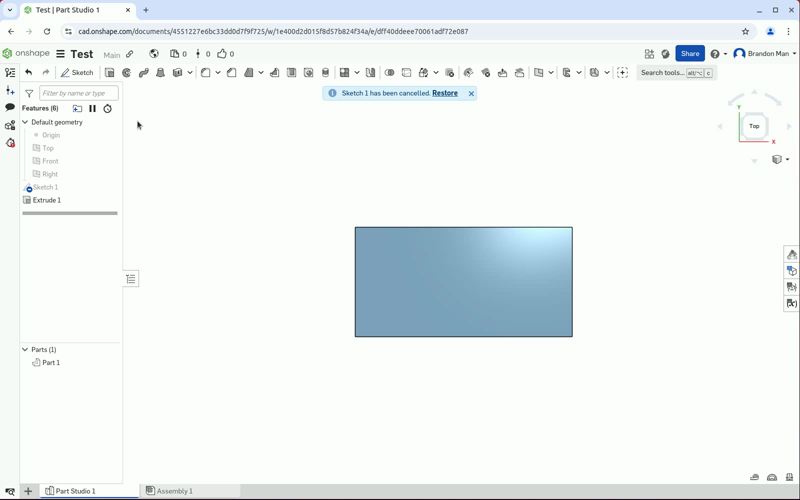
key(shift+h)
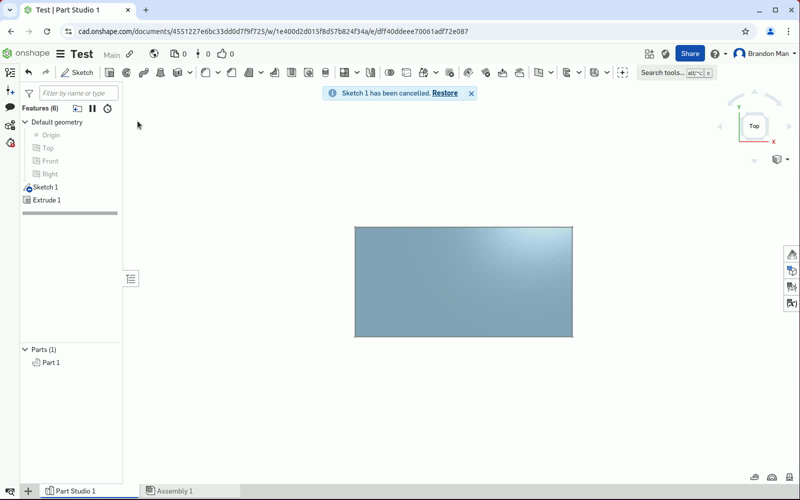
mouse_move(73, 189)
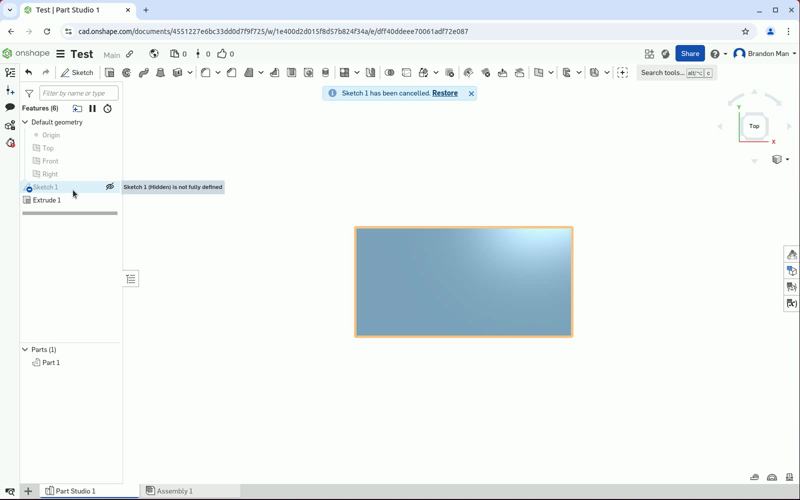
click(73, 189)
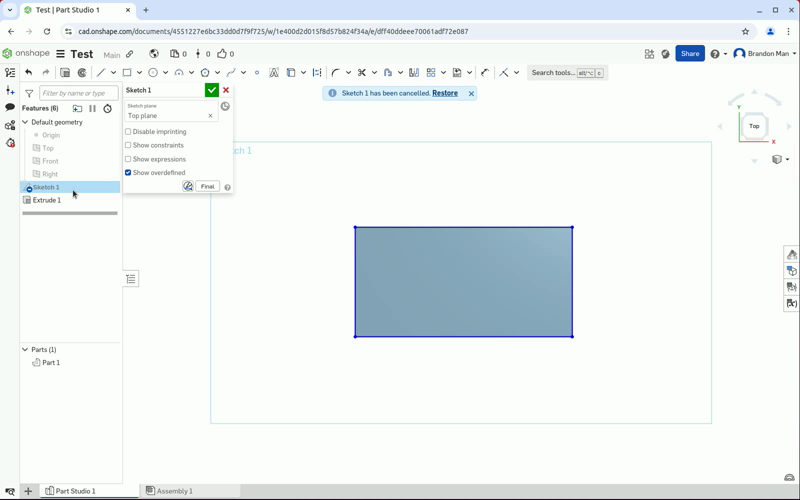
mouse_move(229, 92)
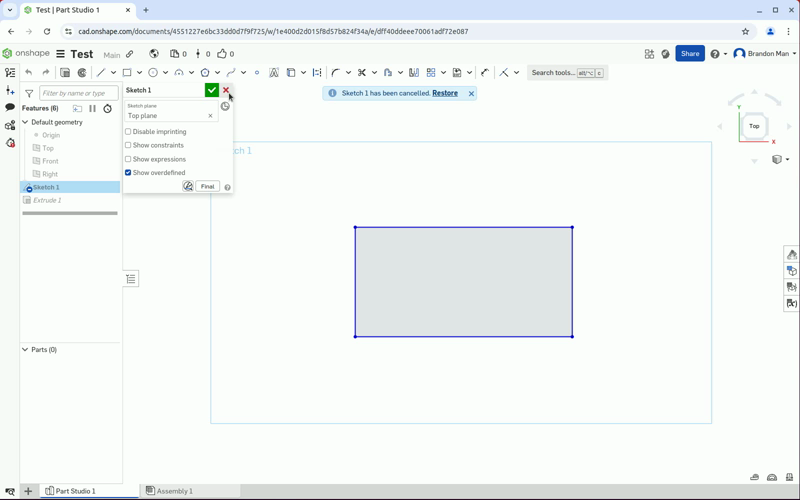
click(229, 92)
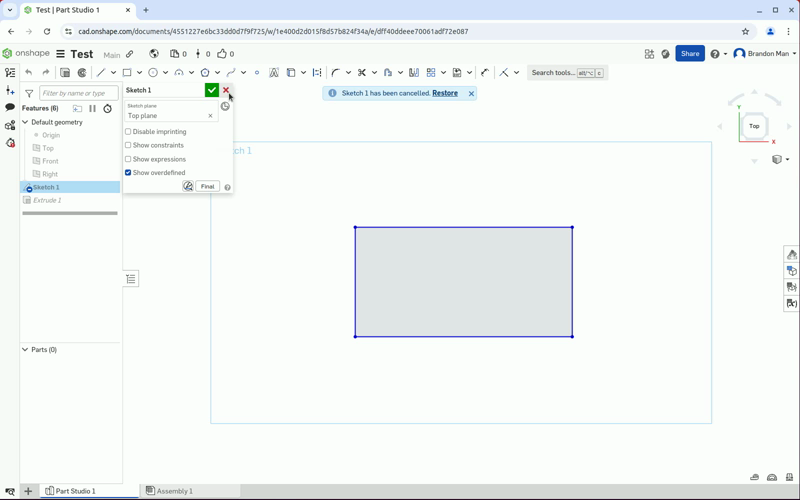
key(shift+s)
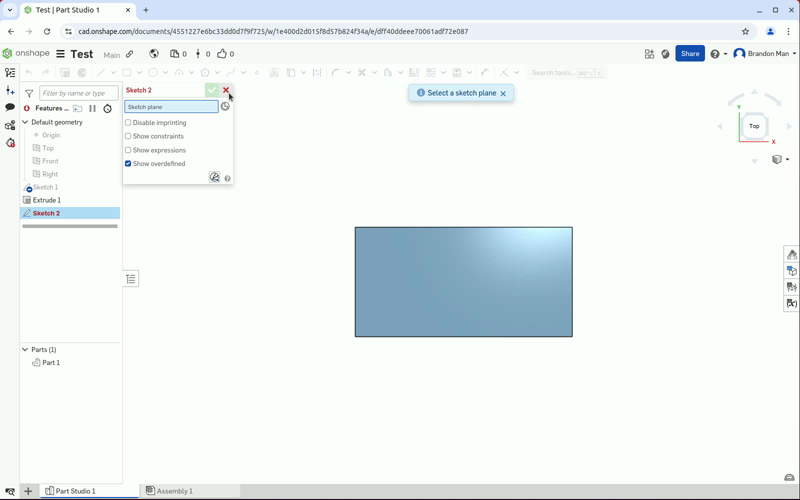
mouse_move(73, 150)
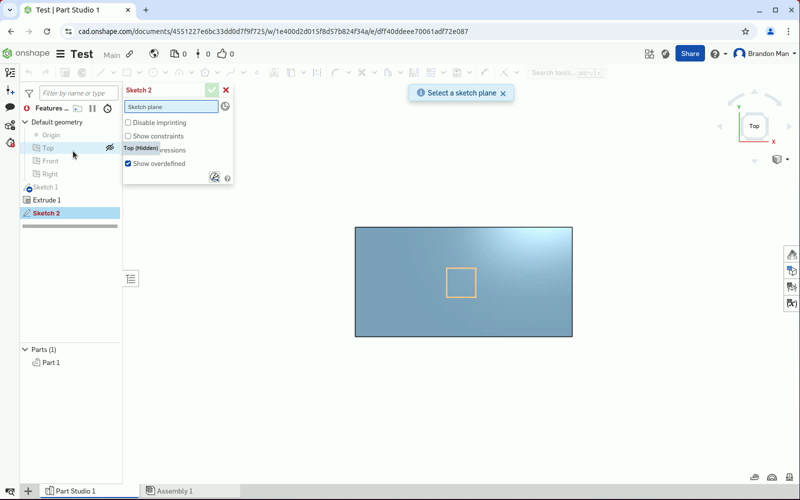
click(73, 150)
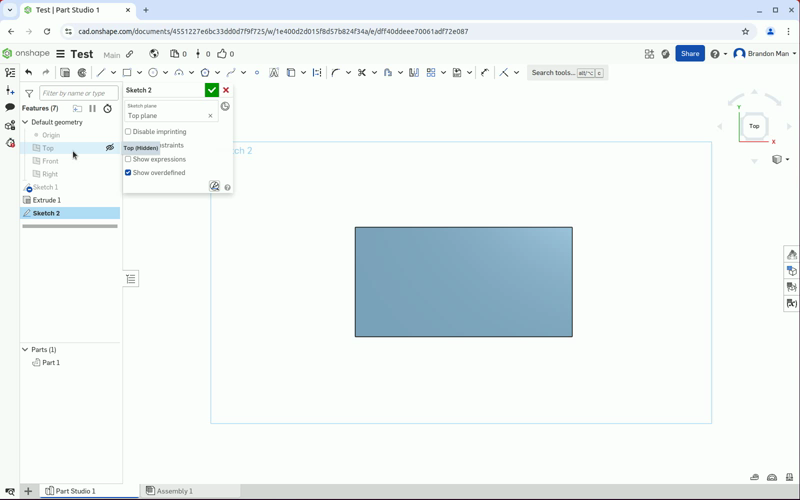
mouse_move(73, 352)
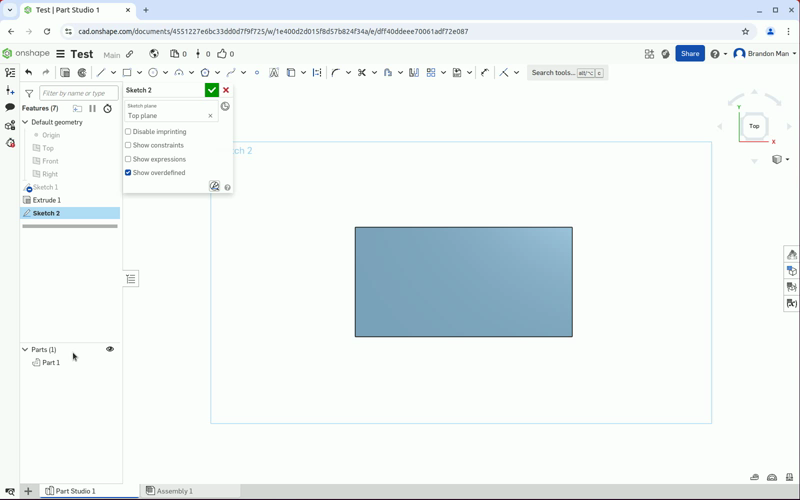
key(y)
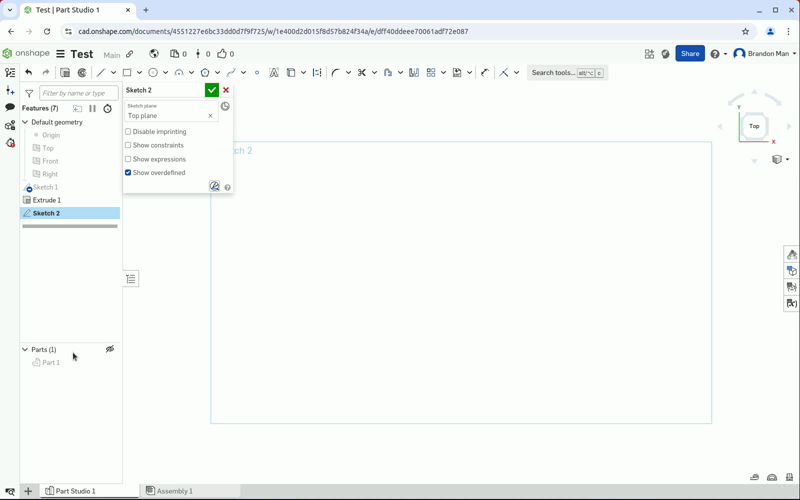
key(a)
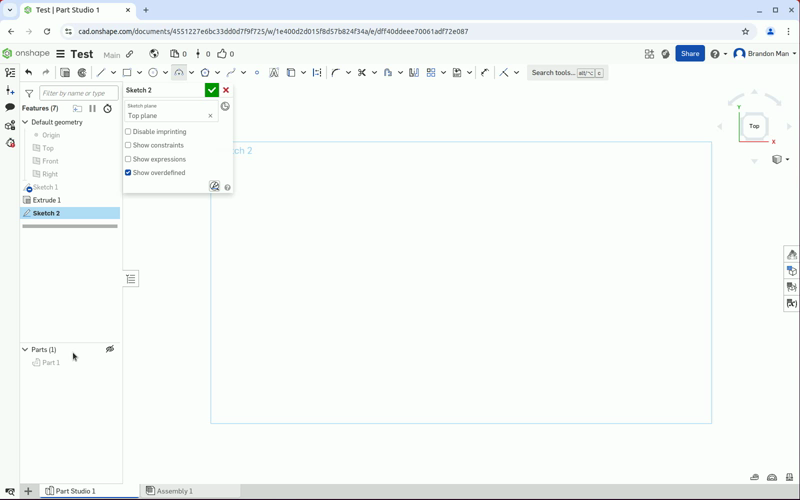
key_down(shift)
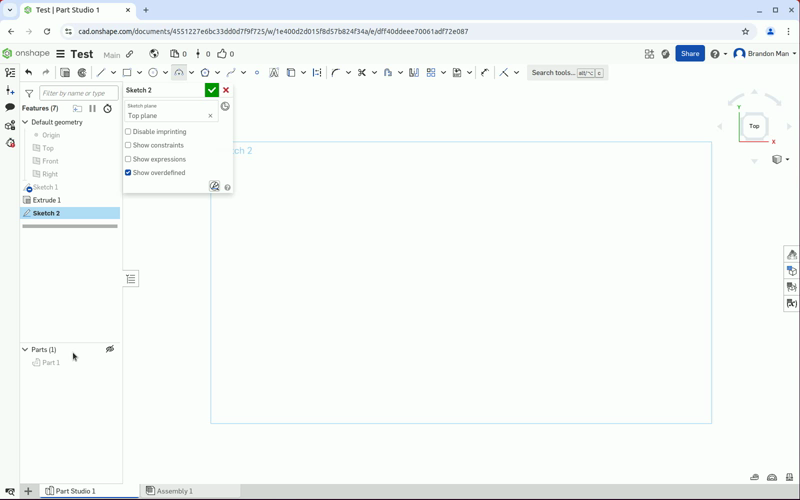
mouse_move(434, 273)
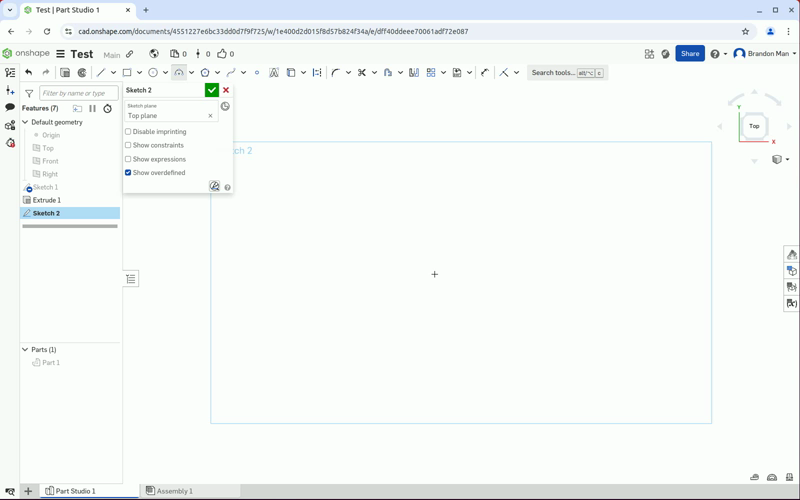
click(434, 273)
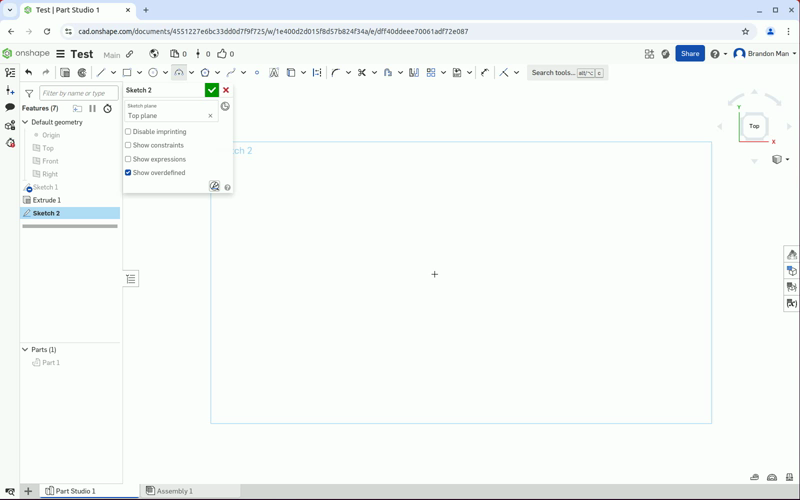
key_up(shift)
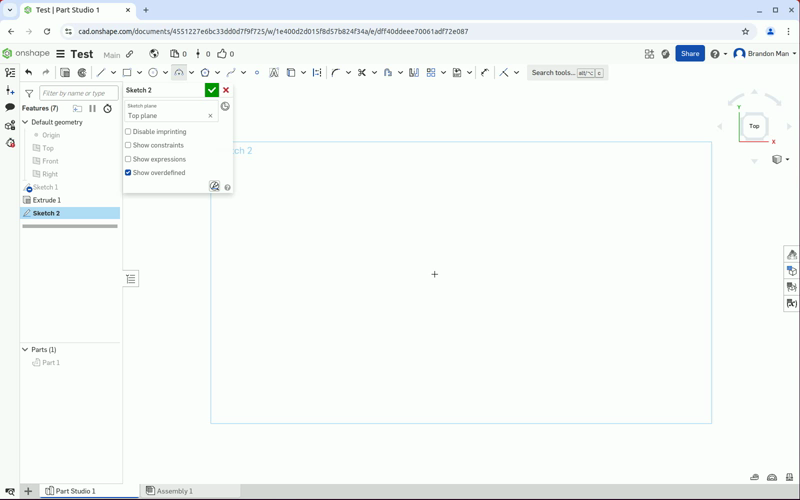
key_down(shift)
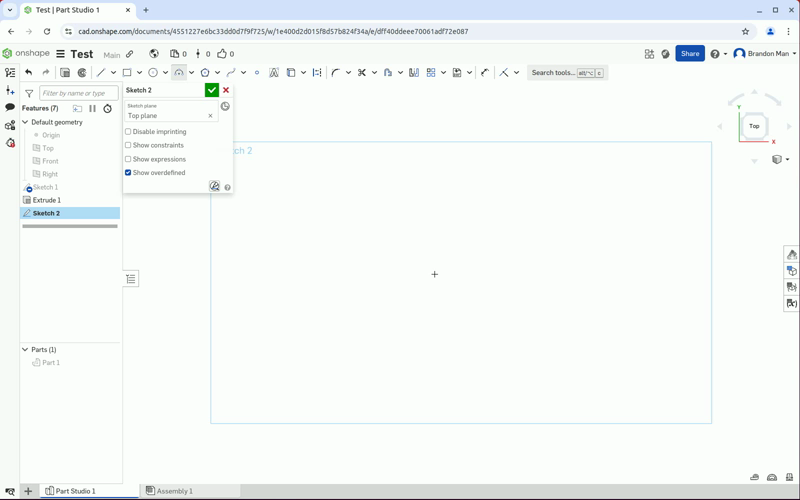
mouse_move(448, 300)
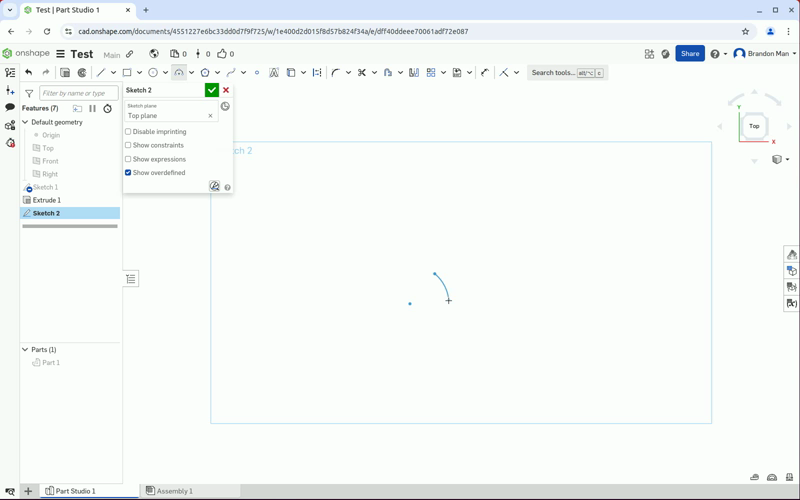
click(448, 300)
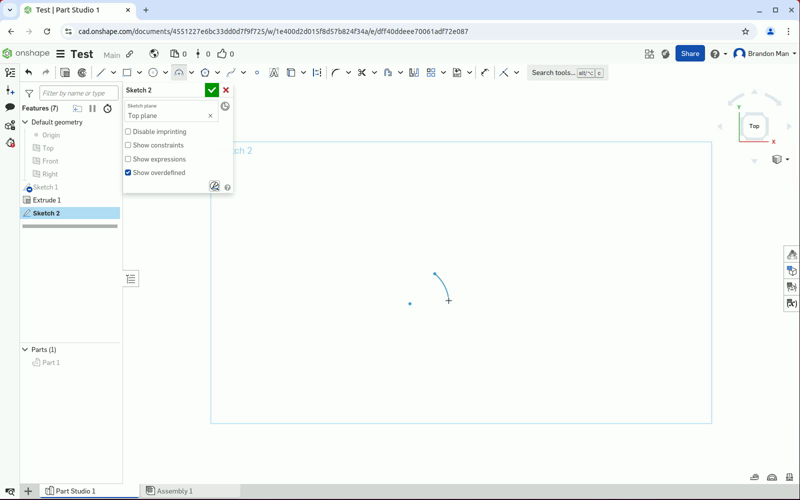
mouse_move(401, 307)
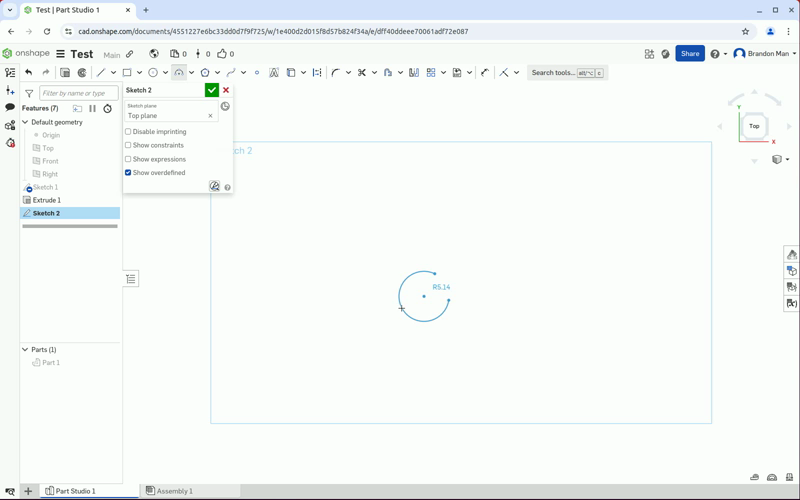
click(401, 307)
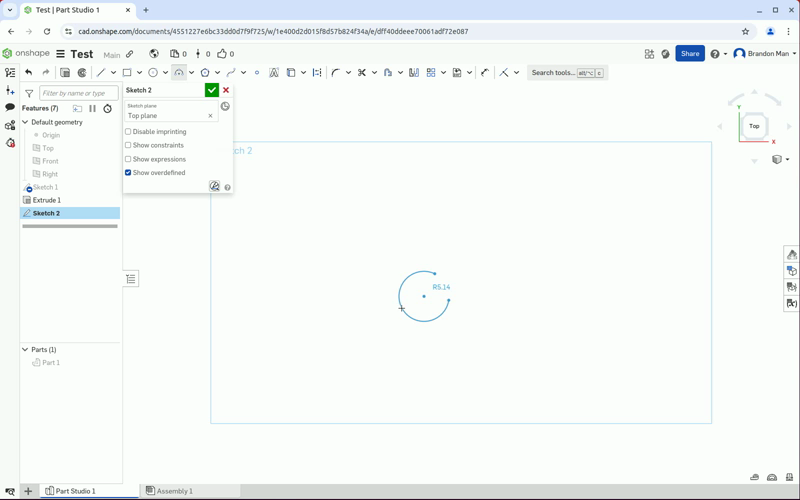
key_up(shift)
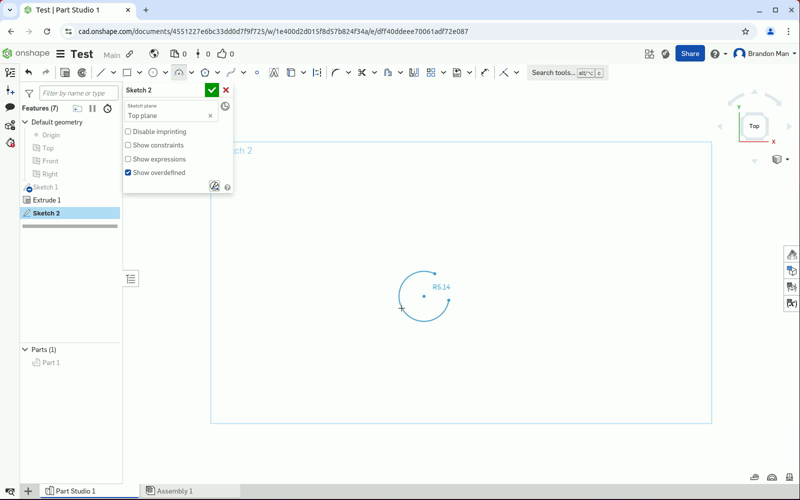
key(esc)
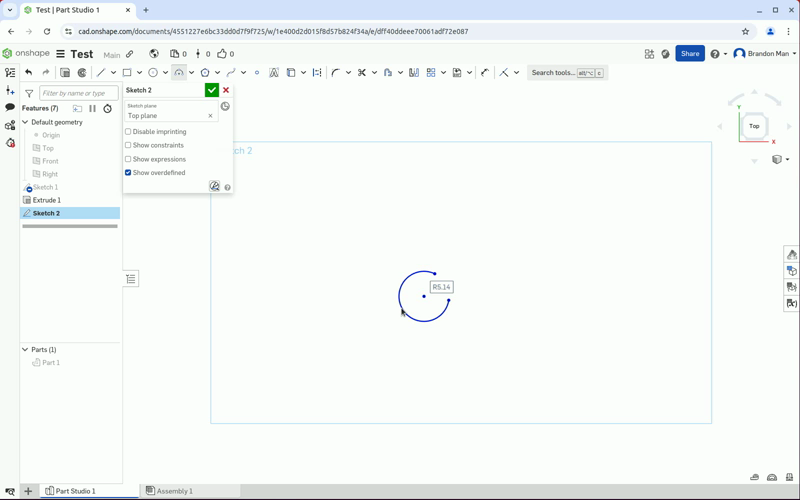
key(l)
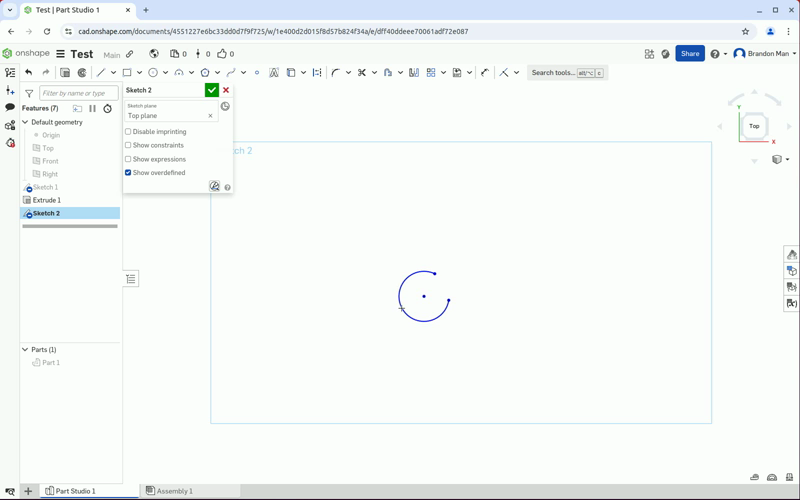
mouse_move(448, 300)
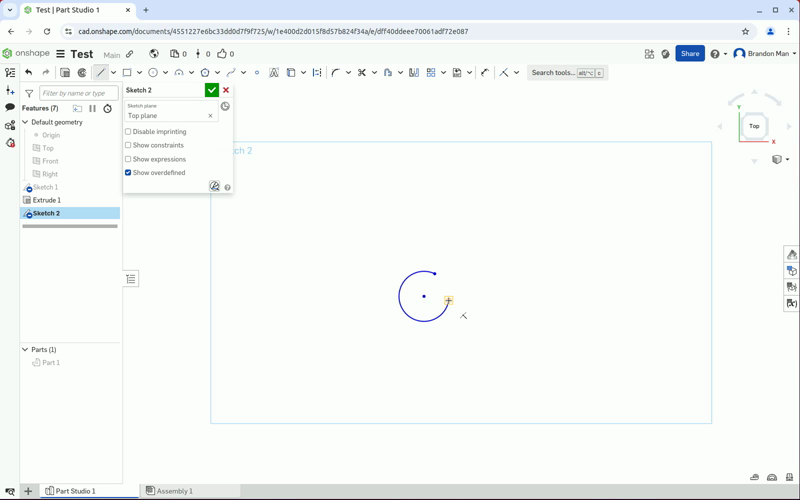
click(448, 300)
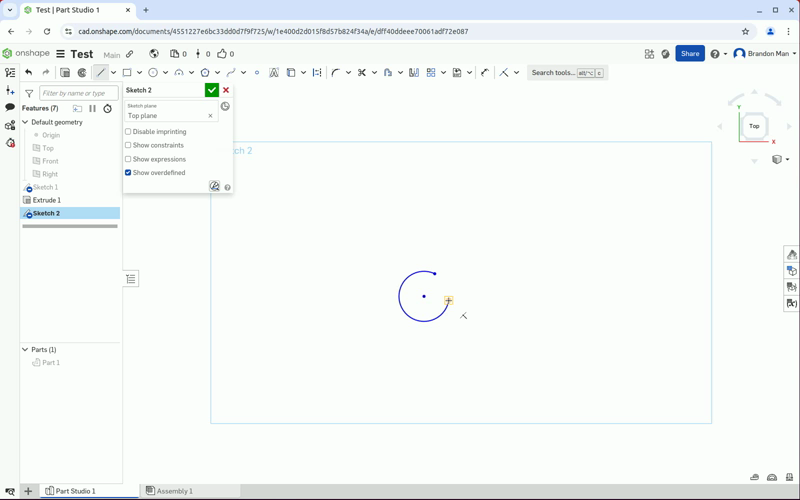
key_down(shift)
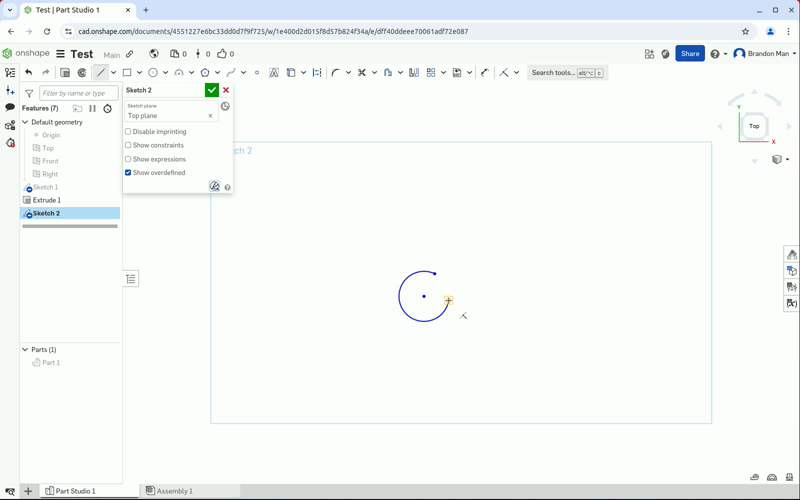
mouse_move(478, 300)
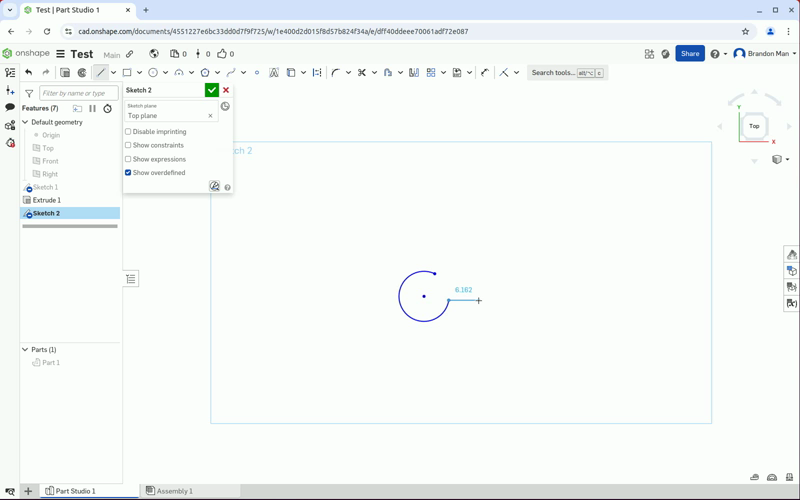
mouse_move(485, 318)
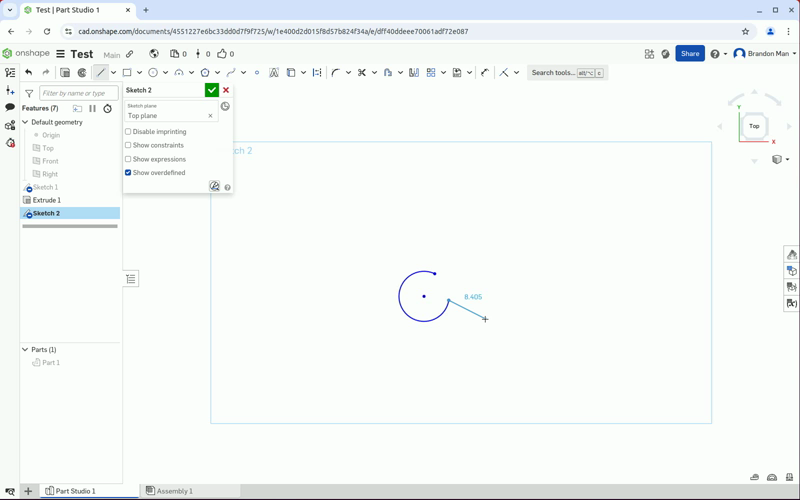
click(485, 318)
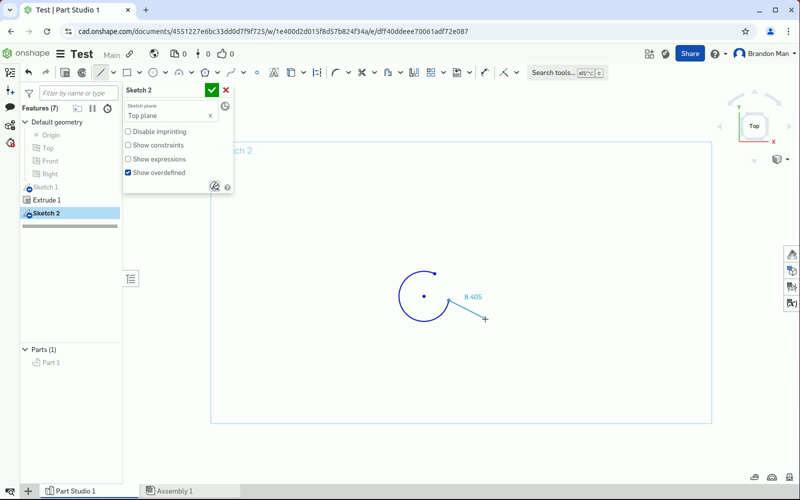
key_up(shift)
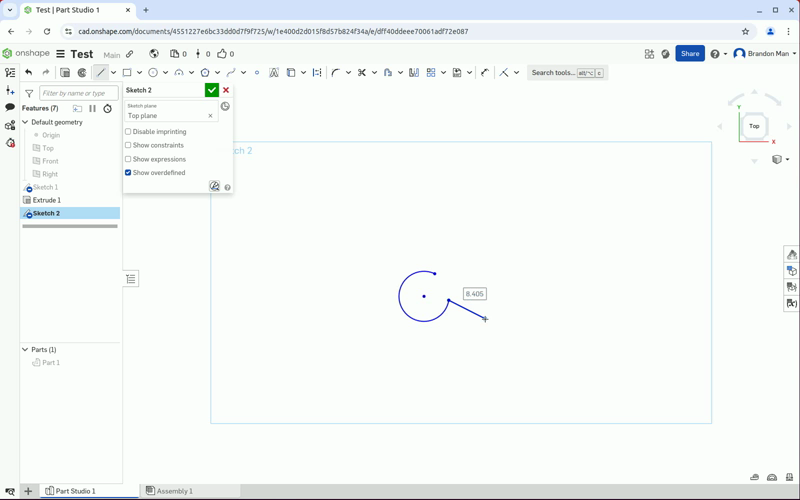
key(esc)
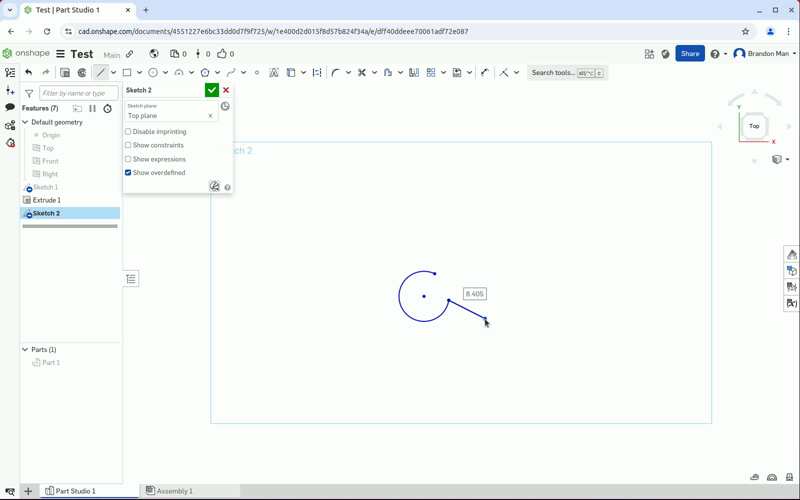
key(a)
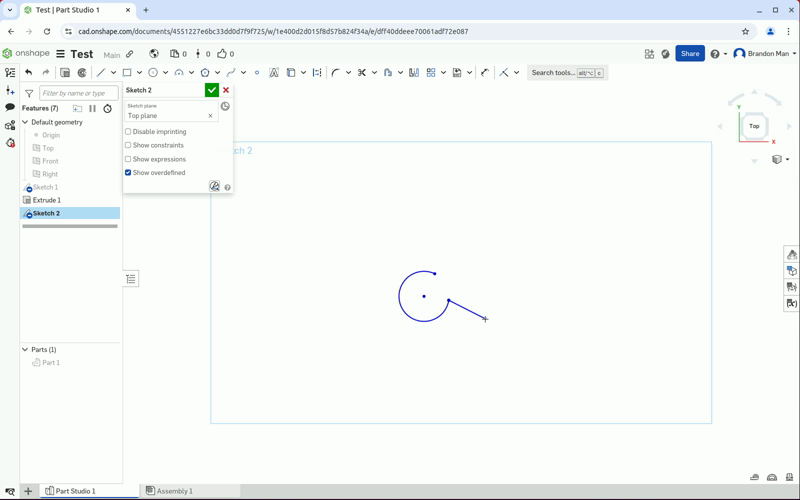
mouse_move(485, 318)
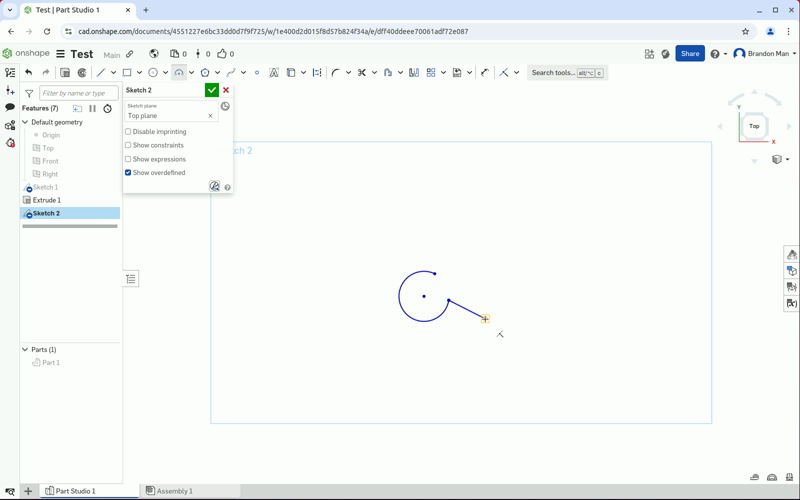
click(485, 318)
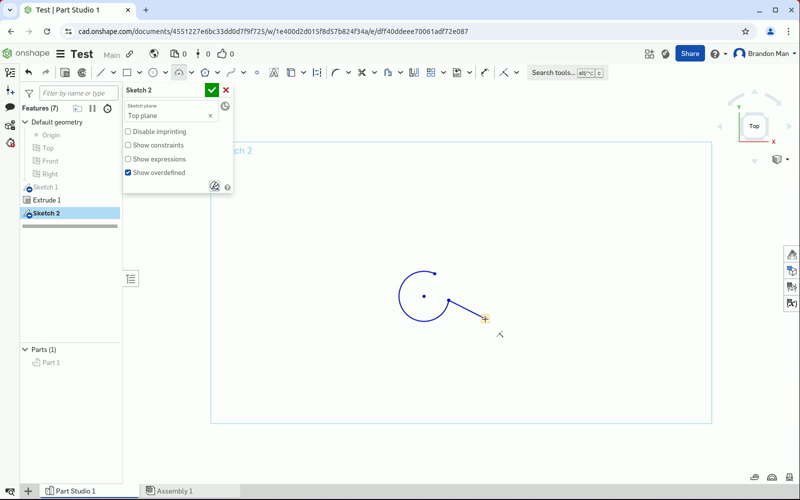
key_down(shift)
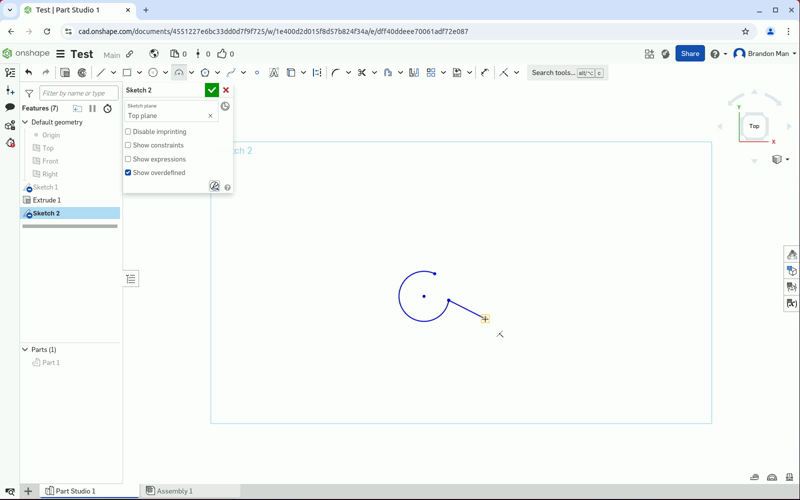
mouse_move(478, 278)
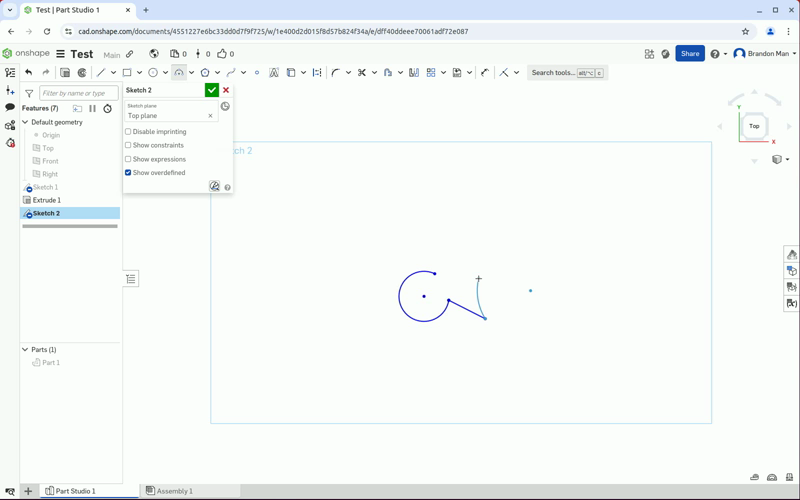
click(478, 278)
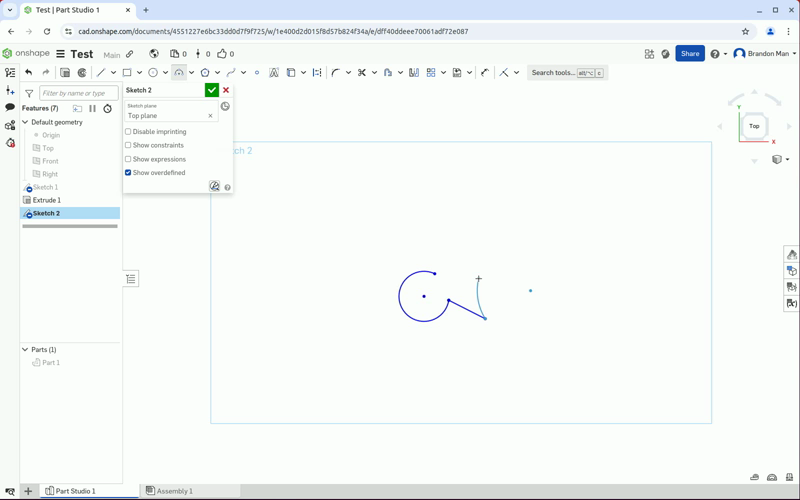
mouse_move(521, 291)
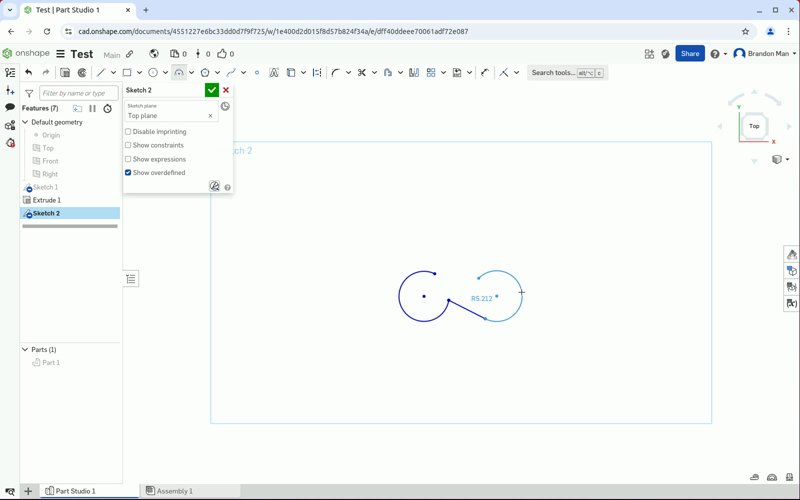
click(521, 291)
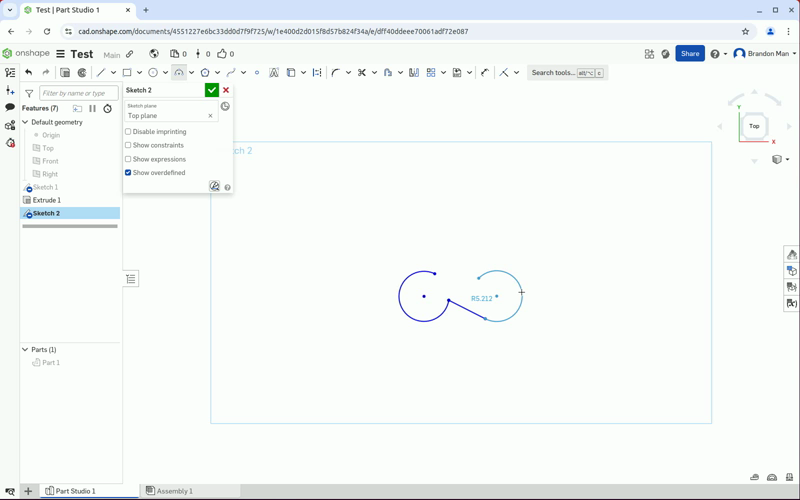
key_up(shift)
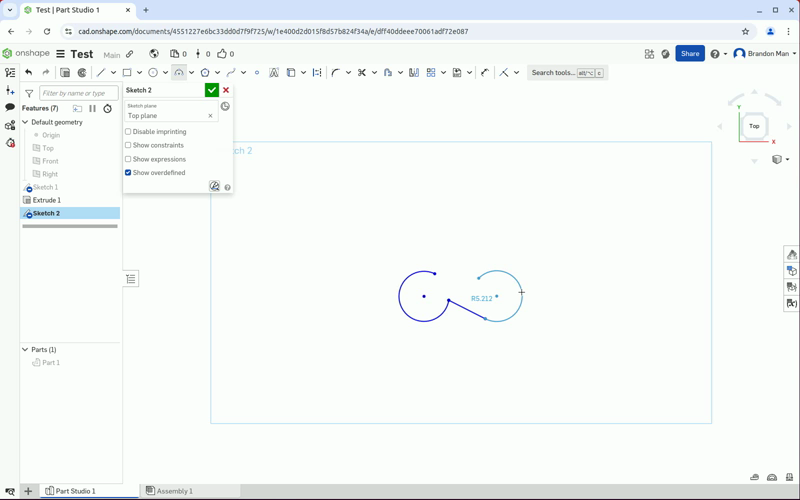
key(esc)
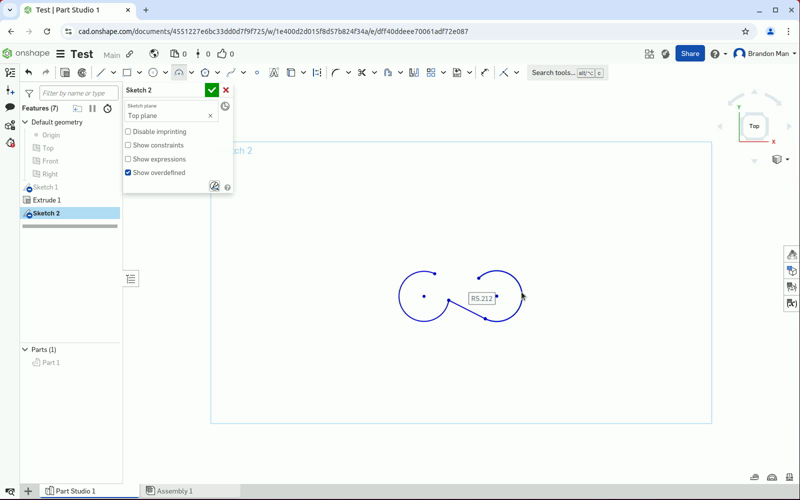
key(l)
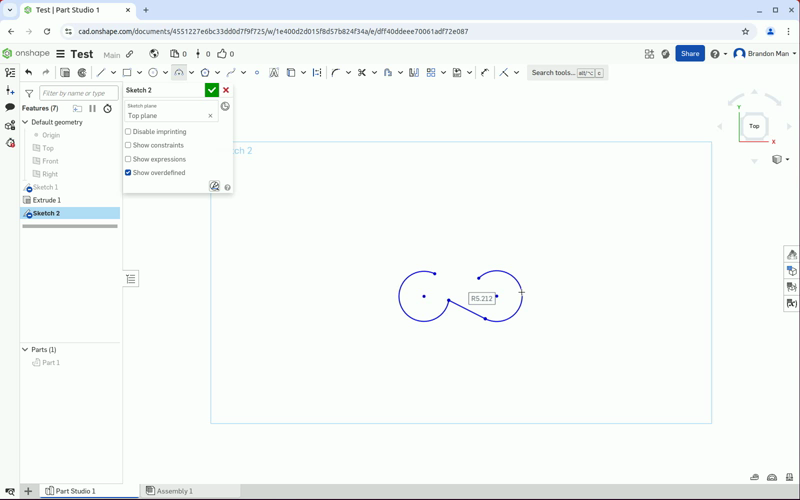
mouse_move(478, 278)
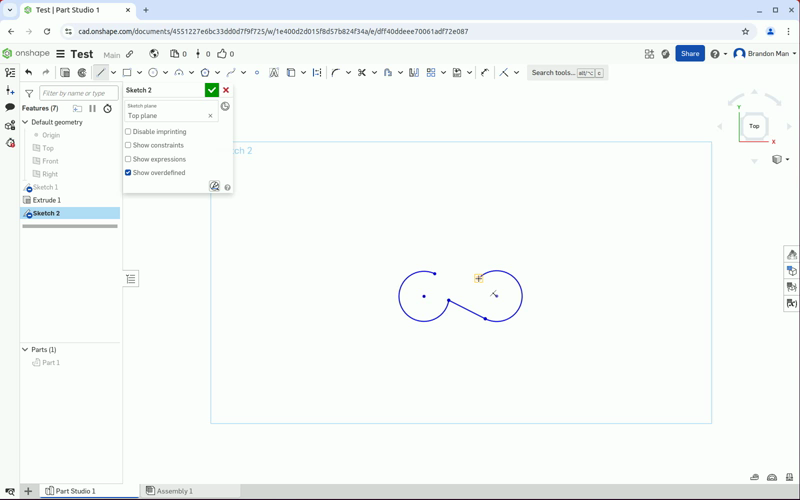
click(478, 278)
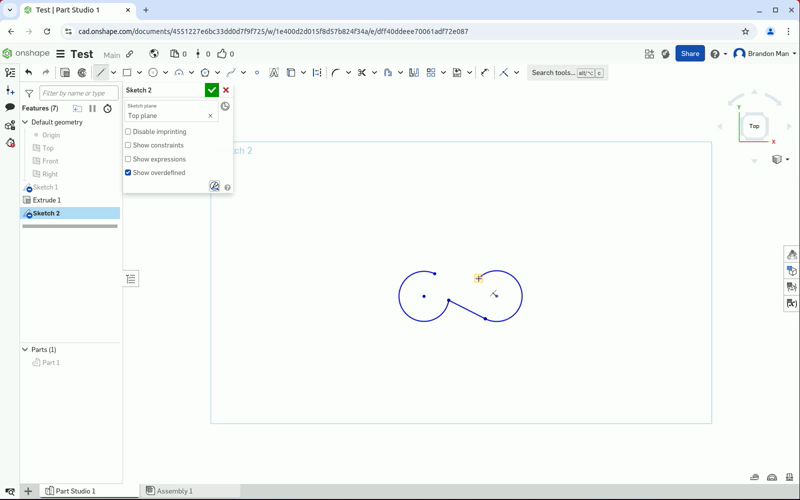
key_down(shift)
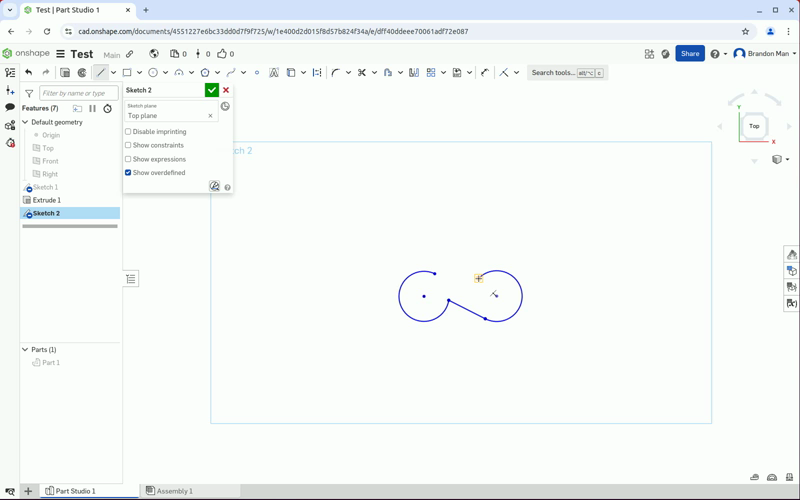
mouse_move(508, 278)
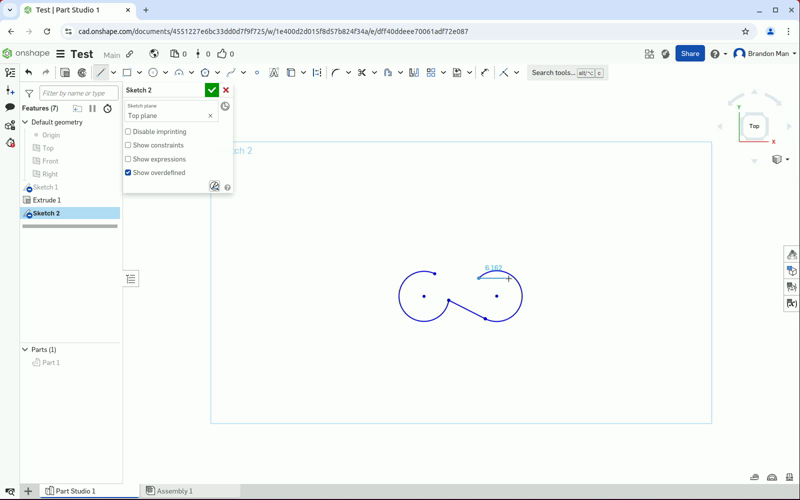
mouse_move(481, 273)
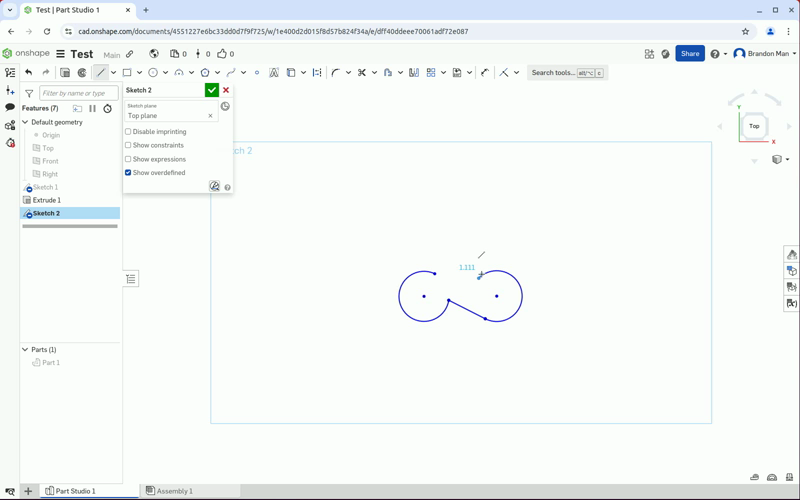
scroll(6)
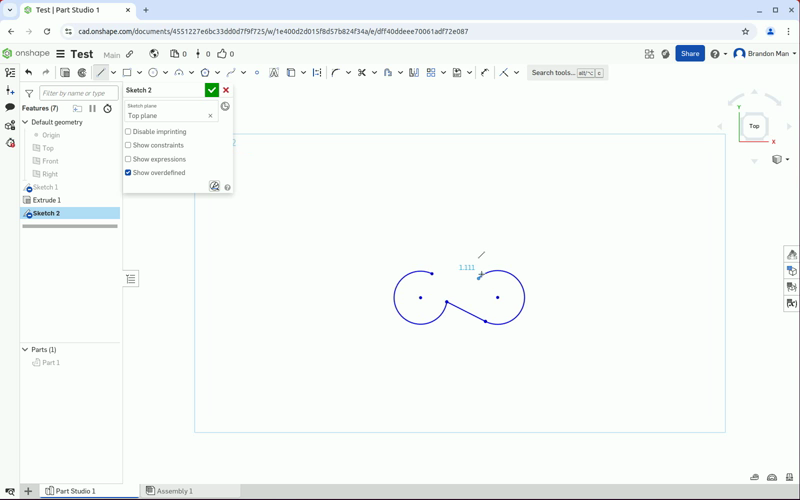
scroll(6)
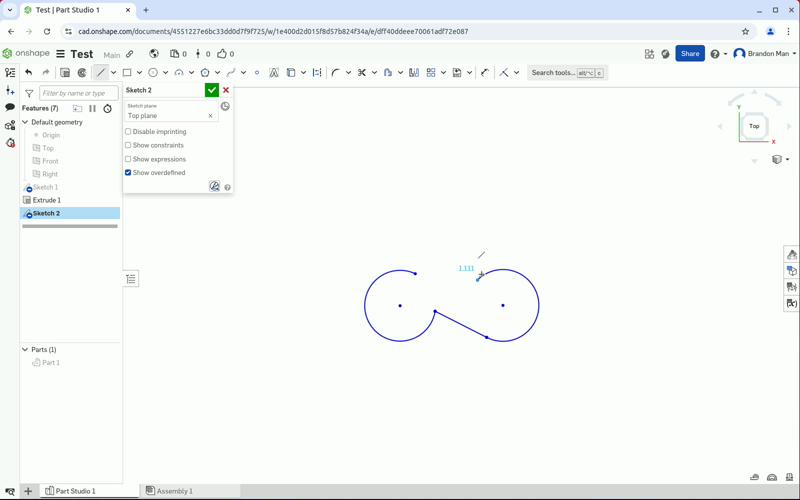
scroll(6)
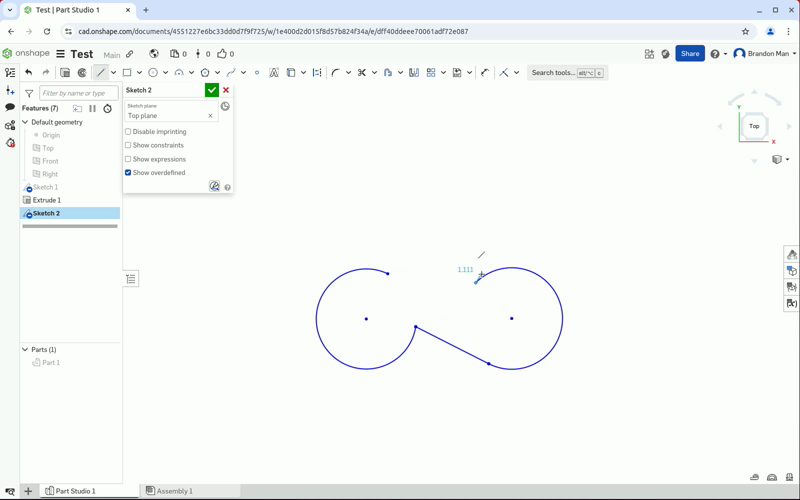
scroll(6)
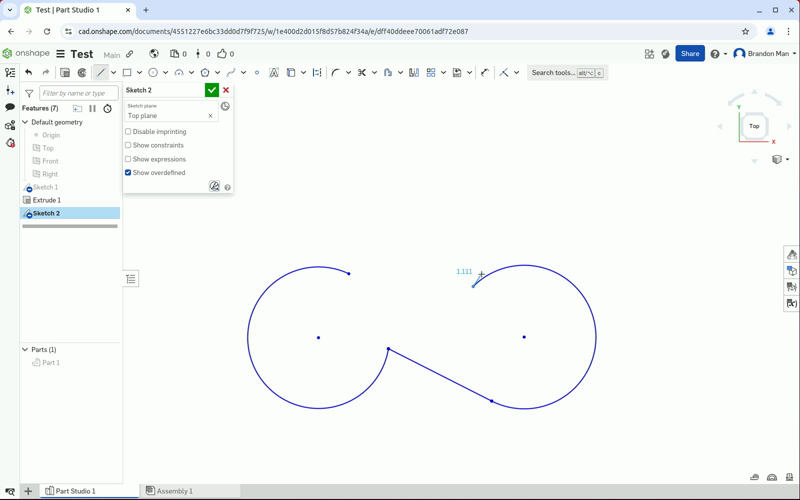
scroll(6)
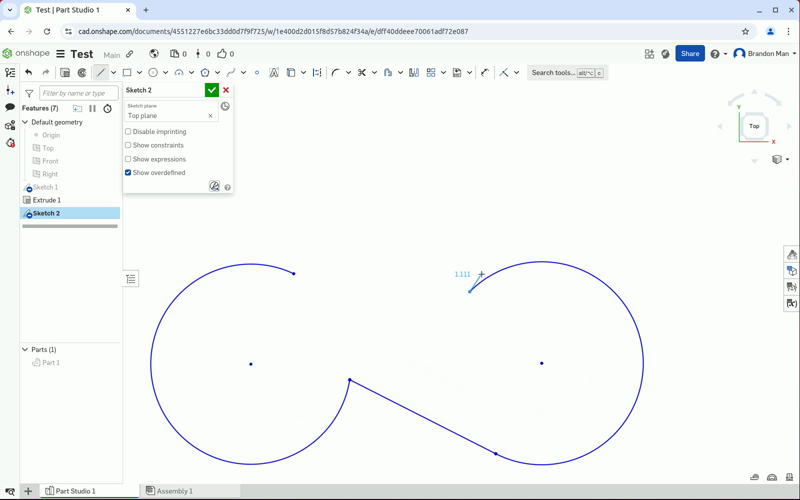
scroll(6)
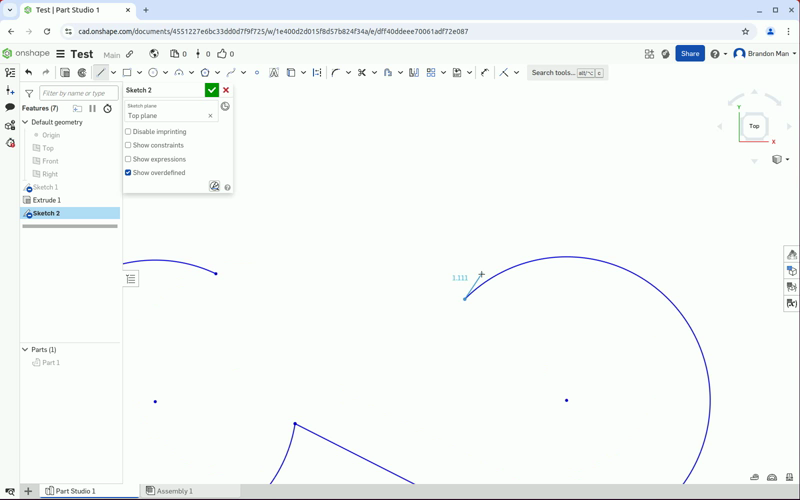
scroll(6)
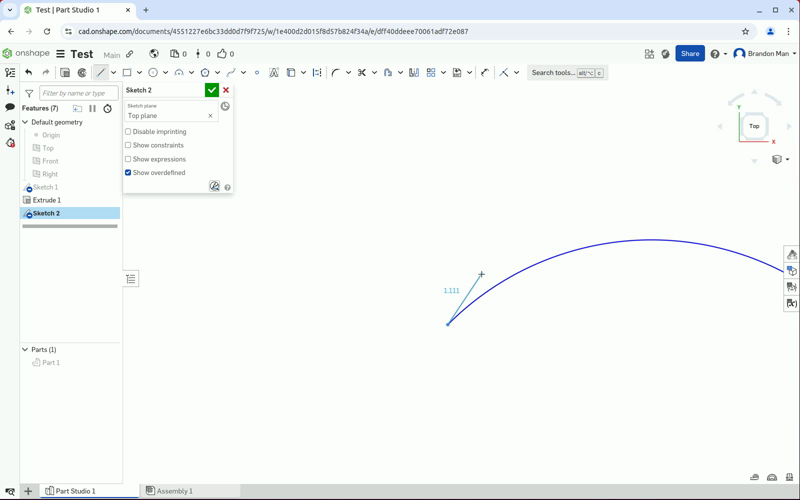
click(481, 273)
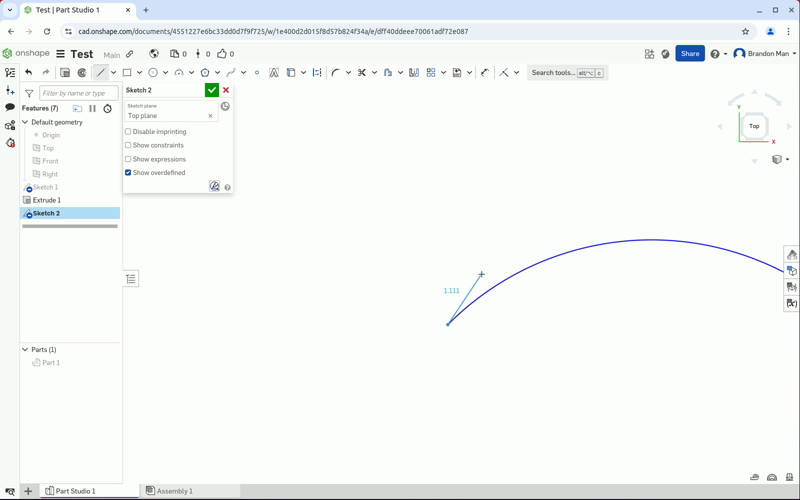
scroll(-6)
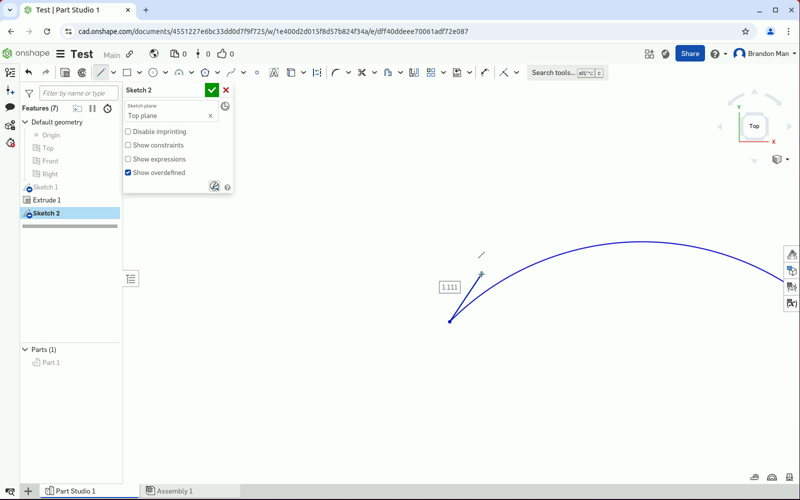
scroll(-6)
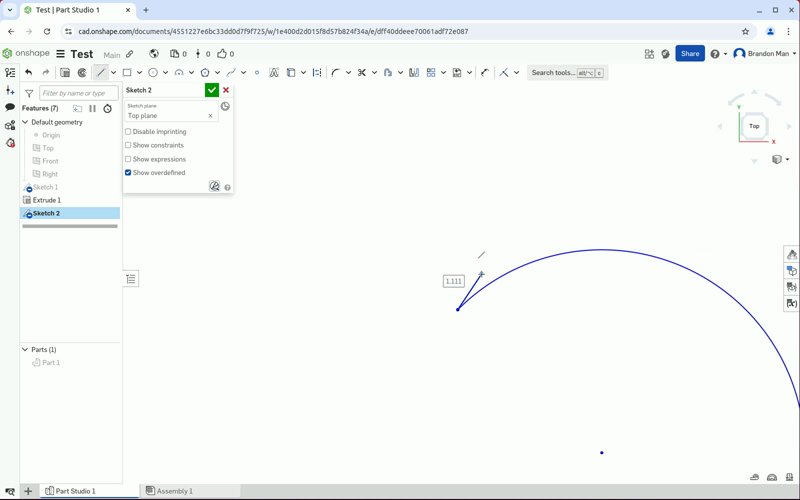
scroll(-6)
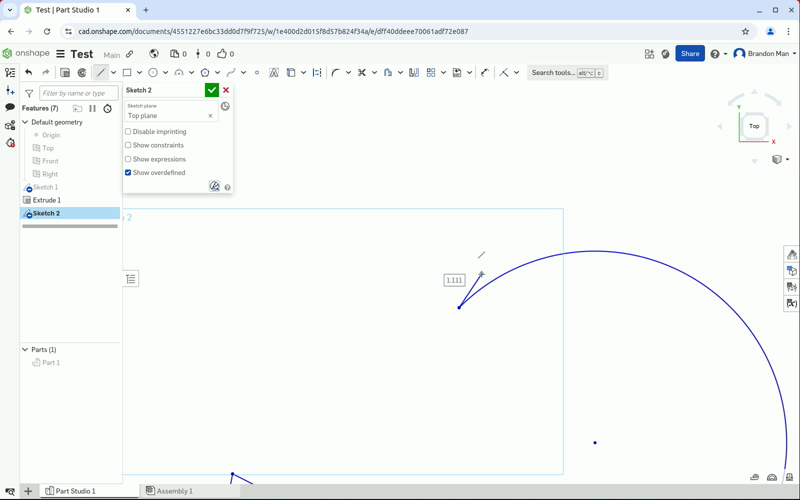
scroll(-6)
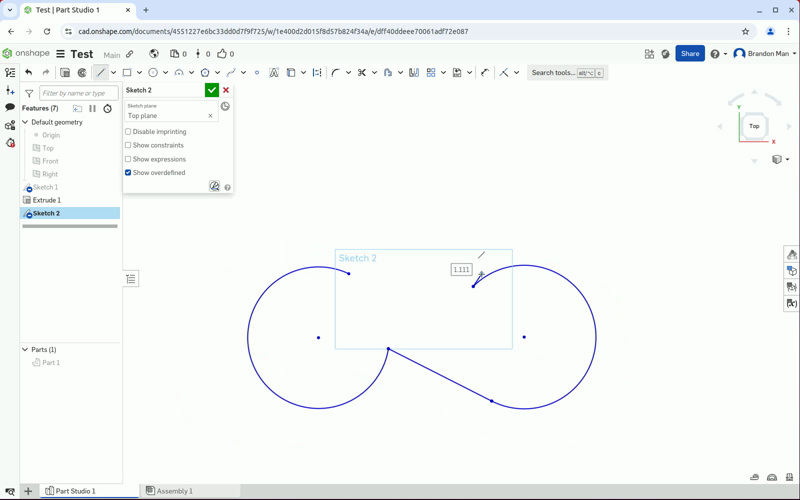
scroll(-6)
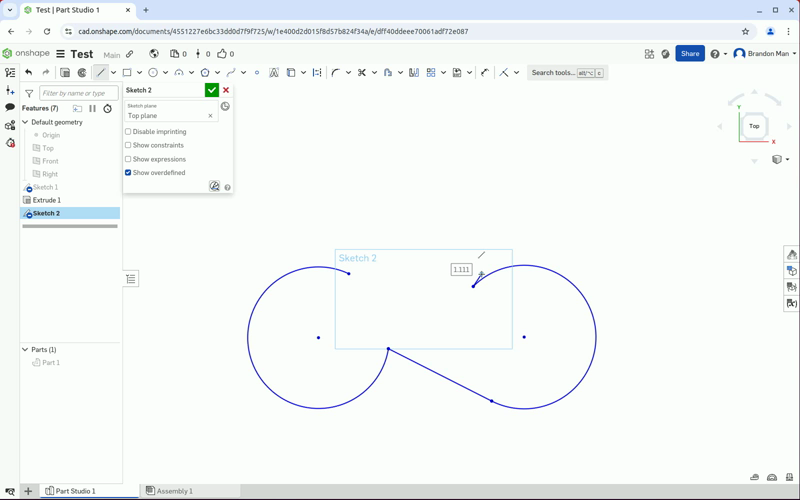
scroll(-6)
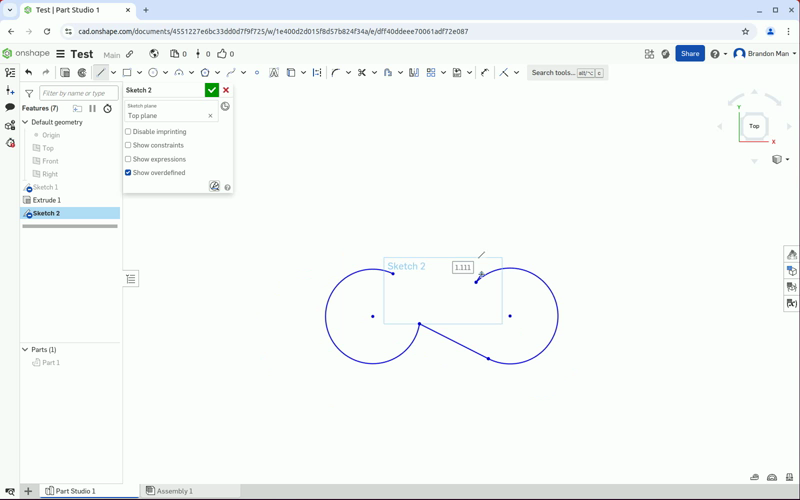
scroll(-6)
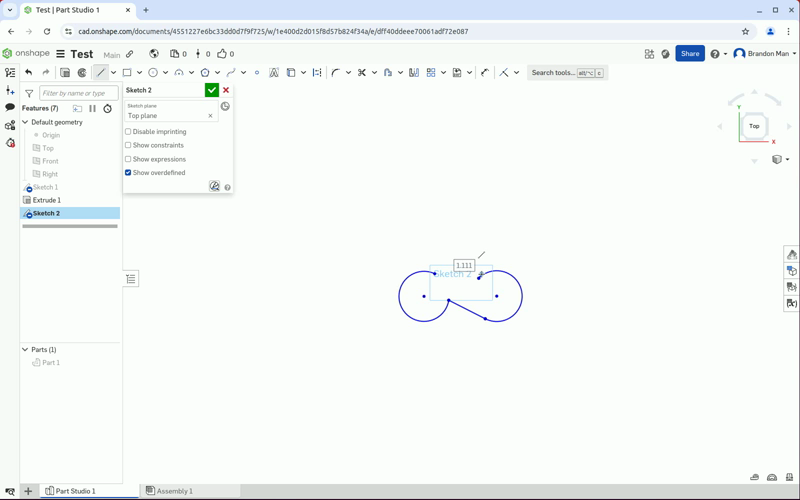
key_up(shift)
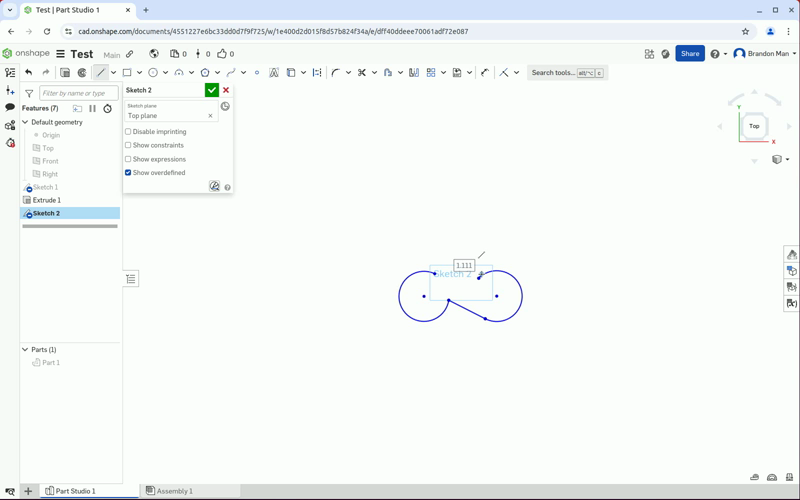
key(esc)
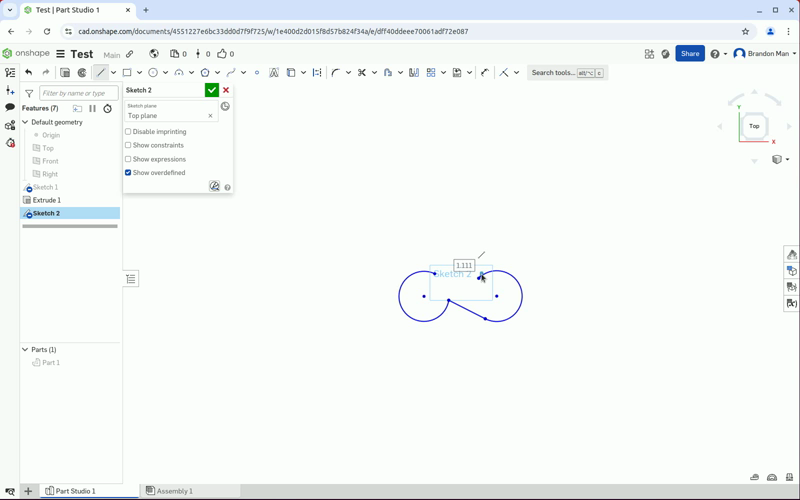
key(a)
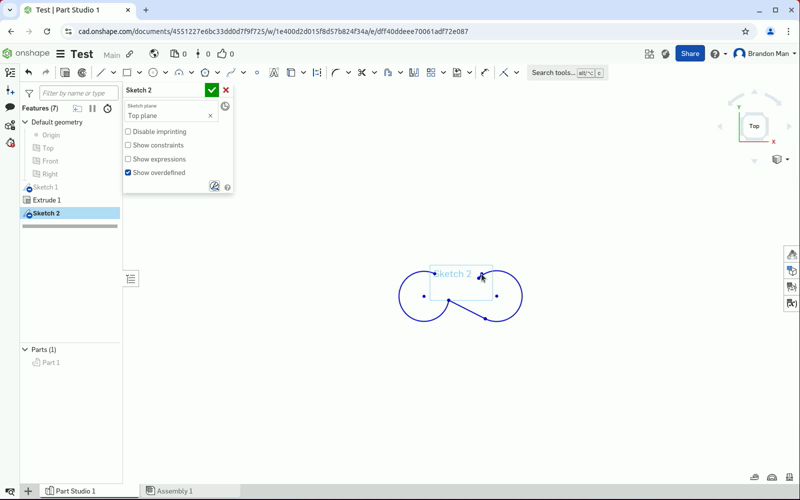
mouse_move(481, 273)
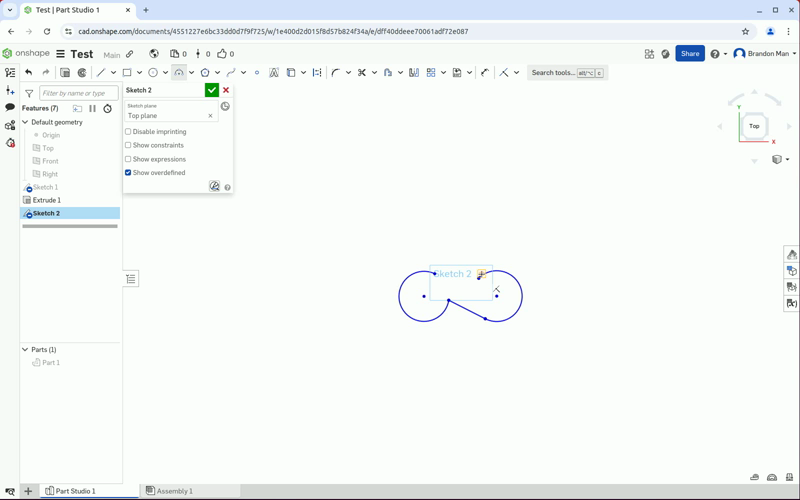
click(481, 273)
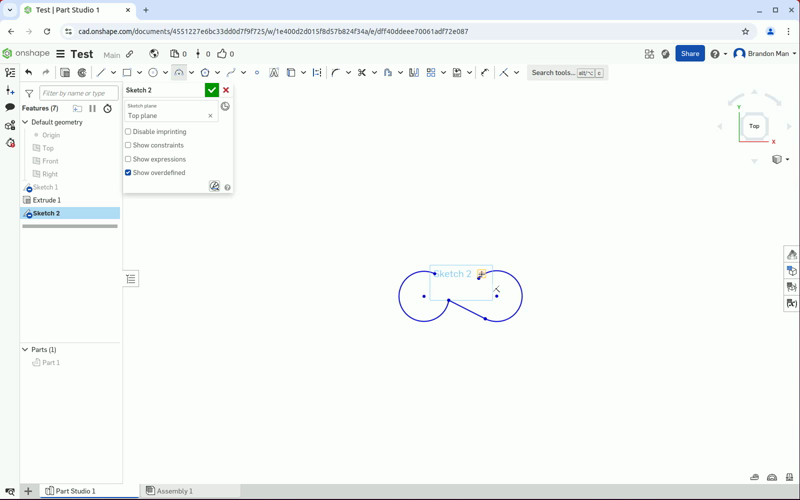
key_down(shift)
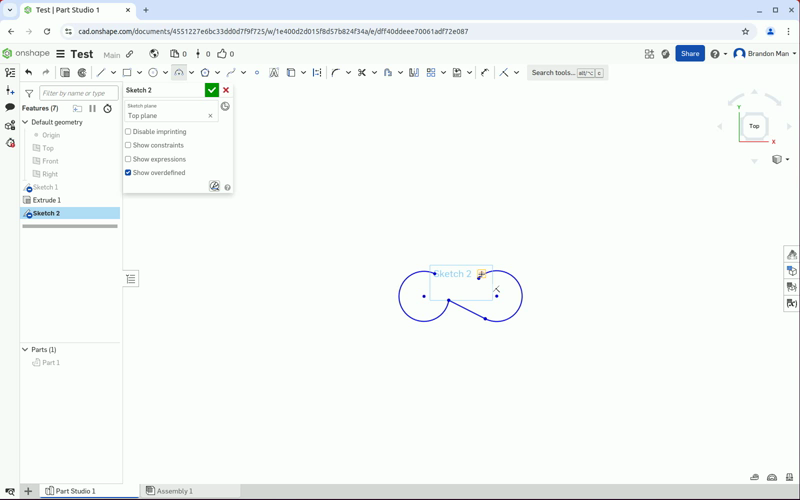
mouse_move(436, 274)
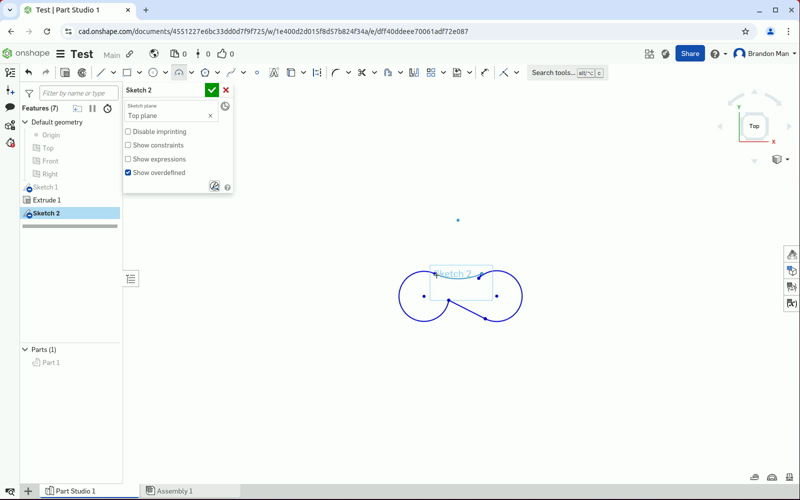
scroll(6)
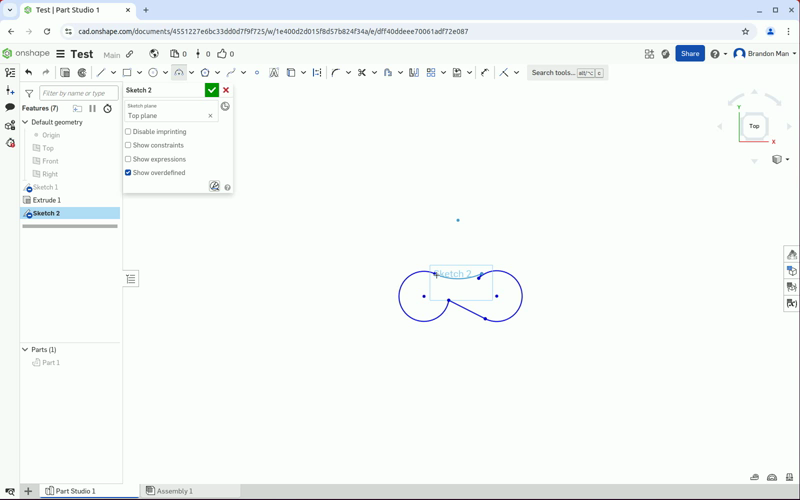
scroll(6)
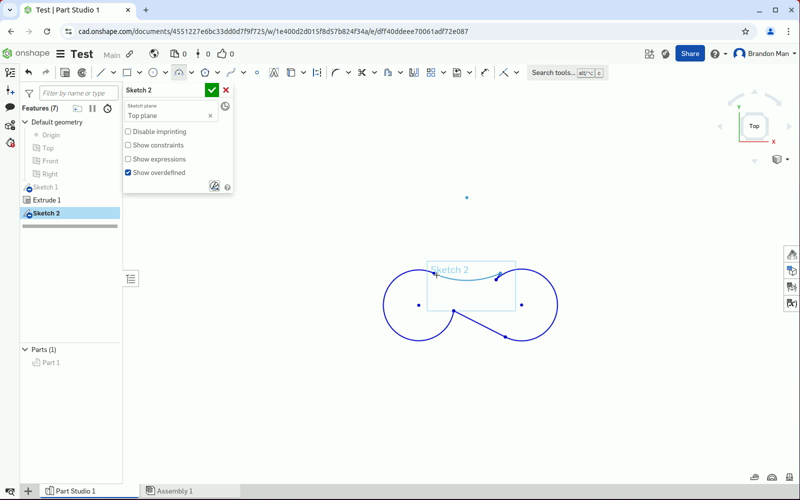
scroll(6)
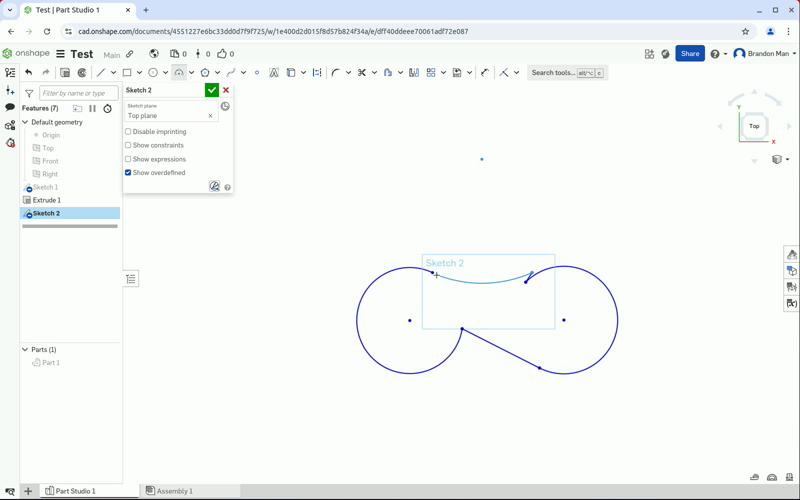
scroll(6)
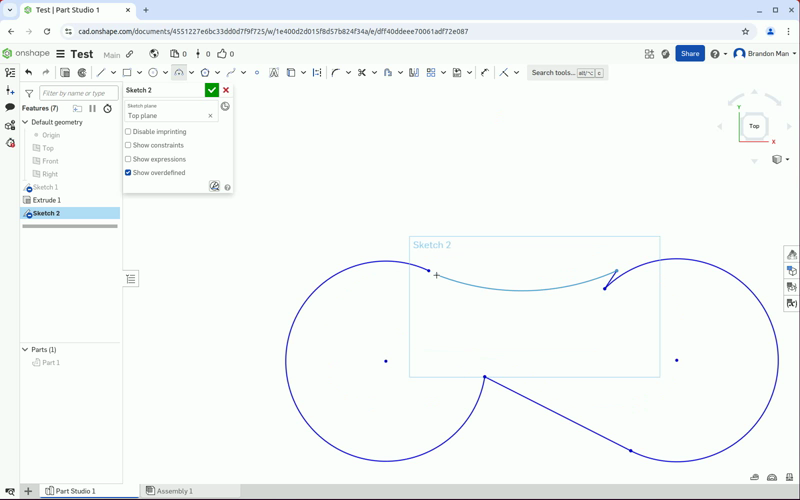
scroll(6)
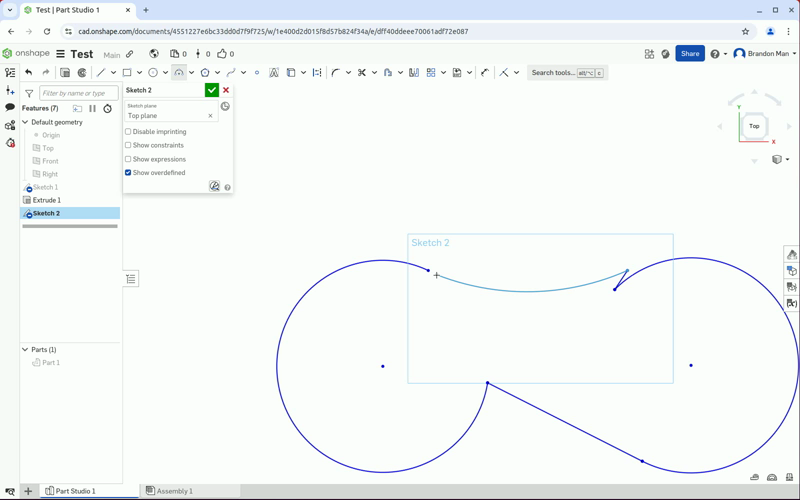
scroll(6)
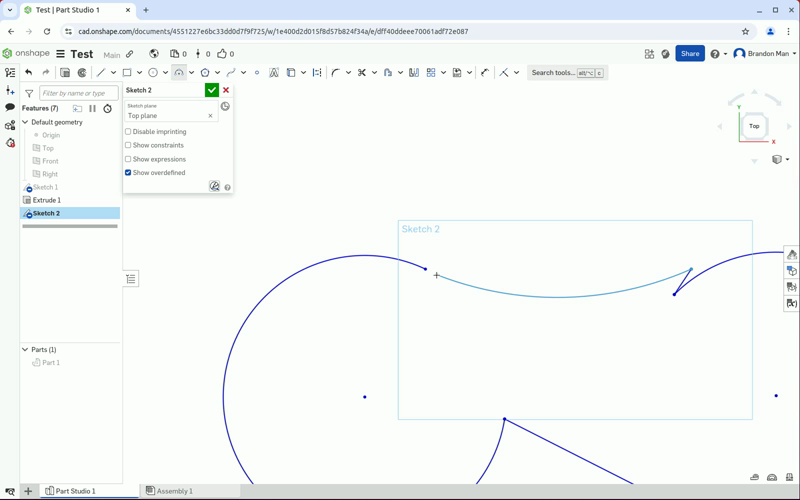
scroll(6)
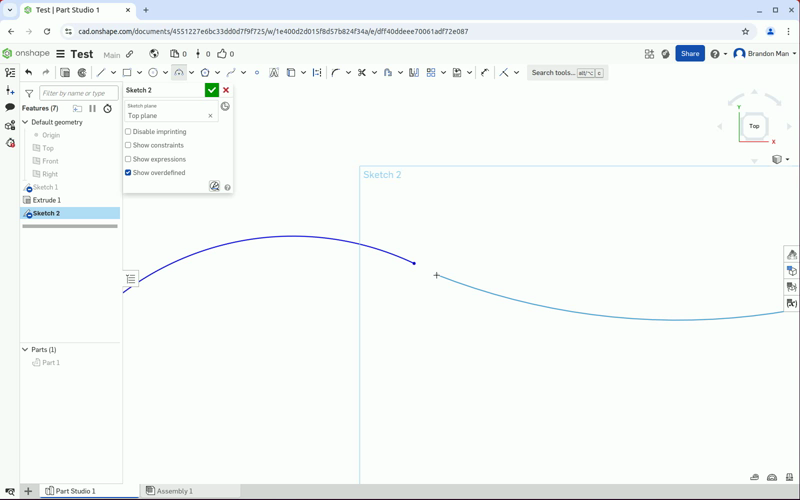
click(436, 274)
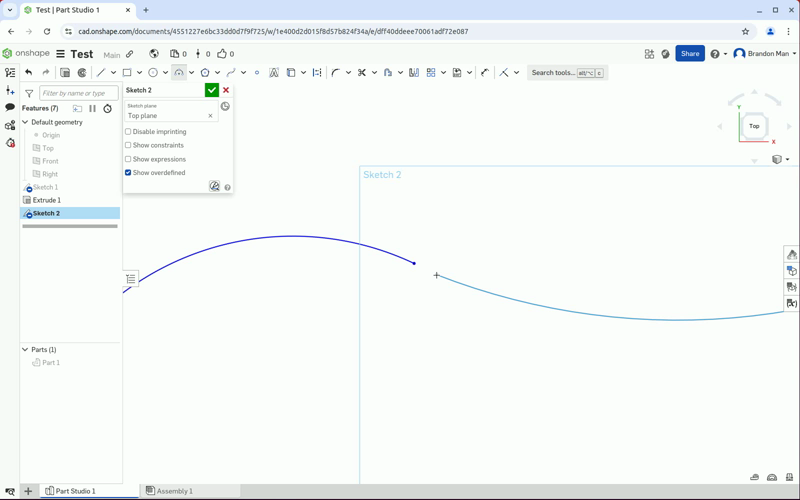
scroll(-6)
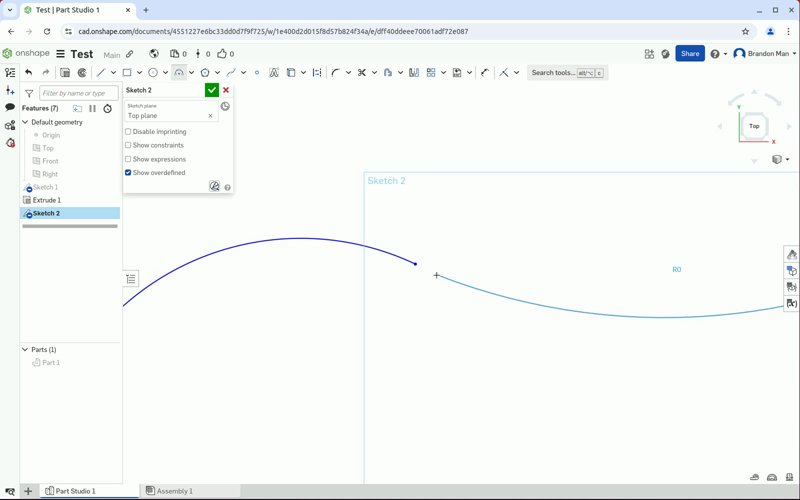
scroll(-6)
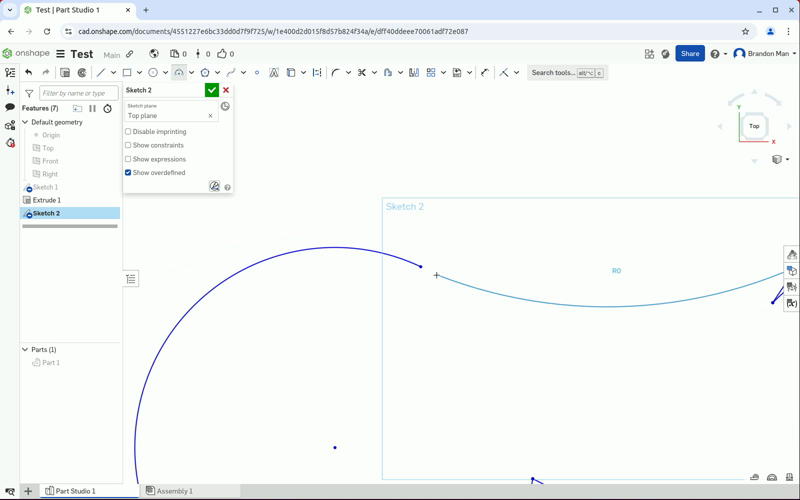
scroll(-6)
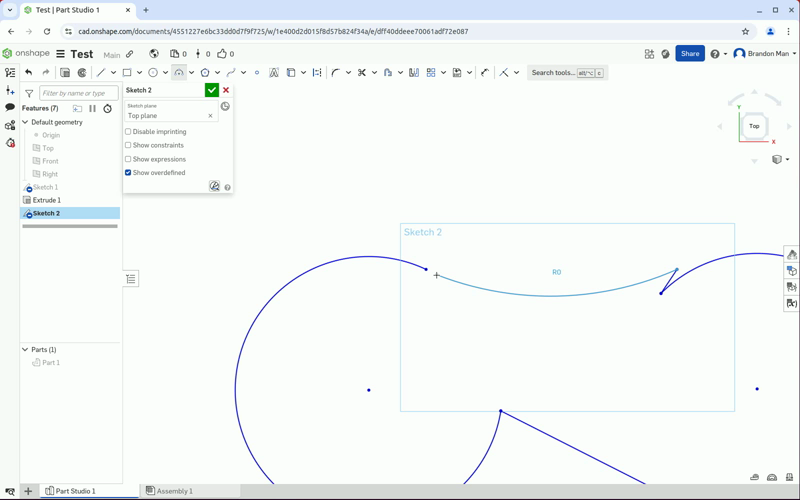
scroll(-6)
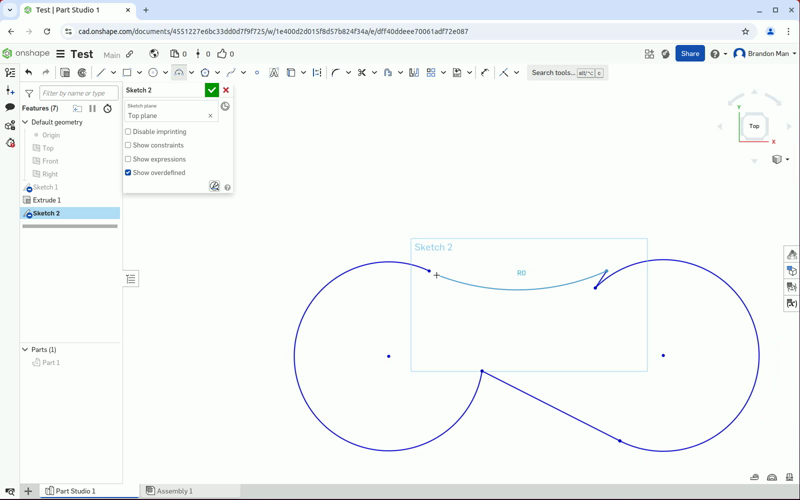
scroll(-6)
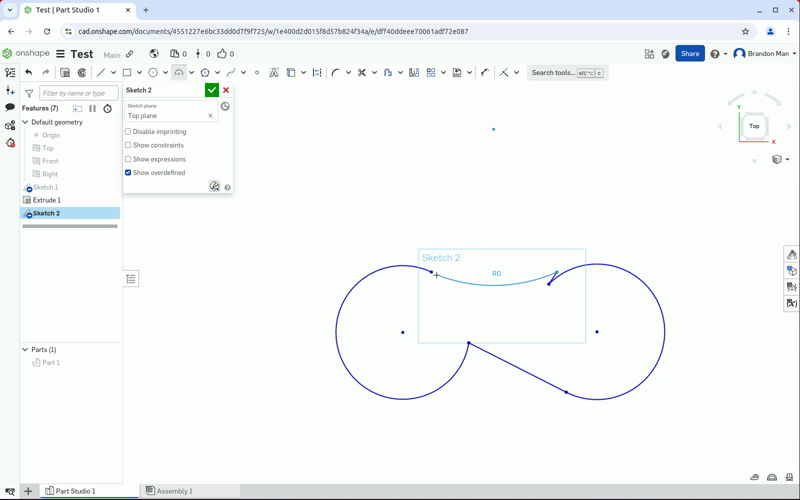
scroll(-6)
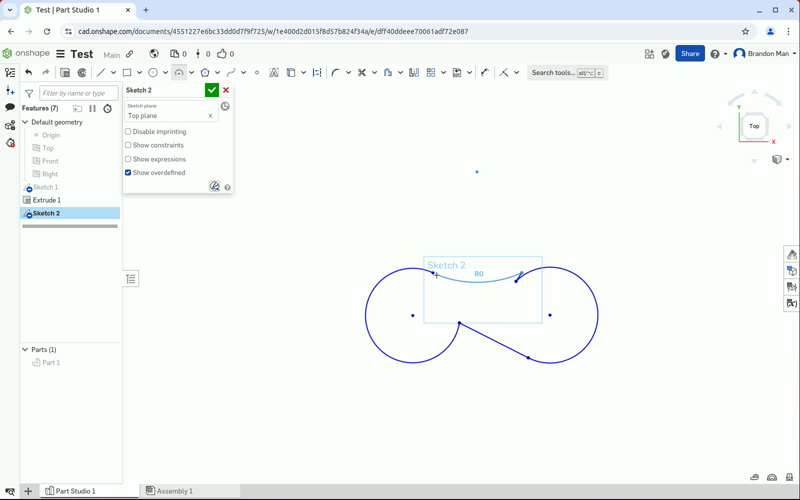
scroll(-6)
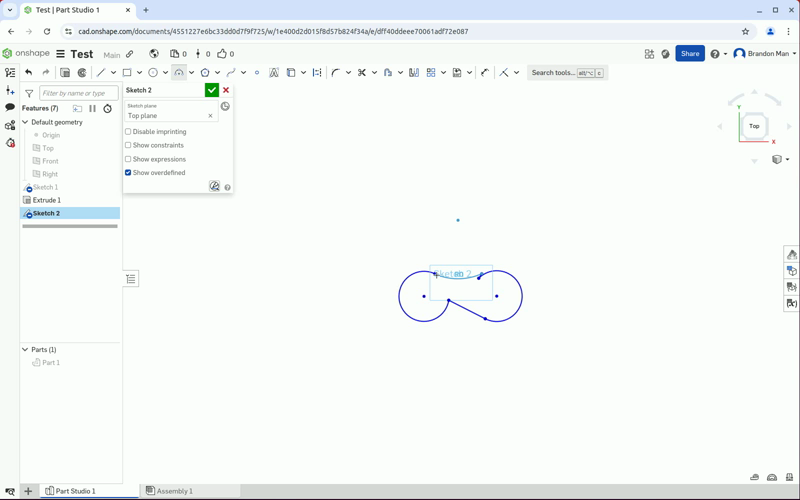
mouse_move(458, 236)
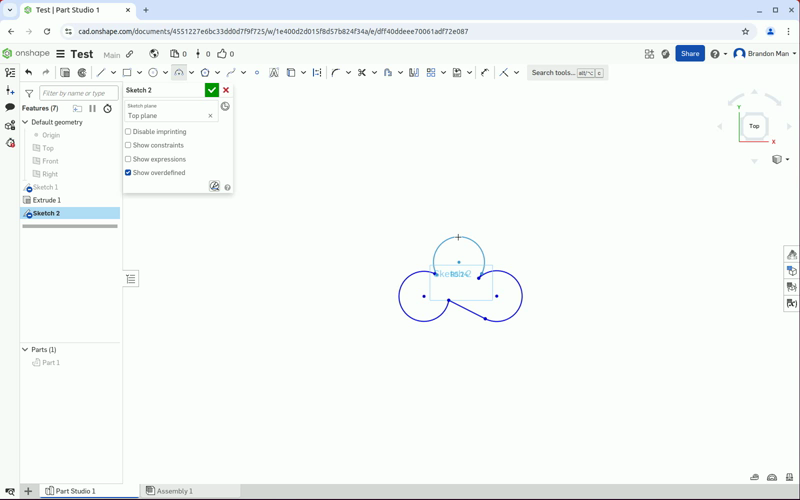
click(458, 236)
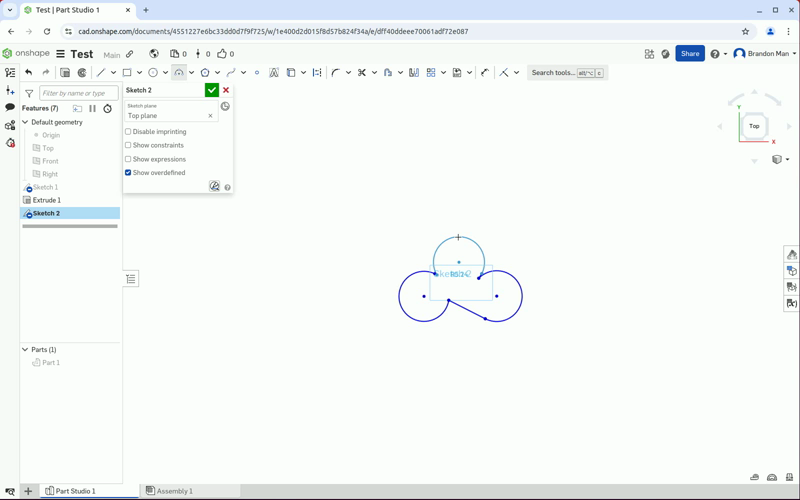
key_up(shift)
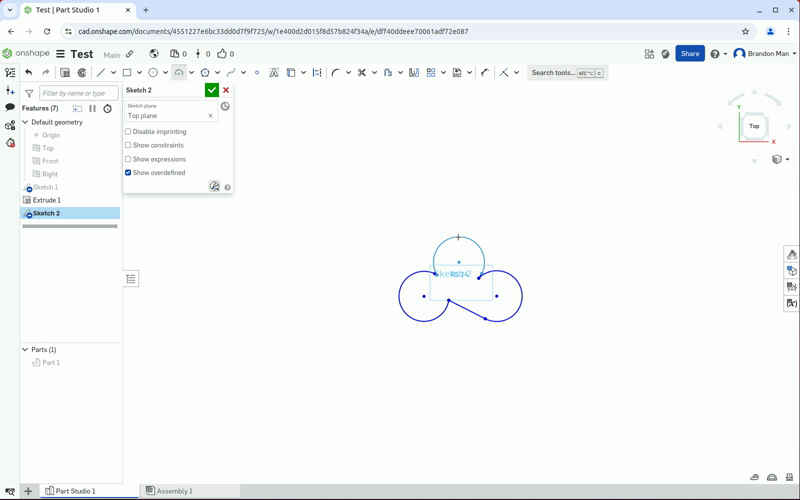
key(esc)
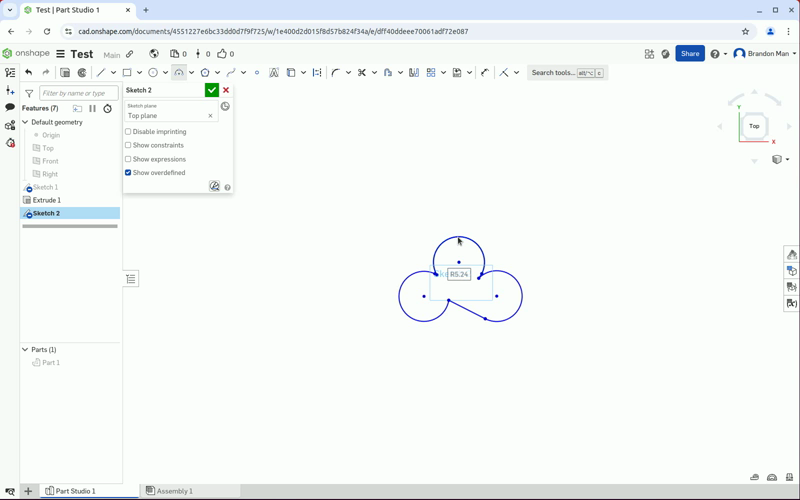
key(l)
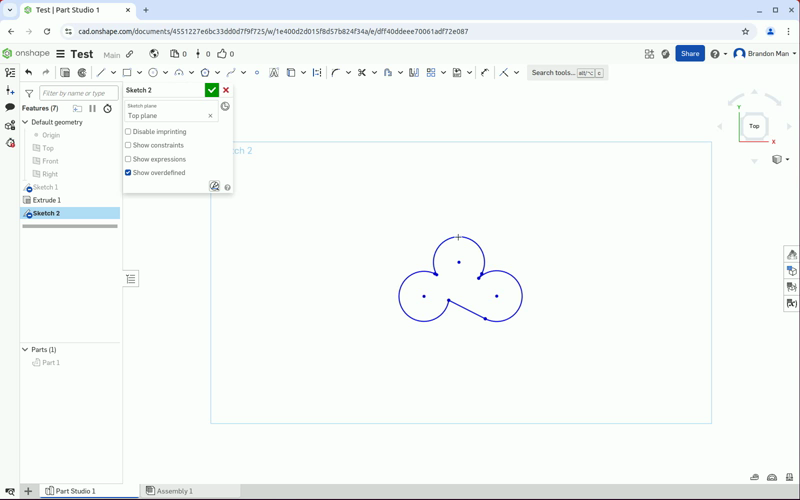
mouse_move(436, 274)
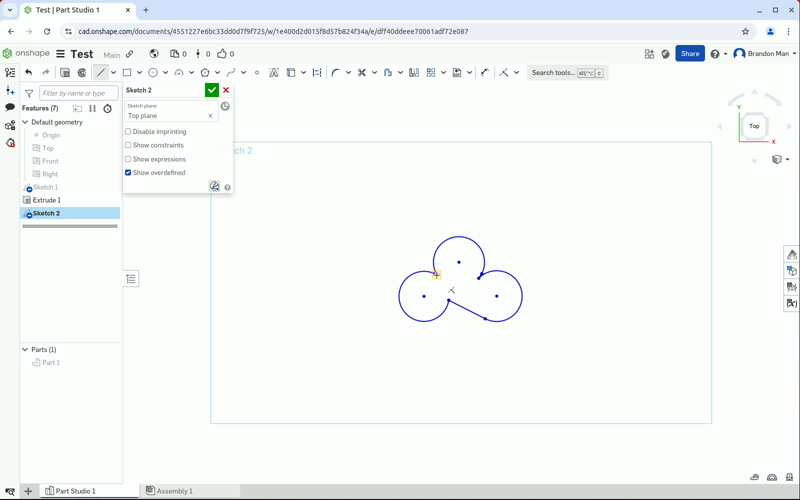
scroll(6)
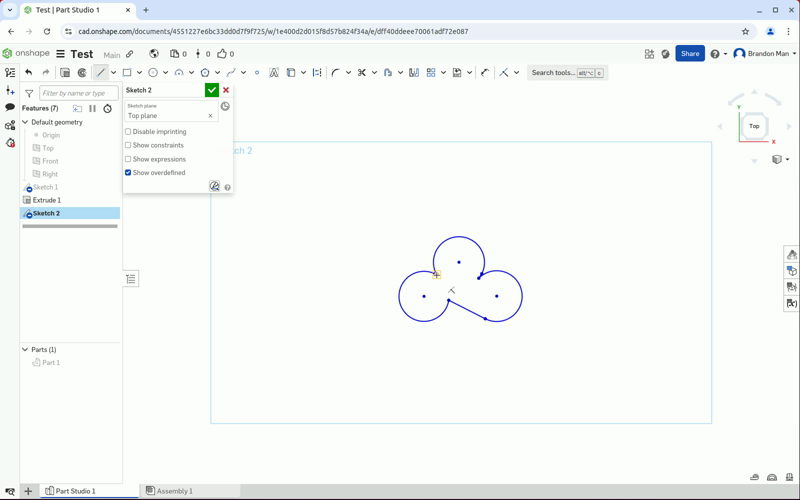
scroll(6)
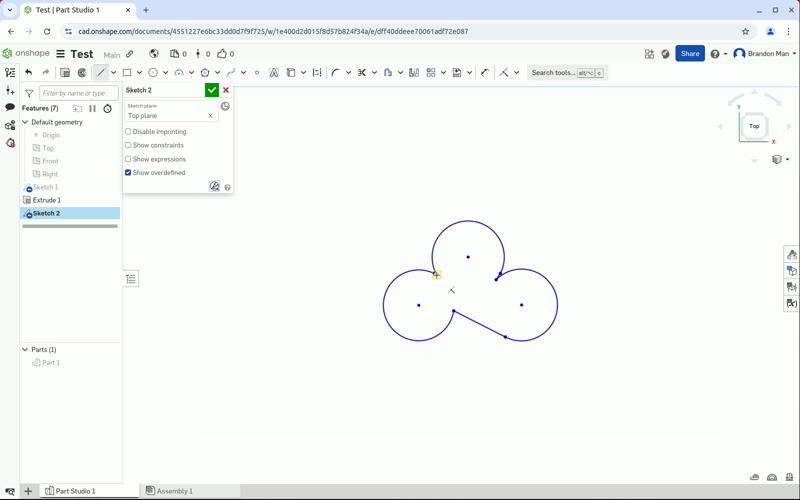
scroll(6)
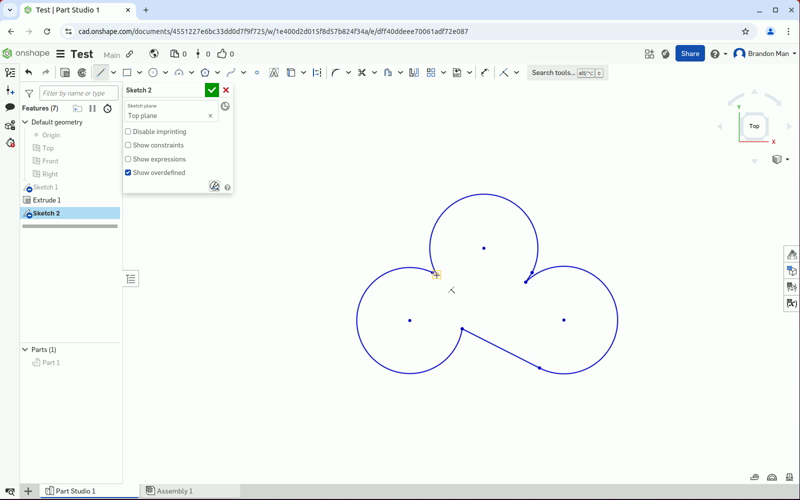
scroll(6)
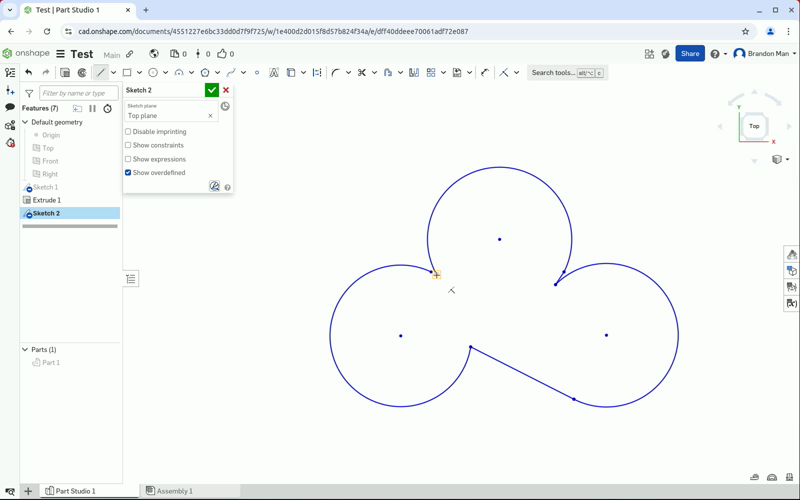
scroll(6)
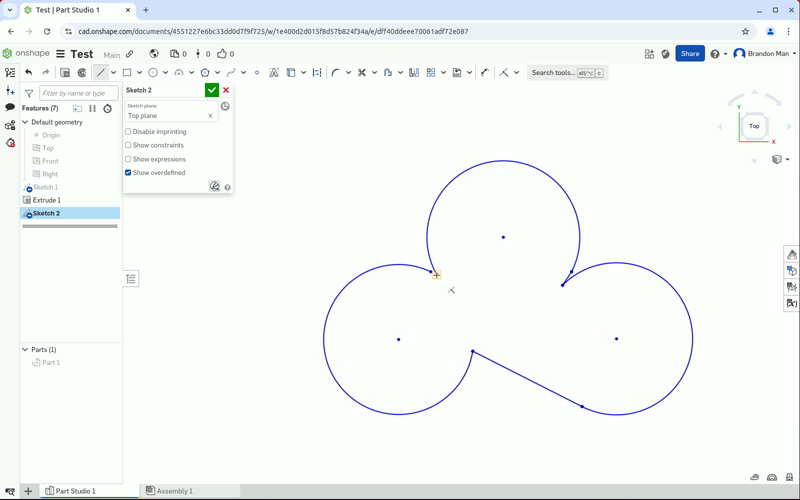
scroll(6)
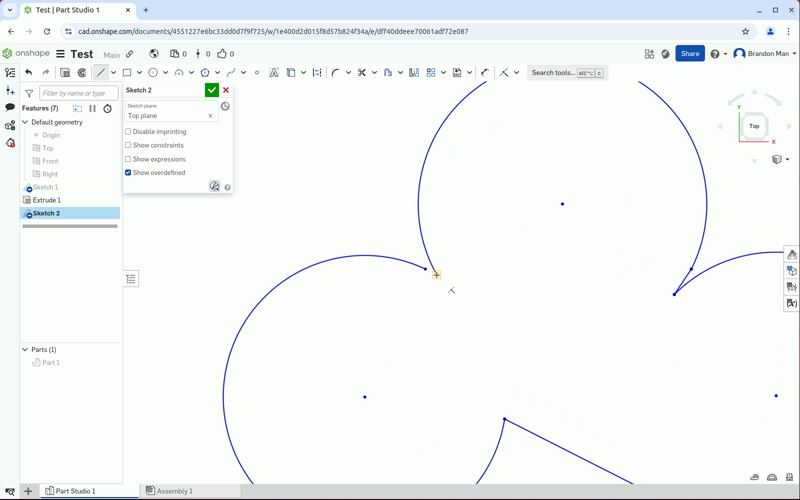
scroll(6)
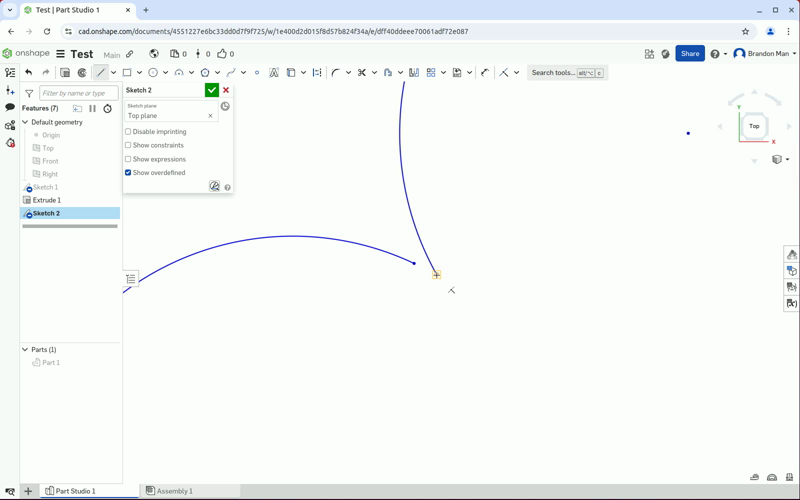
click(436, 274)
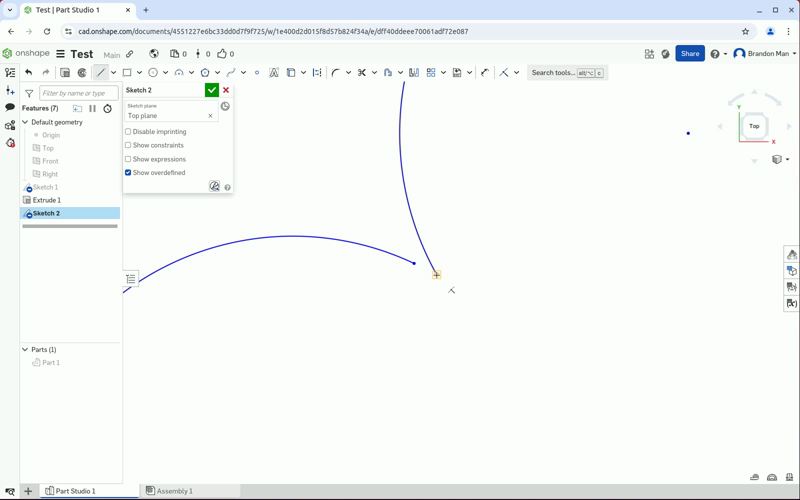
scroll(-6)
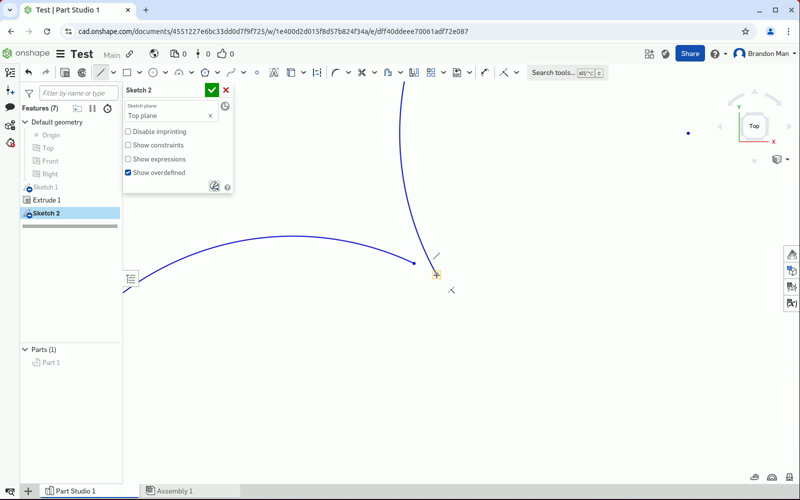
scroll(-6)
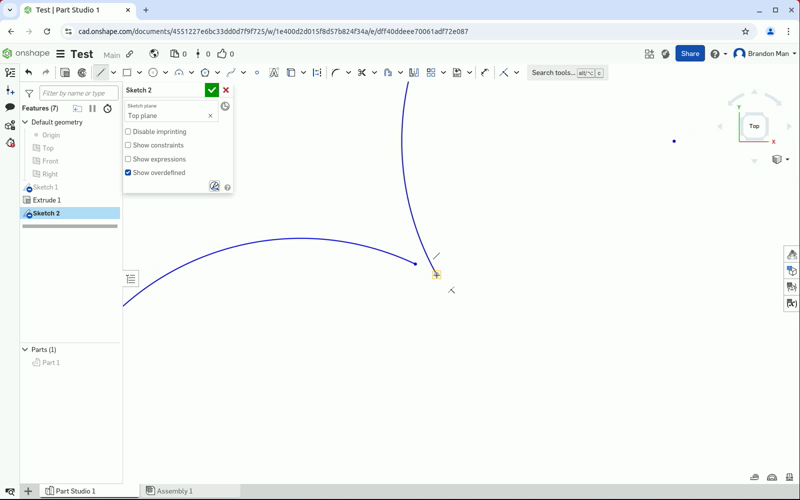
scroll(-6)
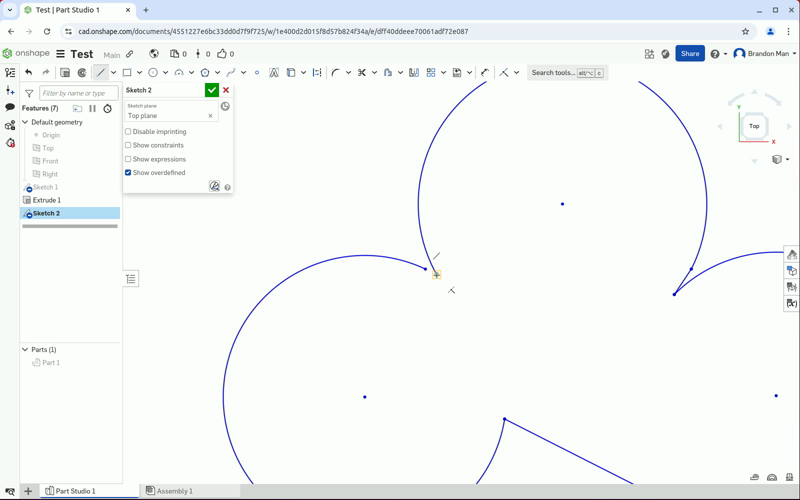
scroll(-6)
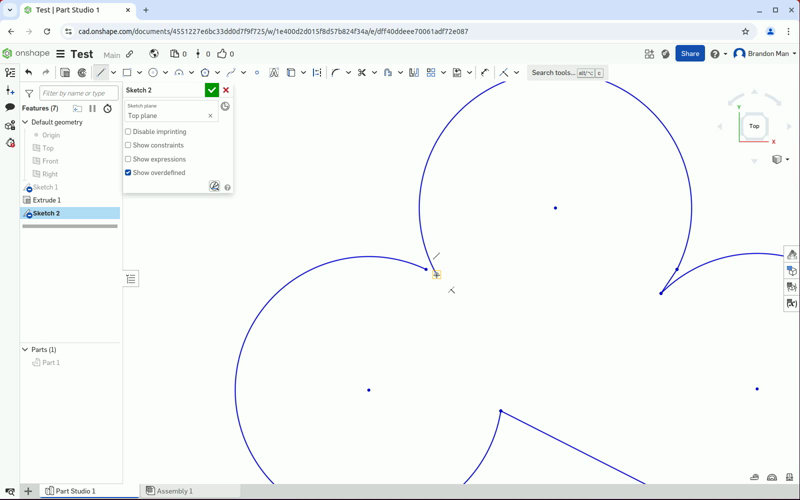
scroll(-6)
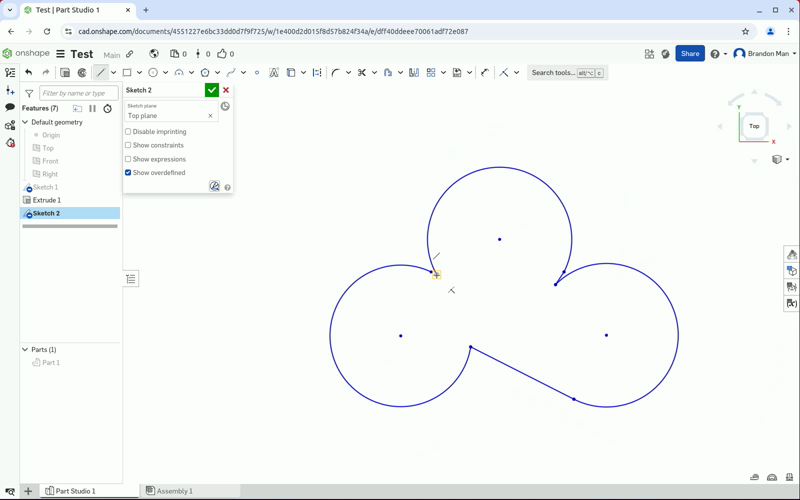
scroll(-6)
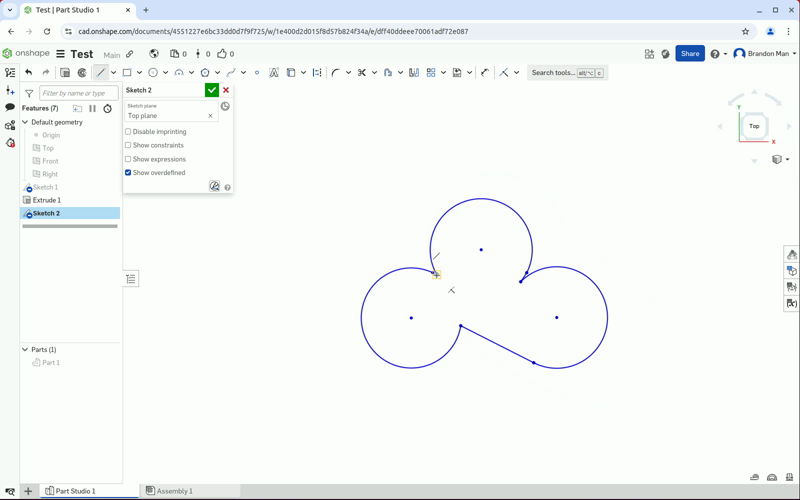
scroll(-6)
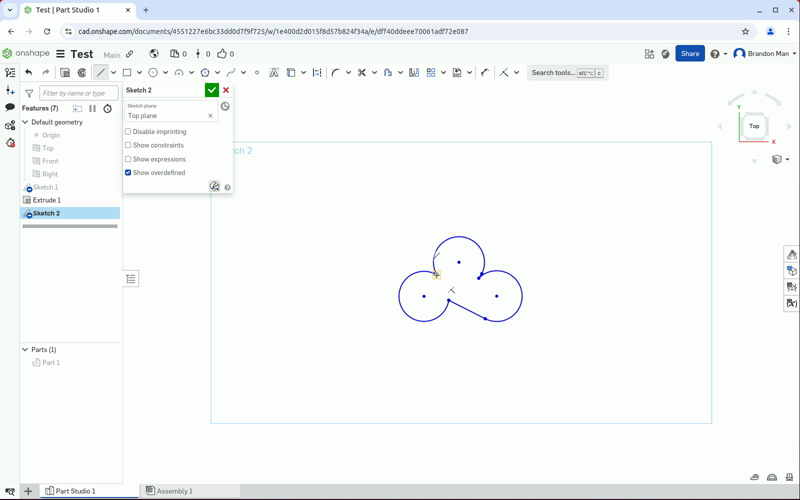
mouse_move(466, 274)
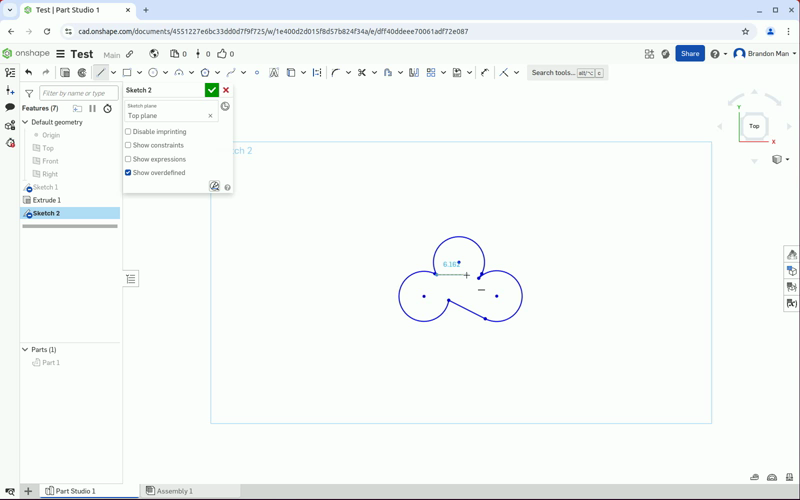
key_down(shift)
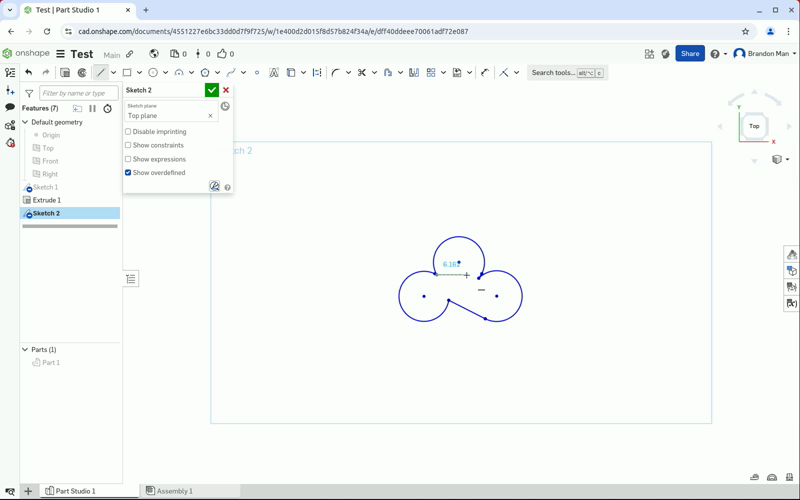
mouse_move(434, 273)
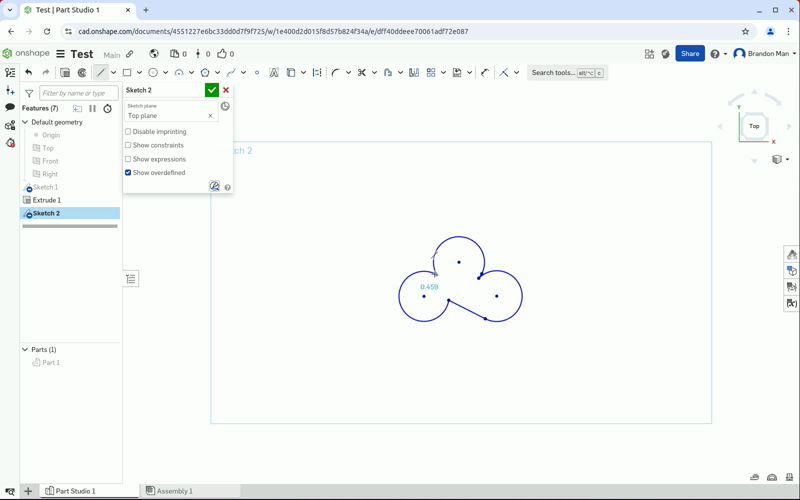
scroll(6)
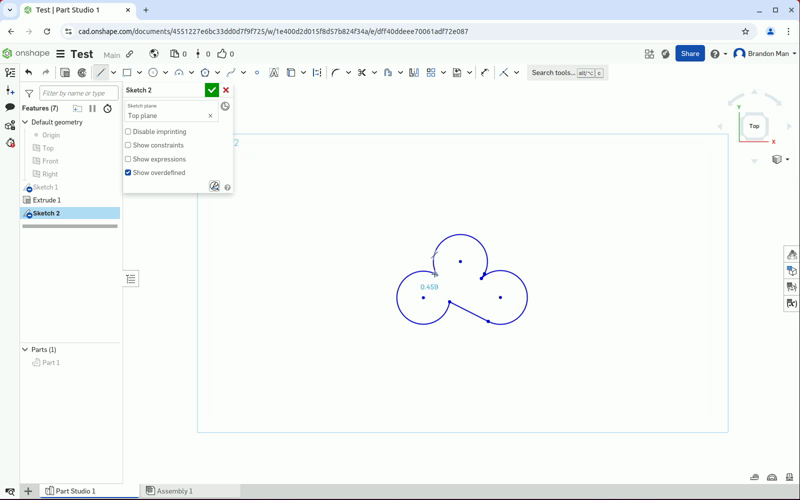
scroll(6)
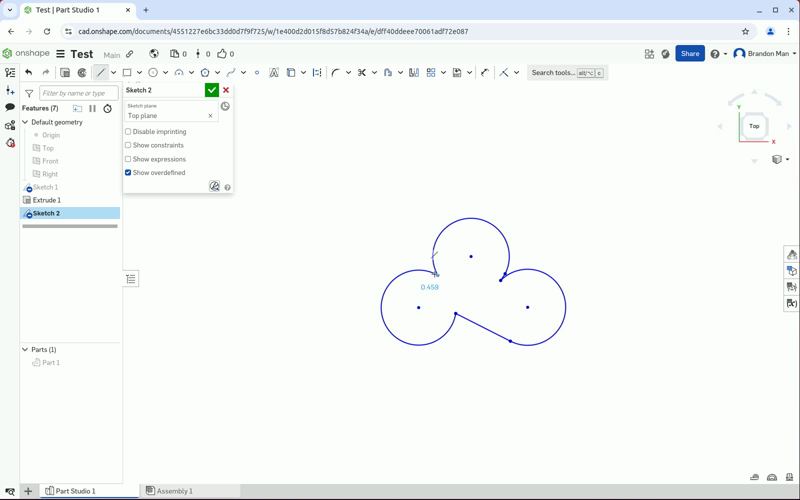
scroll(6)
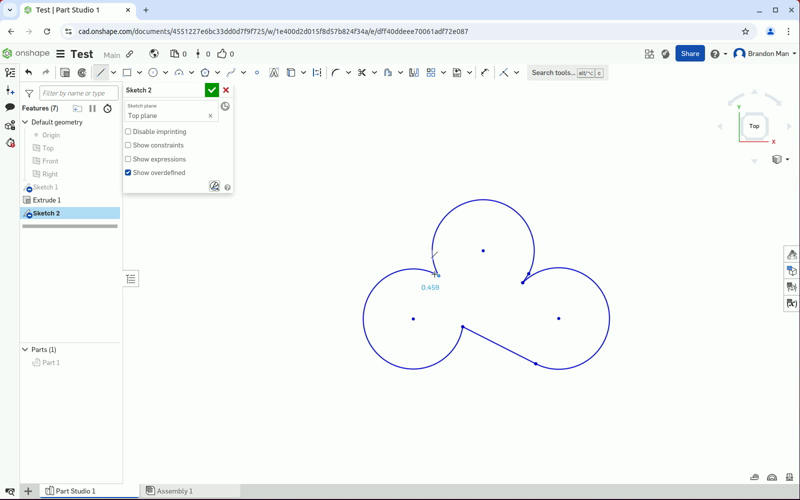
scroll(6)
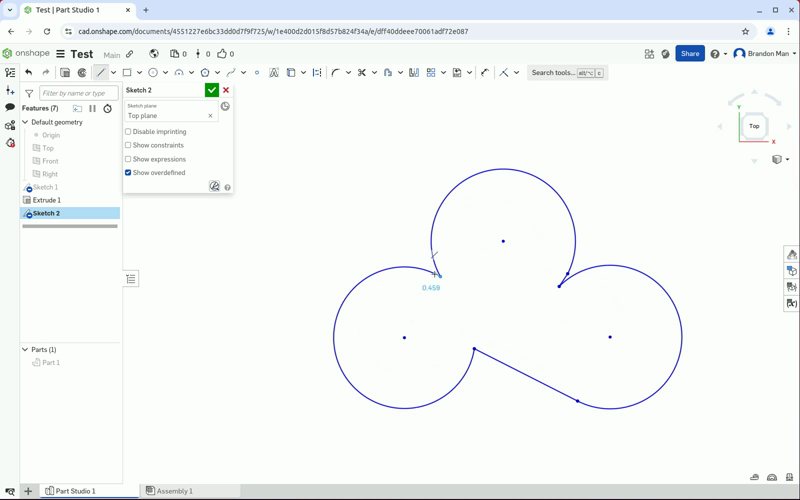
scroll(6)
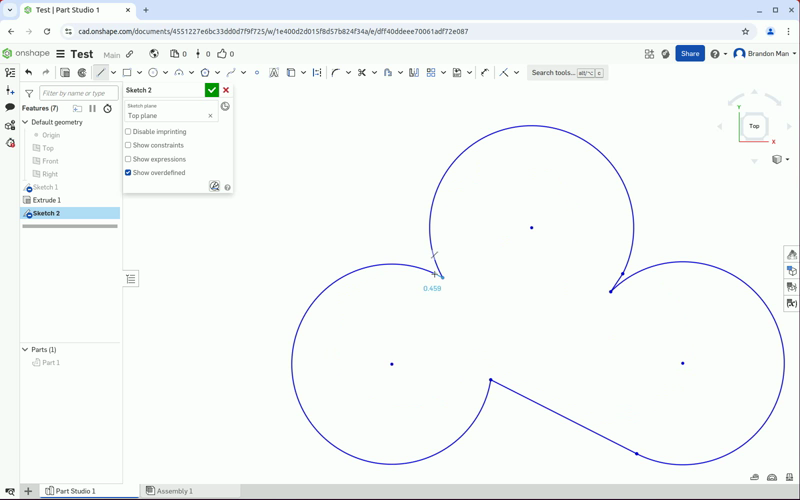
scroll(6)
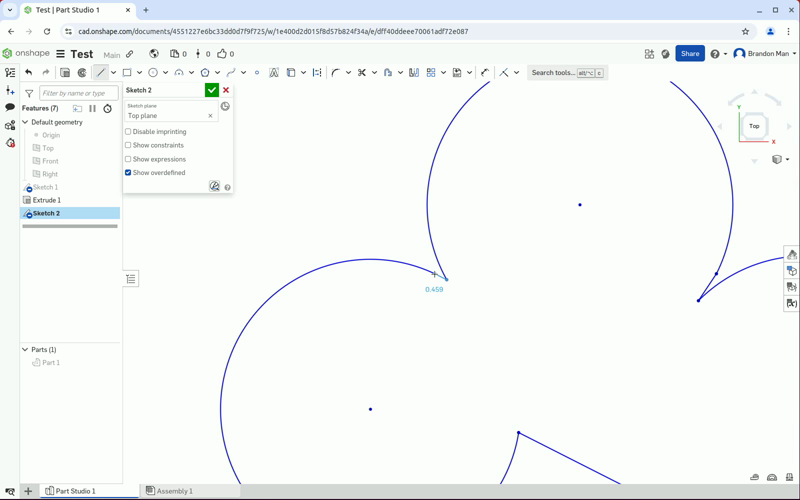
scroll(6)
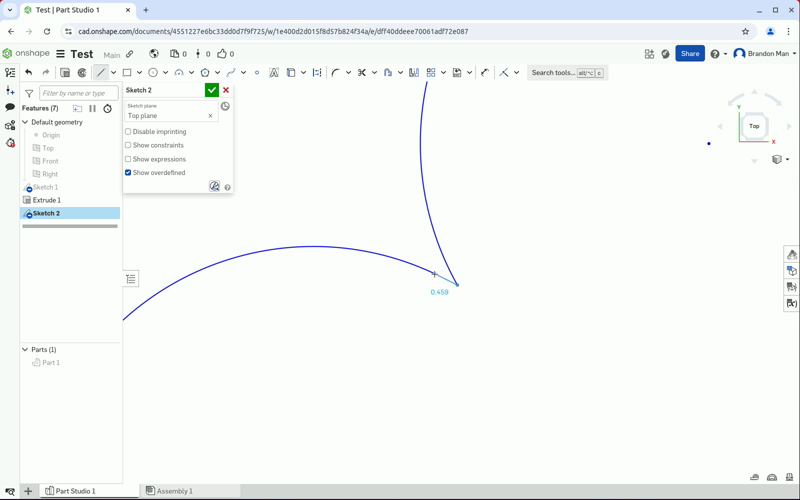
key_up(shift)
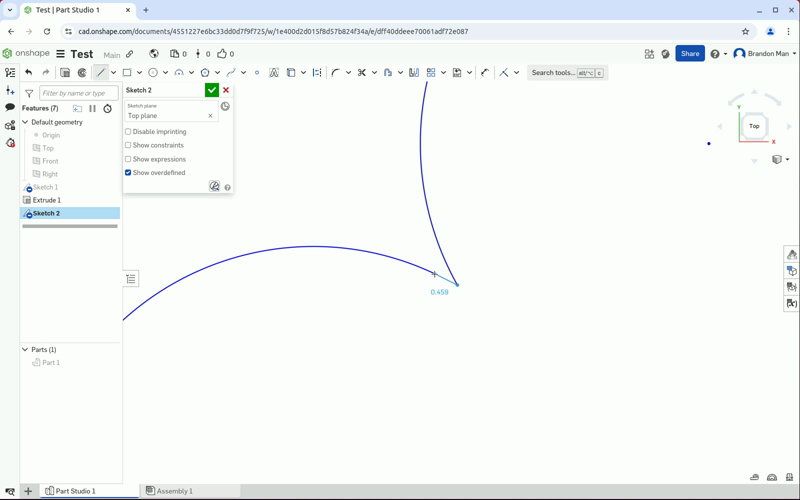
click(434, 273)
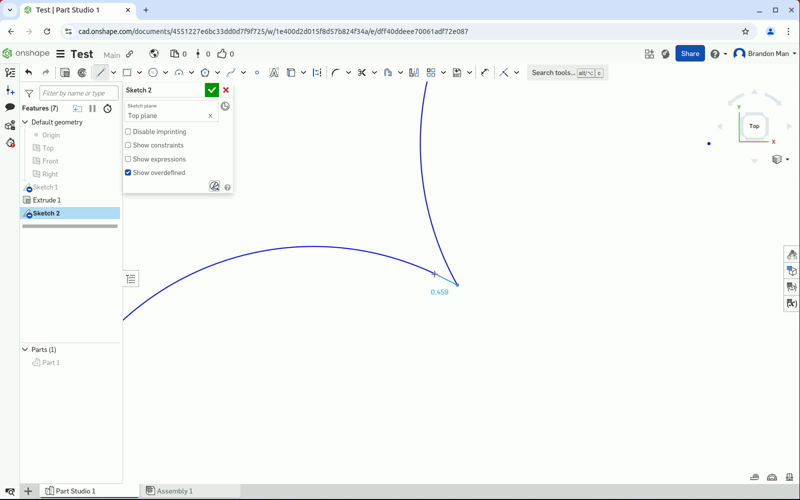
scroll(-6)
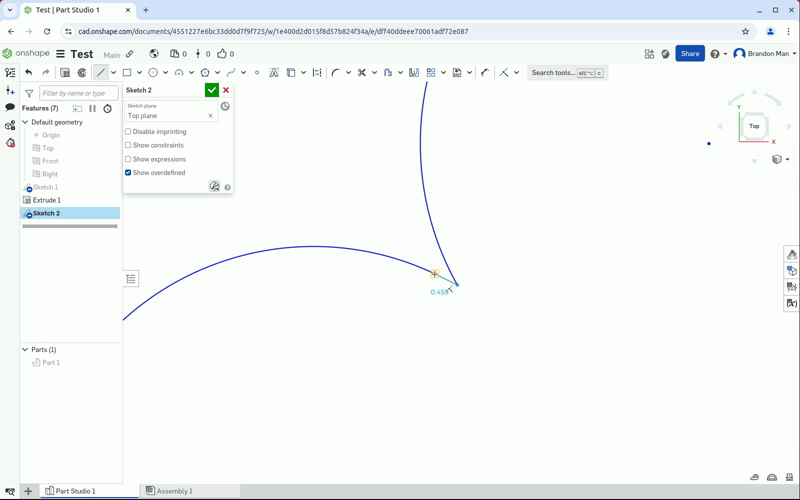
scroll(-6)
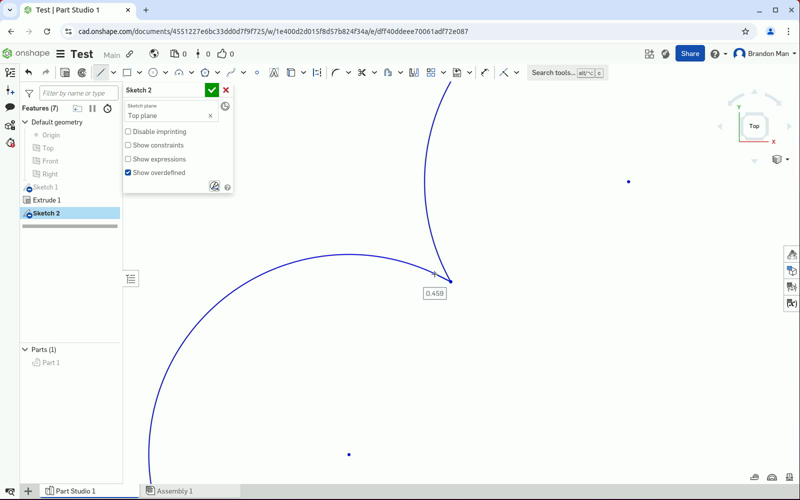
scroll(-6)
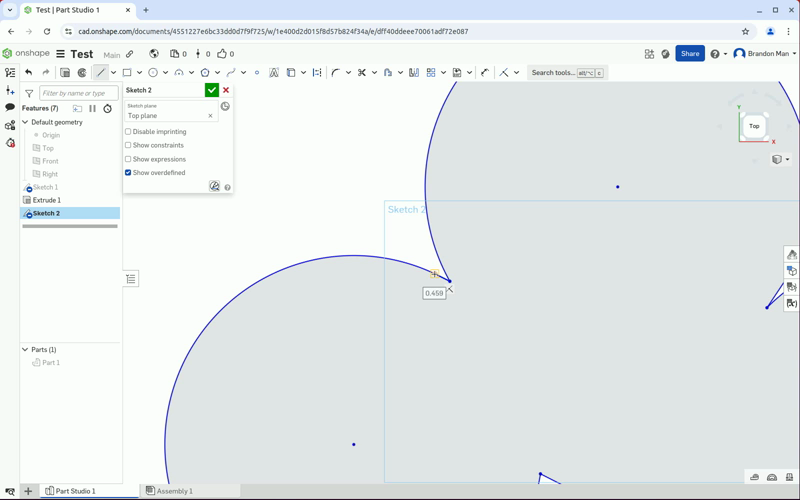
scroll(-6)
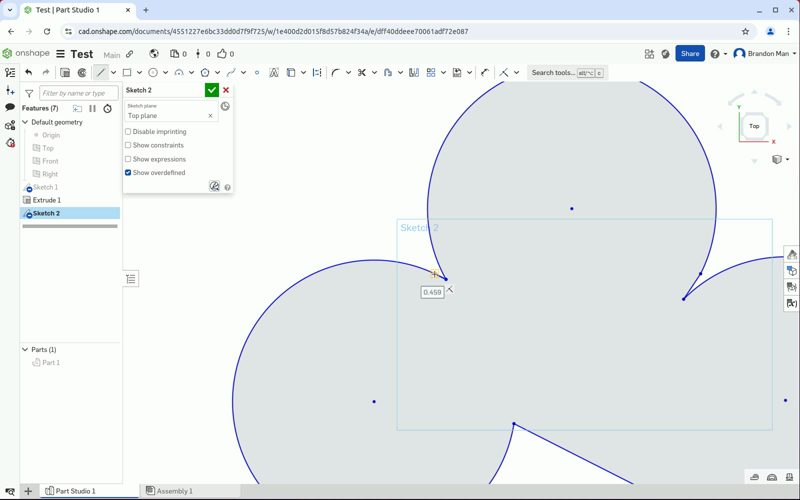
scroll(-6)
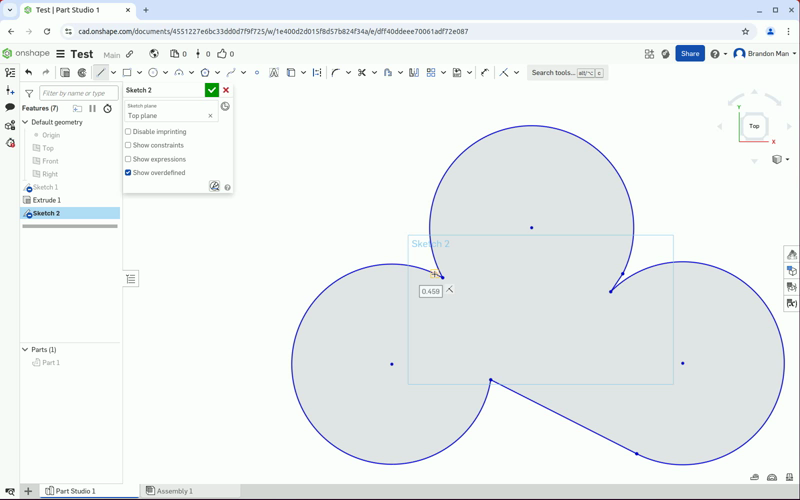
scroll(-6)
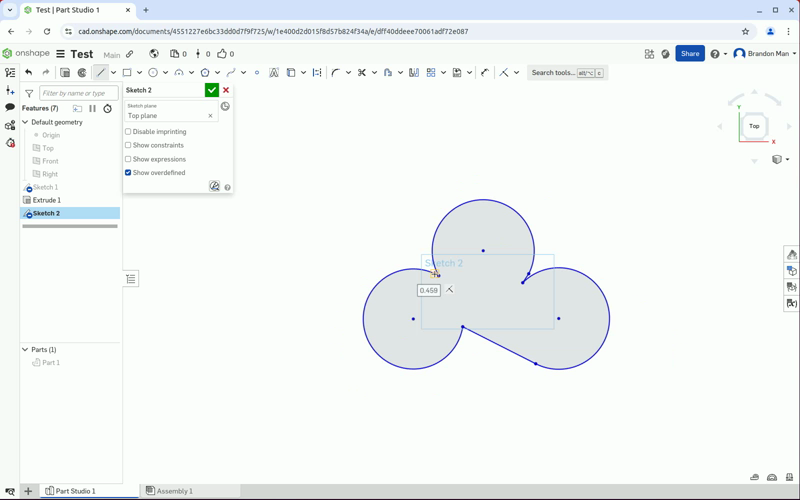
scroll(-6)
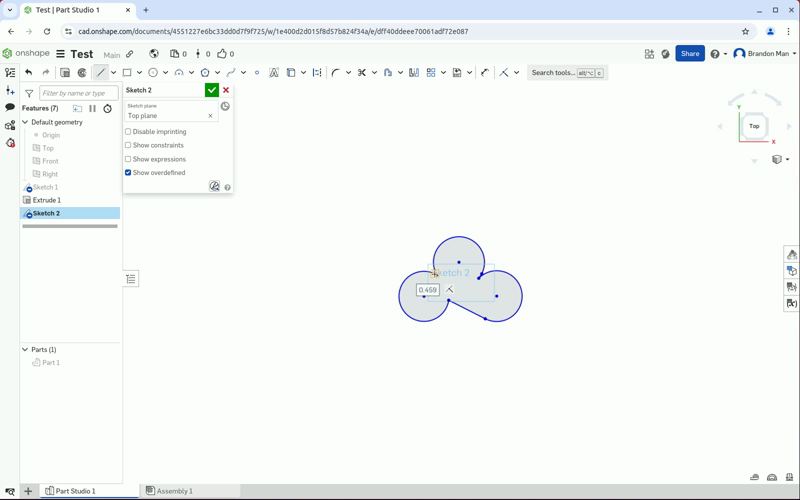
key(esc)
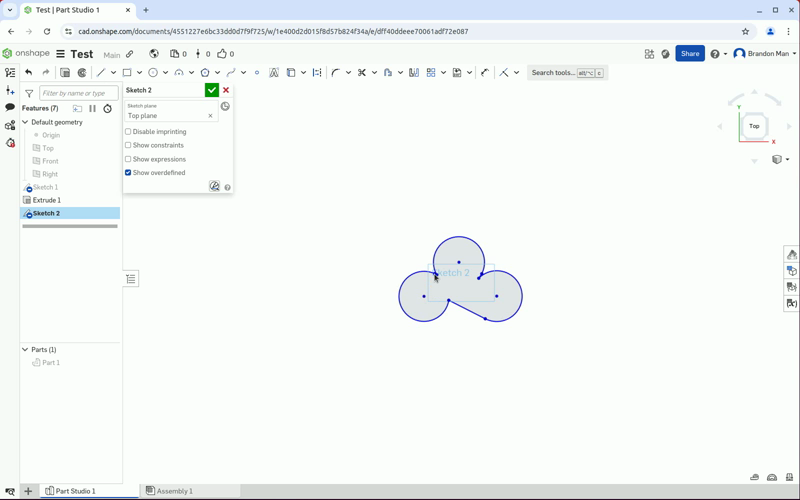
key(a)
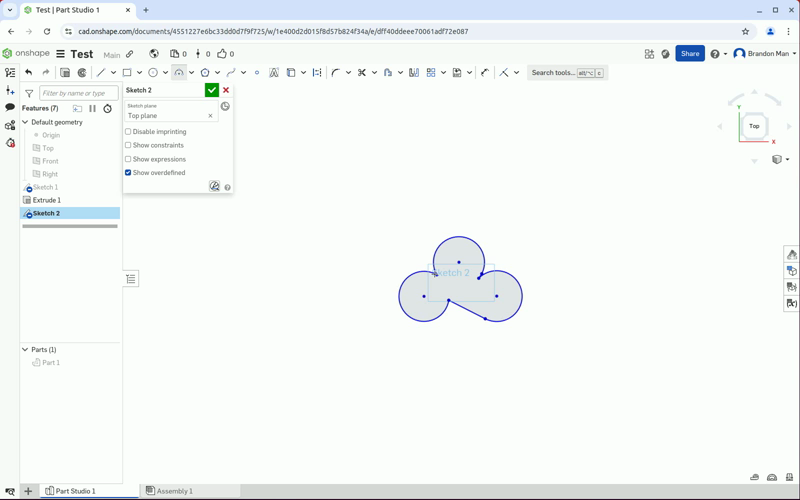
key_down(shift)
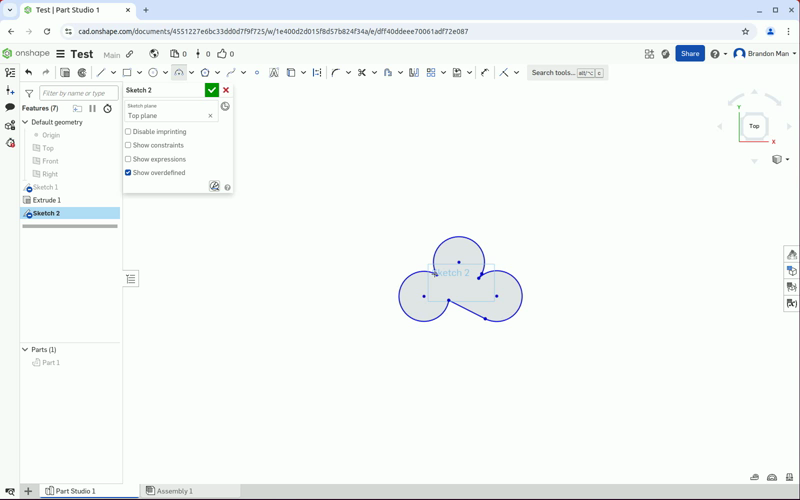
mouse_move(428, 286)
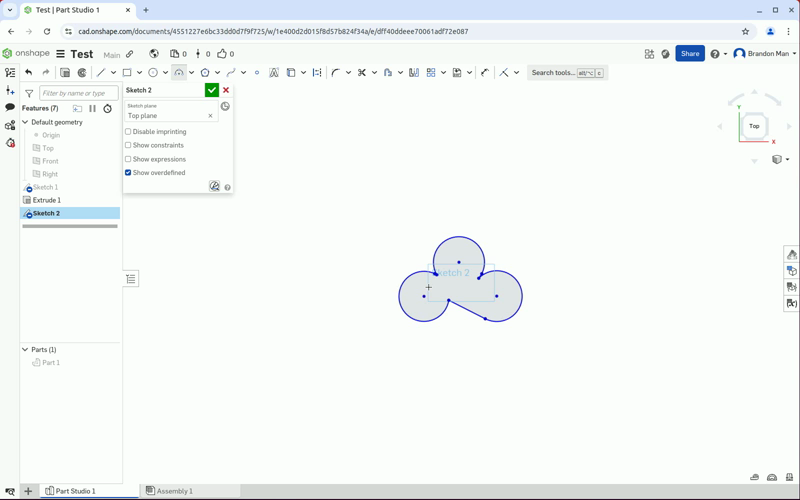
click(428, 286)
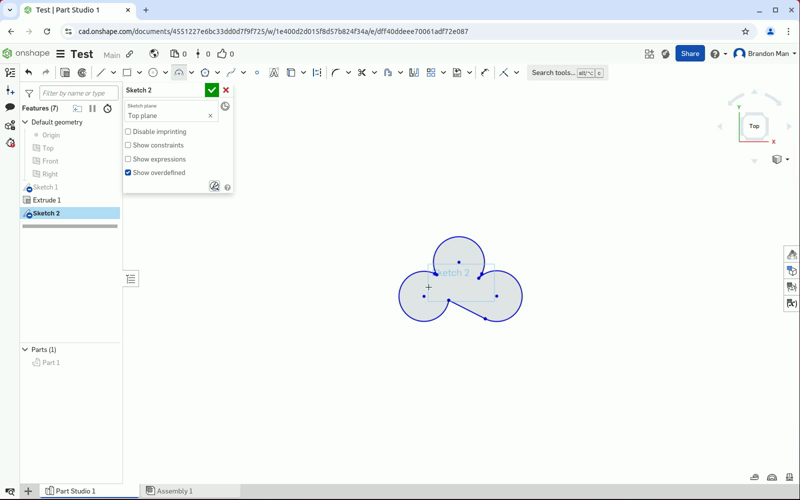
key_up(shift)
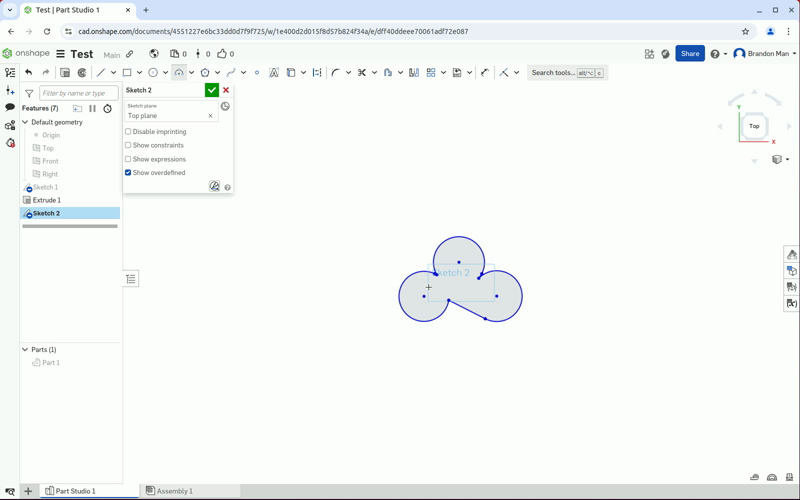
key_down(shift)
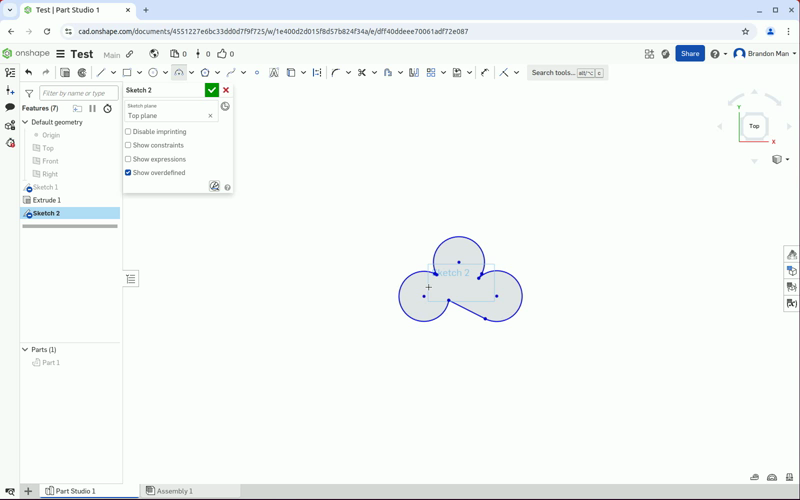
mouse_move(434, 292)
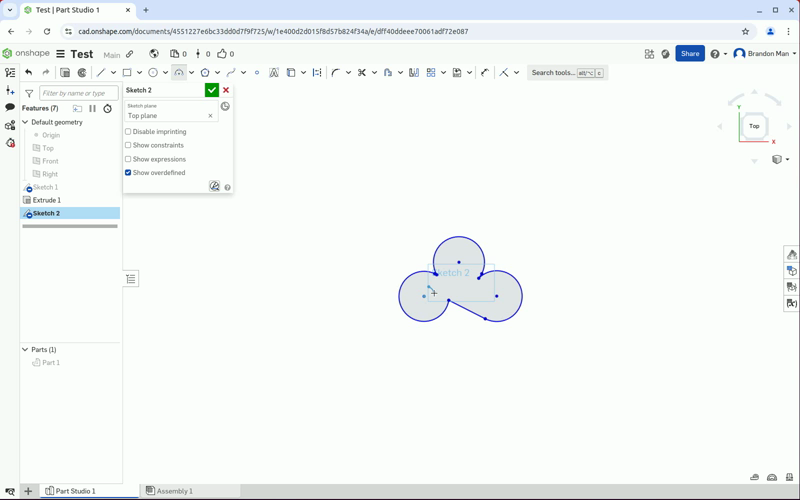
click(434, 292)
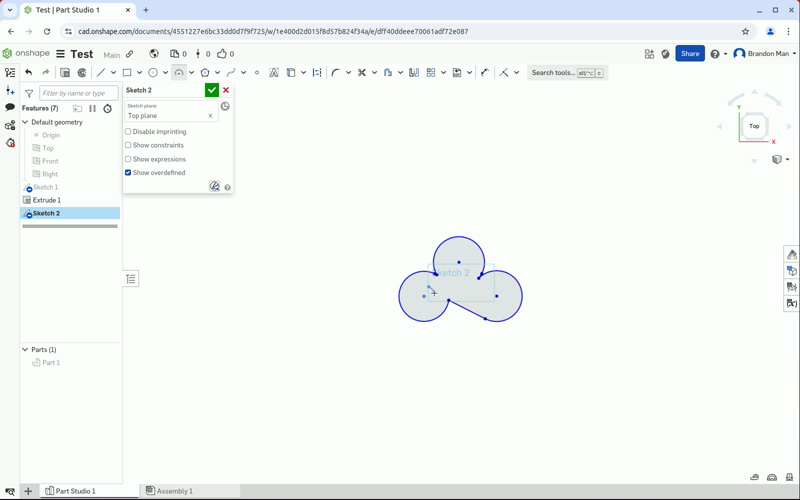
mouse_move(415, 303)
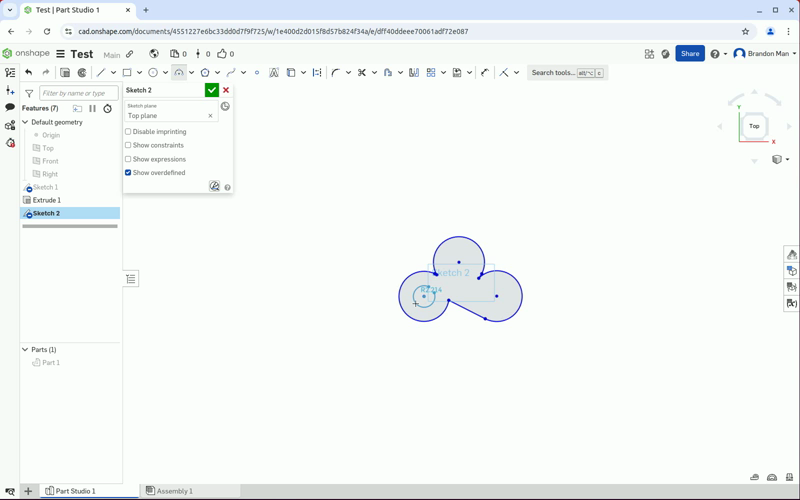
click(415, 303)
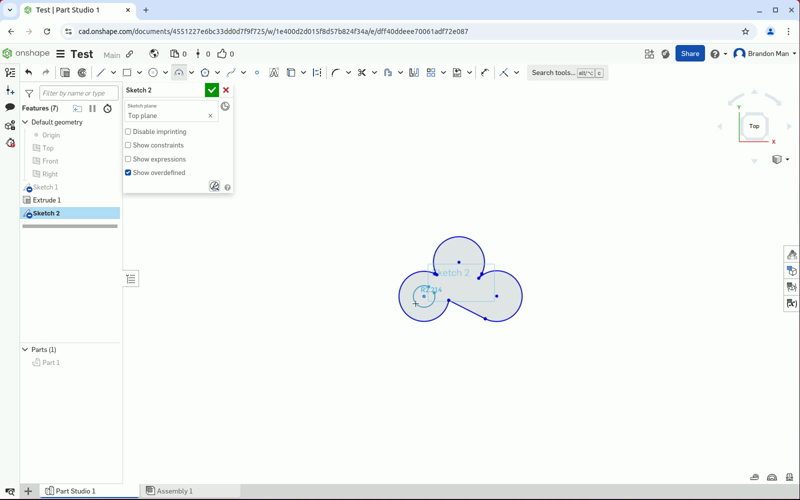
key_up(shift)
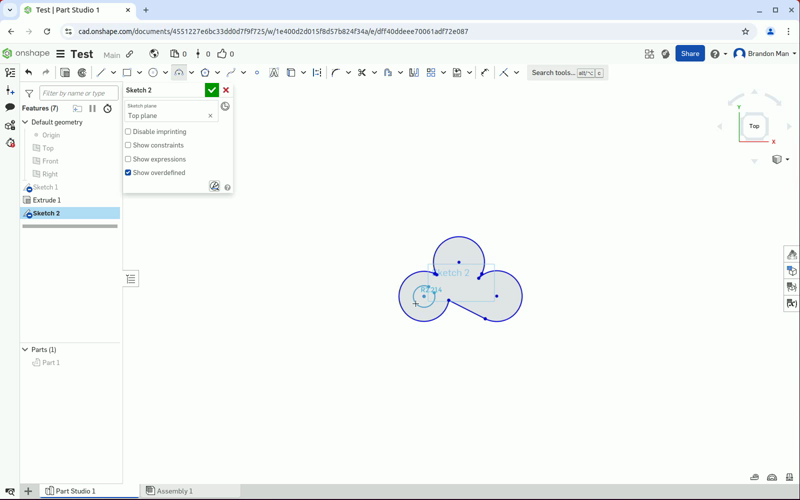
key(esc)
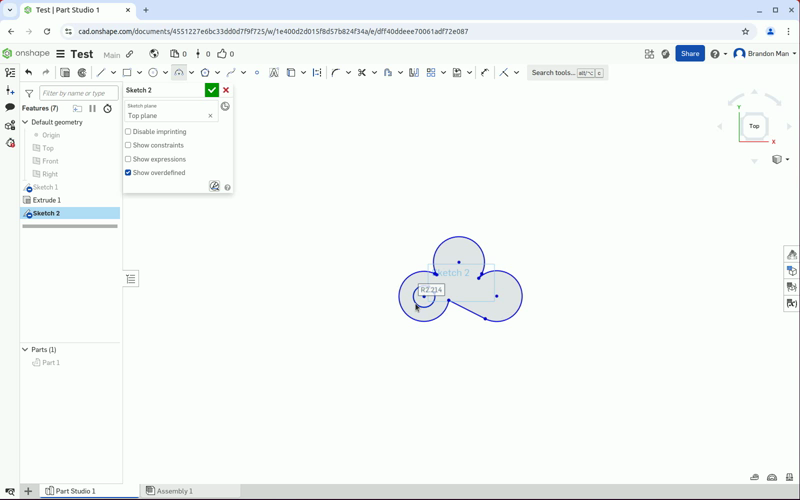
key(l)
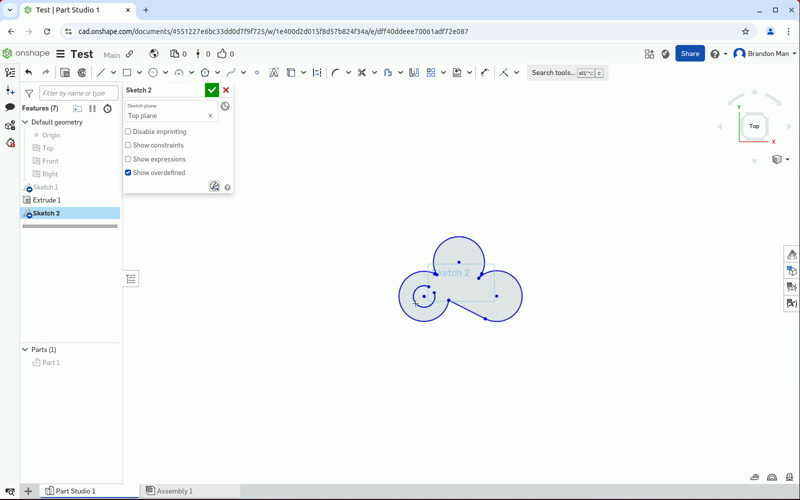
mouse_move(434, 292)
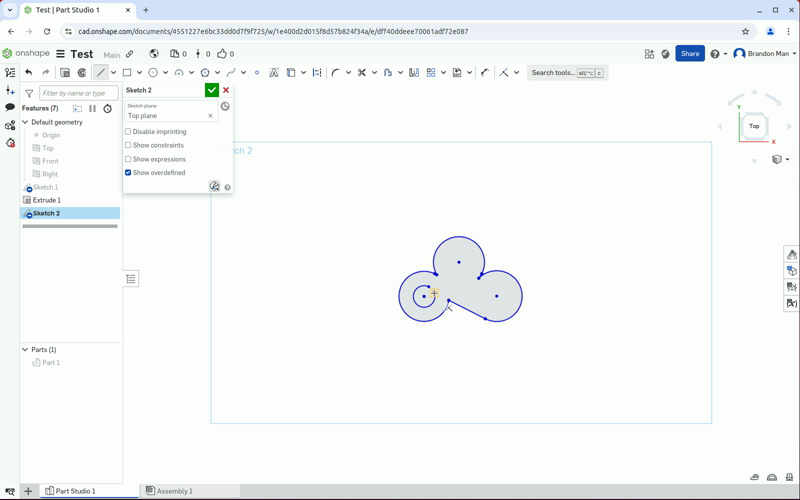
click(434, 292)
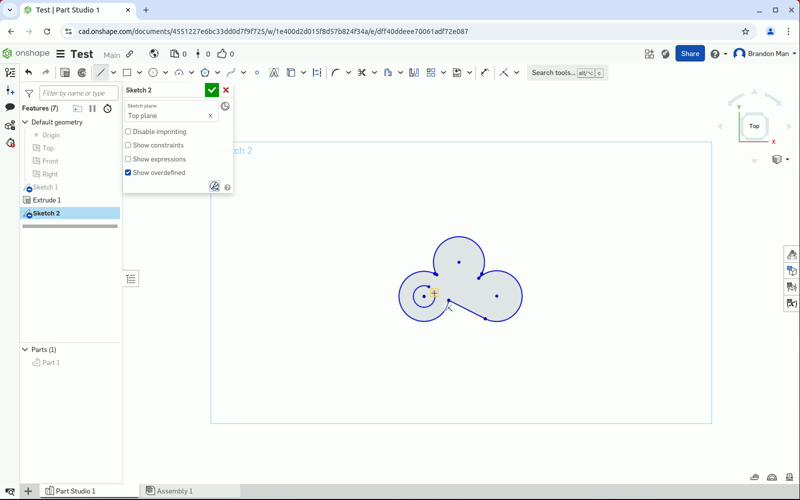
key_down(shift)
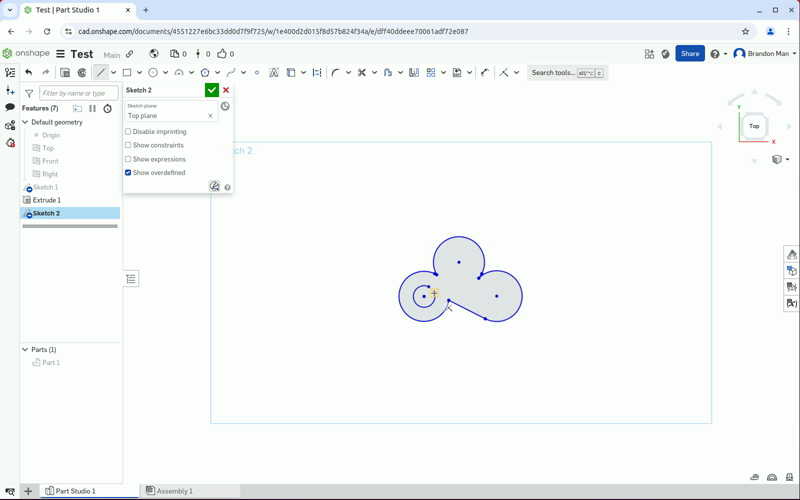
mouse_move(464, 292)
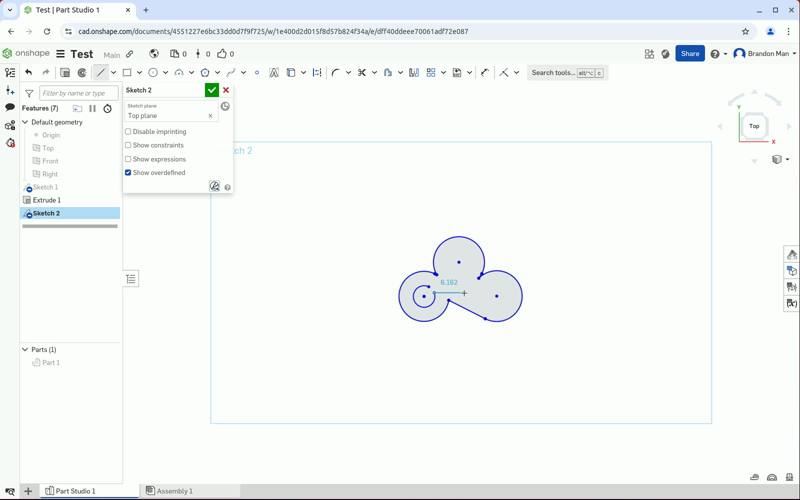
mouse_move(445, 298)
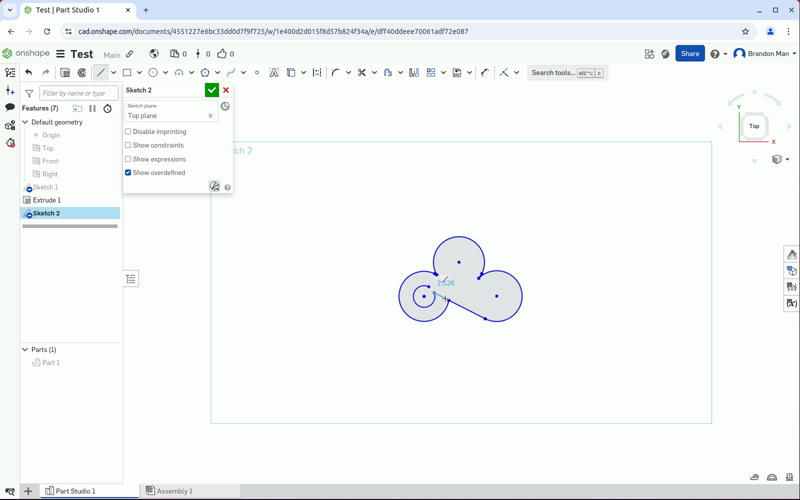
scroll(6)
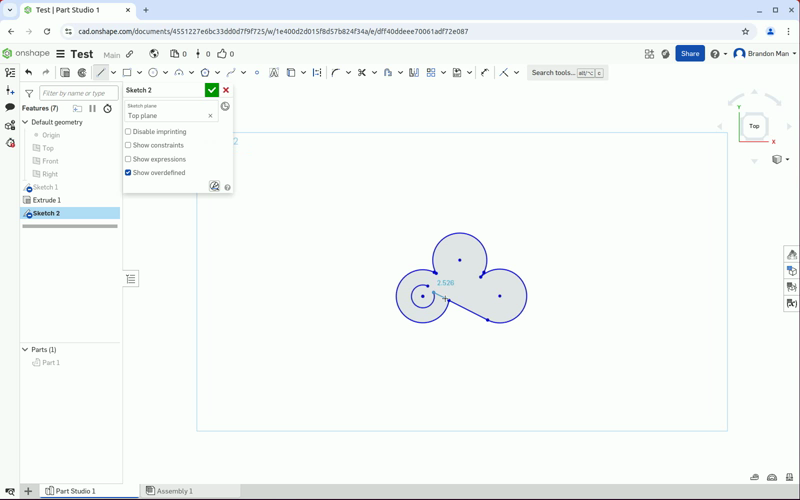
scroll(6)
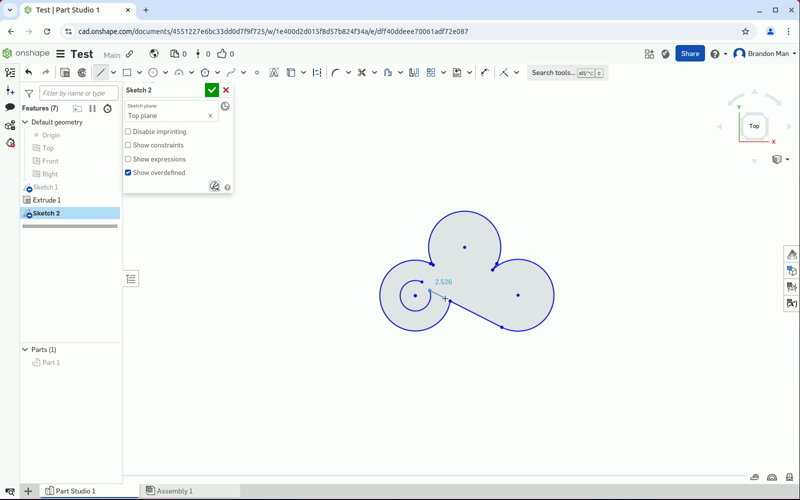
scroll(6)
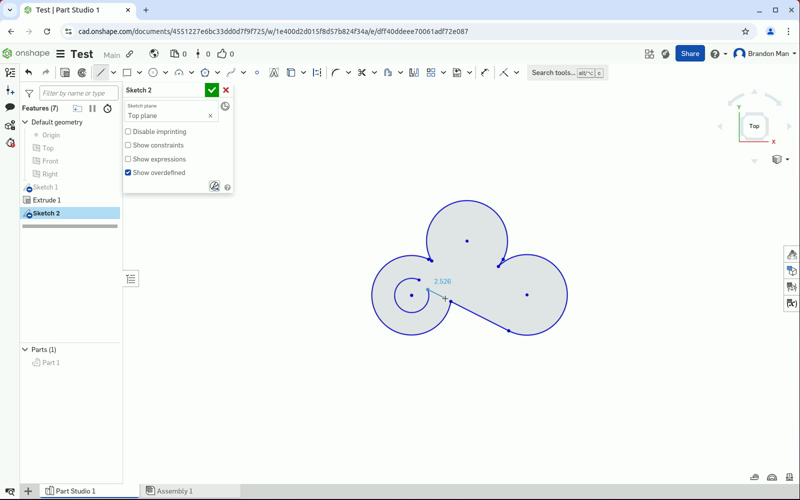
scroll(6)
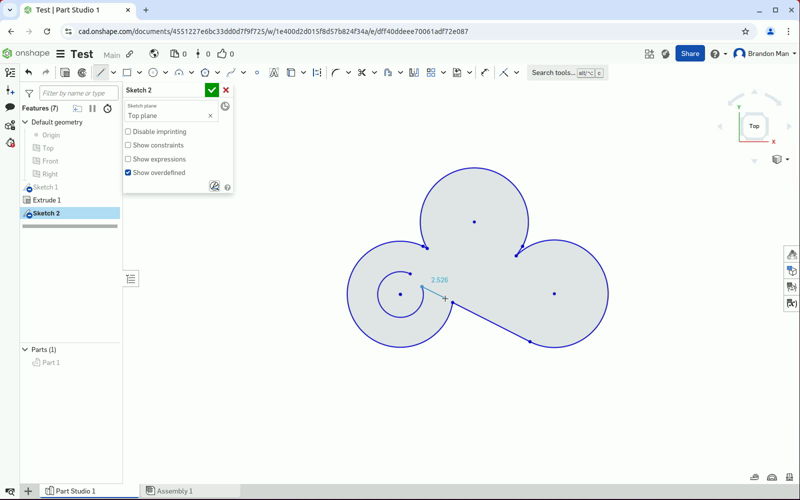
scroll(6)
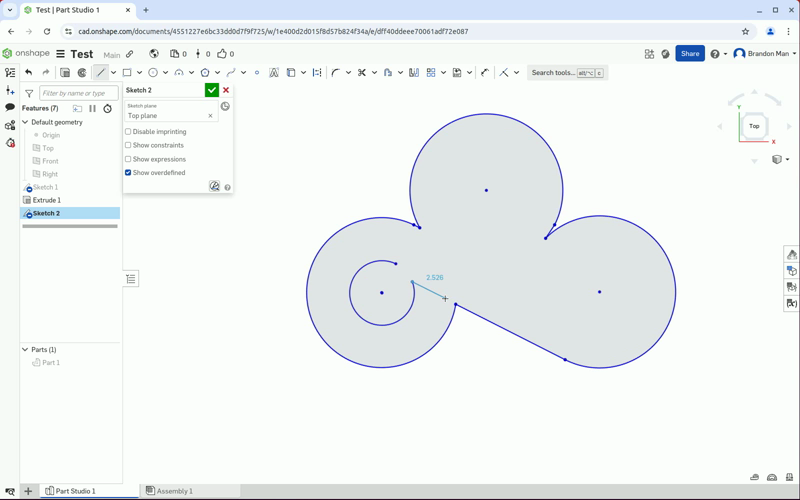
scroll(6)
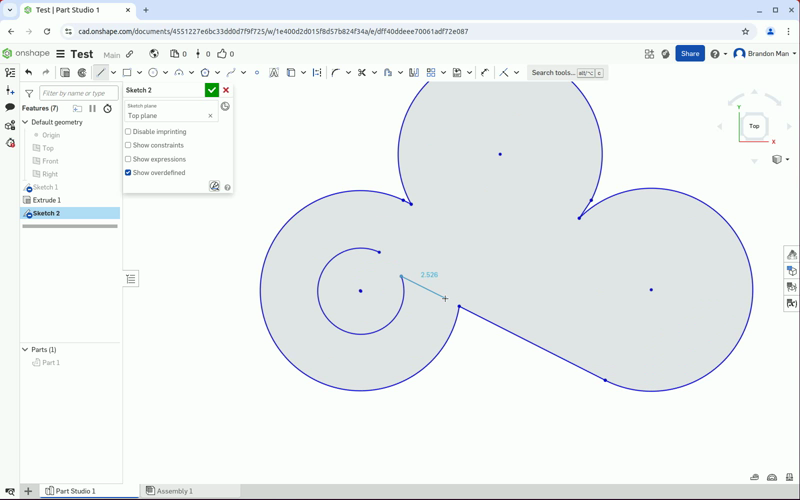
scroll(6)
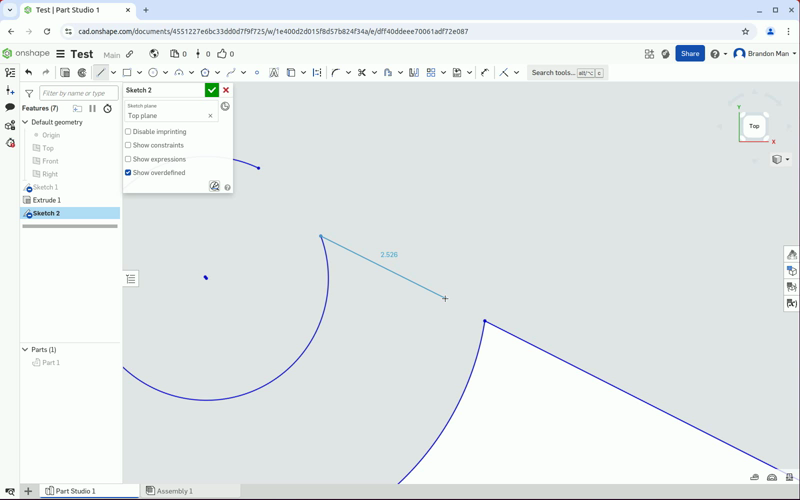
click(445, 298)
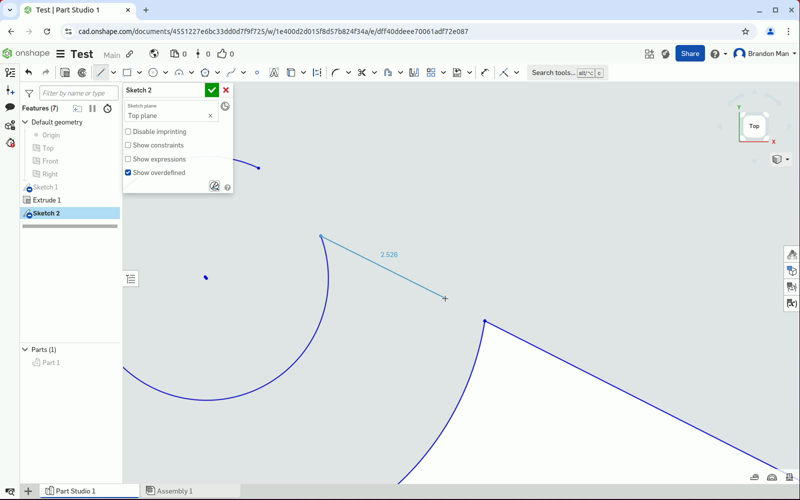
scroll(-6)
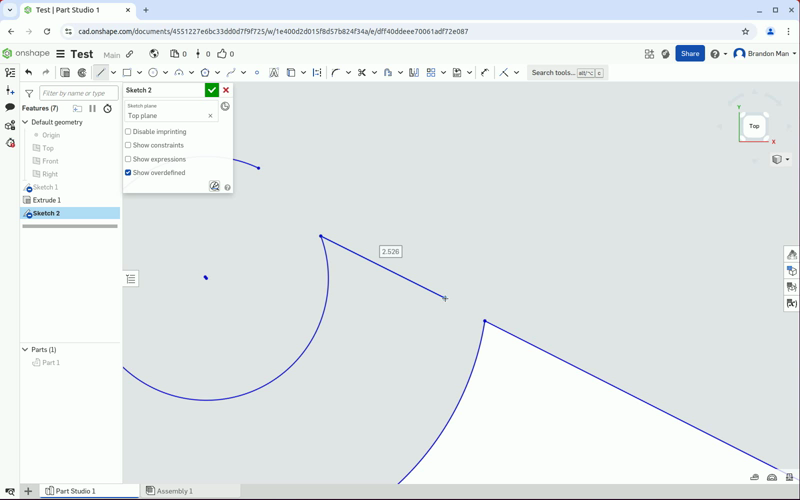
scroll(-6)
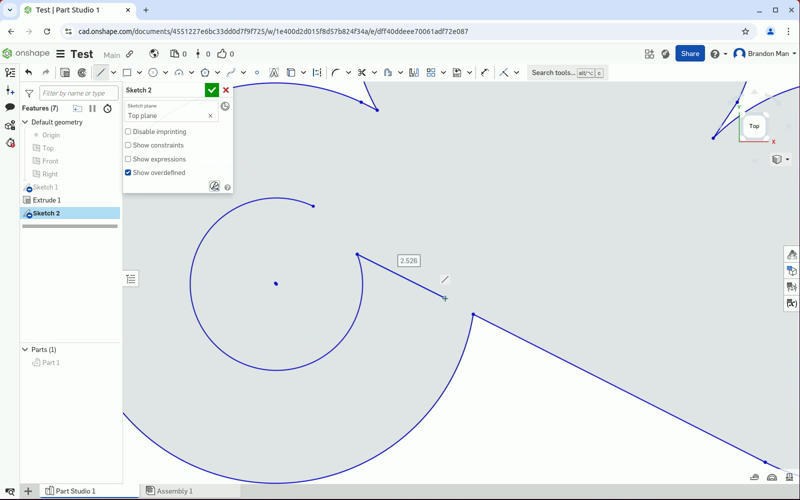
scroll(-6)
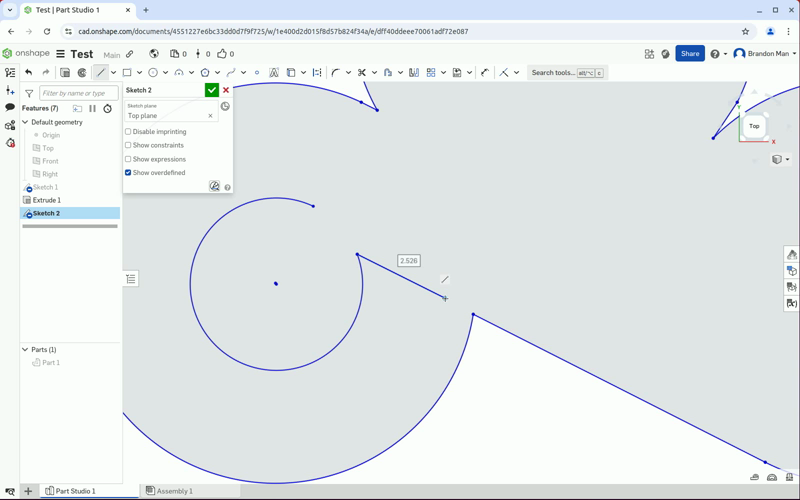
scroll(-6)
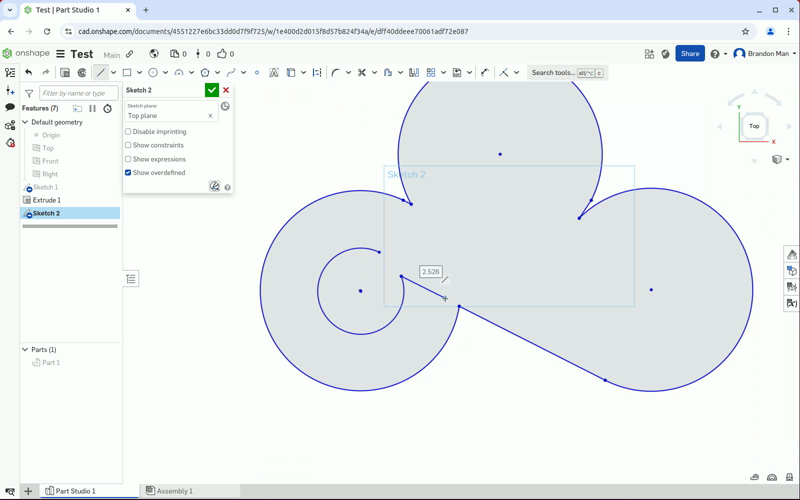
scroll(-6)
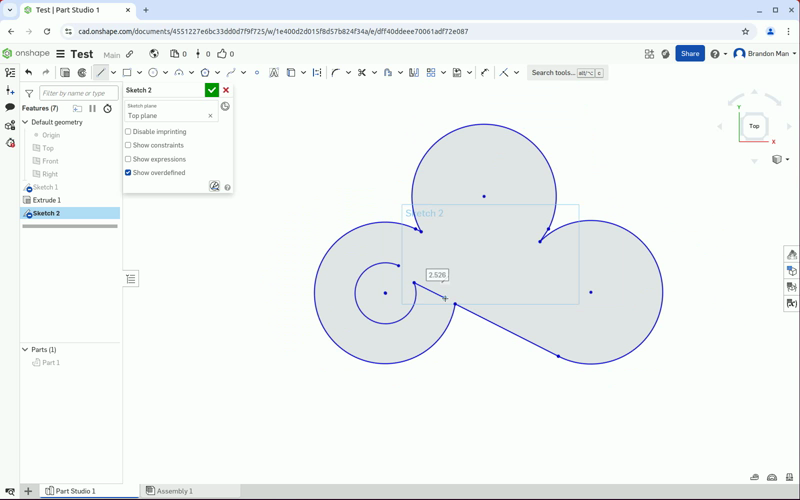
scroll(-6)
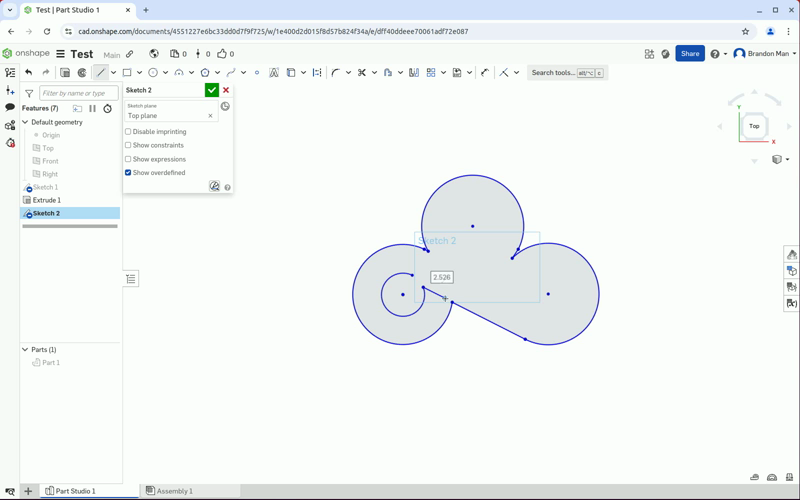
scroll(-6)
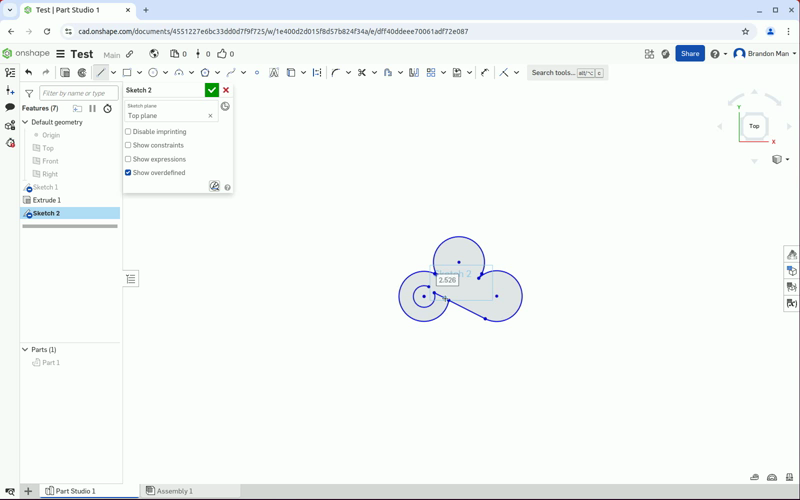
key_up(shift)
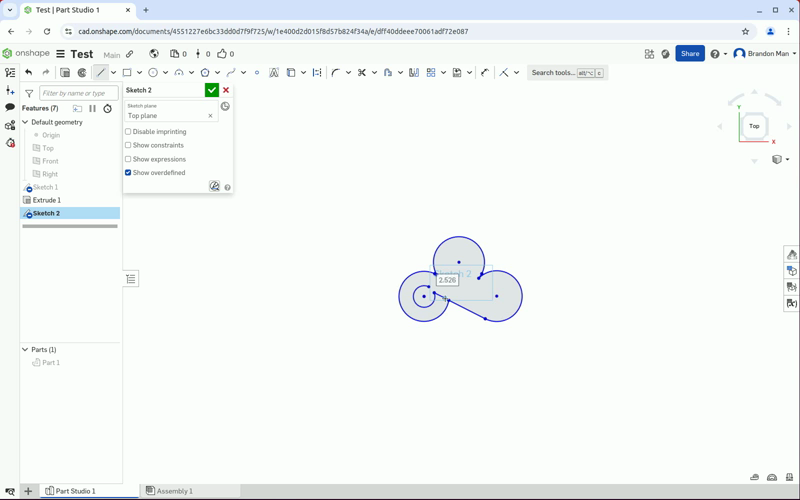
key(esc)
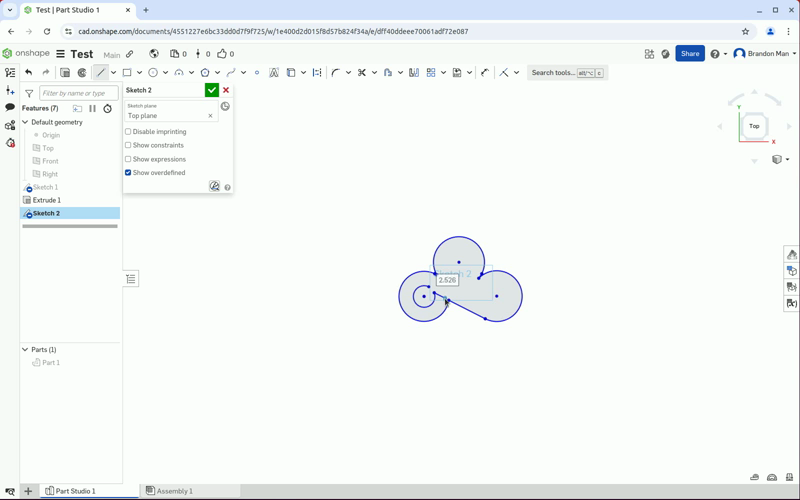
key(a)
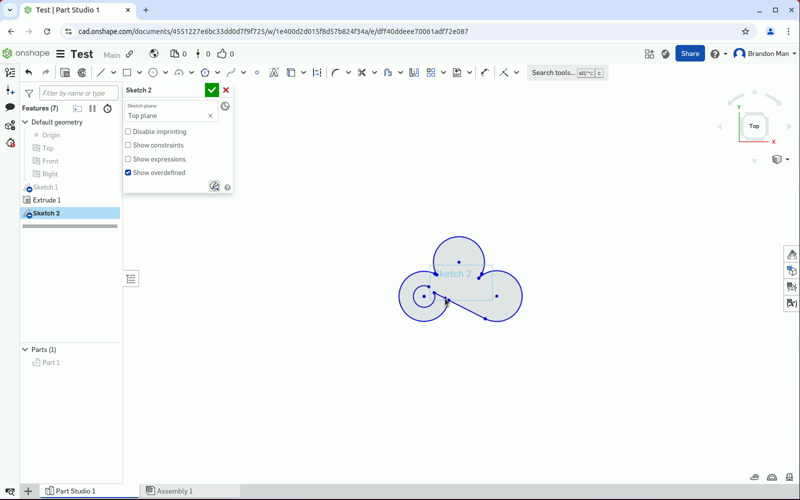
mouse_move(445, 298)
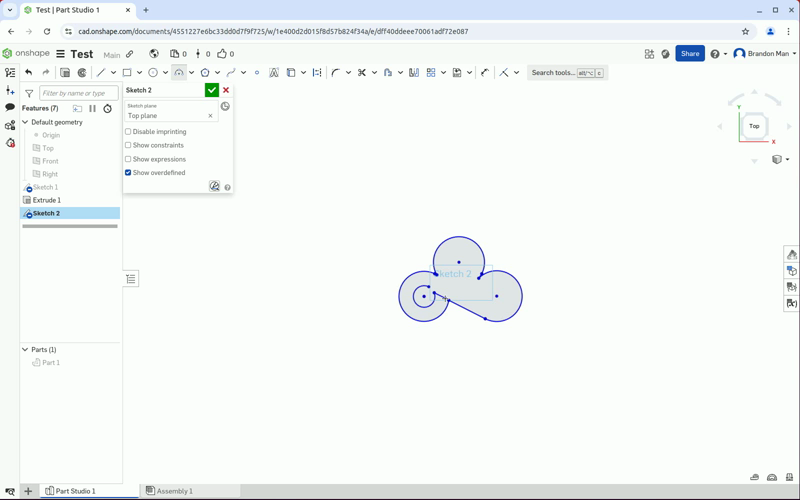
scroll(6)
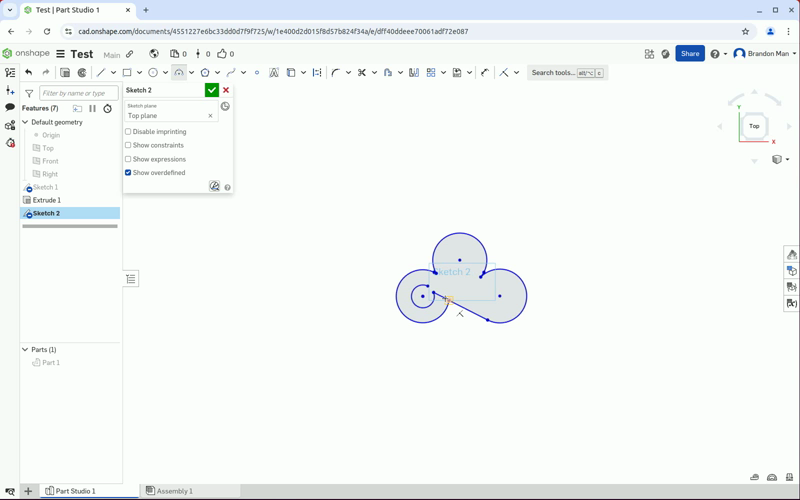
scroll(6)
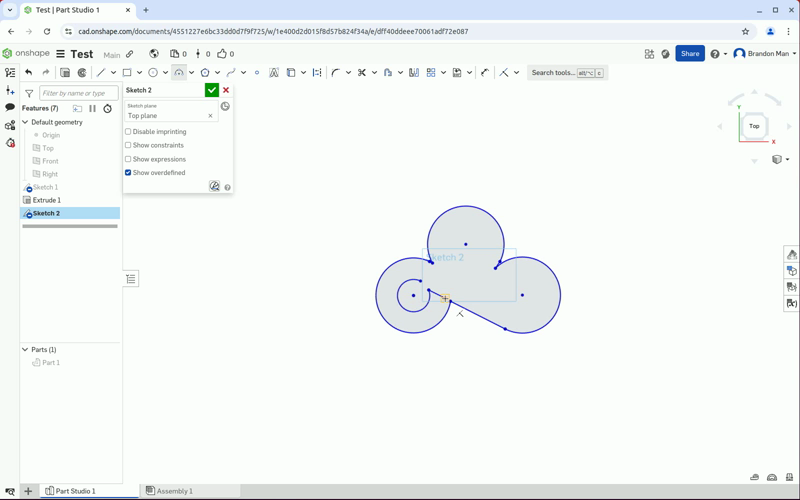
scroll(6)
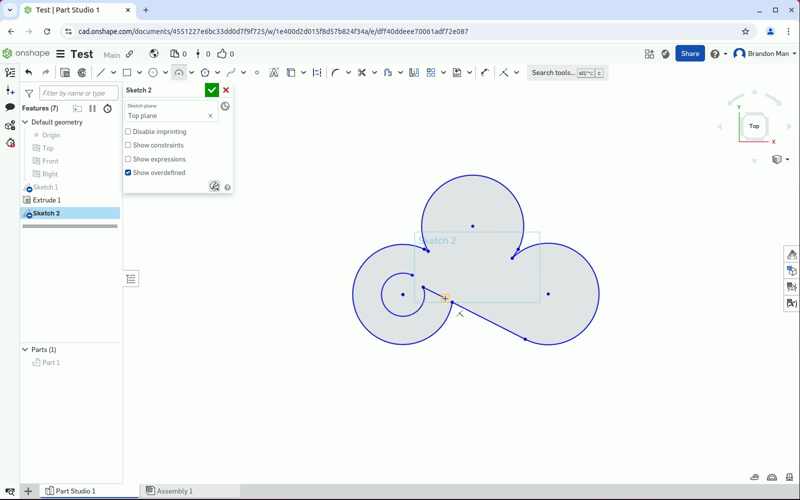
scroll(6)
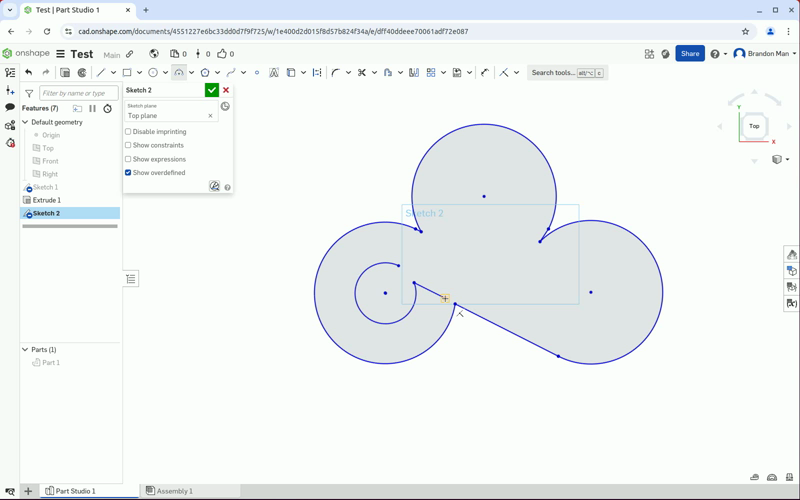
scroll(6)
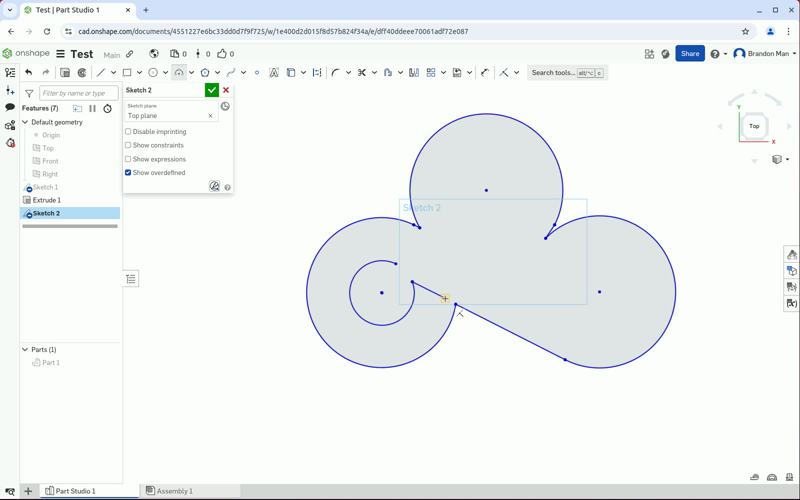
scroll(6)
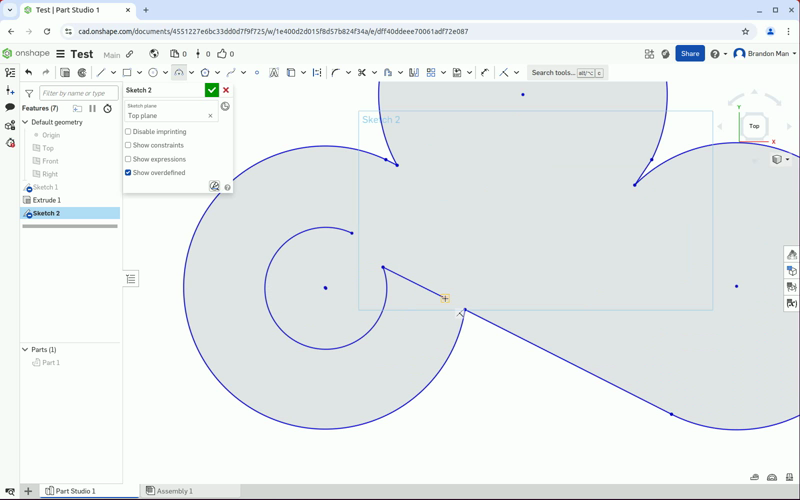
scroll(6)
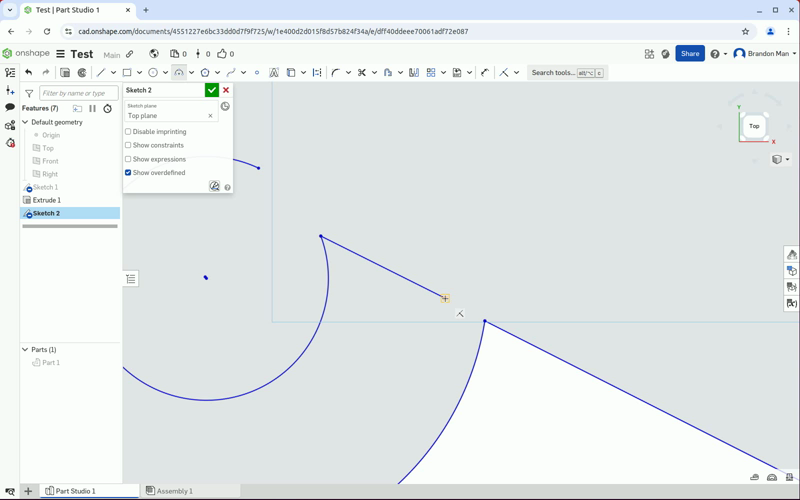
click(445, 298)
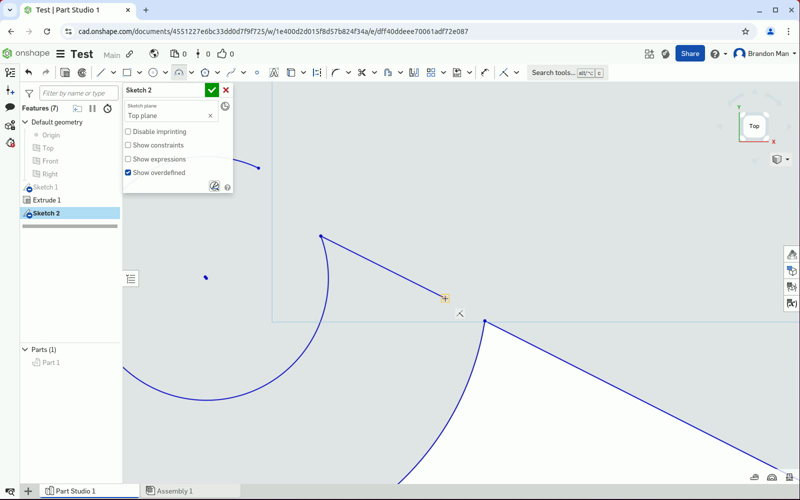
scroll(-6)
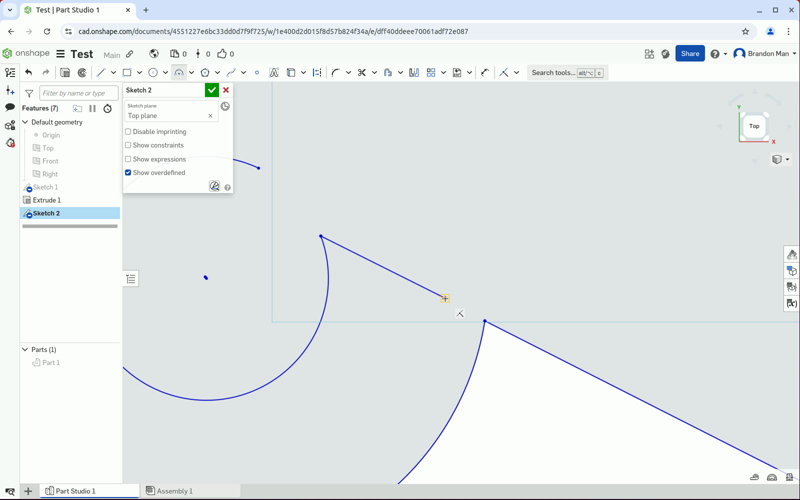
scroll(-6)
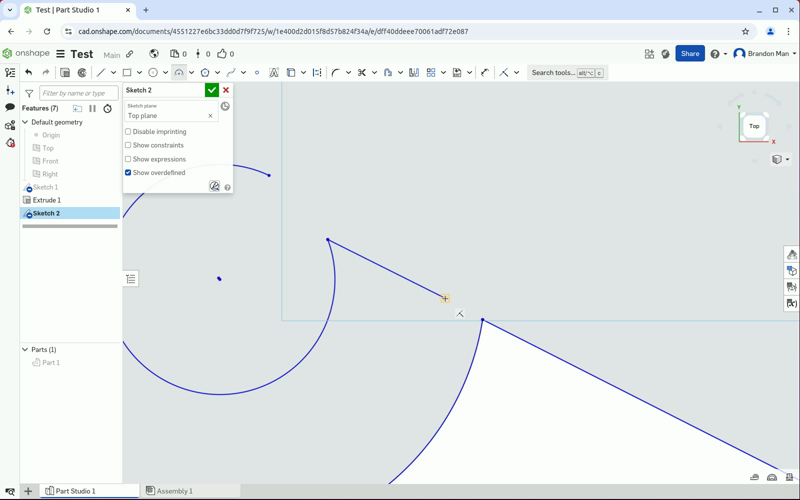
scroll(-6)
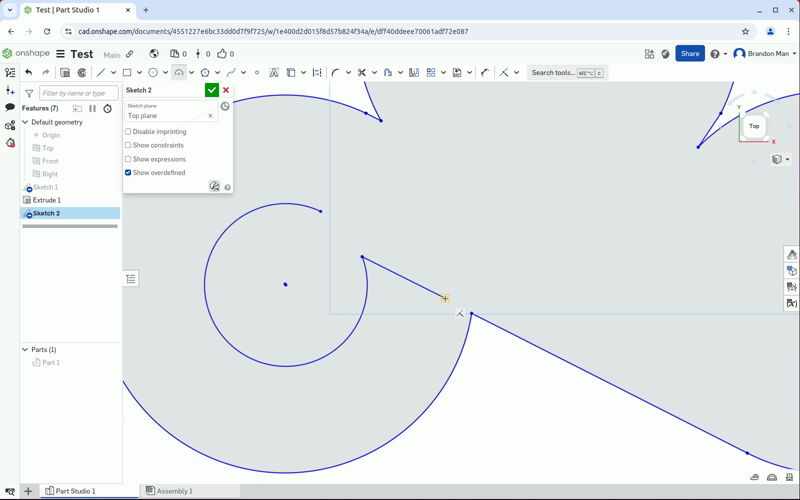
scroll(-6)
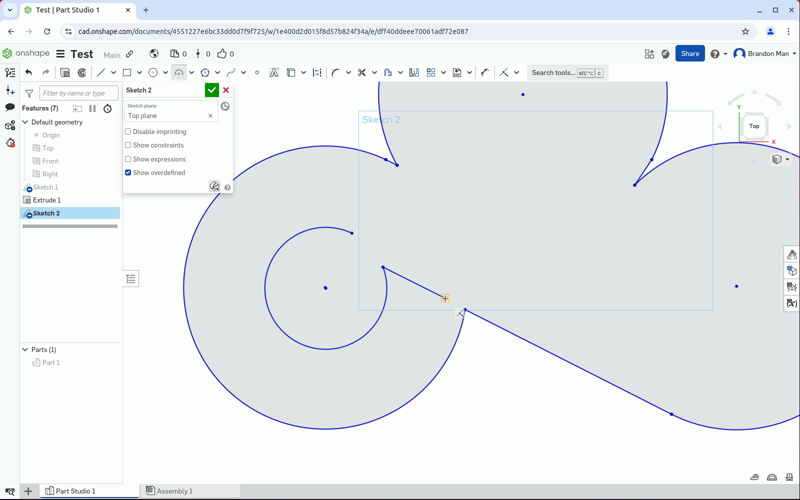
scroll(-6)
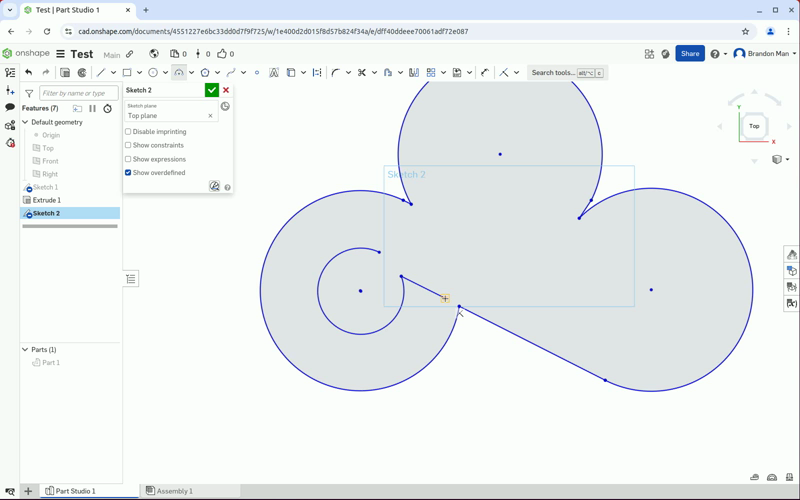
scroll(-6)
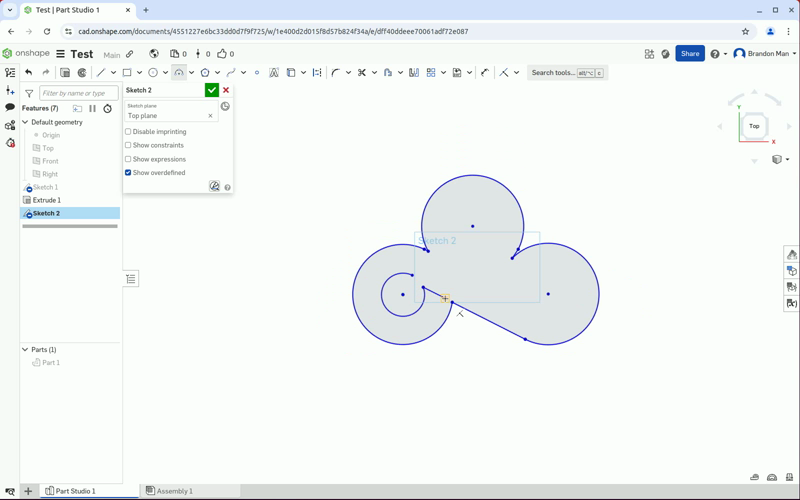
scroll(-6)
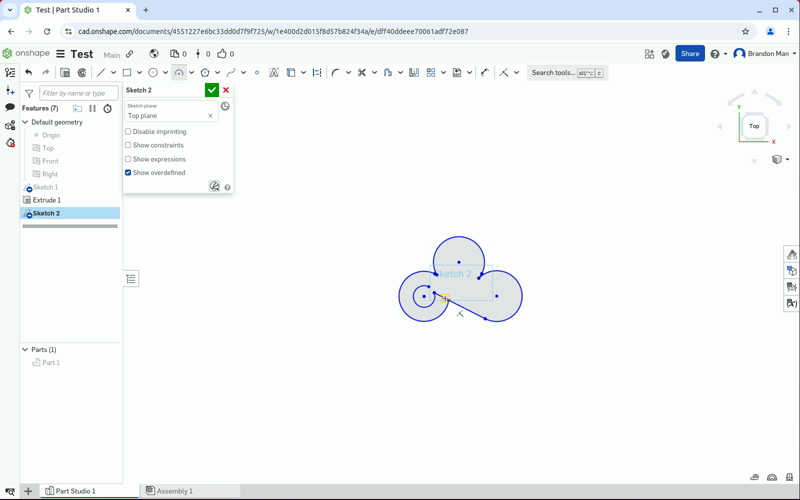
key_down(shift)
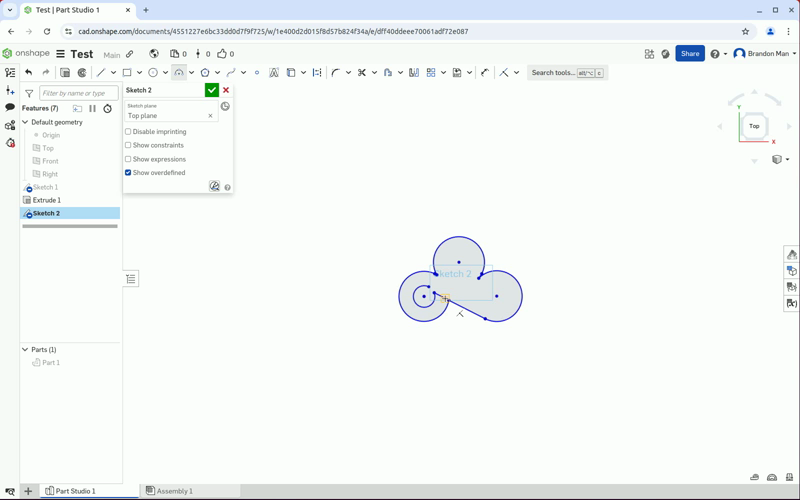
mouse_move(433, 276)
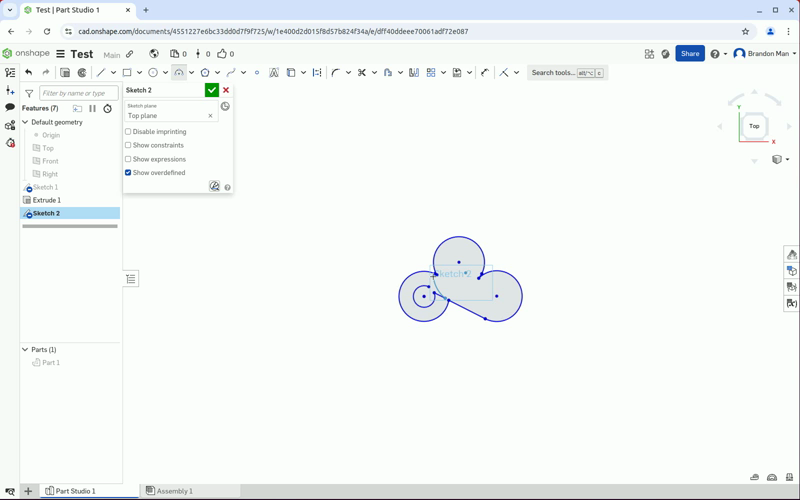
scroll(6)
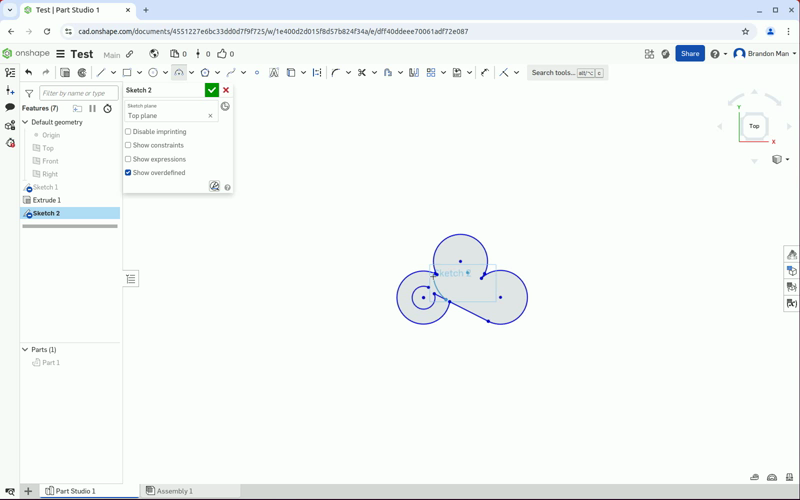
scroll(6)
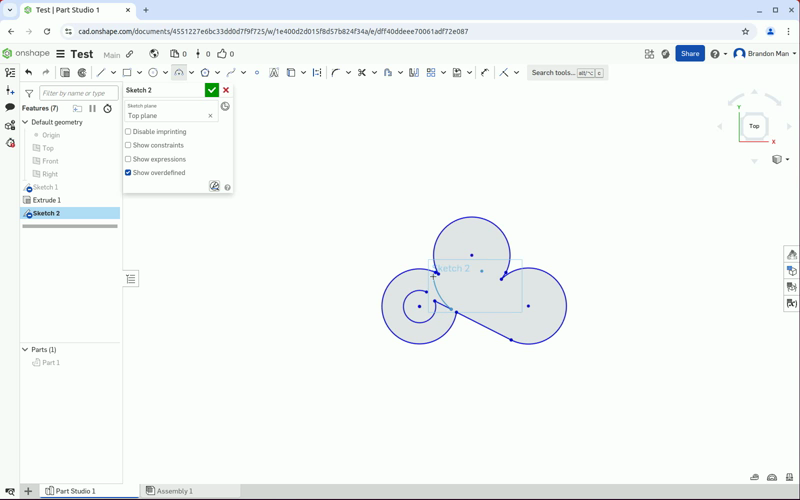
scroll(6)
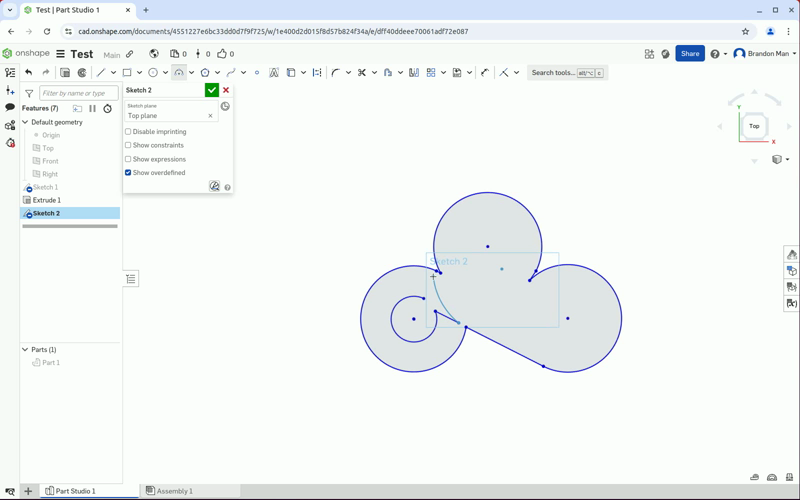
scroll(6)
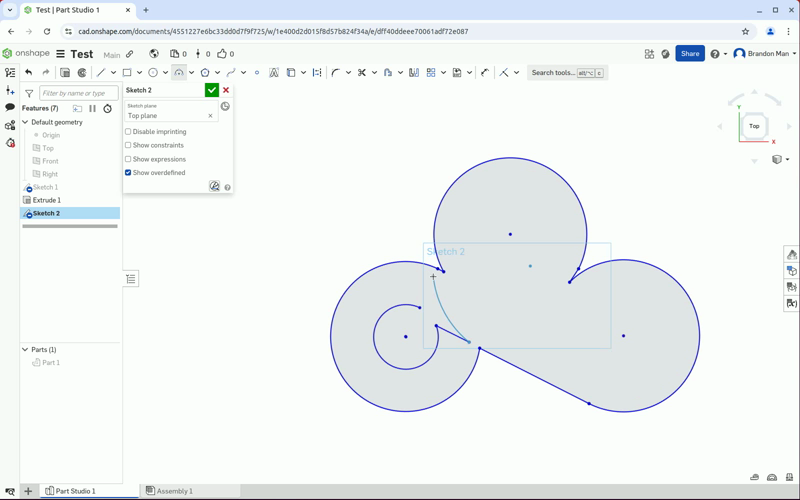
scroll(6)
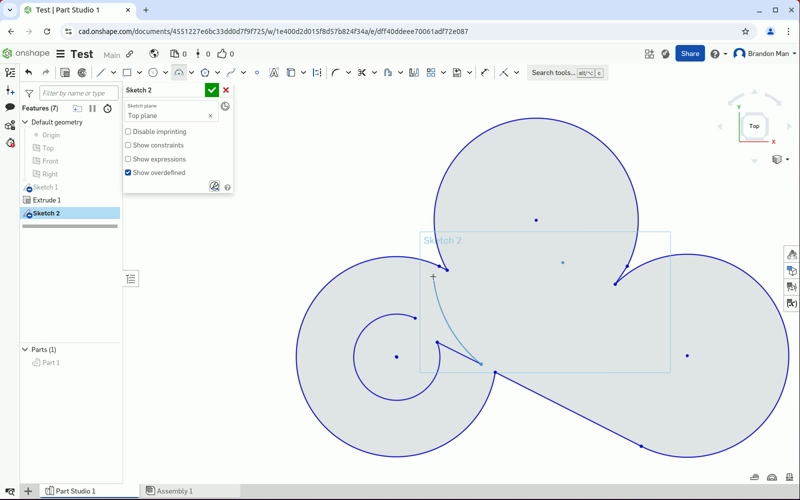
scroll(6)
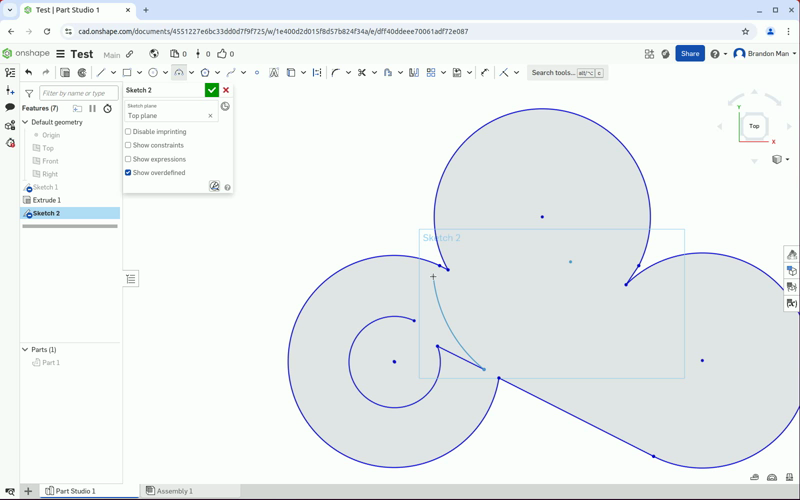
scroll(6)
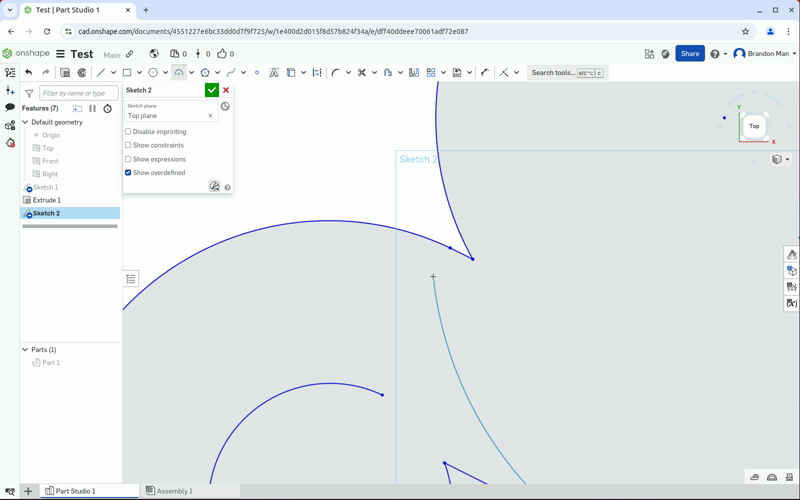
click(433, 276)
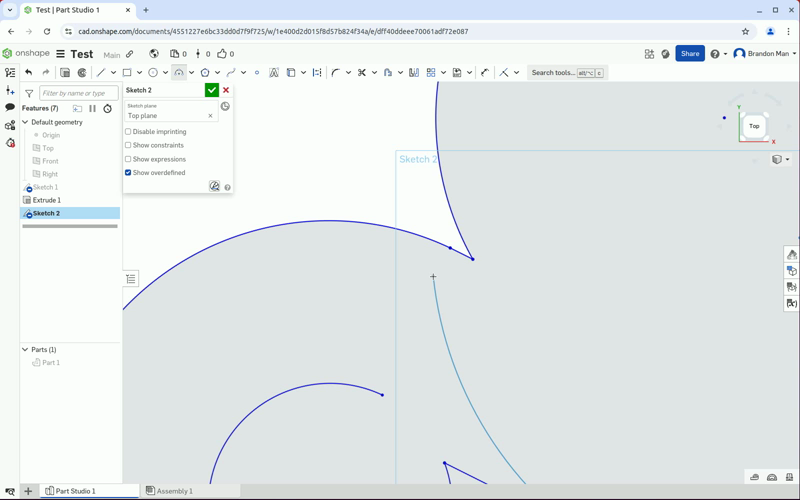
scroll(-6)
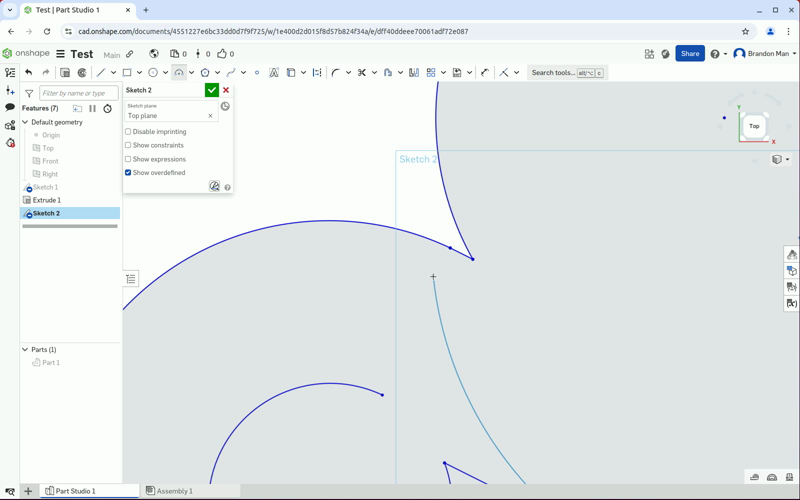
scroll(-6)
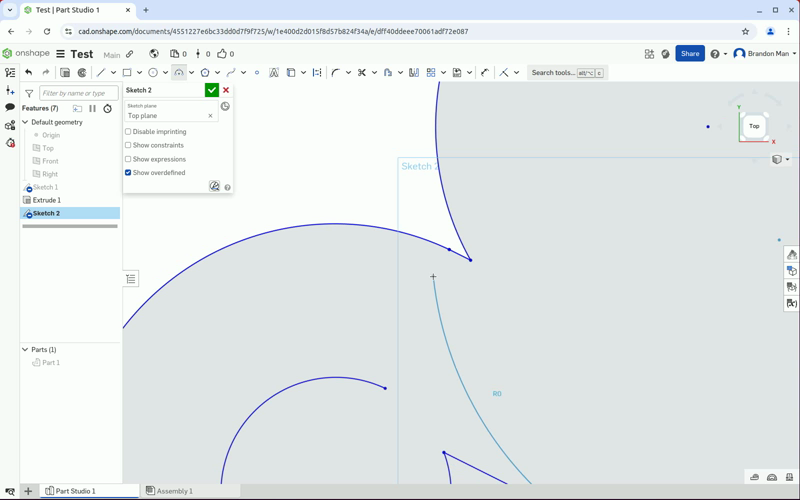
scroll(-6)
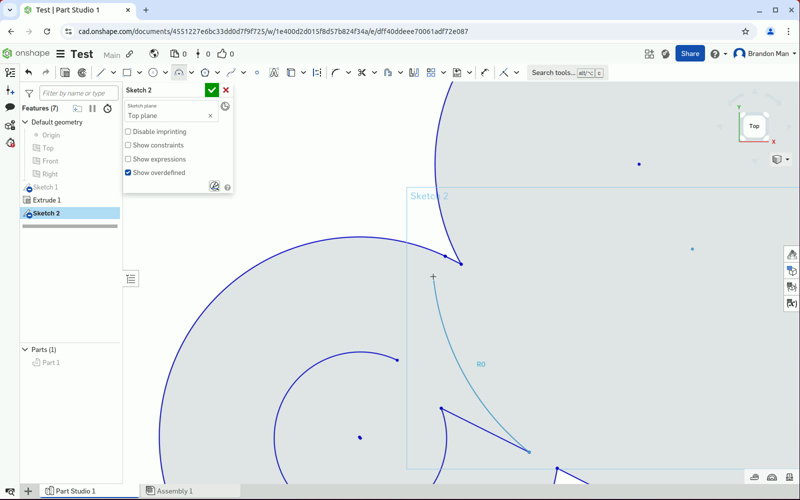
scroll(-6)
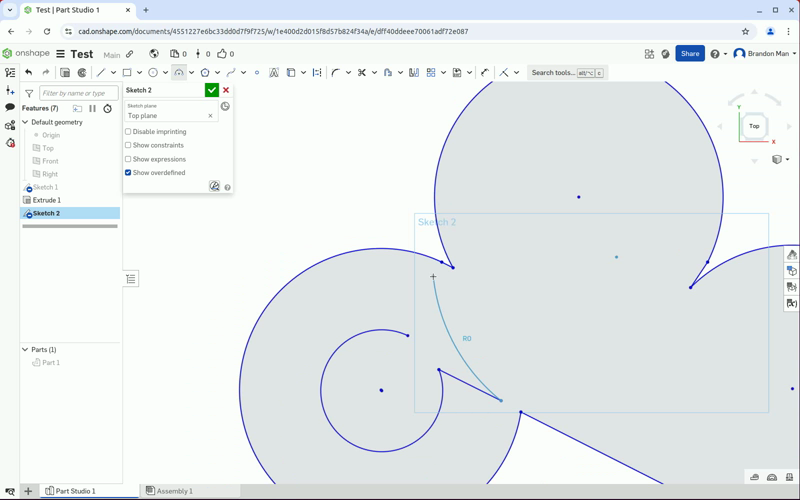
scroll(-6)
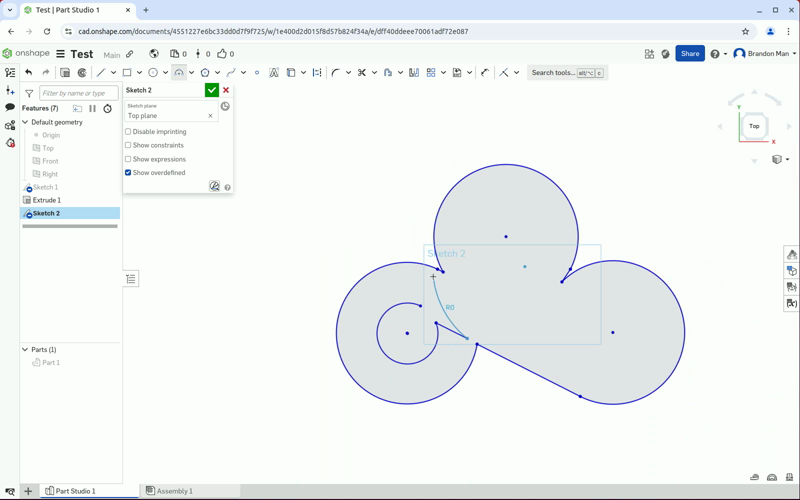
scroll(-6)
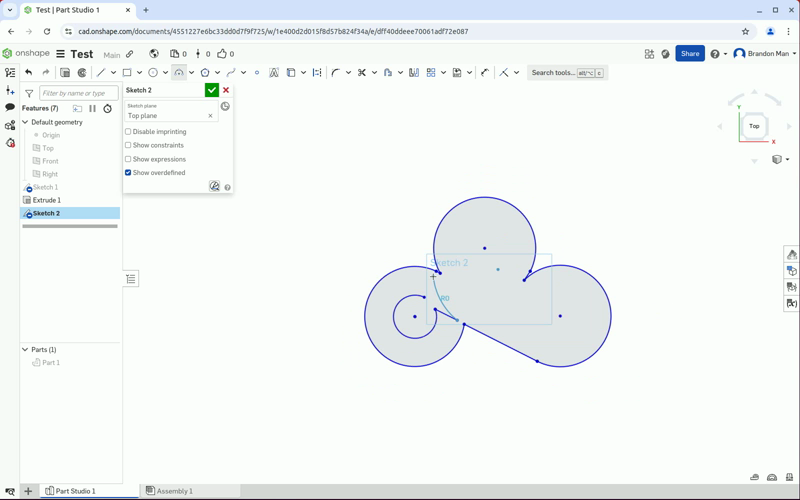
scroll(-6)
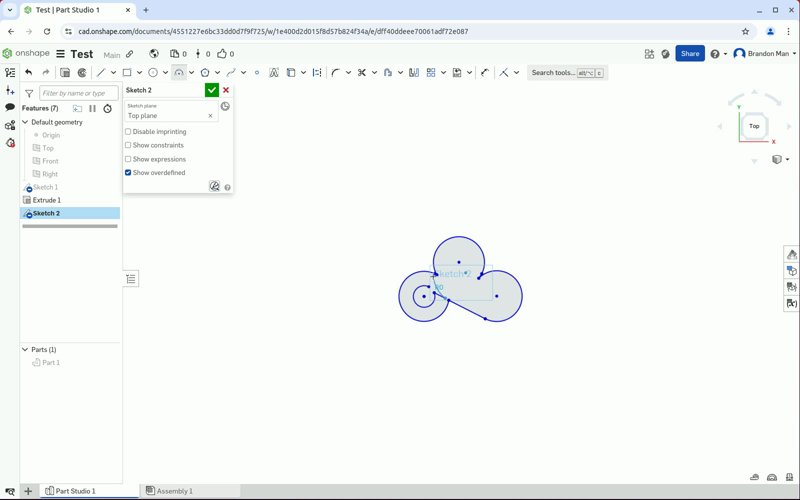
mouse_move(404, 306)
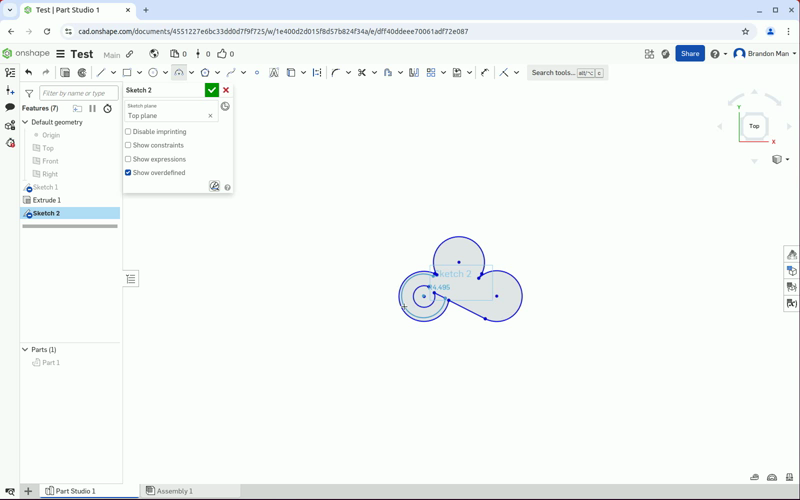
scroll(6)
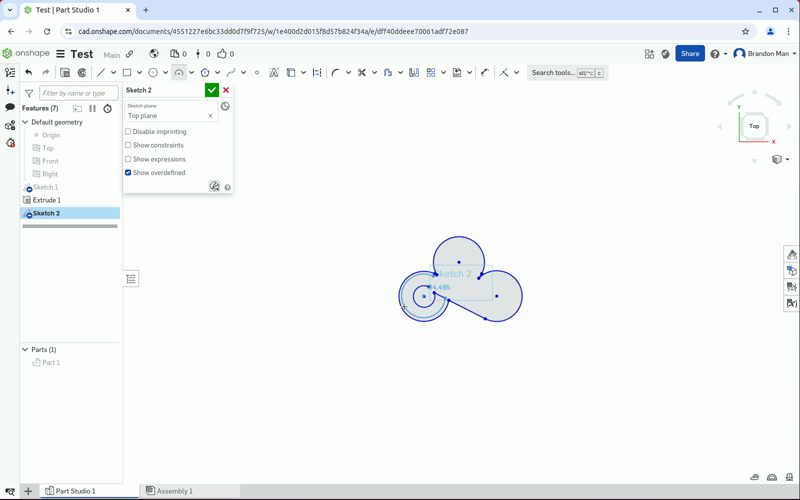
scroll(6)
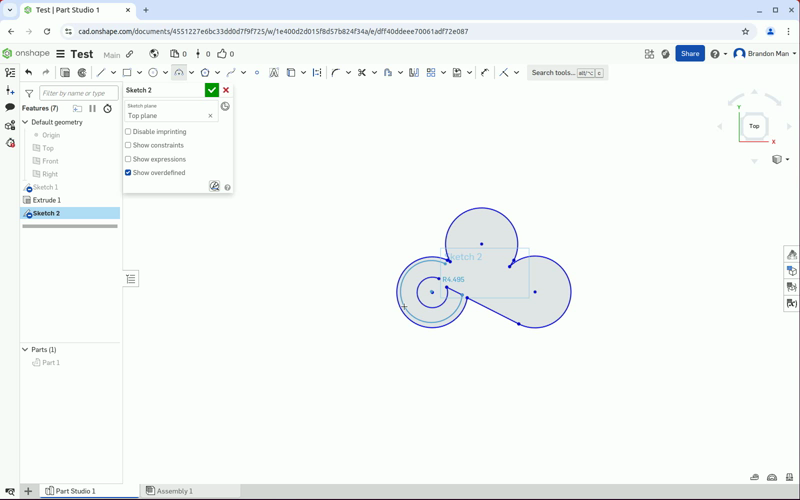
scroll(6)
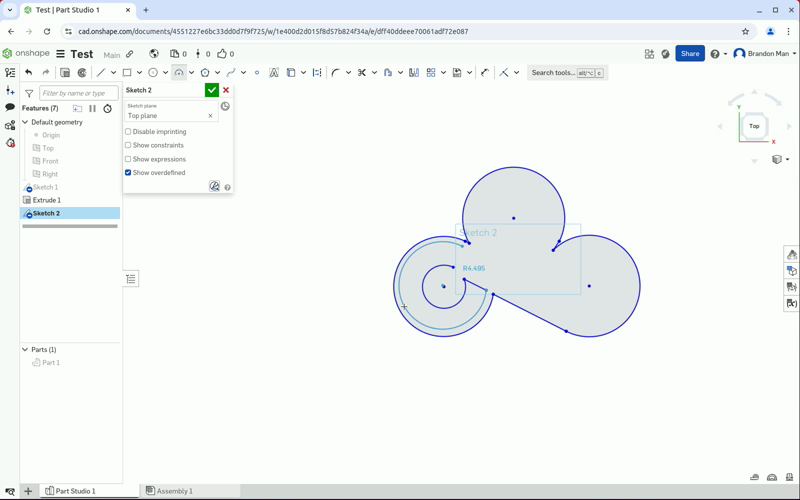
scroll(6)
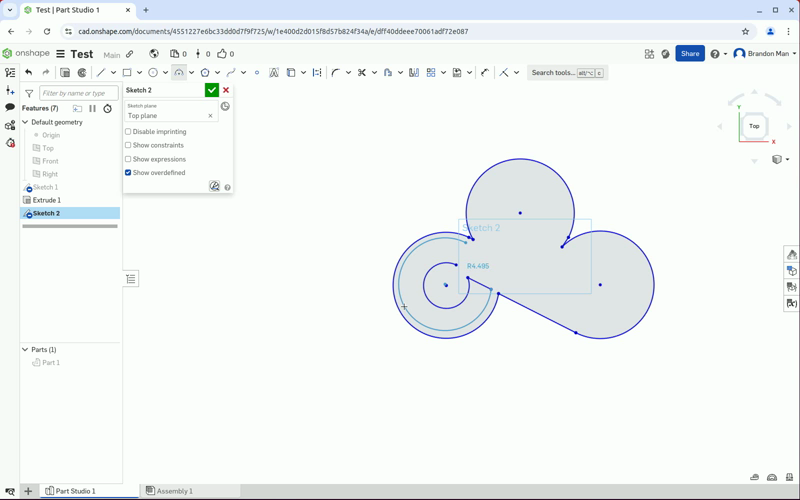
scroll(6)
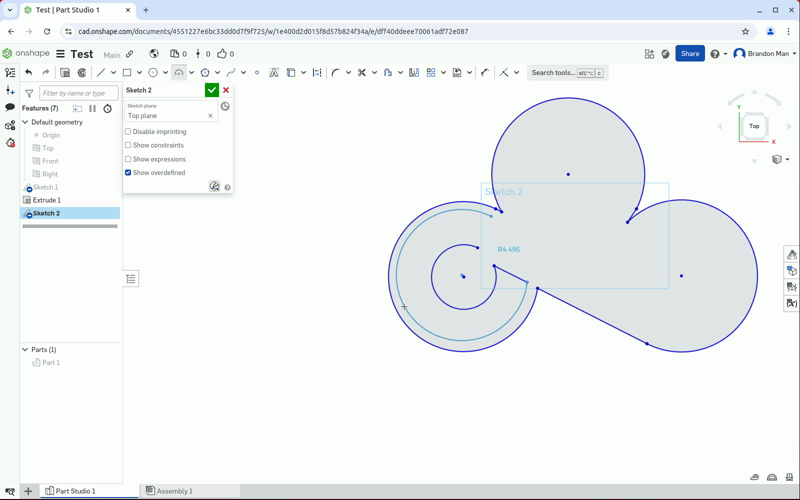
scroll(6)
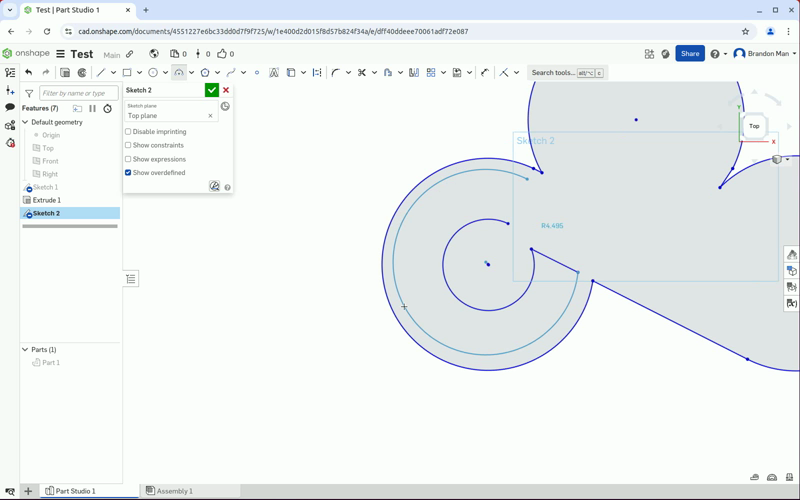
scroll(6)
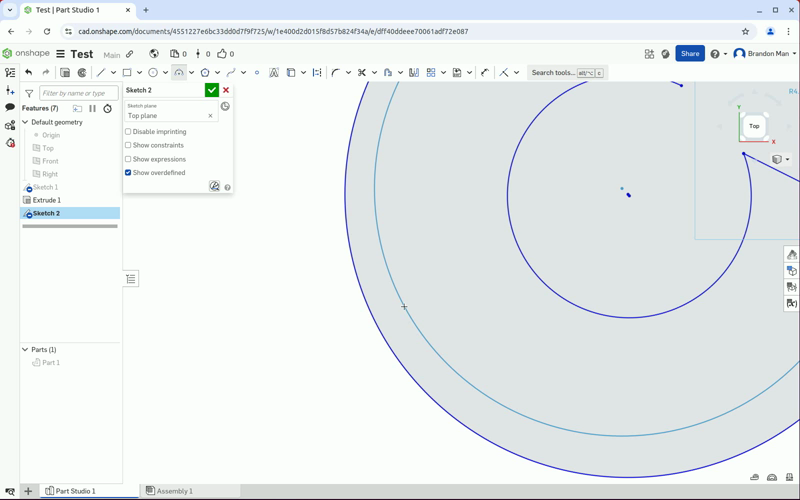
click(404, 306)
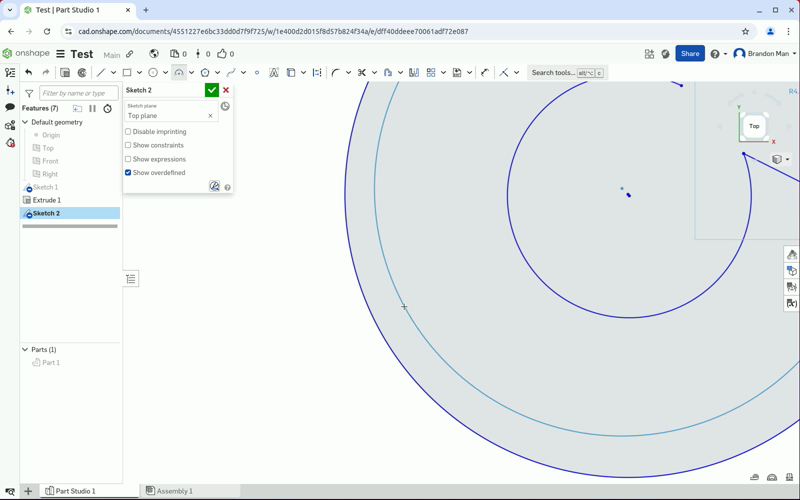
scroll(-6)
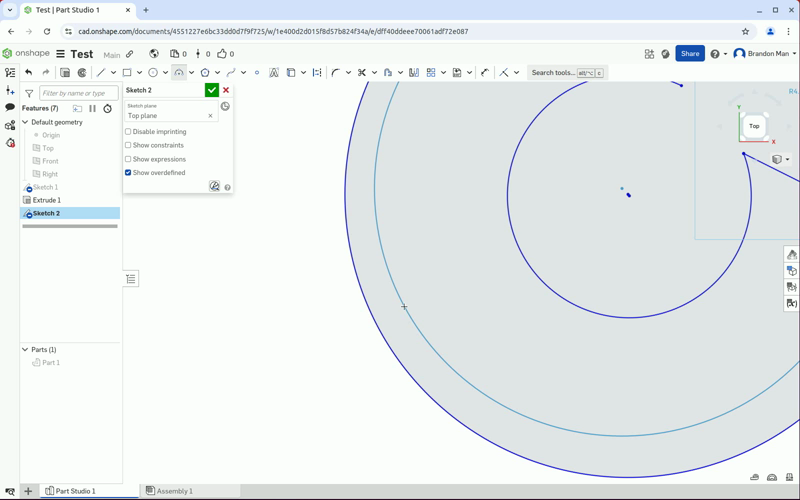
scroll(-6)
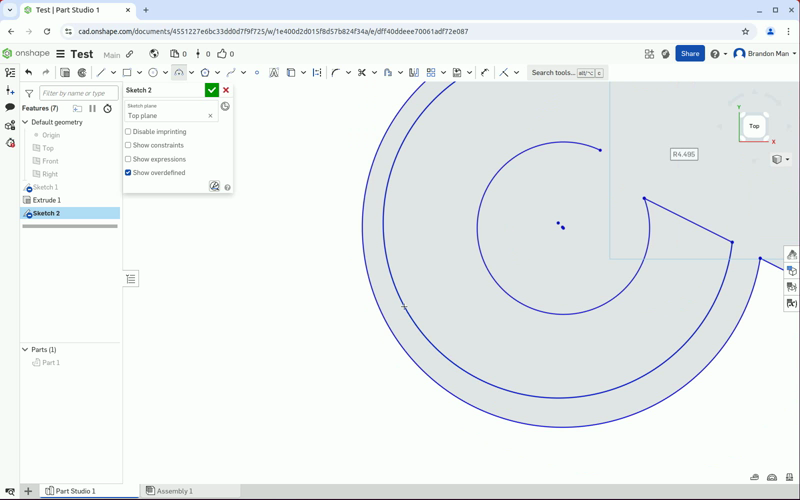
scroll(-6)
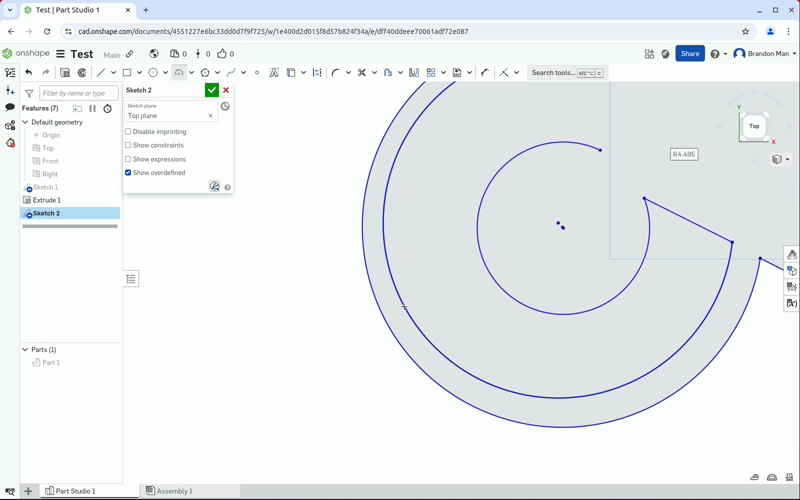
scroll(-6)
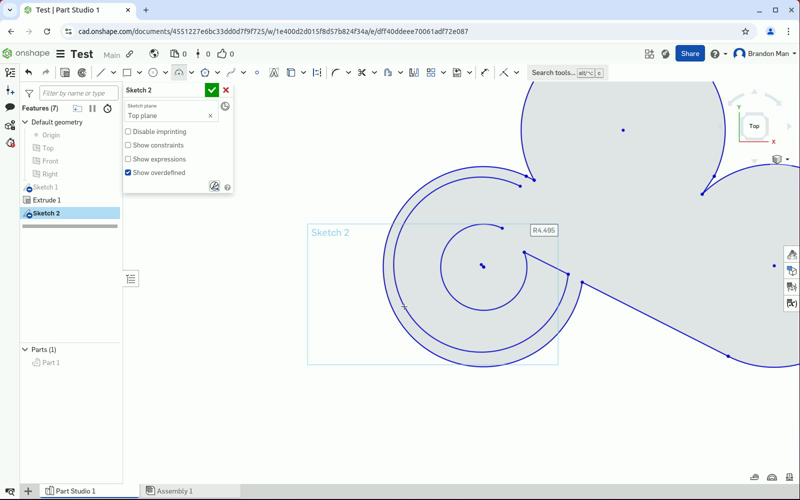
scroll(-6)
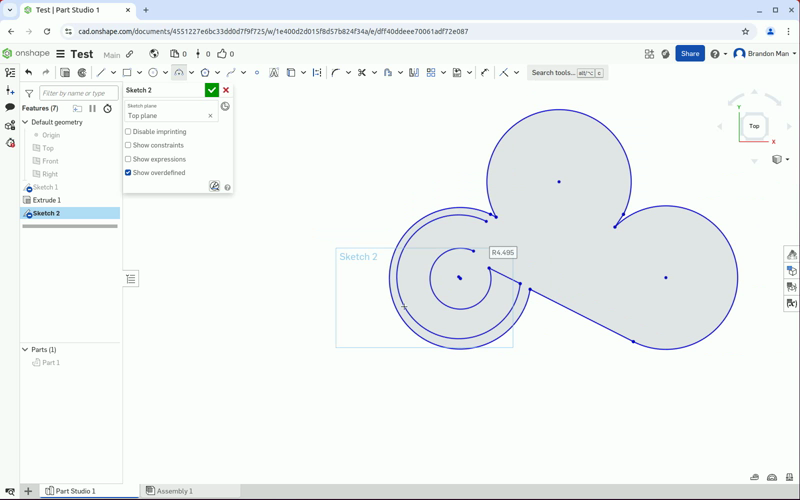
scroll(-6)
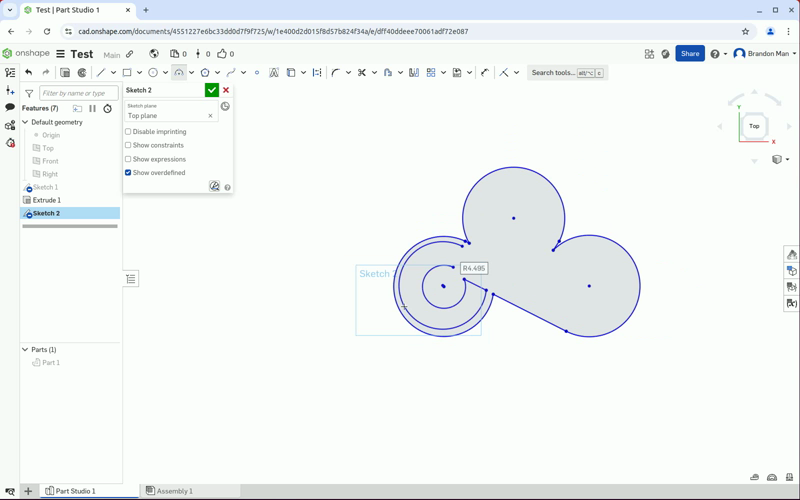
scroll(-6)
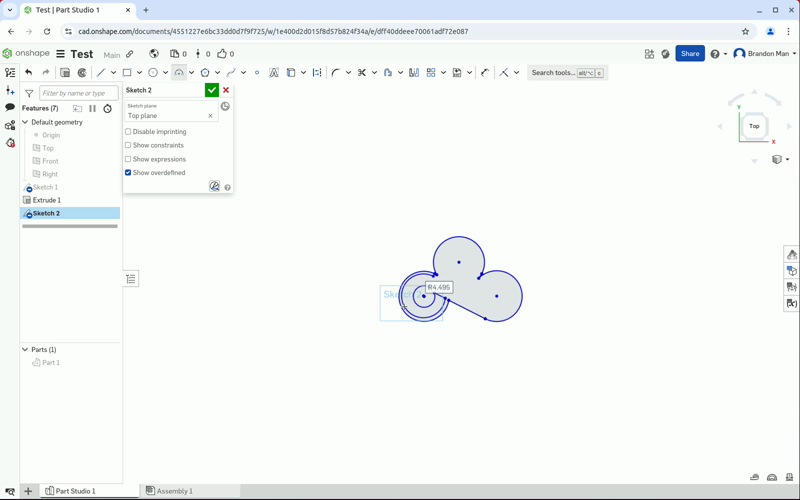
key_up(shift)
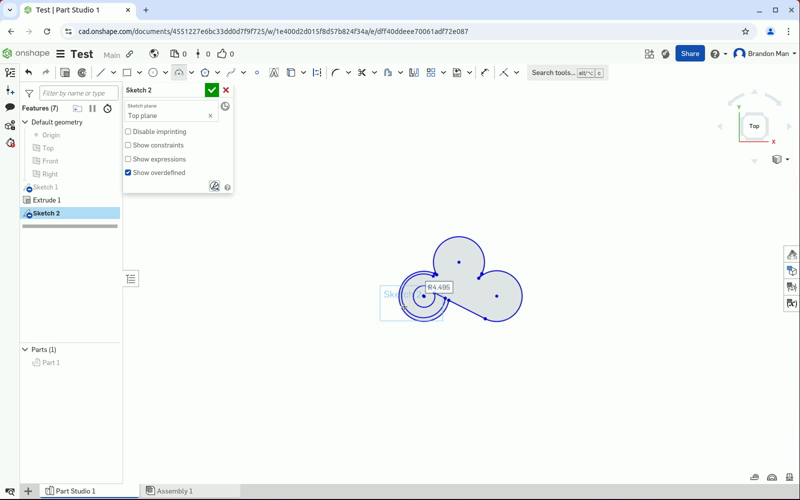
key(esc)
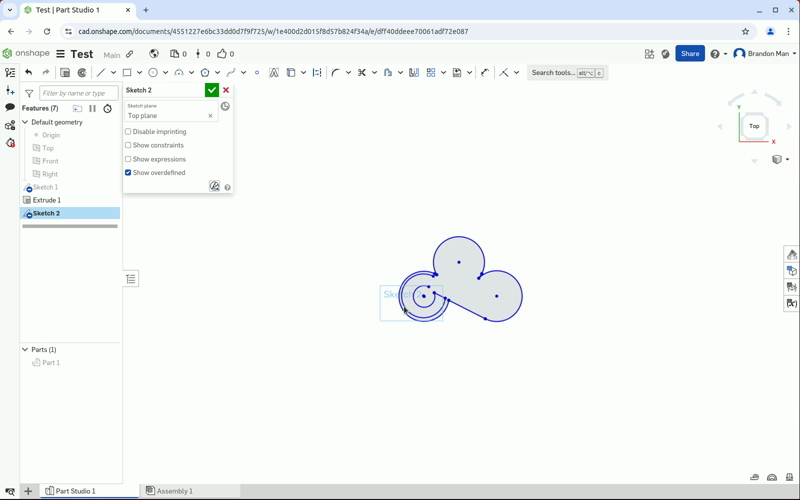
key(l)
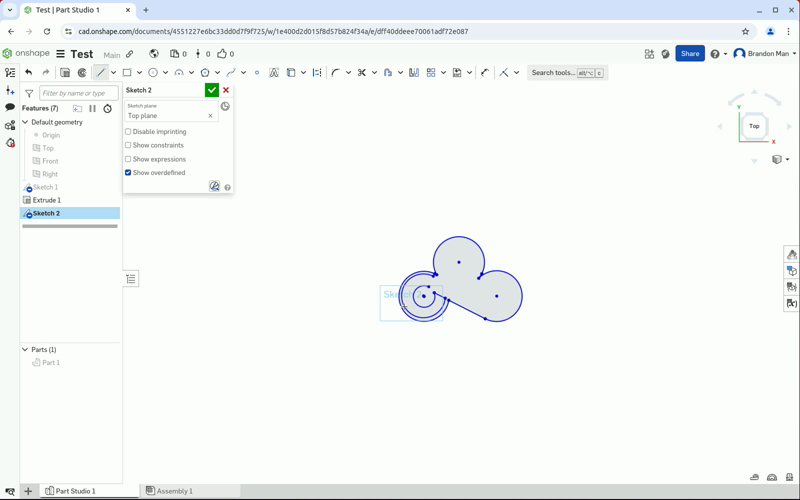
mouse_move(433, 276)
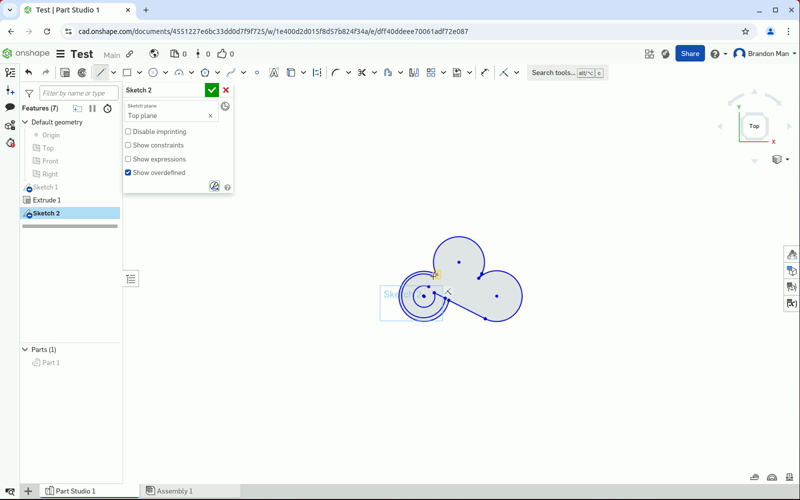
scroll(6)
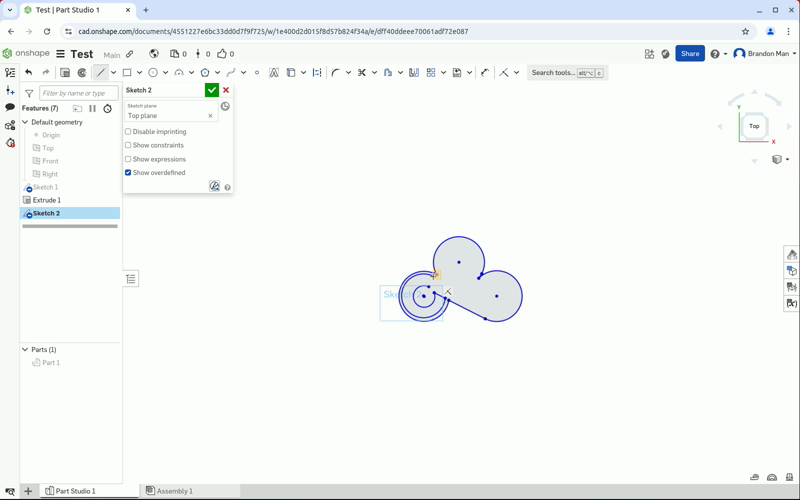
scroll(6)
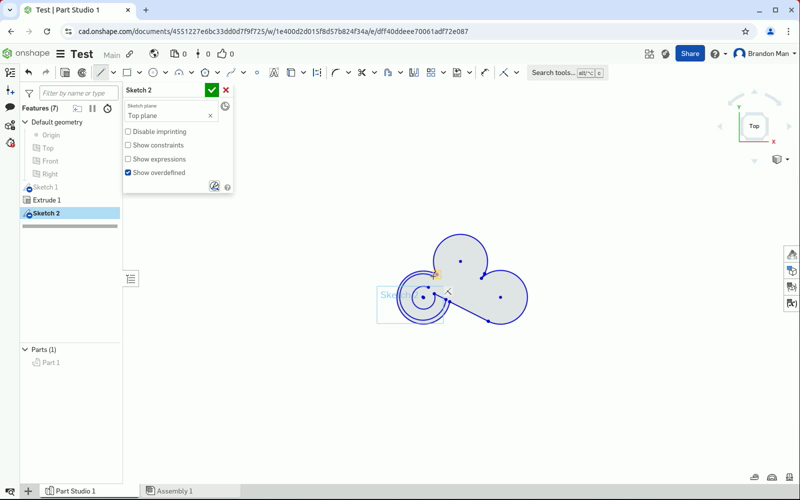
scroll(6)
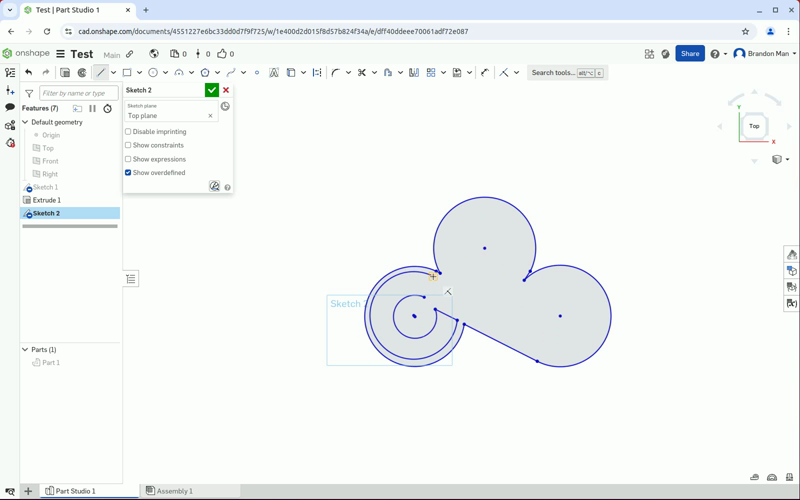
scroll(6)
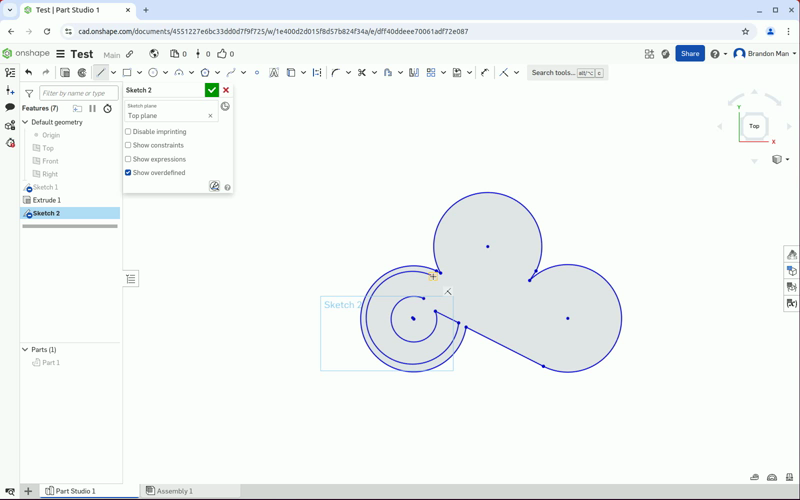
scroll(6)
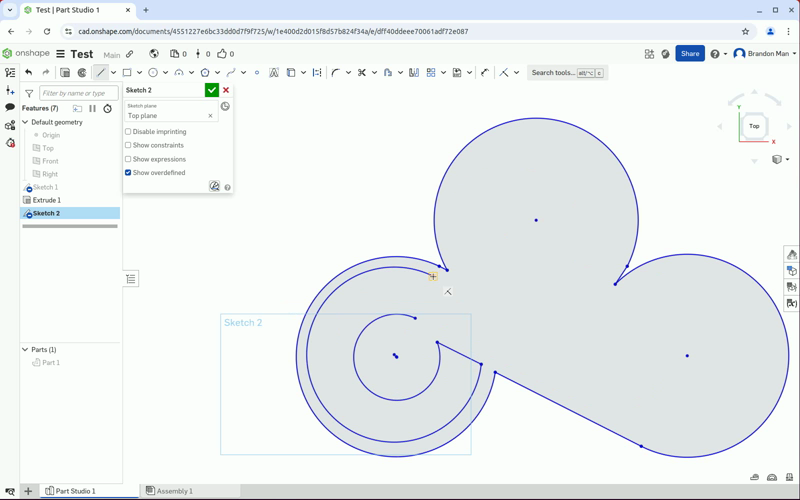
scroll(6)
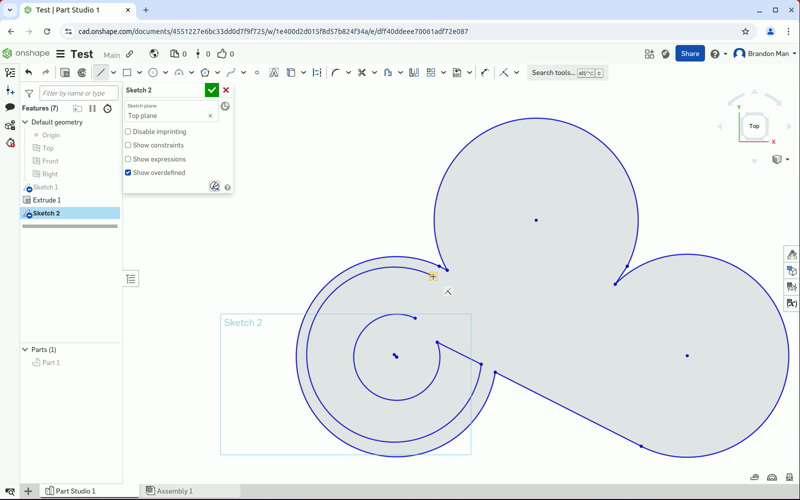
scroll(6)
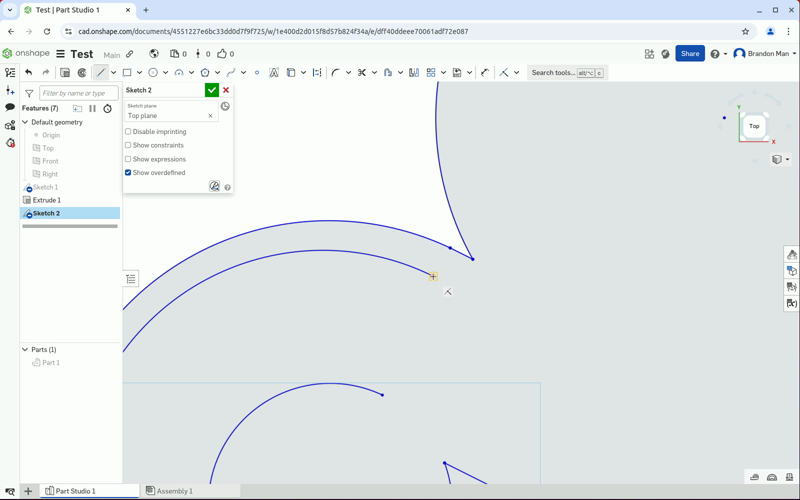
click(433, 276)
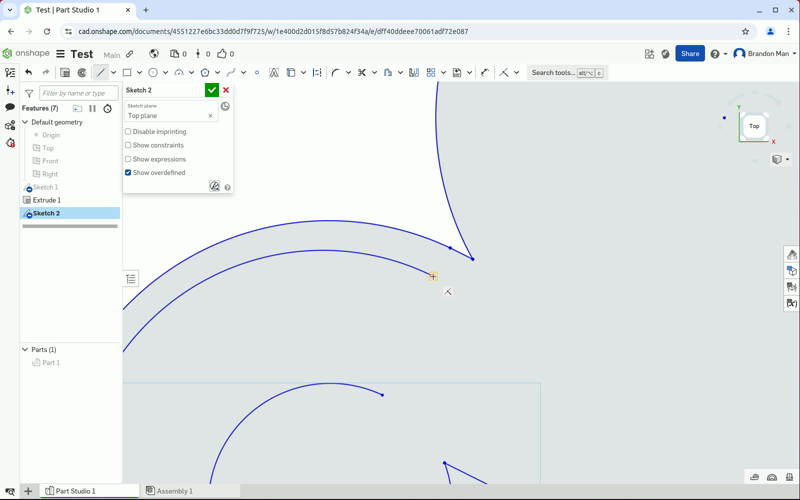
scroll(-6)
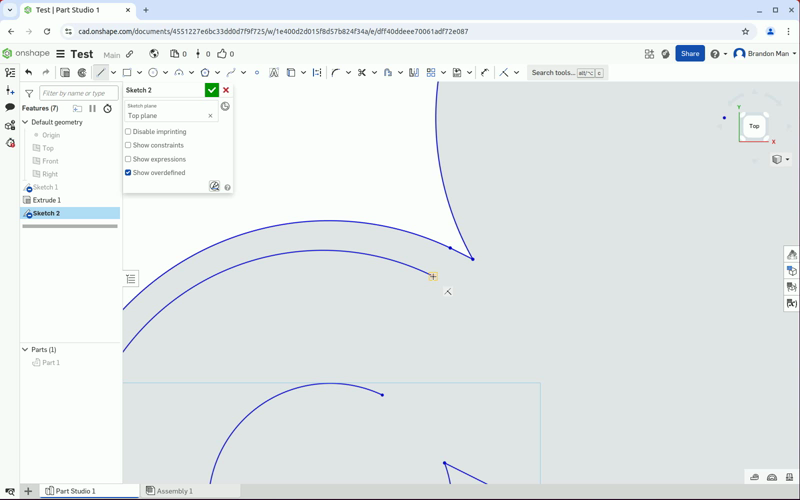
scroll(-6)
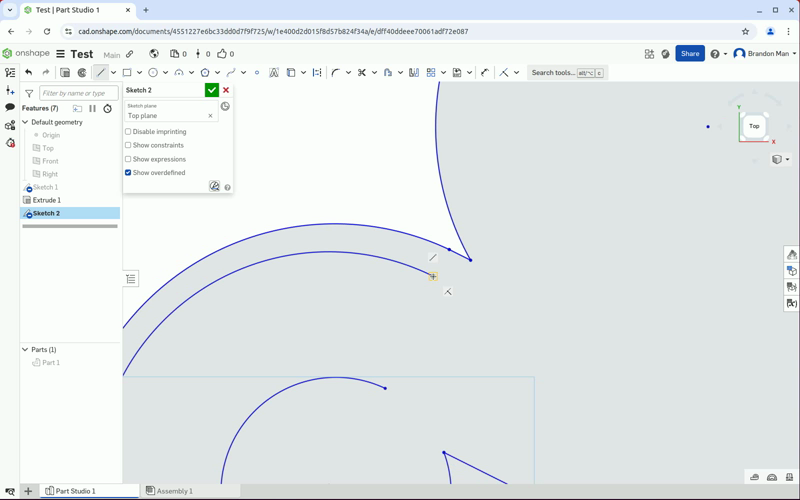
scroll(-6)
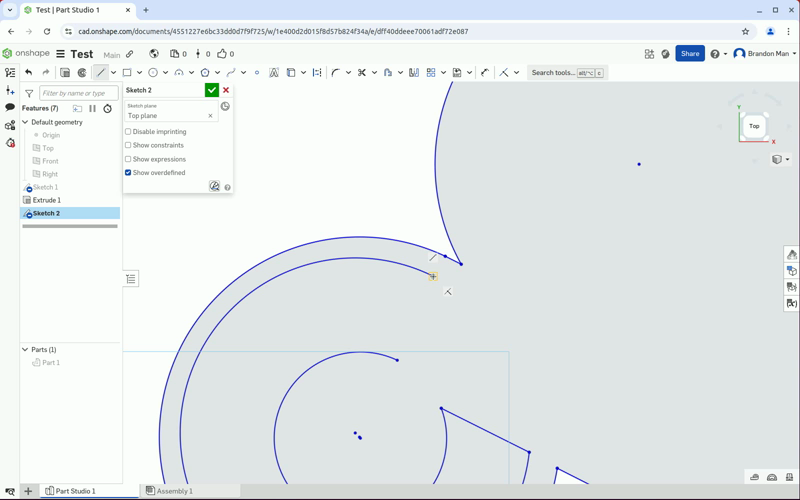
scroll(-6)
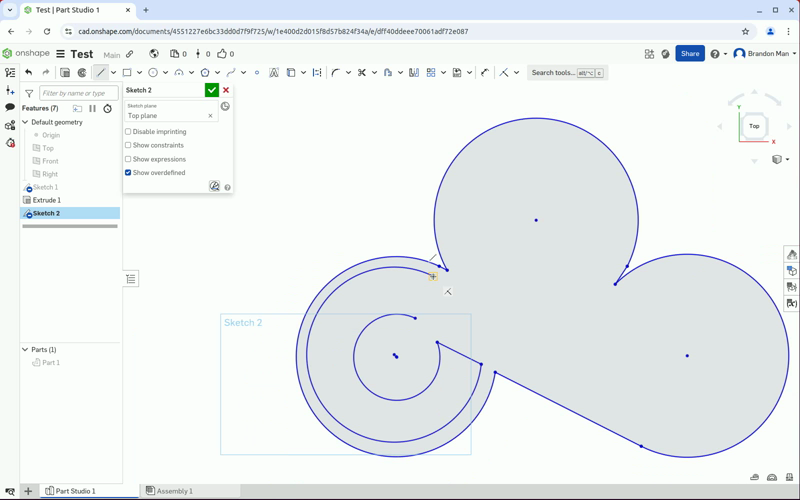
scroll(-6)
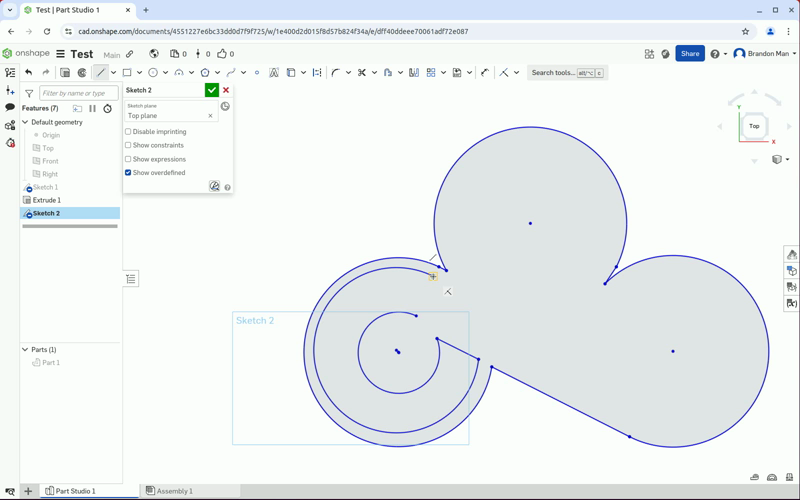
scroll(-6)
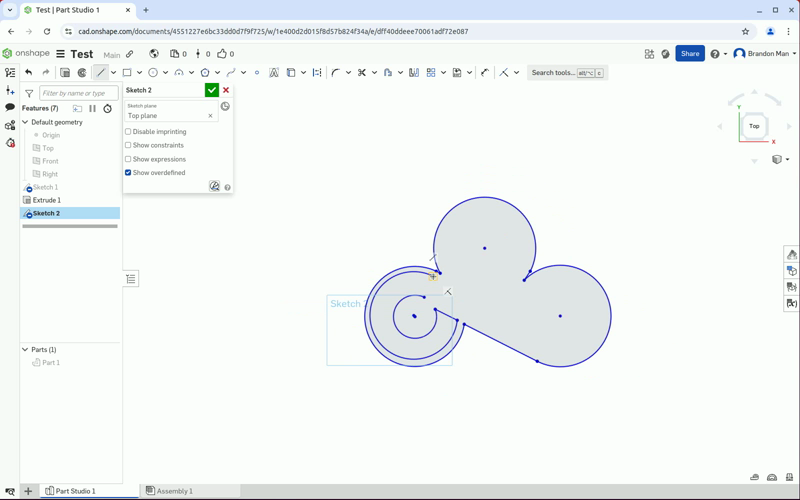
scroll(-6)
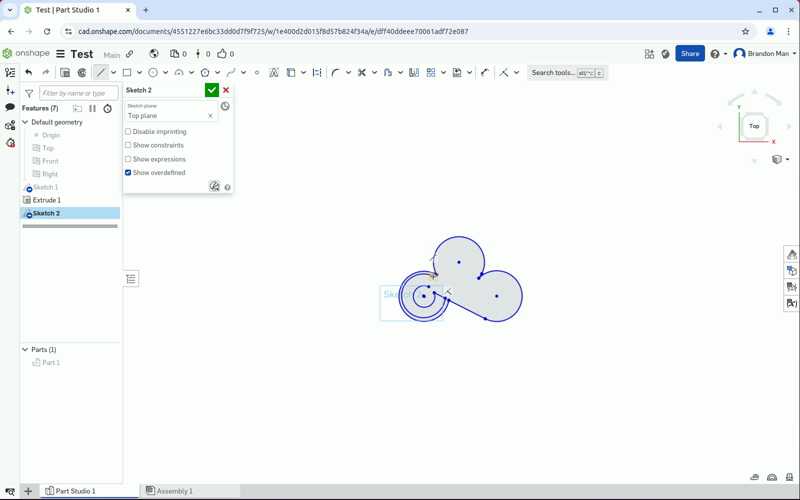
key_down(shift)
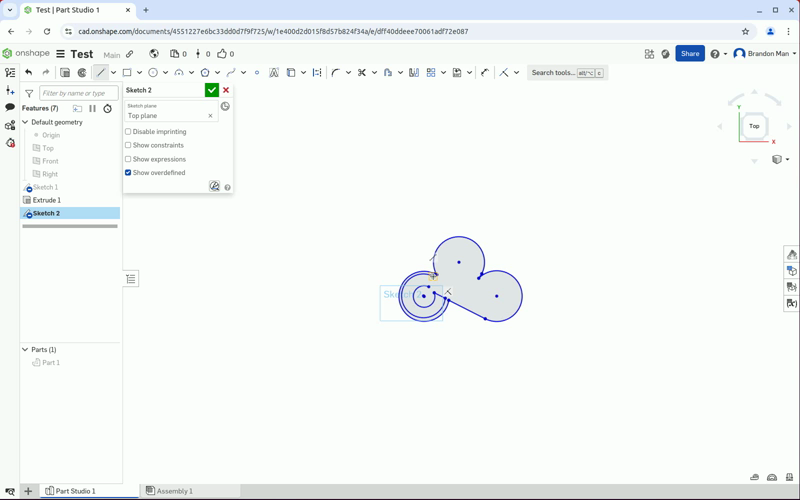
mouse_move(463, 276)
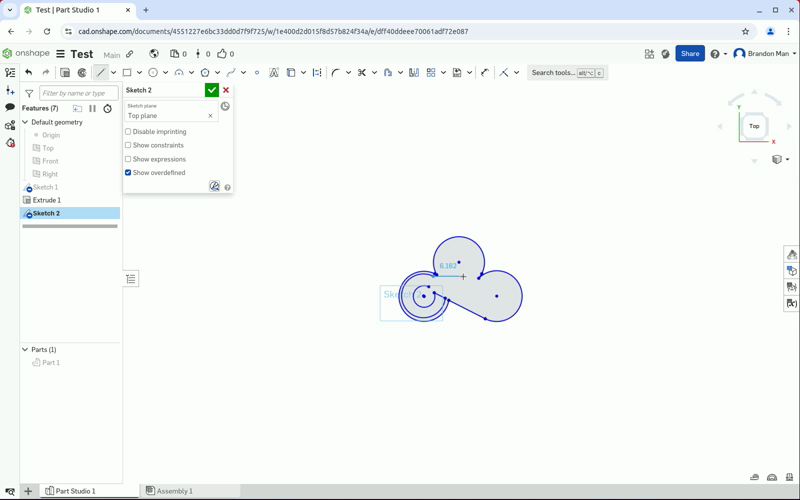
mouse_move(457, 289)
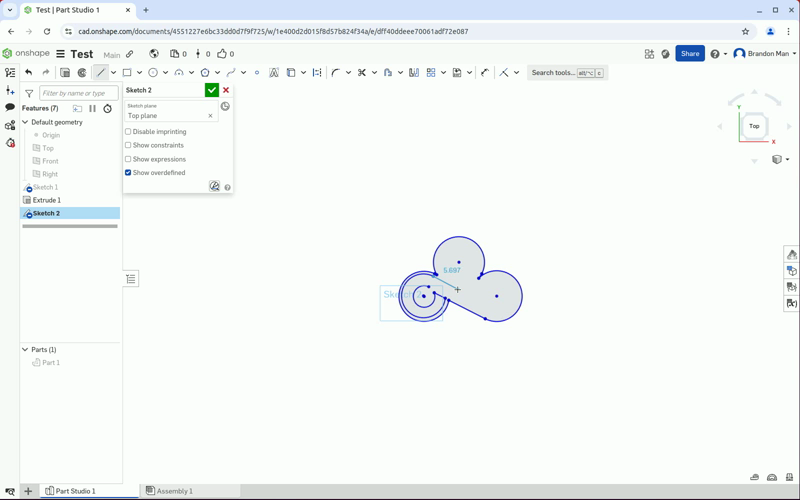
click(457, 289)
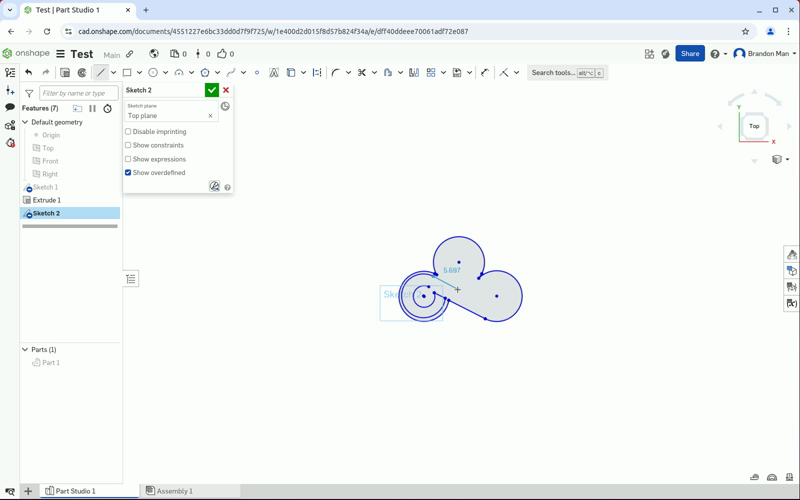
key_up(shift)
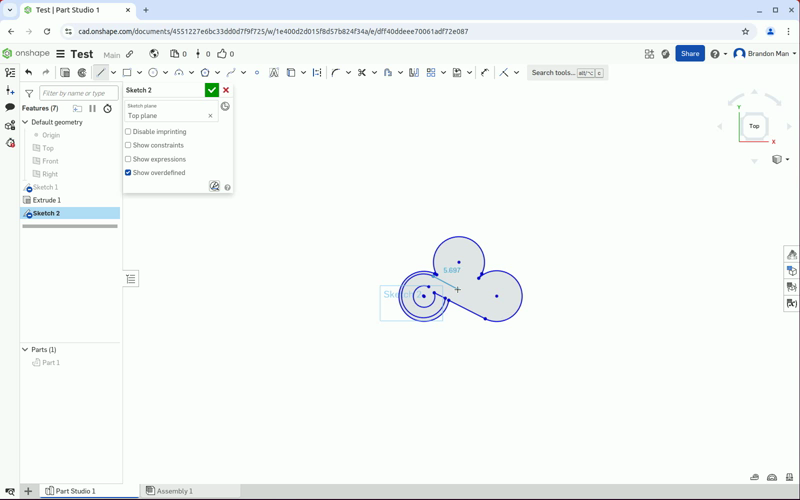
key_down(shift)
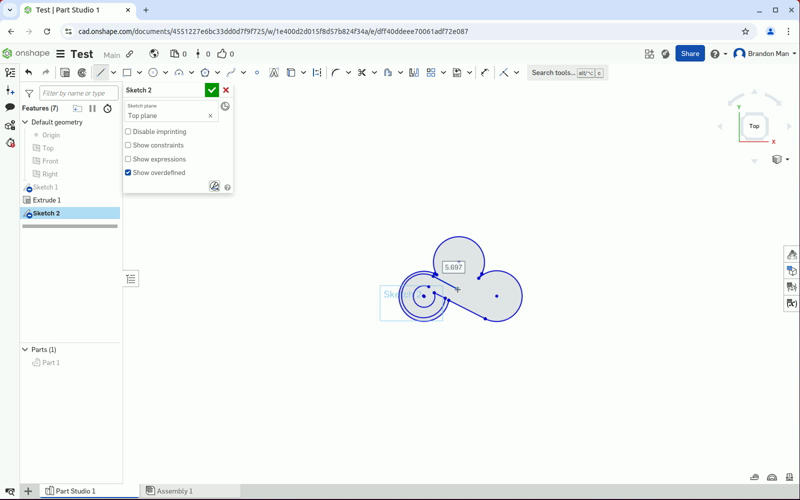
mouse_move(487, 289)
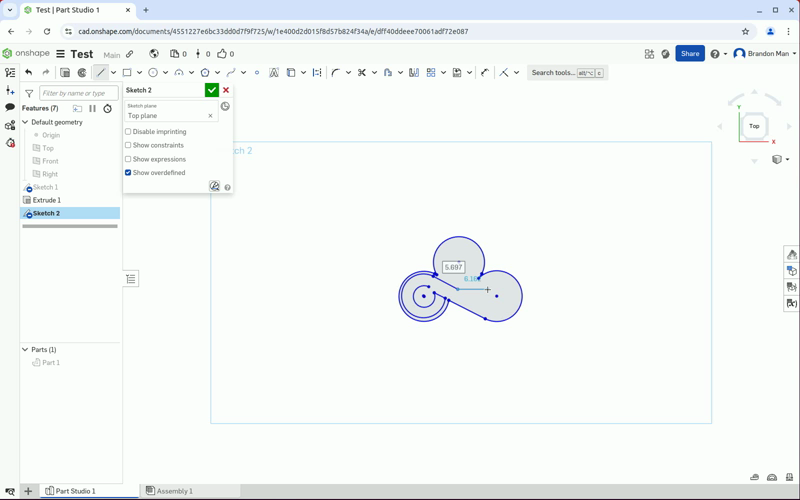
mouse_move(468, 267)
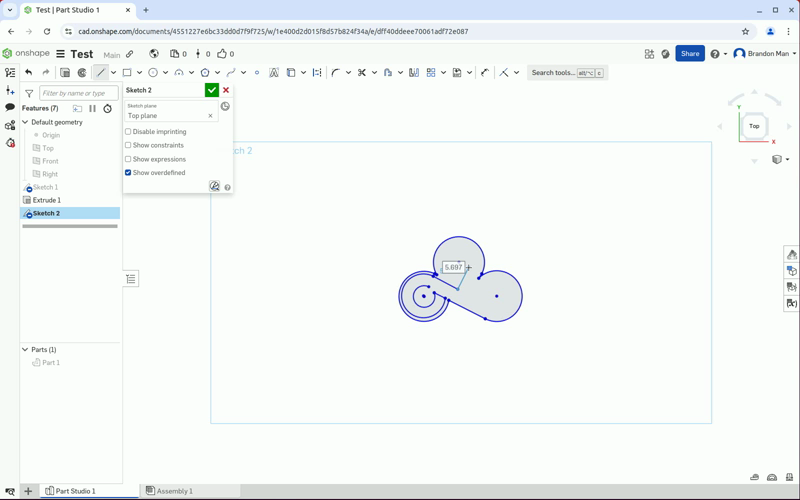
click(468, 267)
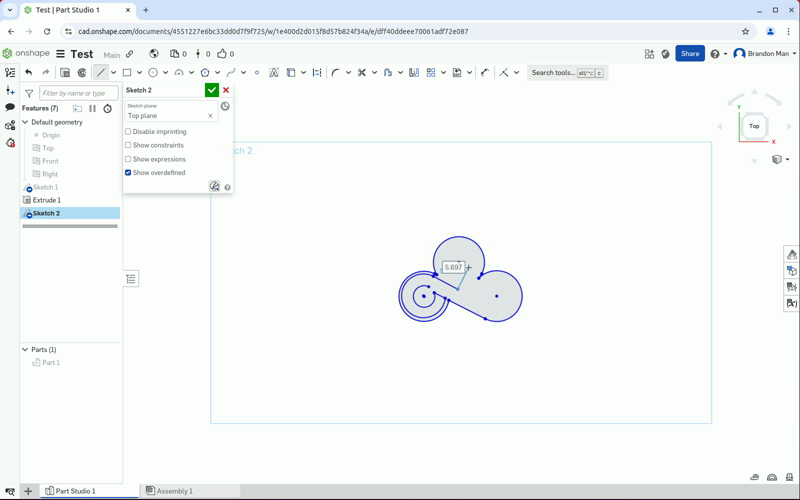
key_up(shift)
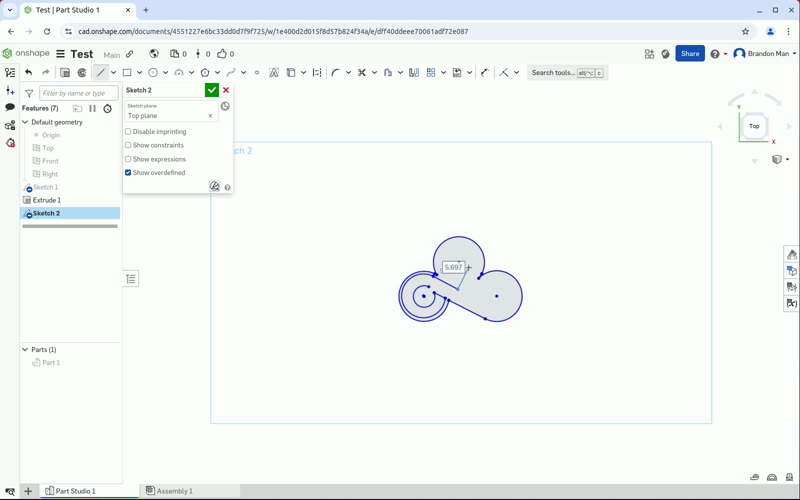
key(esc)
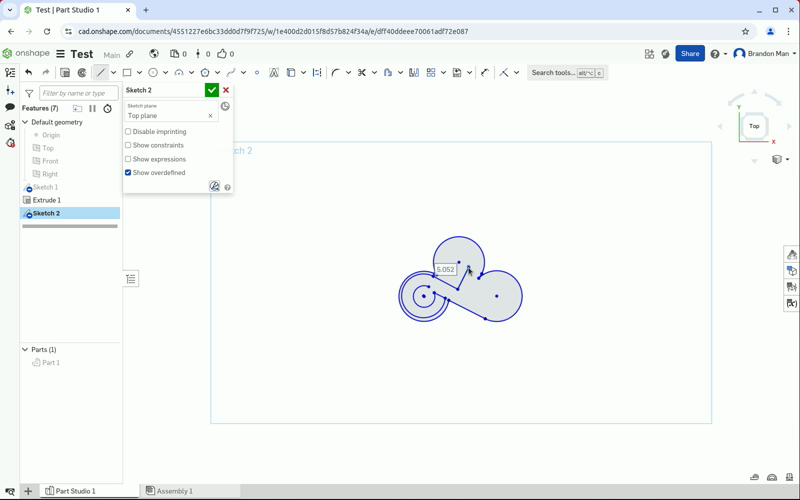
key(a)
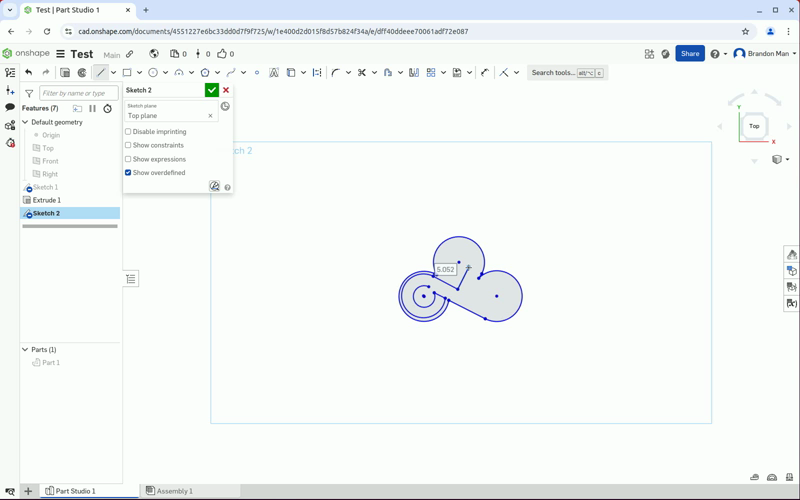
mouse_move(468, 267)
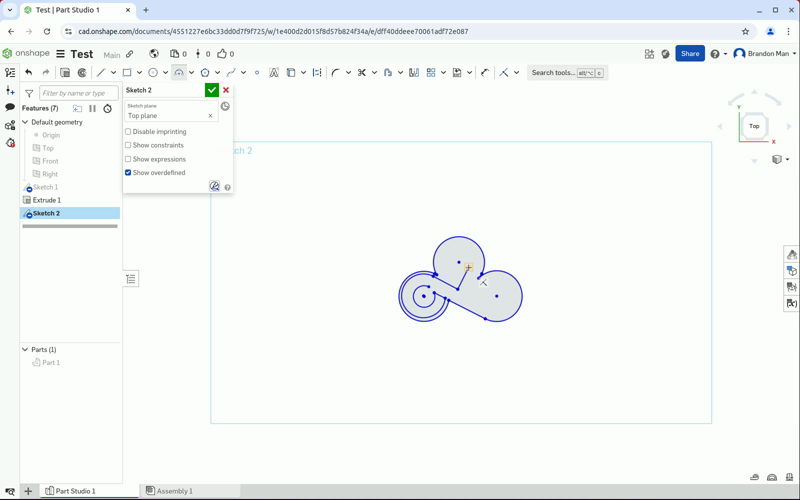
click(468, 267)
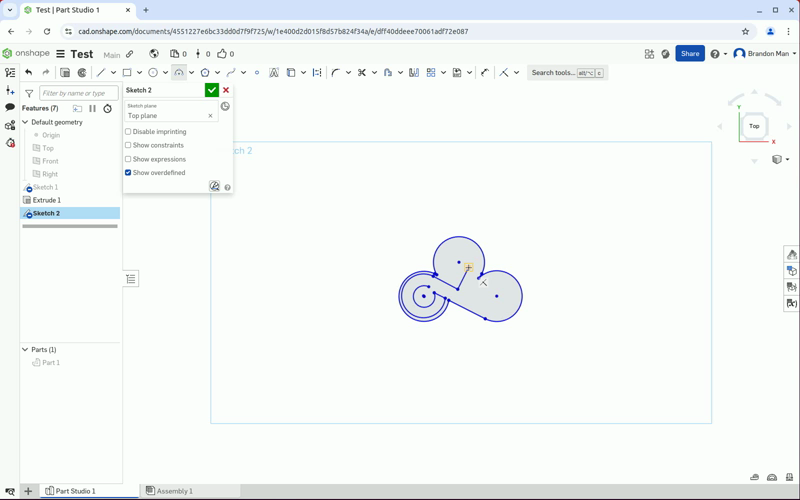
key_down(shift)
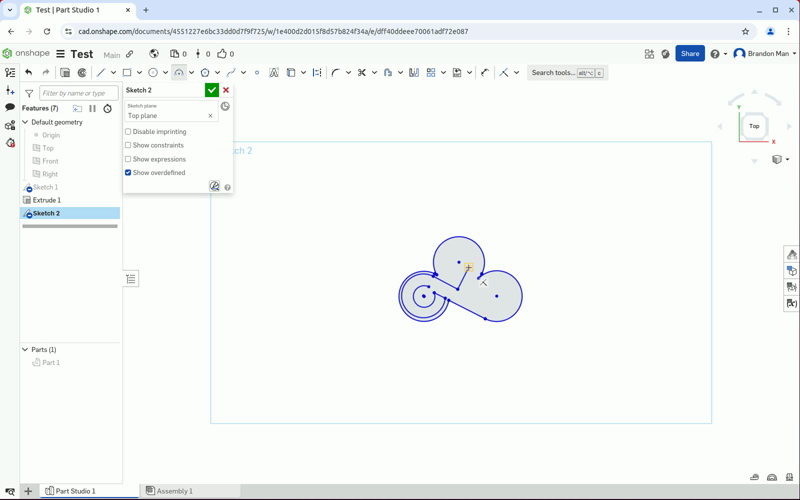
mouse_move(462, 272)
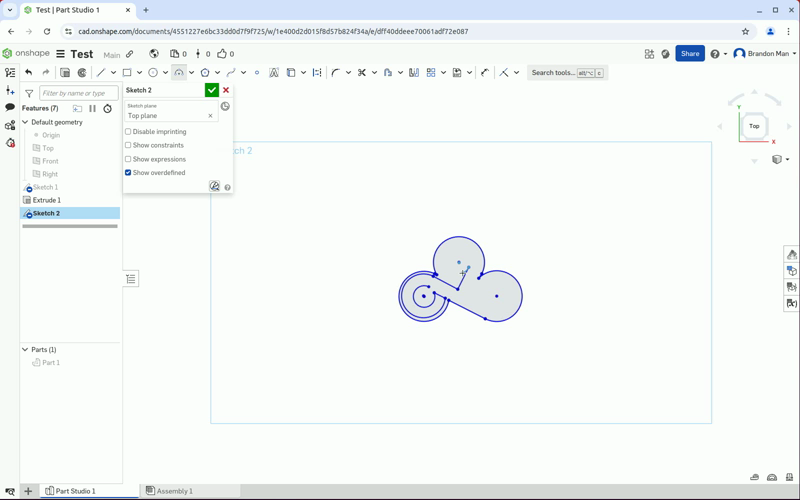
click(462, 272)
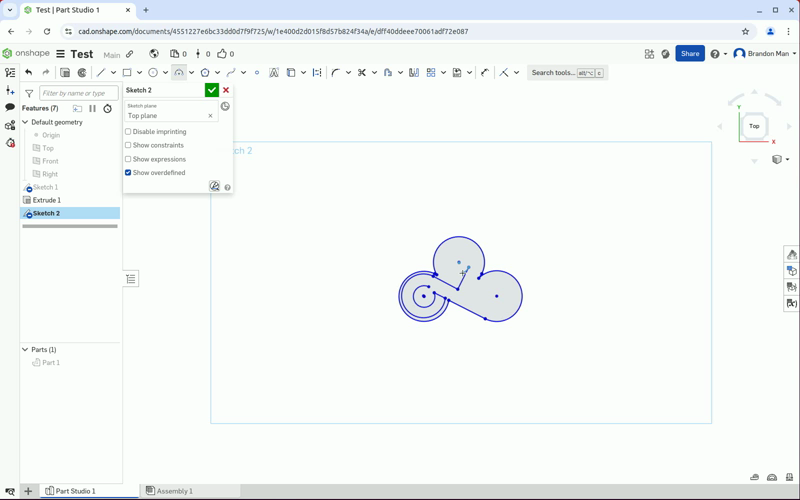
mouse_move(452, 254)
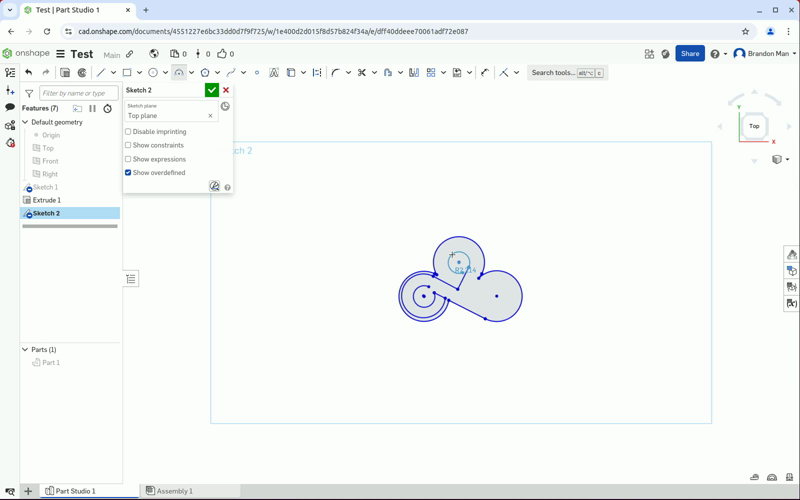
click(452, 254)
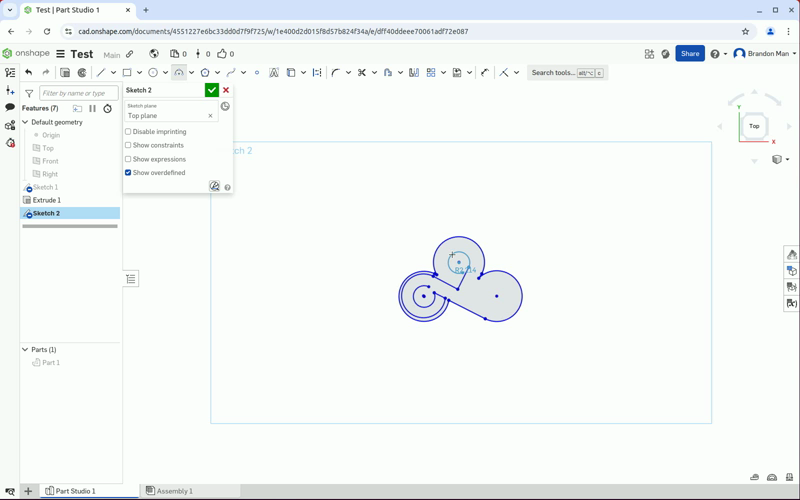
key_up(shift)
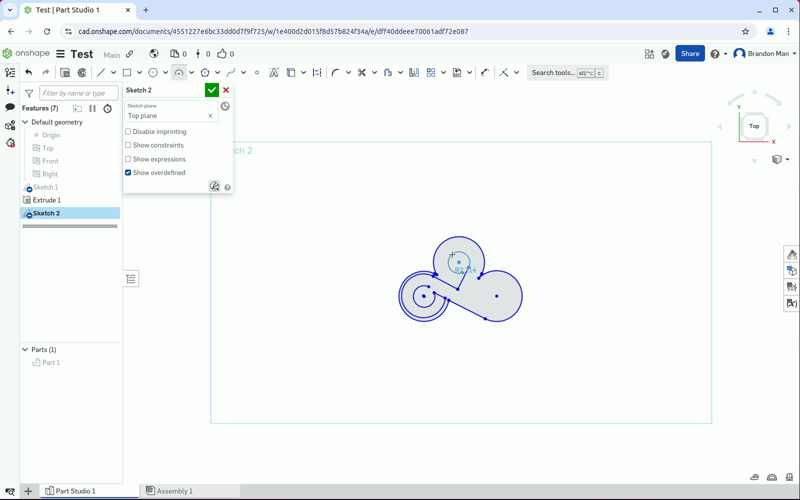
key(esc)
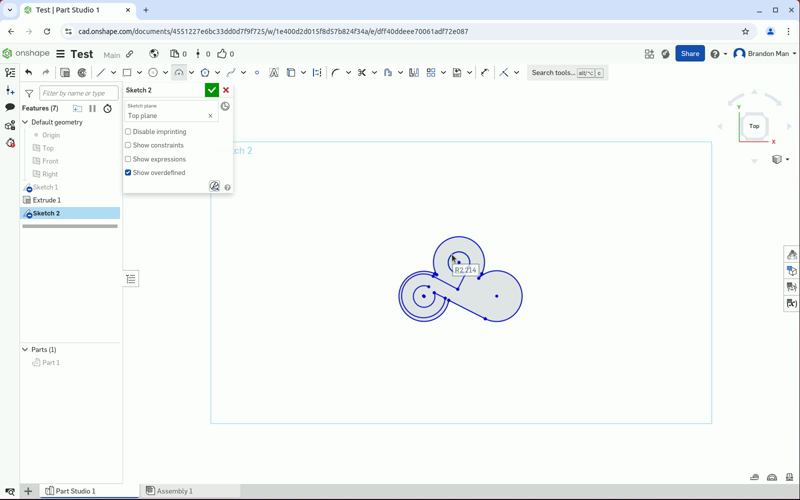
key(l)
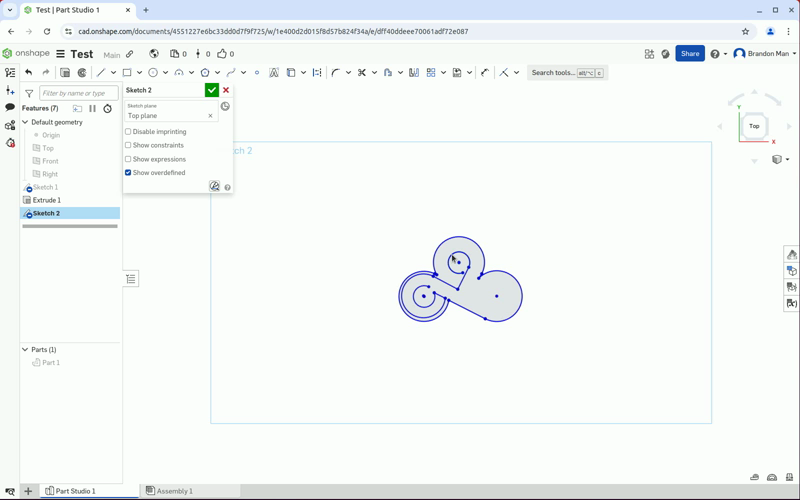
mouse_move(462, 272)
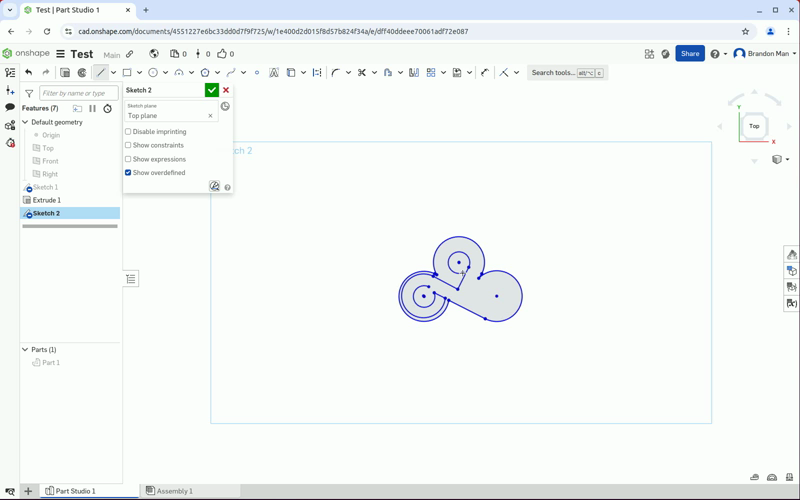
click(462, 272)
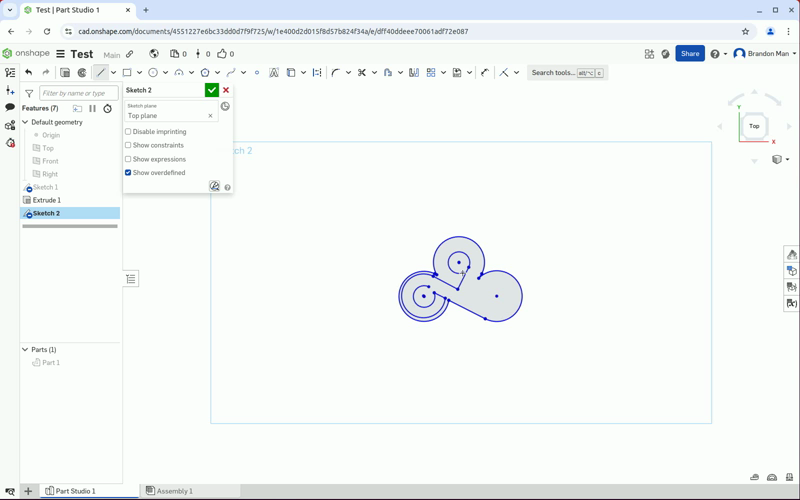
key_down(shift)
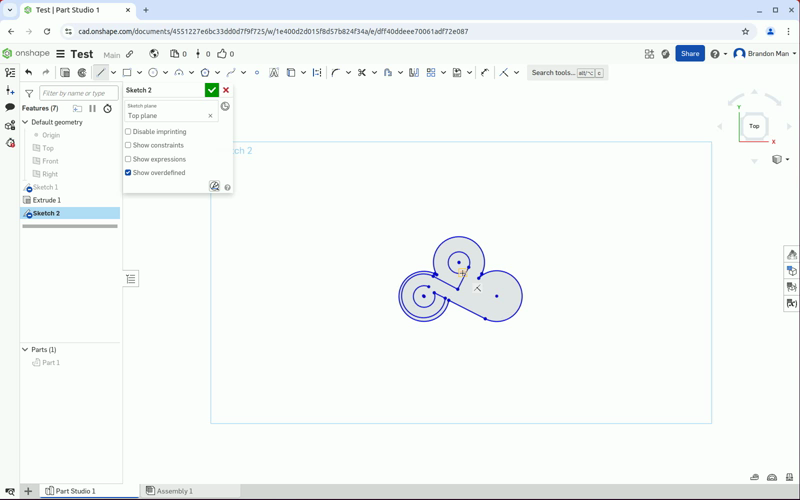
mouse_move(492, 272)
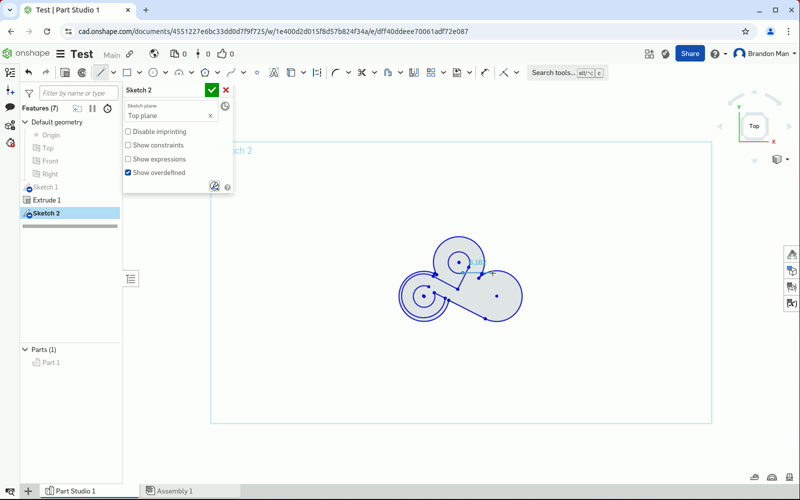
mouse_move(456, 283)
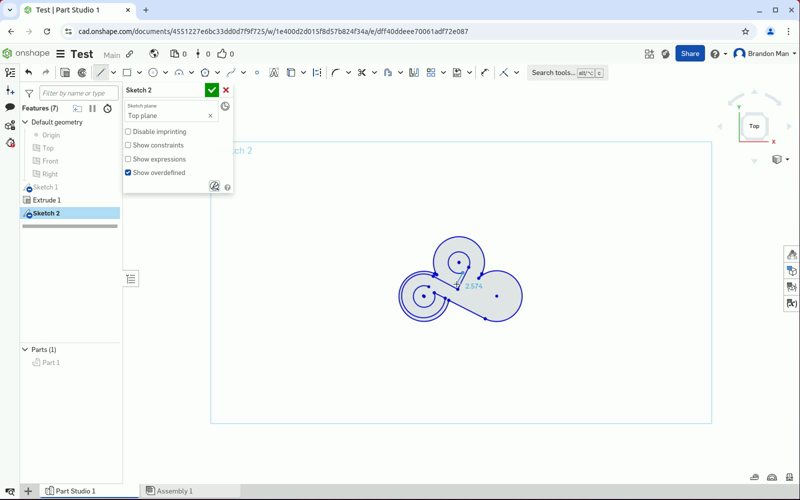
click(456, 283)
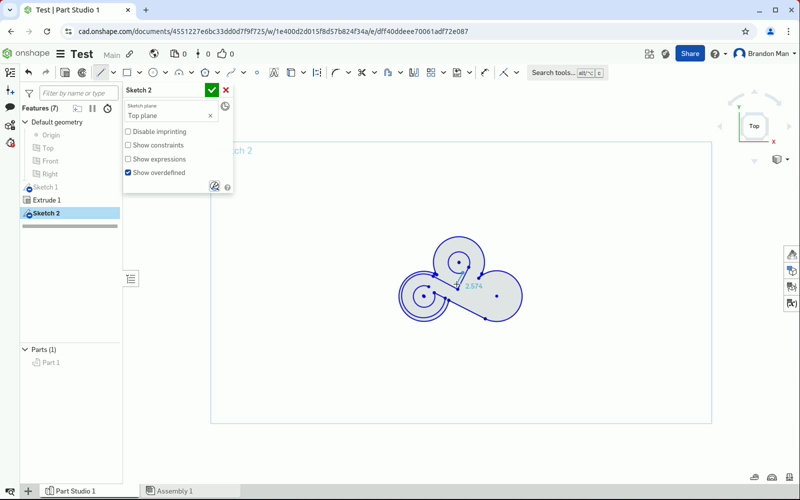
key_up(shift)
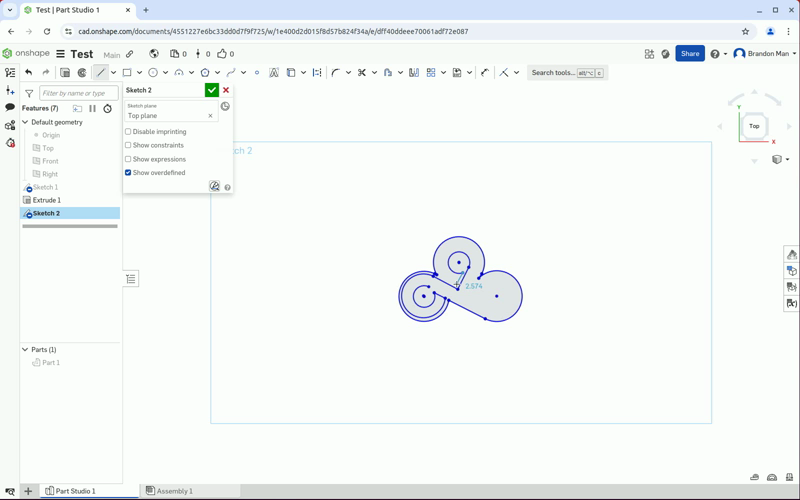
key(esc)
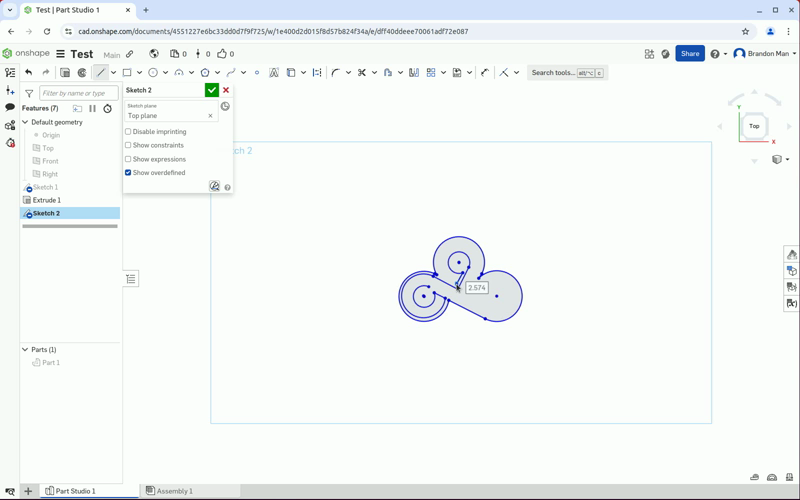
key(a)
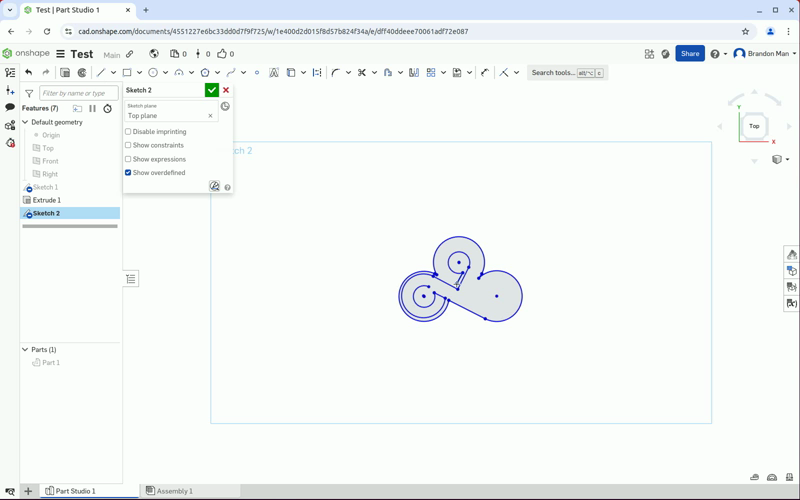
mouse_move(456, 283)
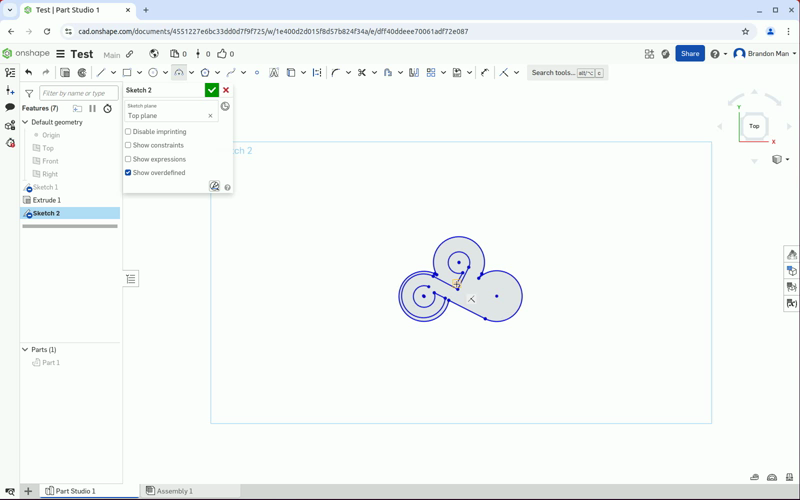
click(456, 283)
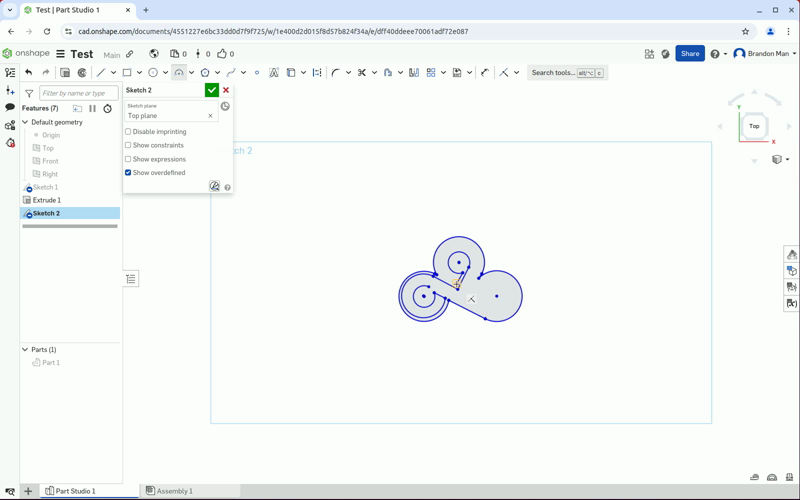
key_down(shift)
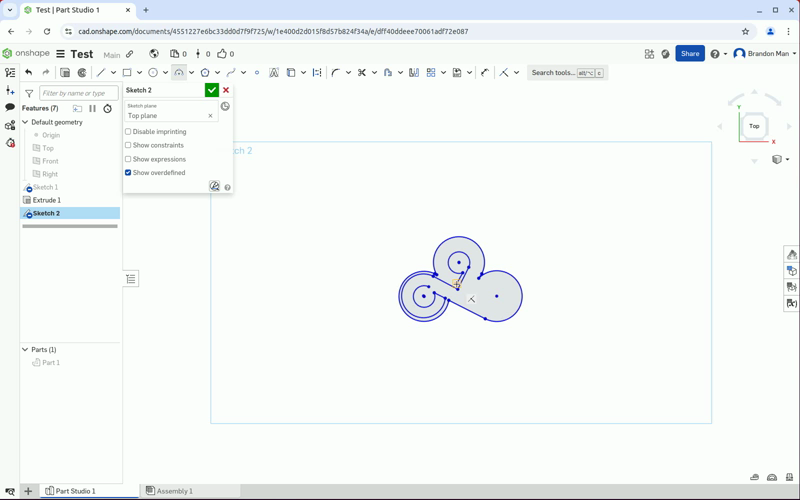
mouse_move(477, 271)
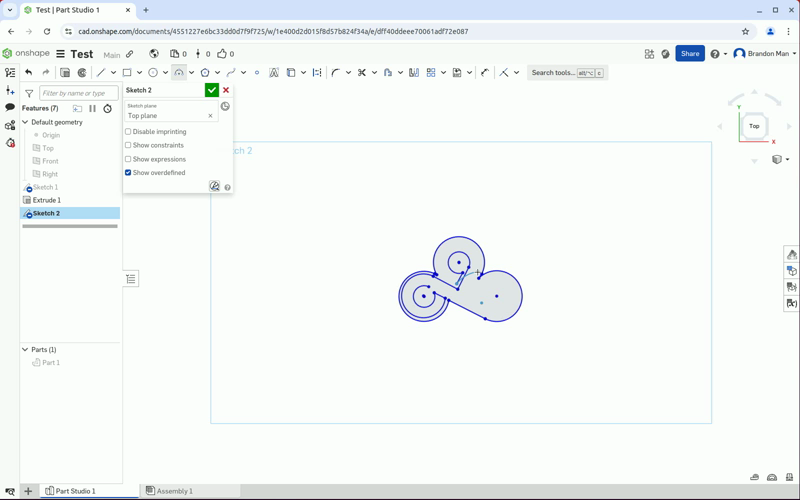
scroll(6)
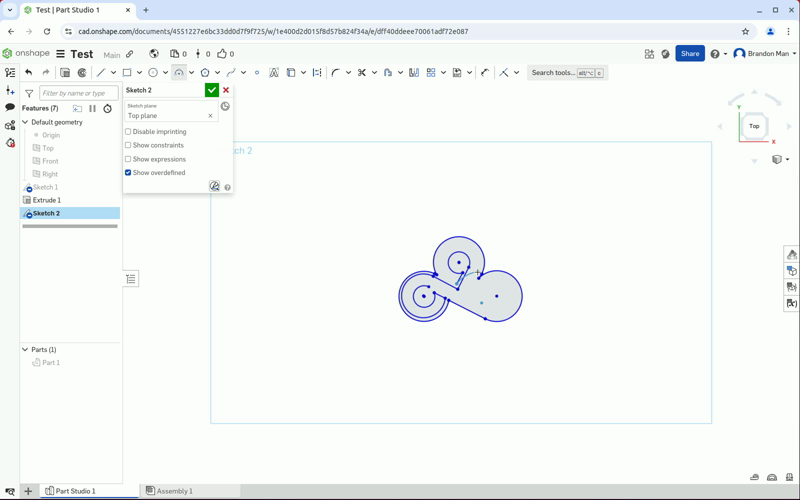
scroll(6)
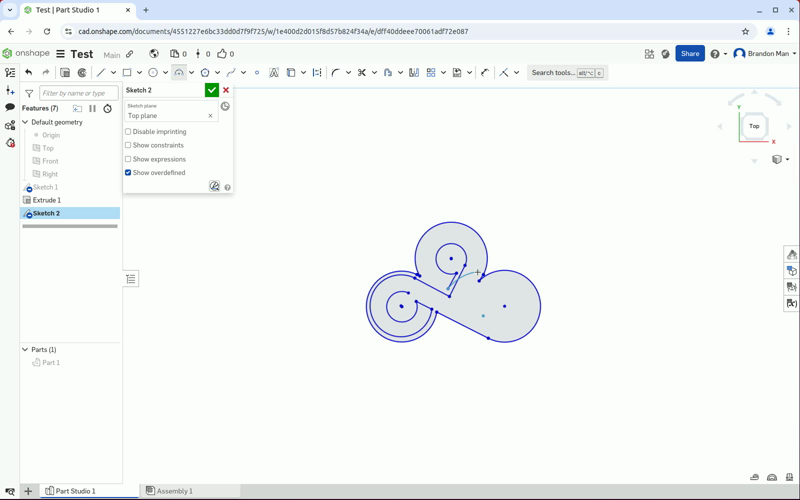
scroll(6)
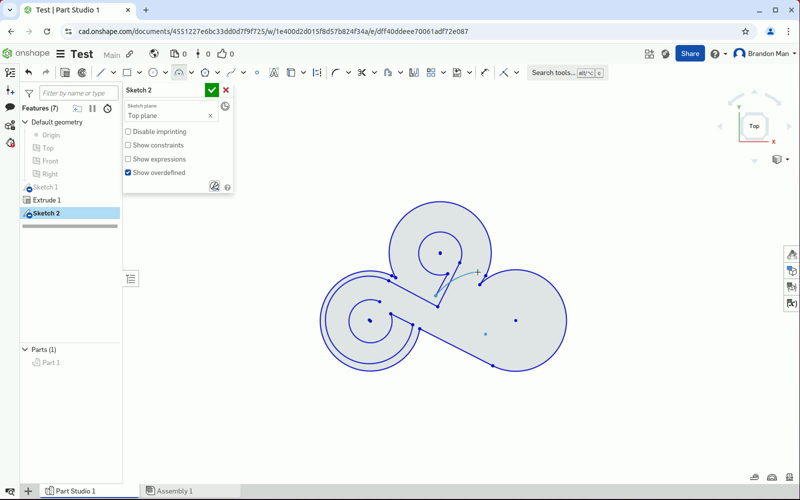
scroll(6)
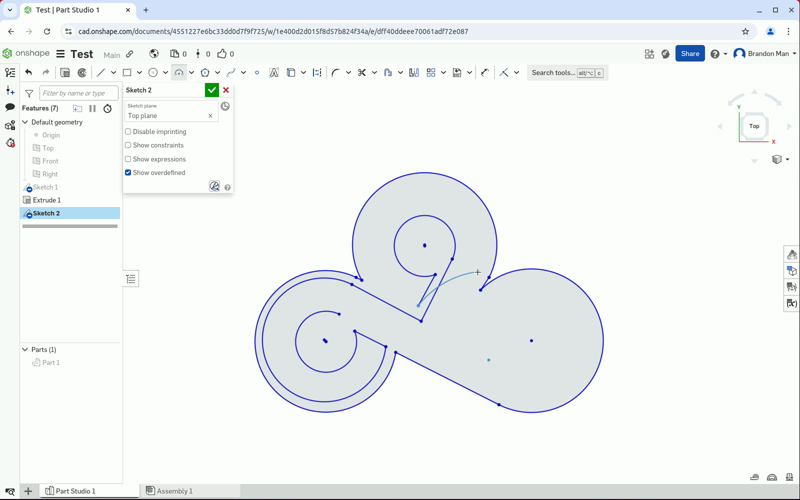
scroll(6)
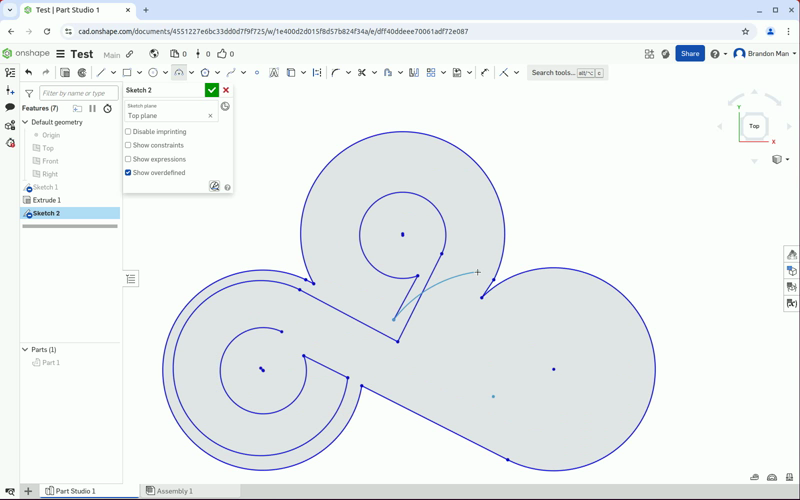
scroll(6)
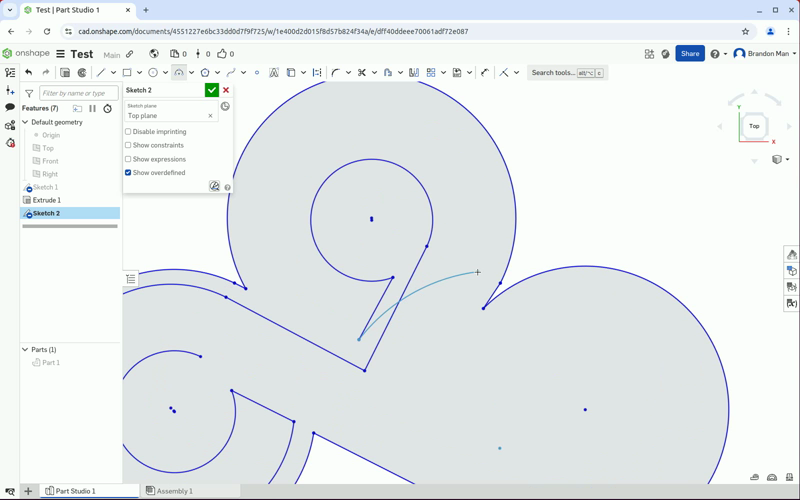
scroll(6)
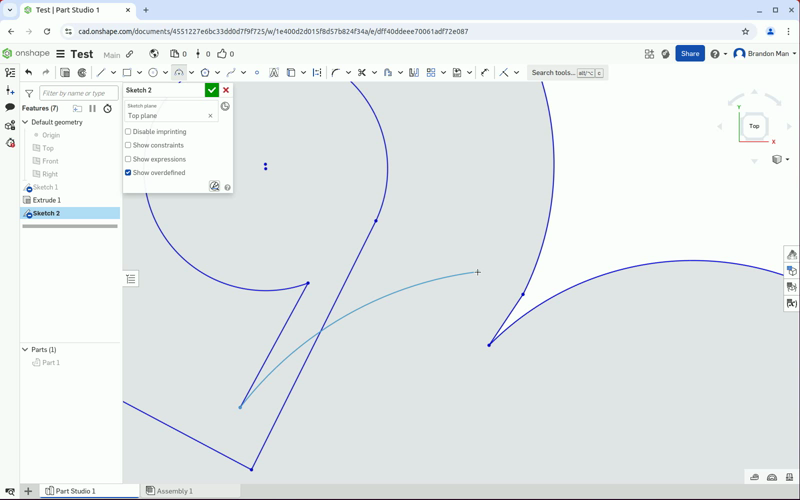
click(477, 271)
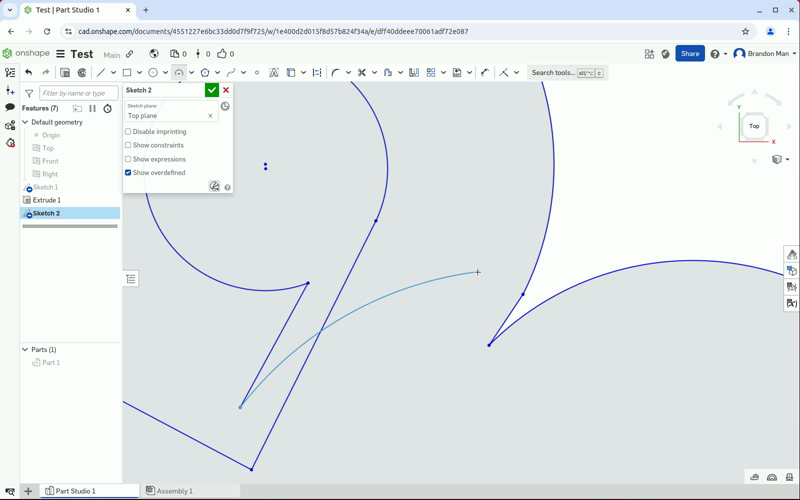
scroll(-6)
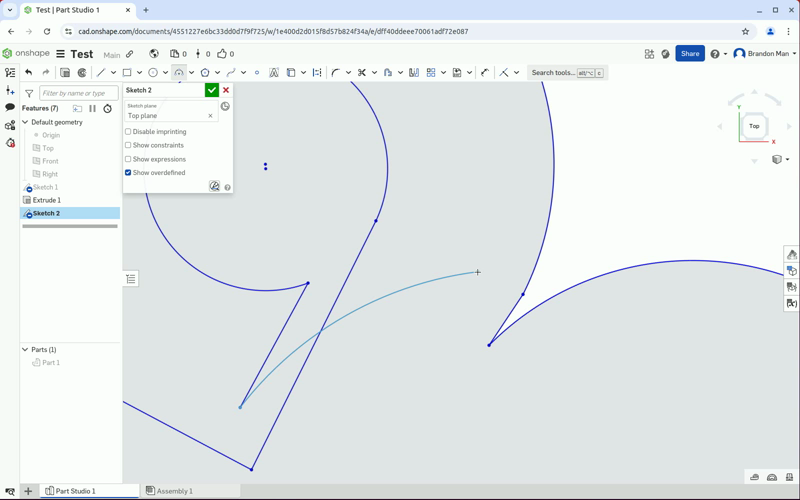
scroll(-6)
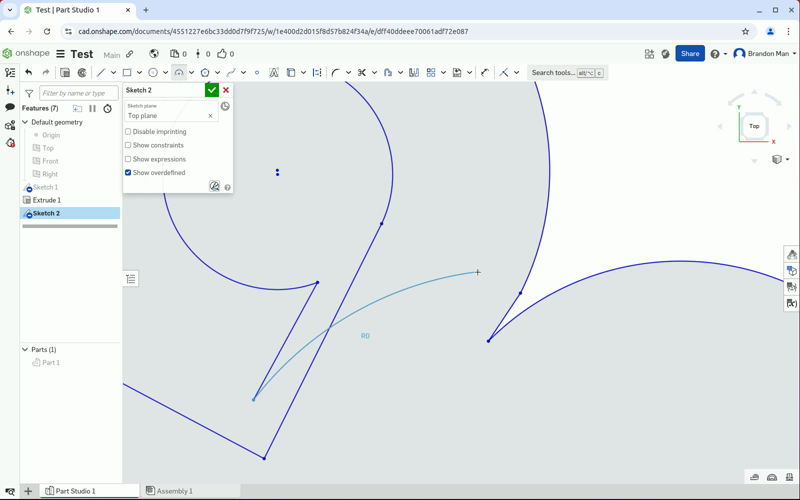
scroll(-6)
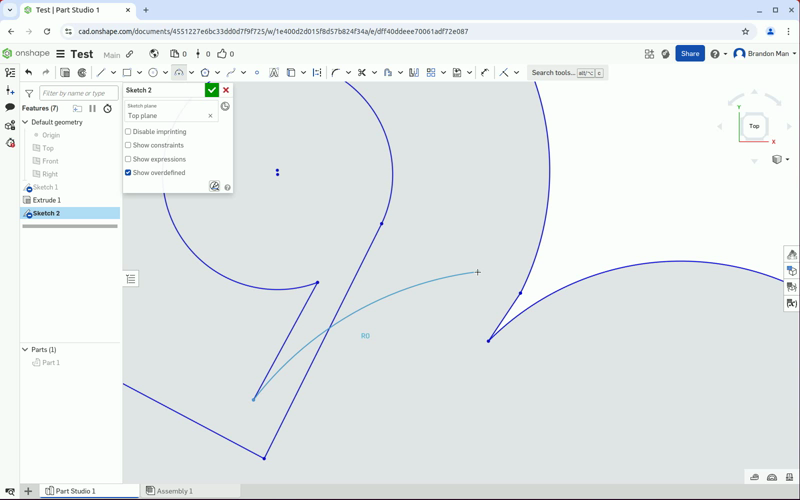
scroll(-6)
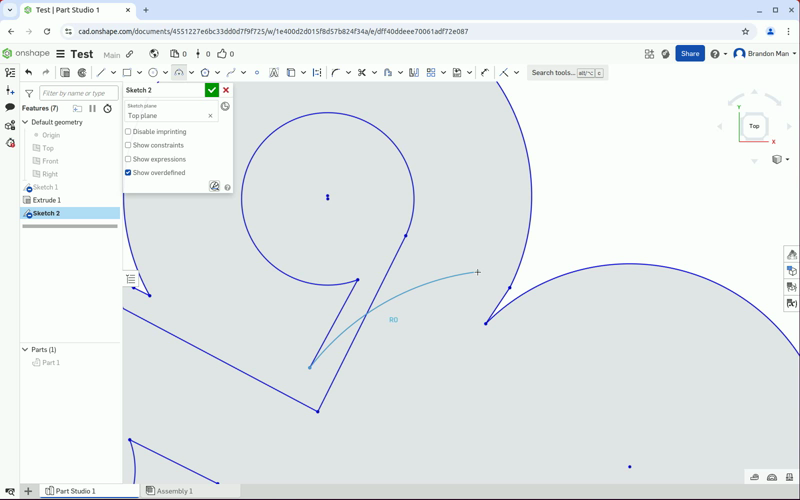
scroll(-6)
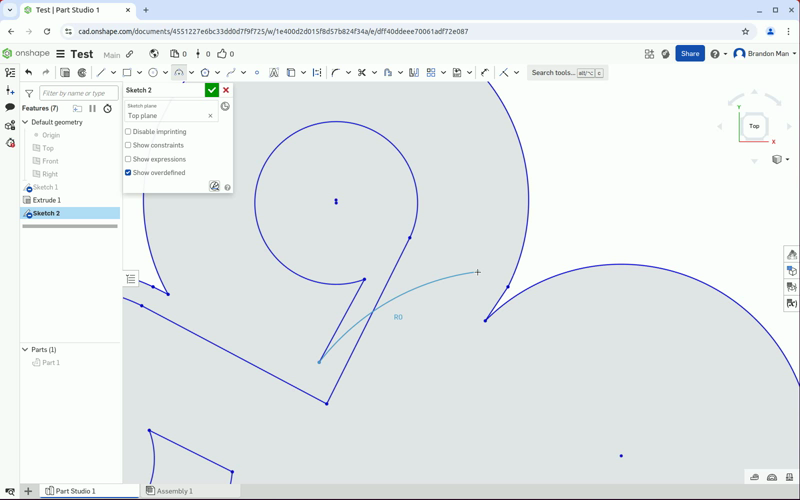
scroll(-6)
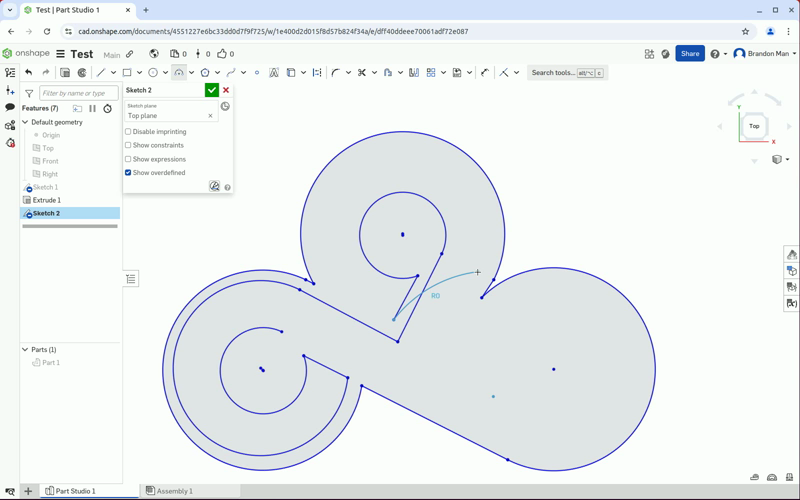
scroll(-6)
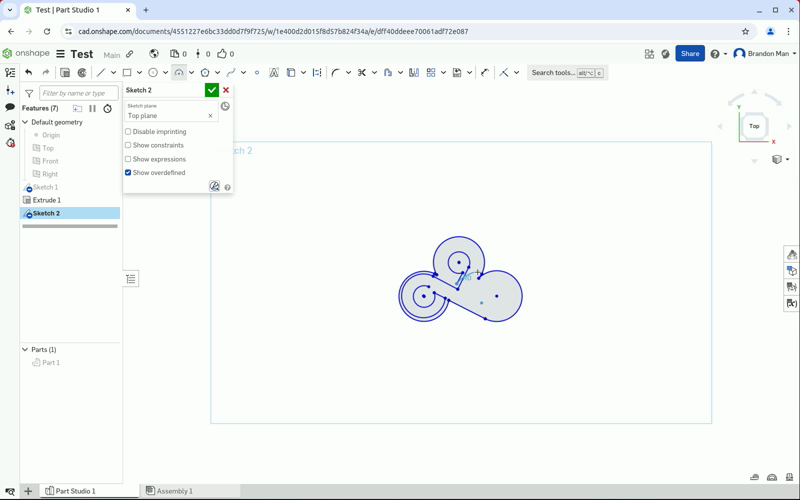
mouse_move(448, 244)
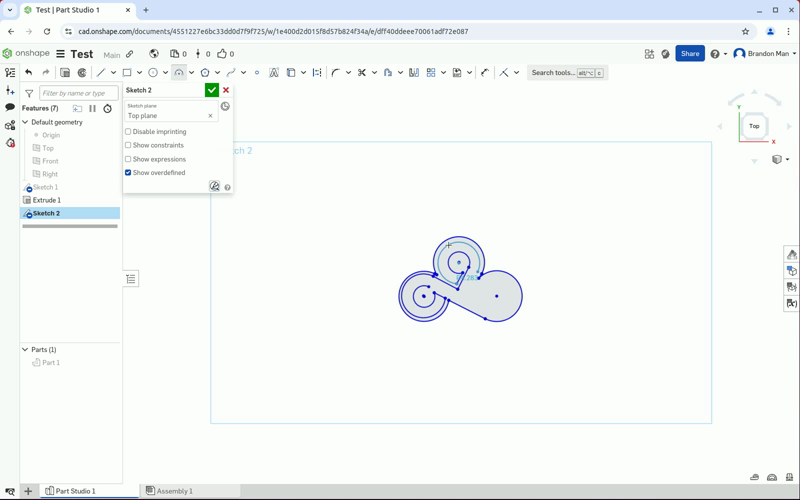
click(448, 244)
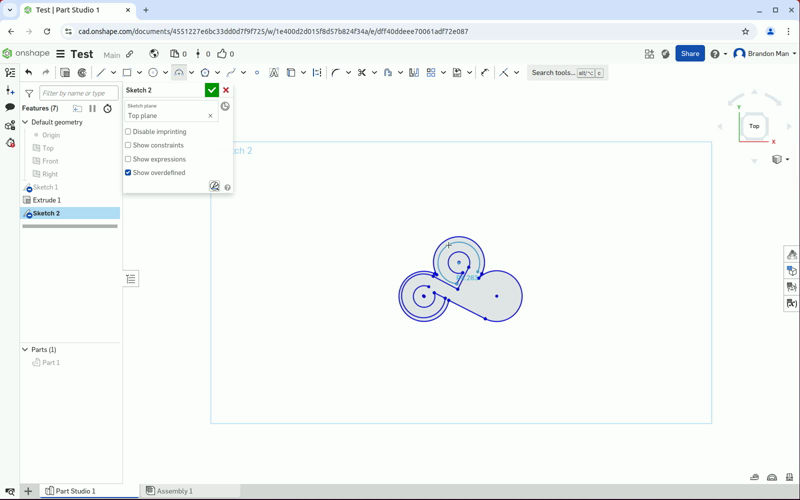
key_up(shift)
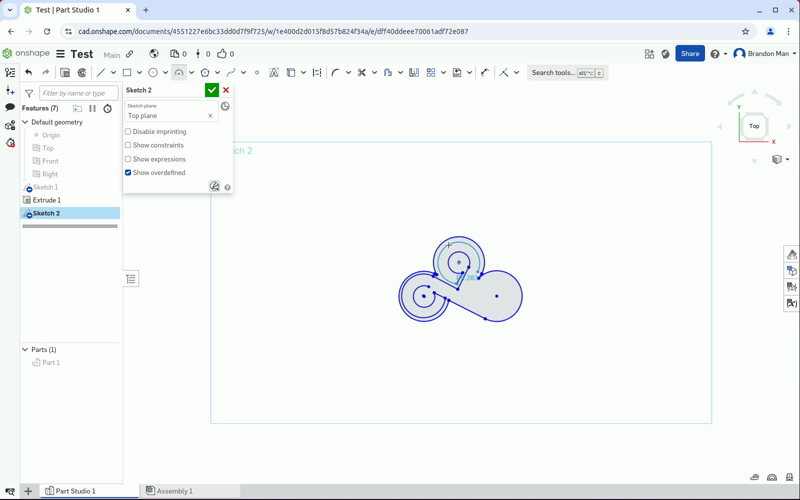
key(esc)
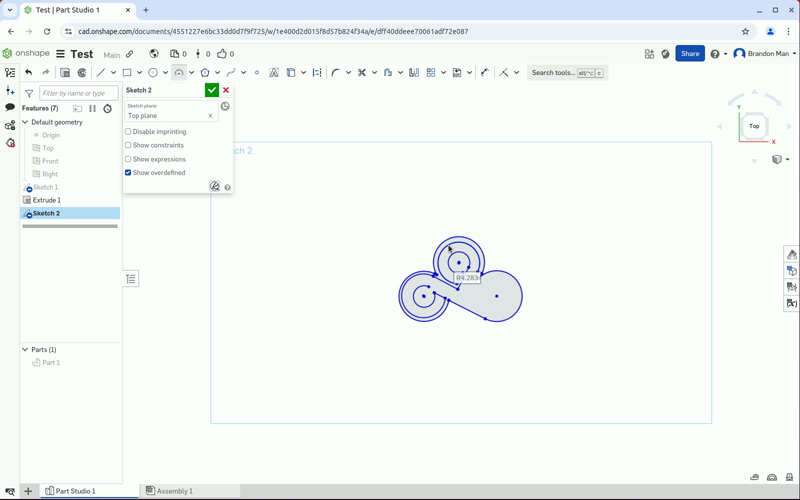
key(l)
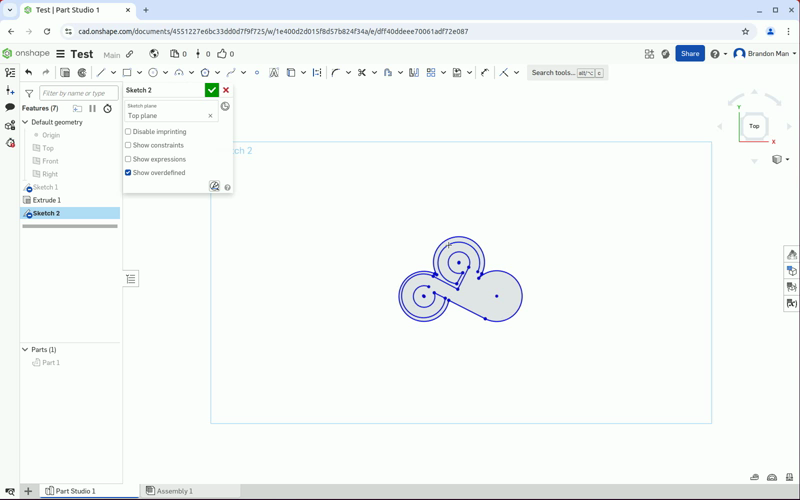
mouse_move(477, 271)
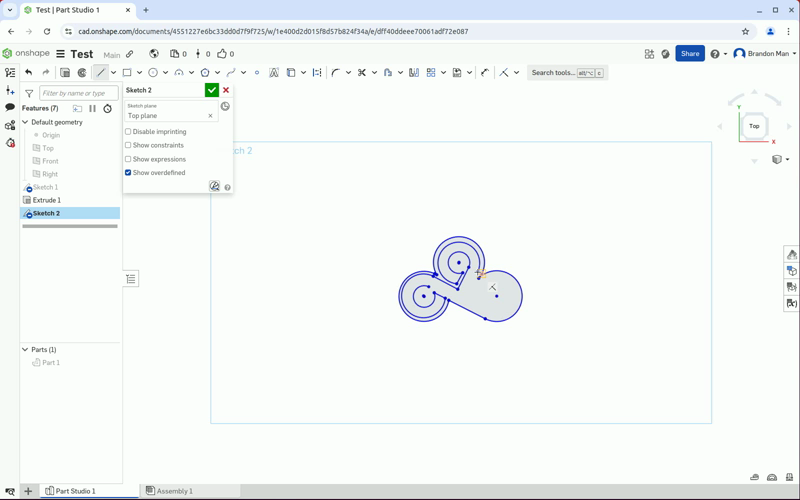
scroll(6)
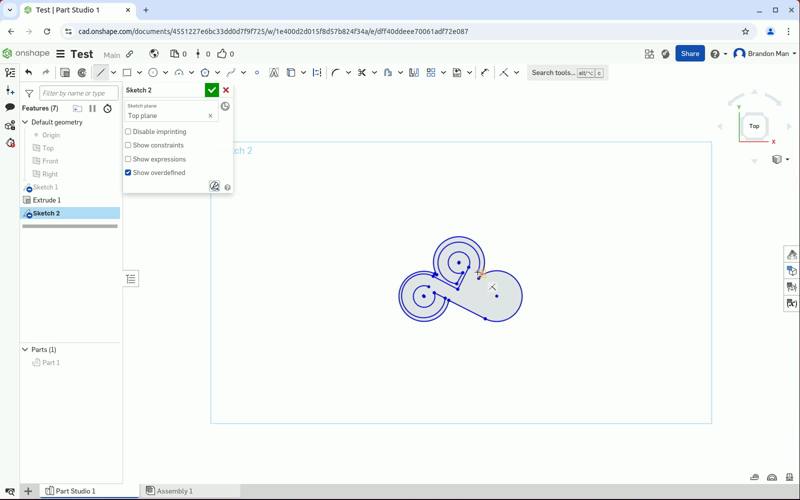
scroll(6)
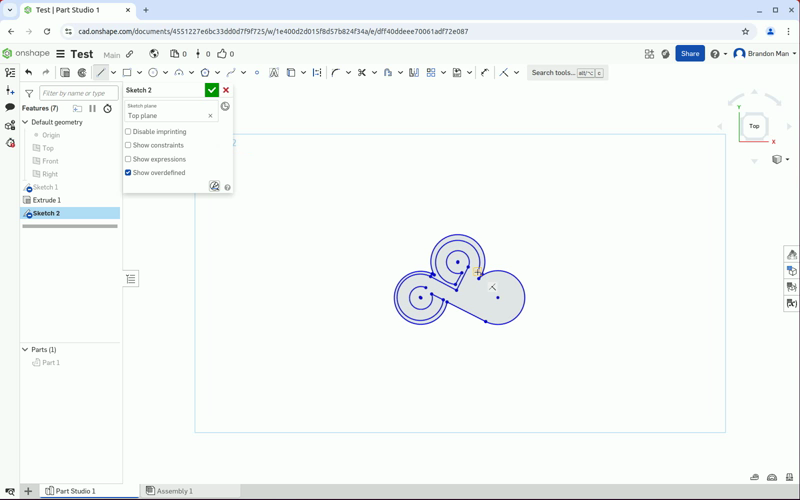
scroll(6)
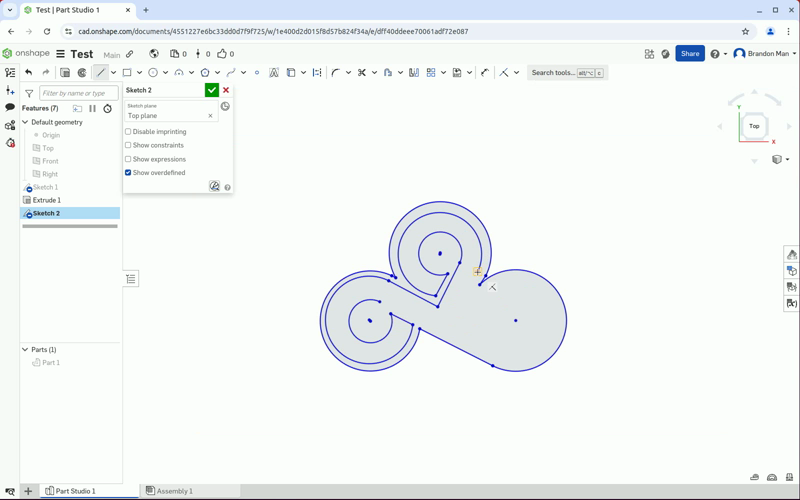
scroll(6)
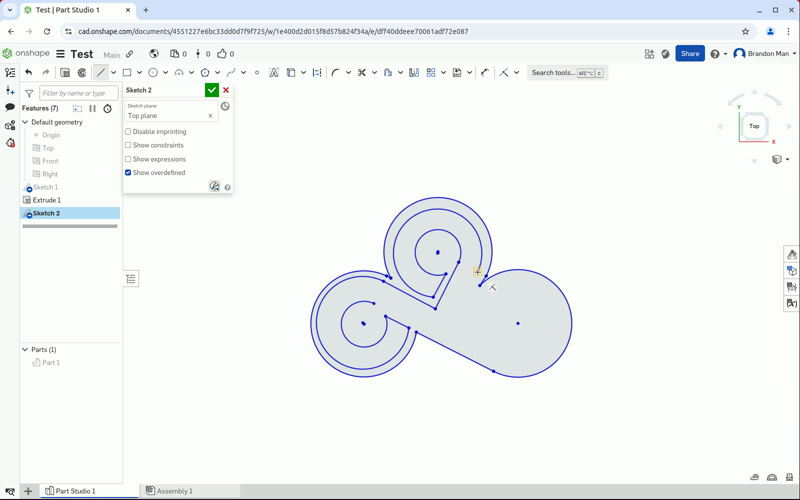
scroll(6)
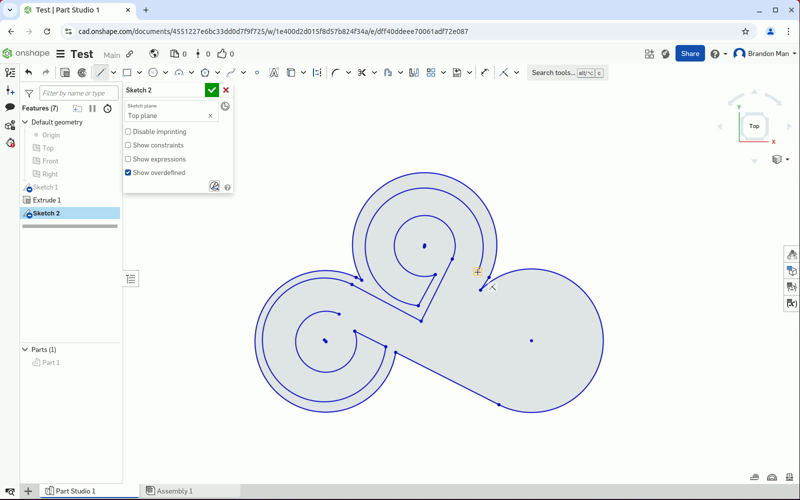
scroll(6)
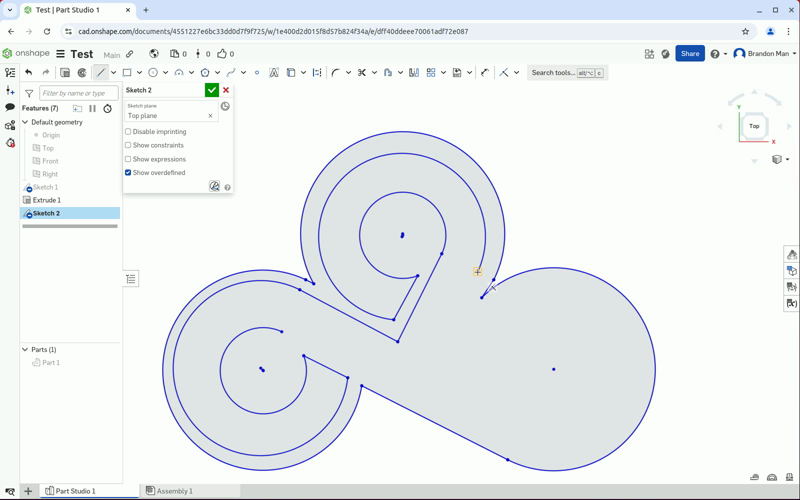
scroll(6)
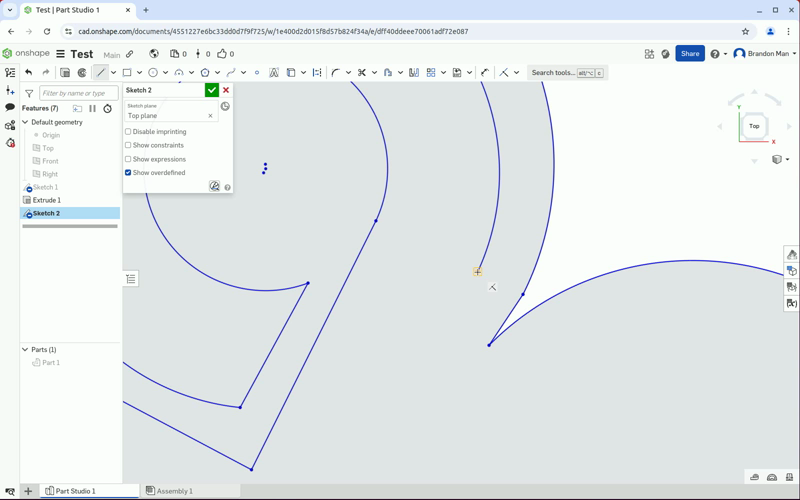
click(477, 271)
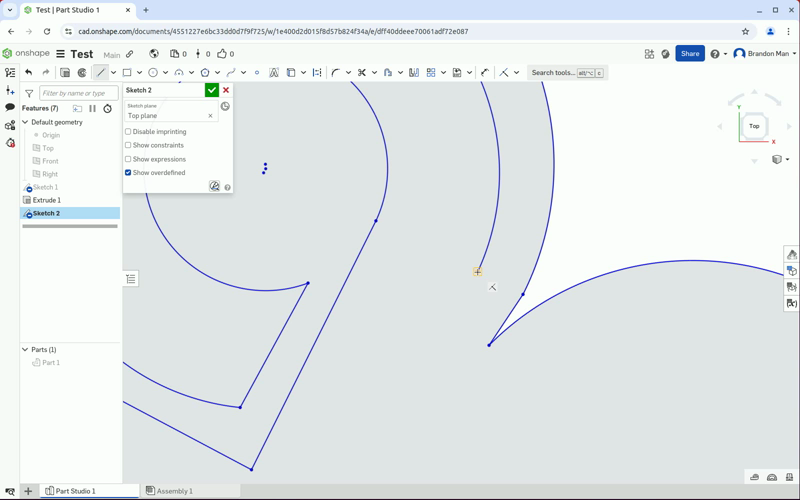
scroll(-6)
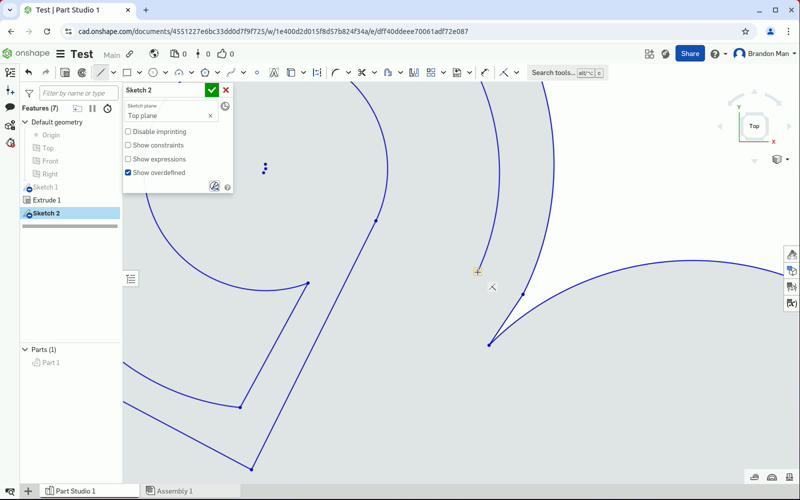
scroll(-6)
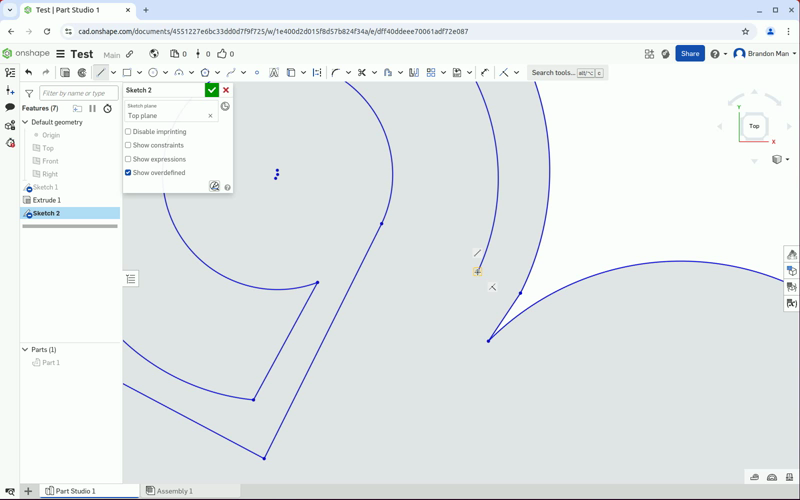
scroll(-6)
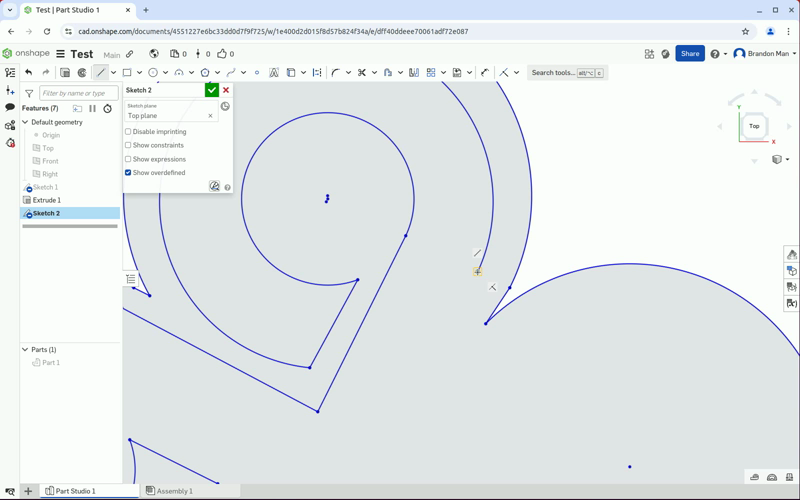
scroll(-6)
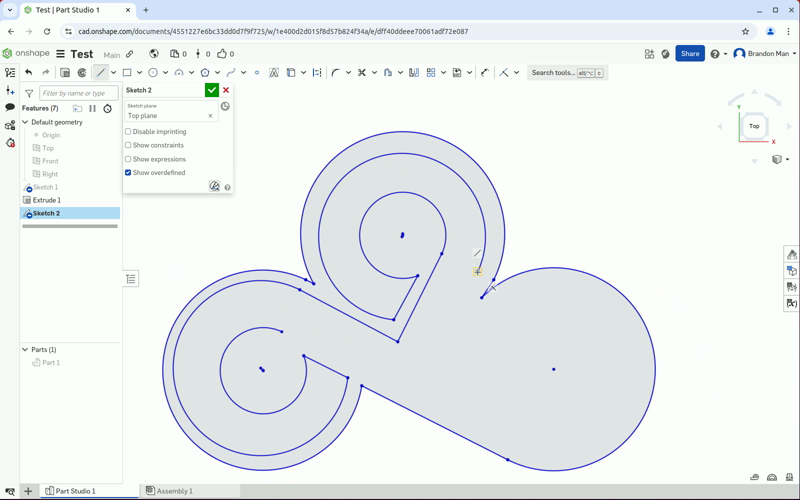
scroll(-6)
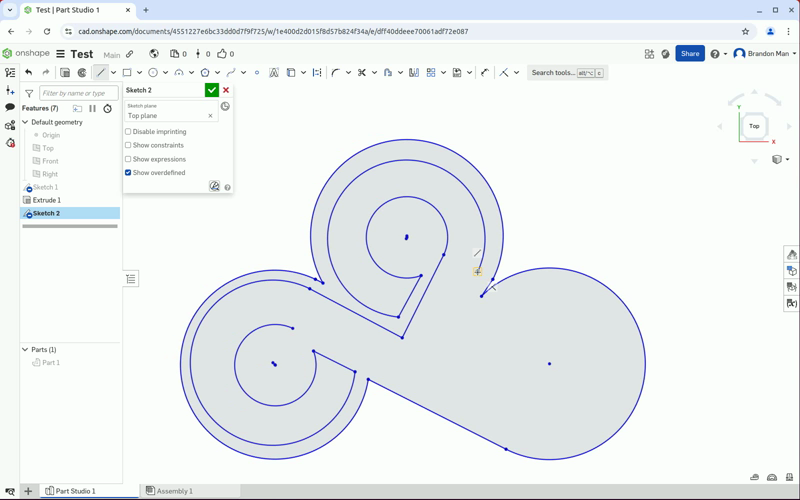
scroll(-6)
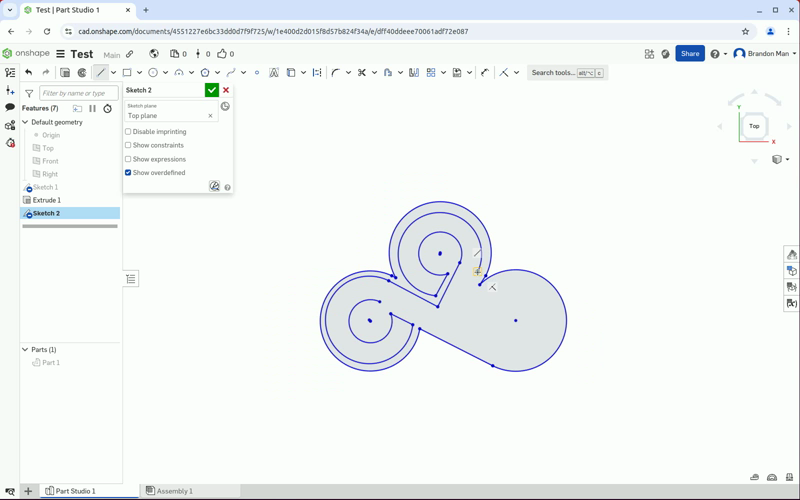
scroll(-6)
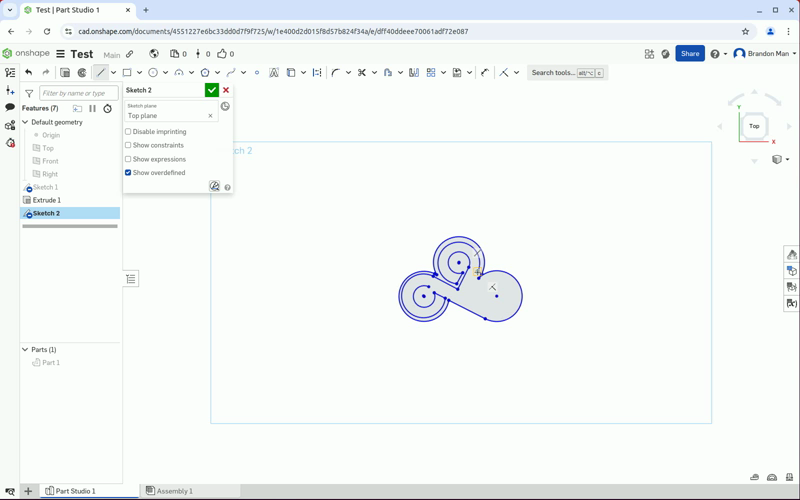
key_down(shift)
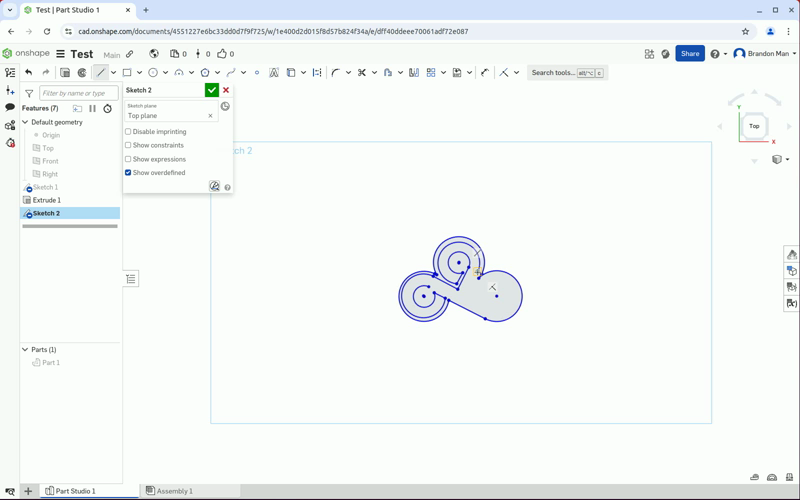
mouse_move(507, 271)
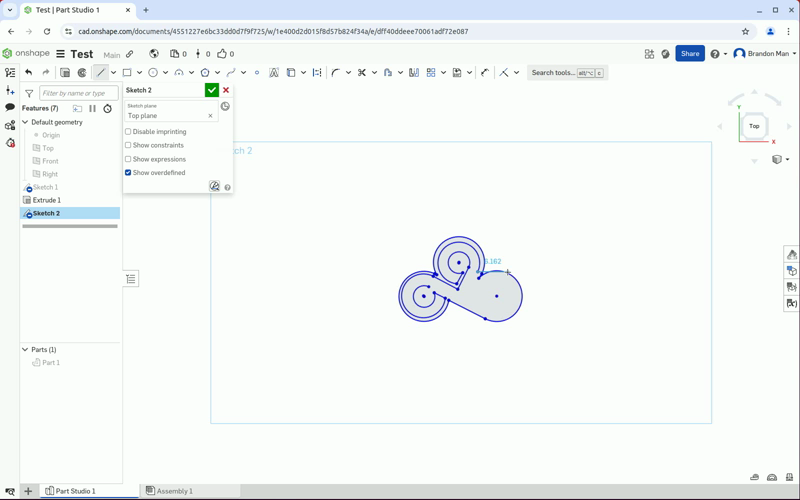
mouse_move(467, 293)
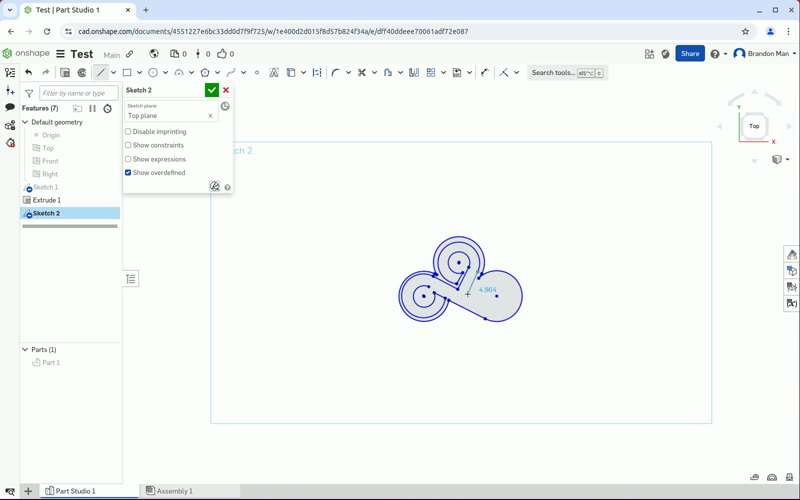
click(467, 293)
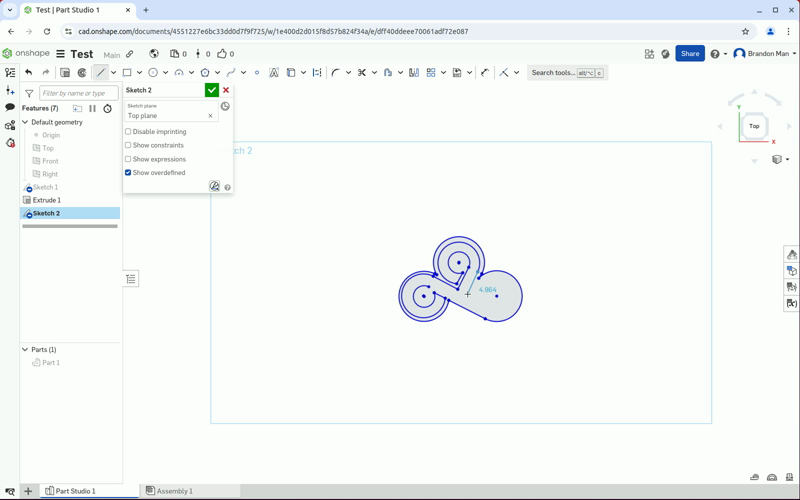
key_up(shift)
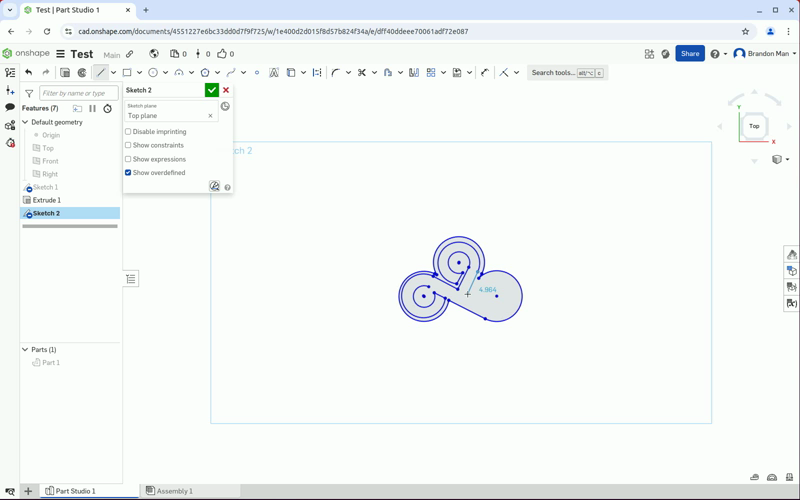
key_down(shift)
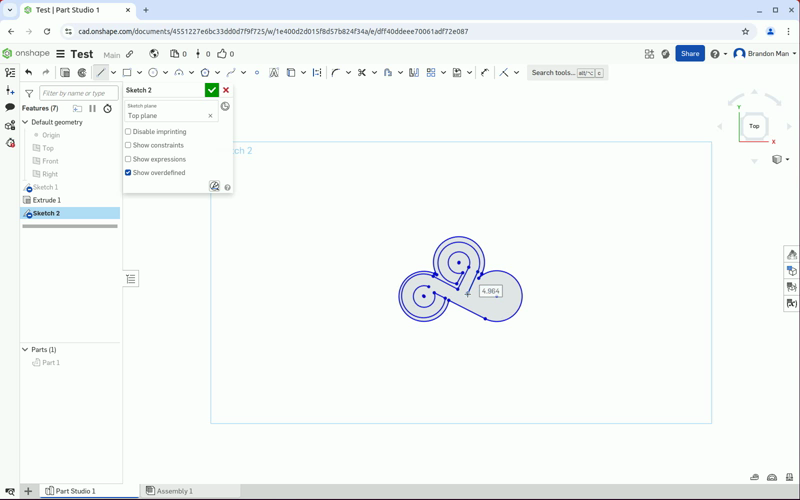
mouse_move(498, 293)
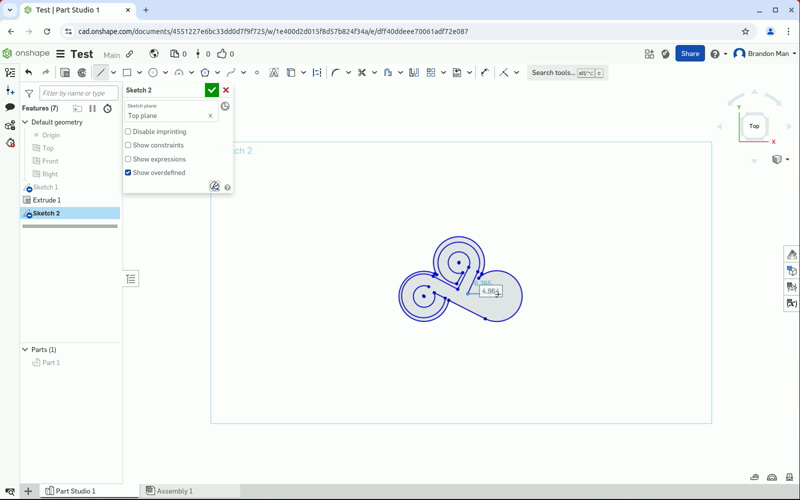
mouse_move(491, 305)
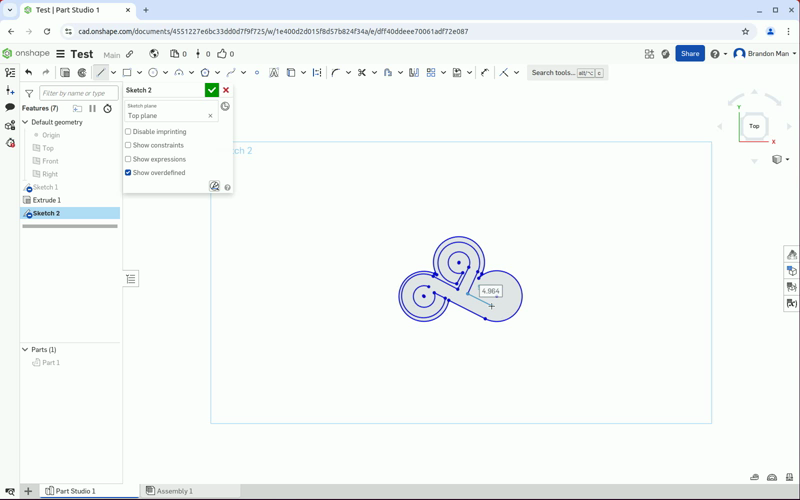
click(491, 305)
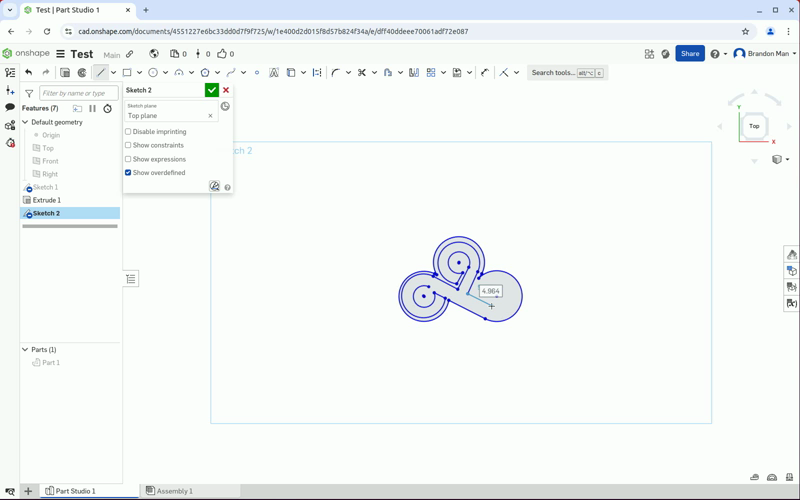
key_up(shift)
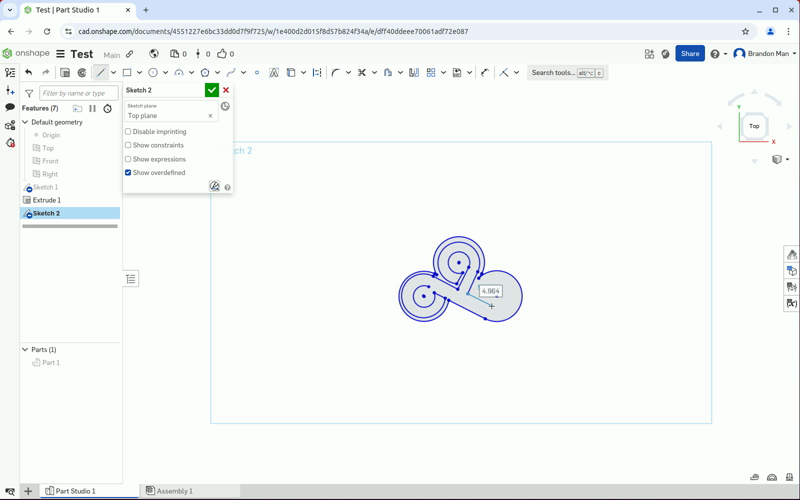
key(esc)
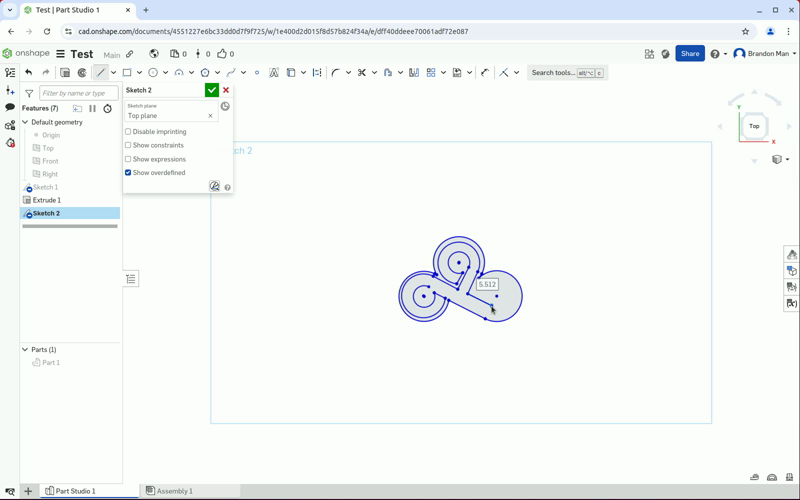
key(a)
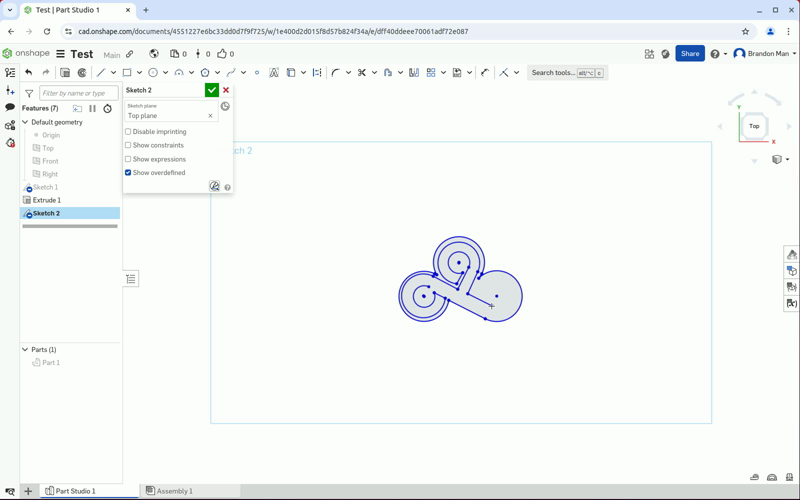
mouse_move(491, 305)
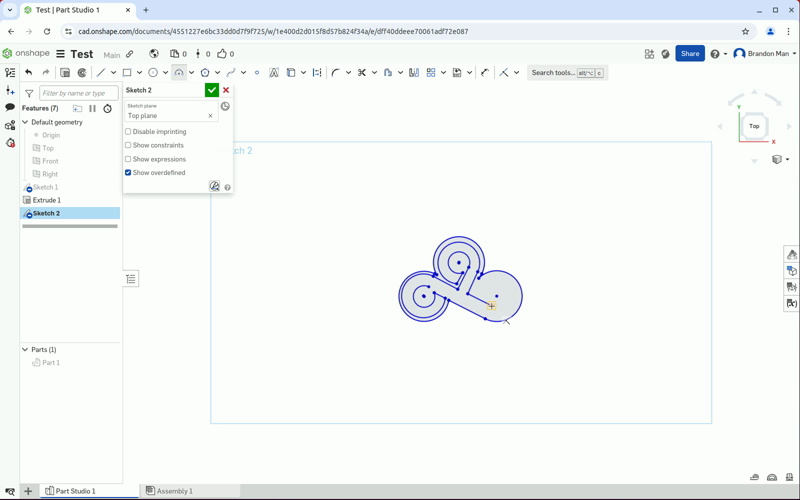
click(491, 305)
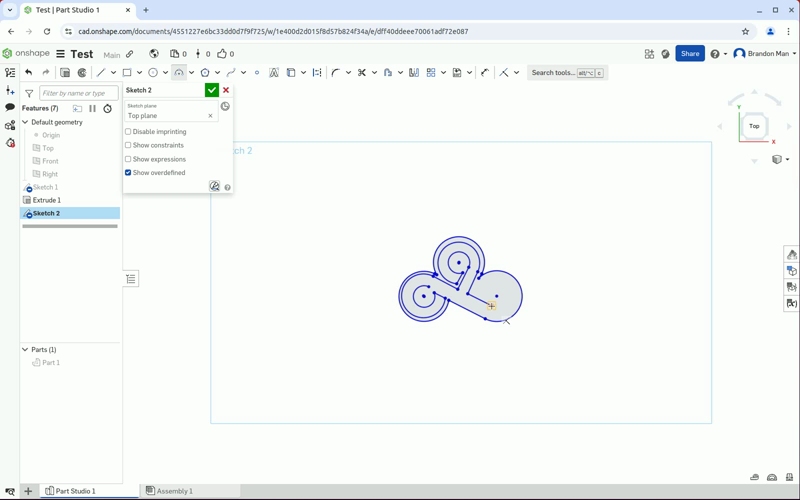
key_down(shift)
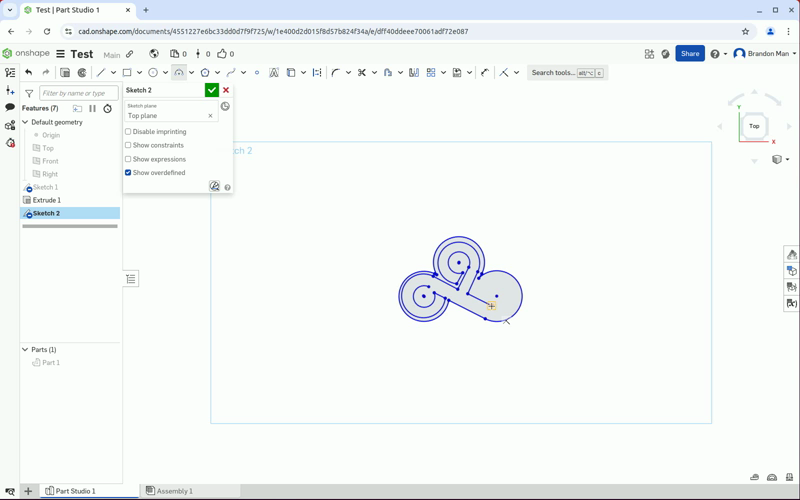
mouse_move(486, 299)
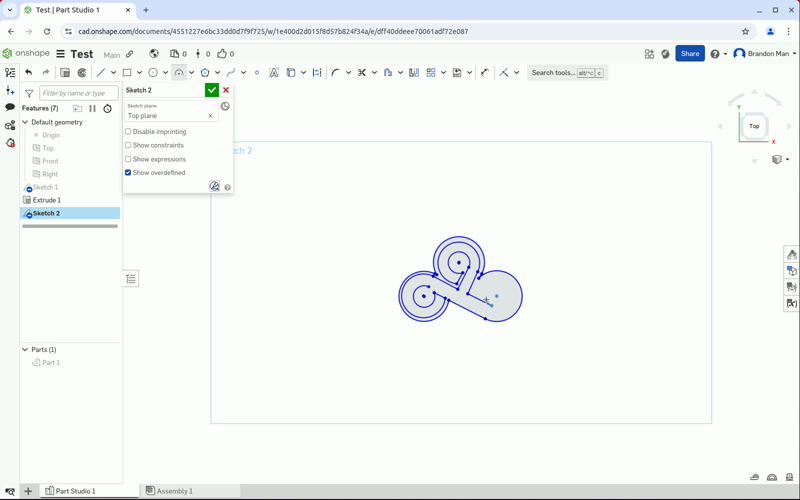
click(486, 299)
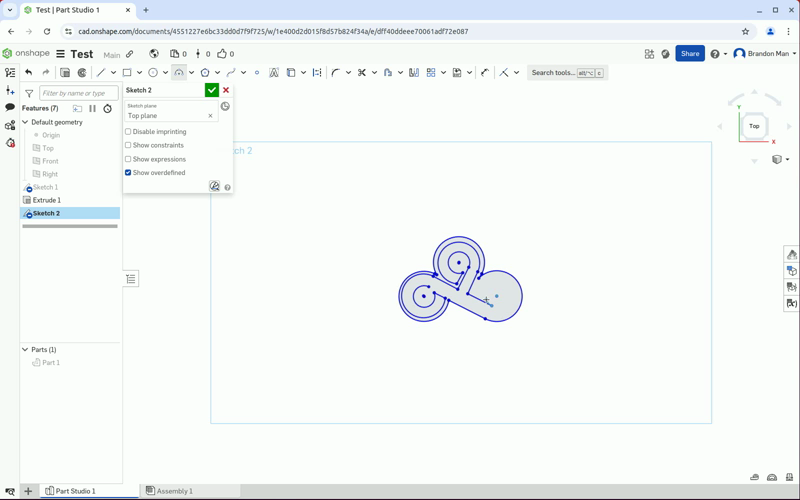
mouse_move(504, 289)
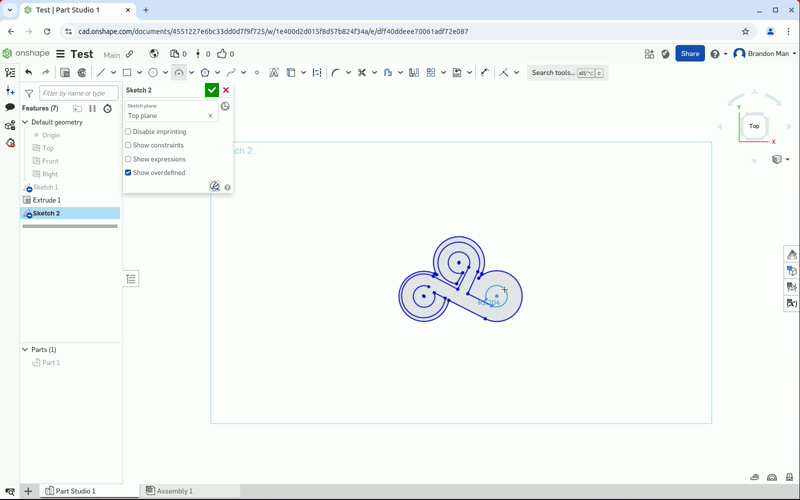
click(504, 289)
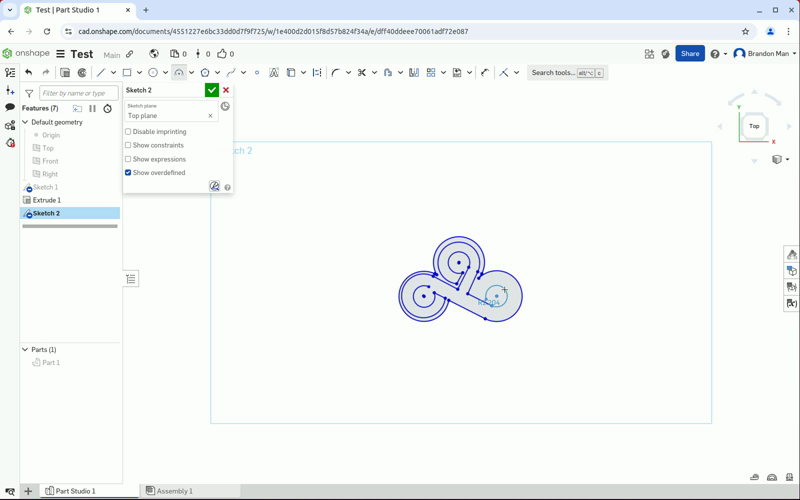
key_up(shift)
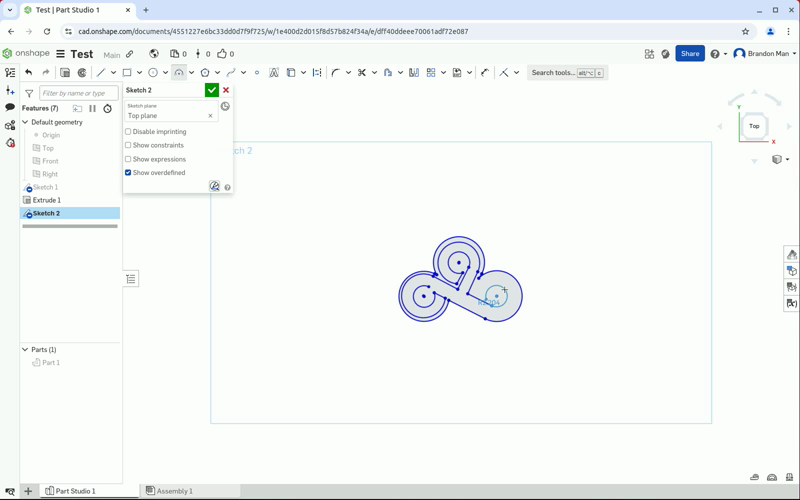
key(esc)
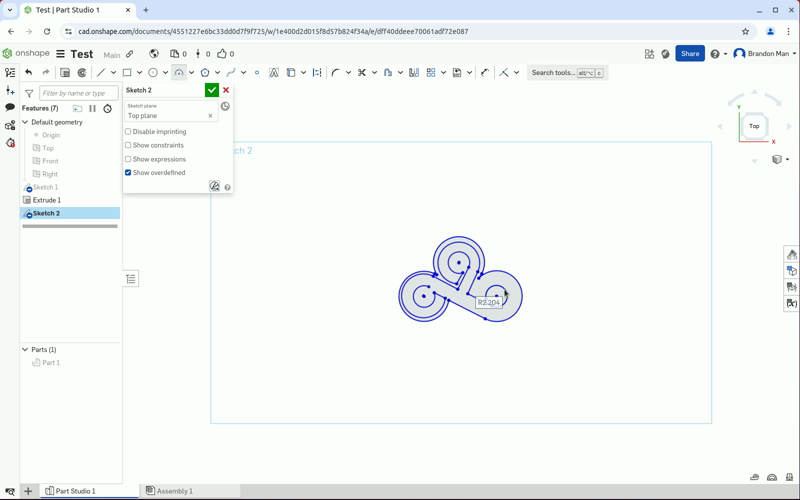
key(l)
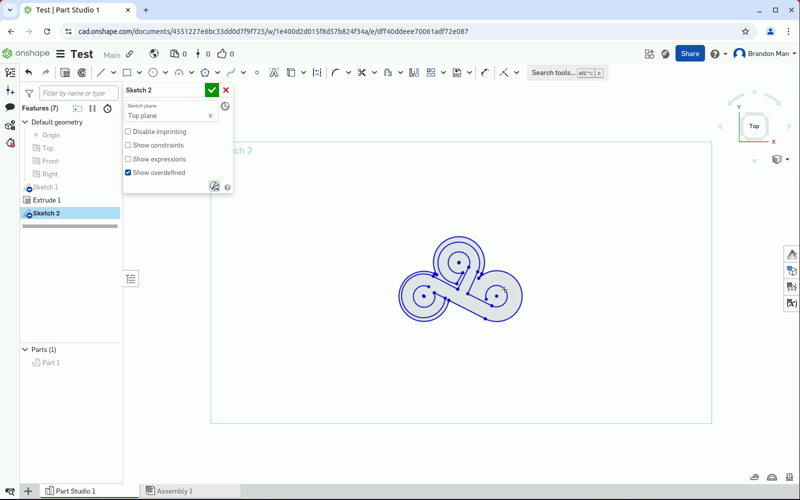
mouse_move(486, 299)
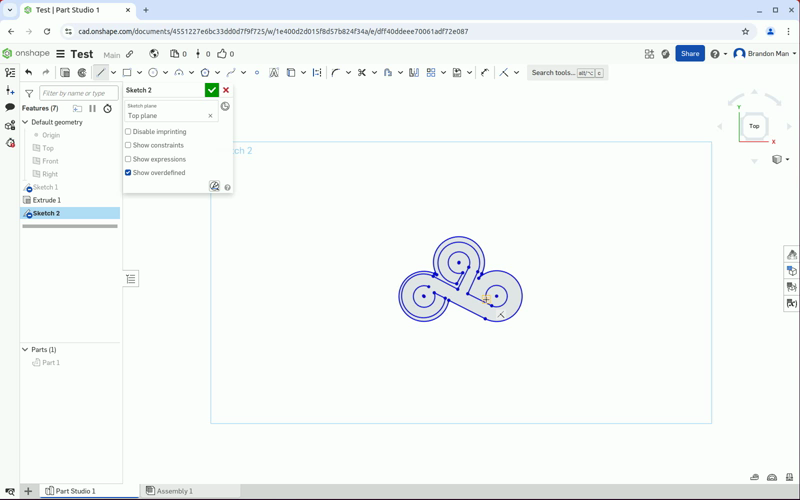
click(486, 299)
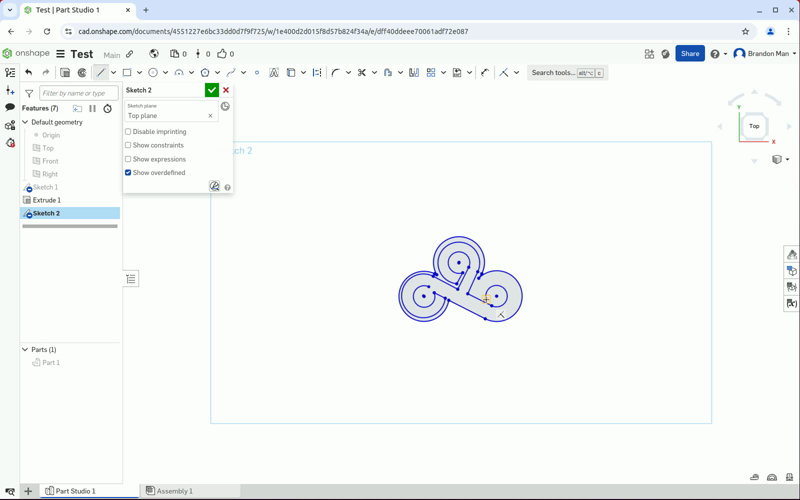
key_down(shift)
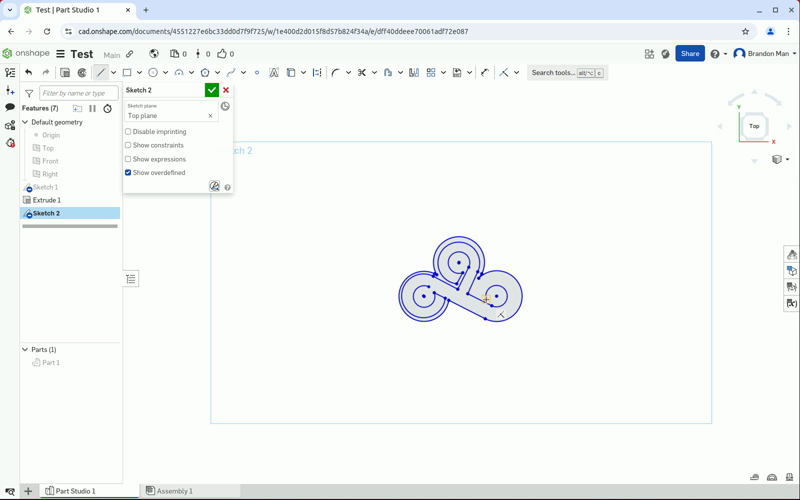
mouse_move(516, 299)
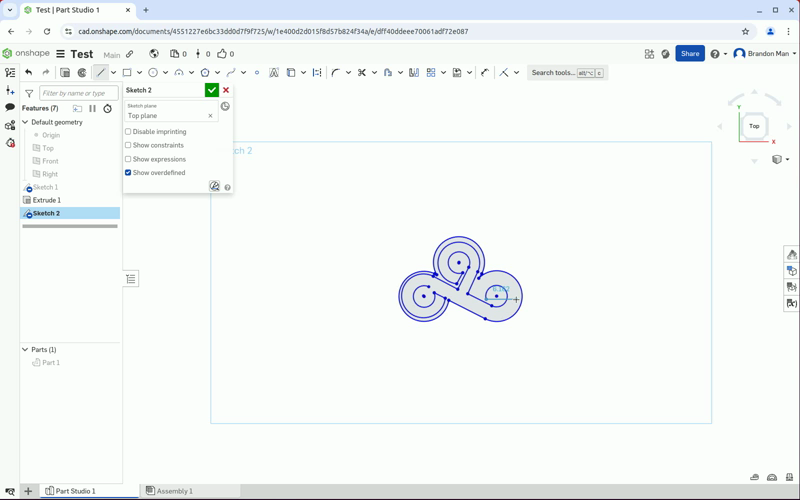
mouse_move(475, 293)
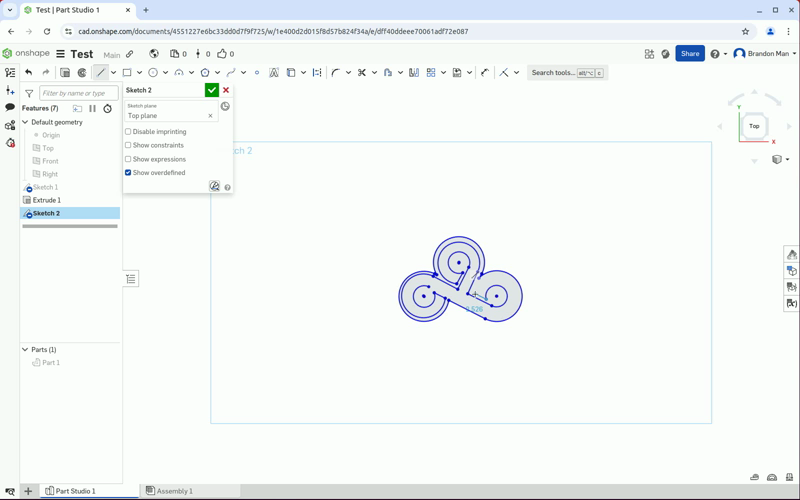
click(475, 293)
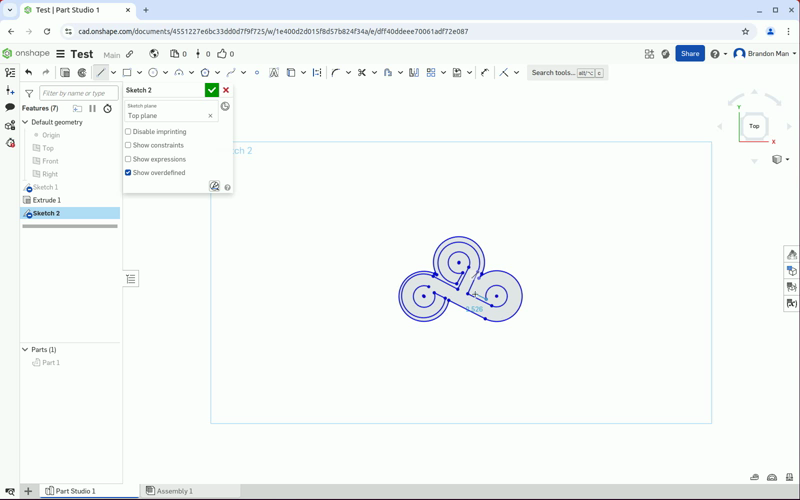
key_up(shift)
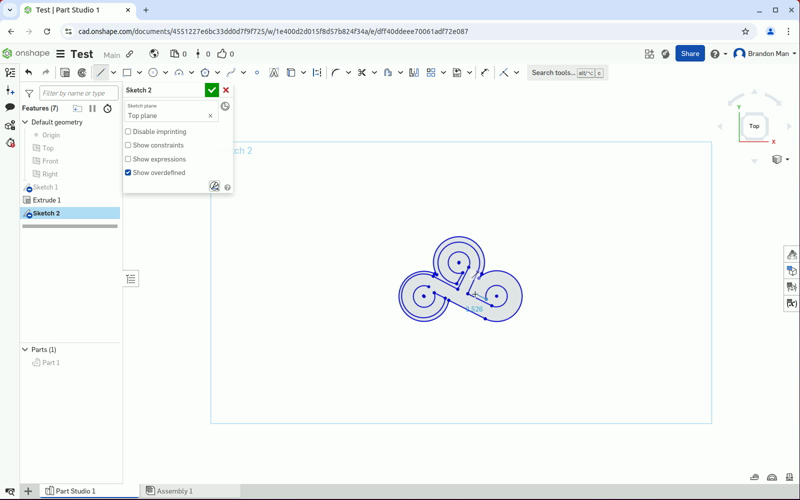
key(esc)
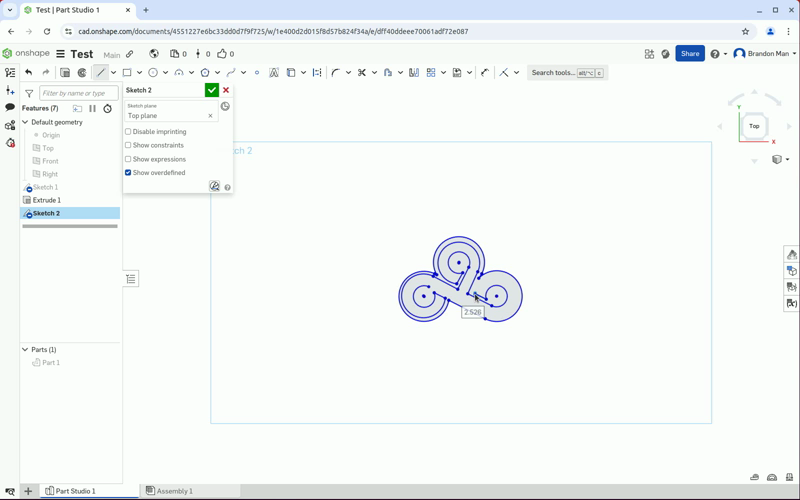
key(a)
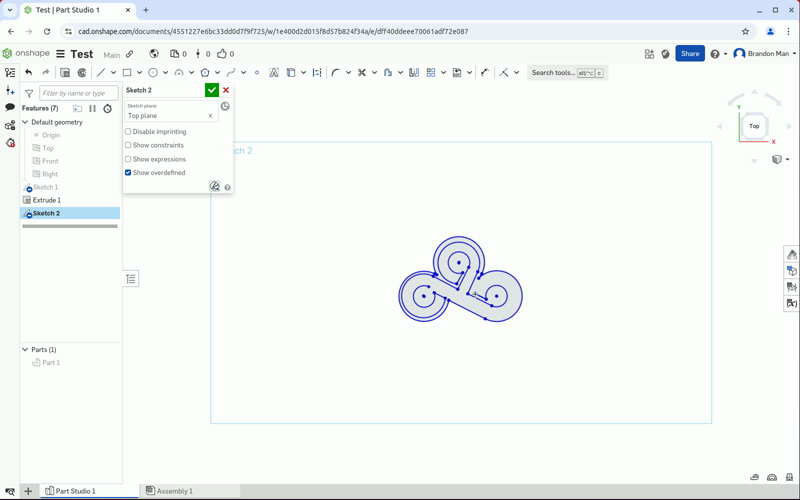
mouse_move(475, 293)
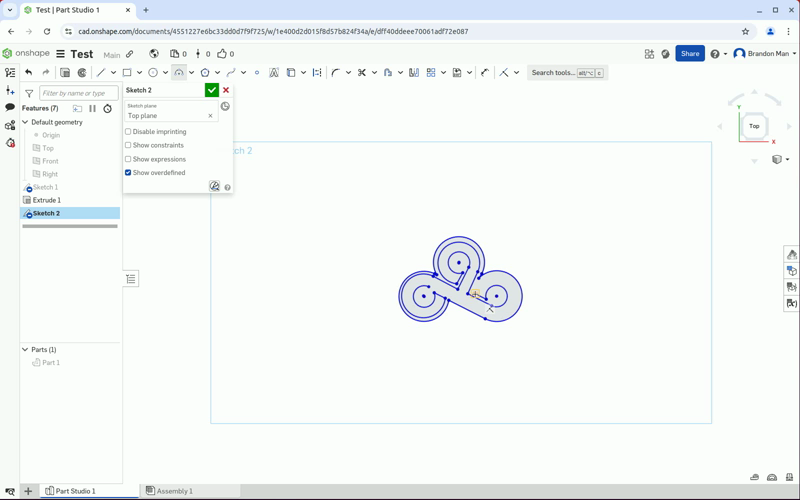
click(475, 293)
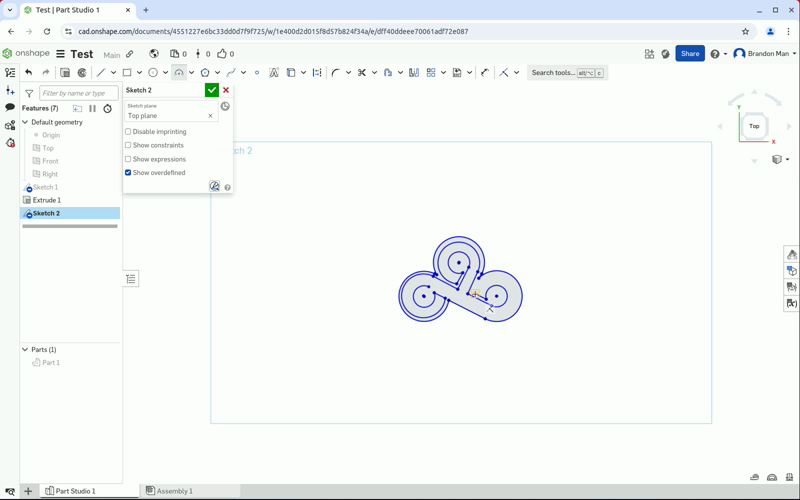
key_down(shift)
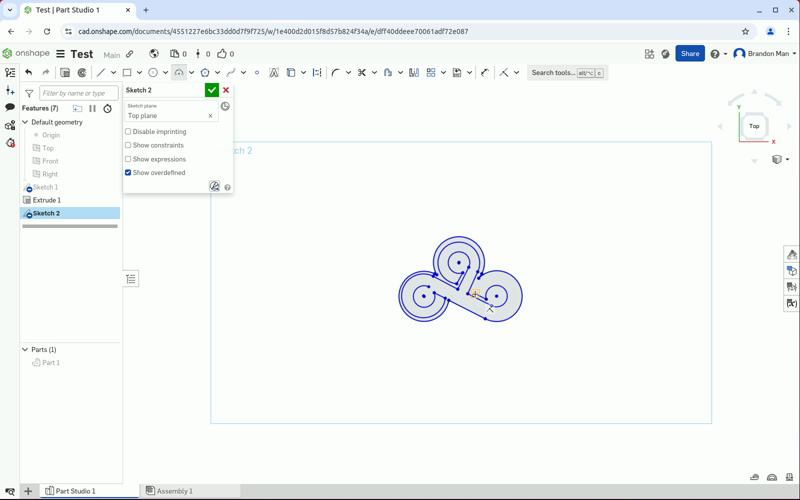
mouse_move(487, 315)
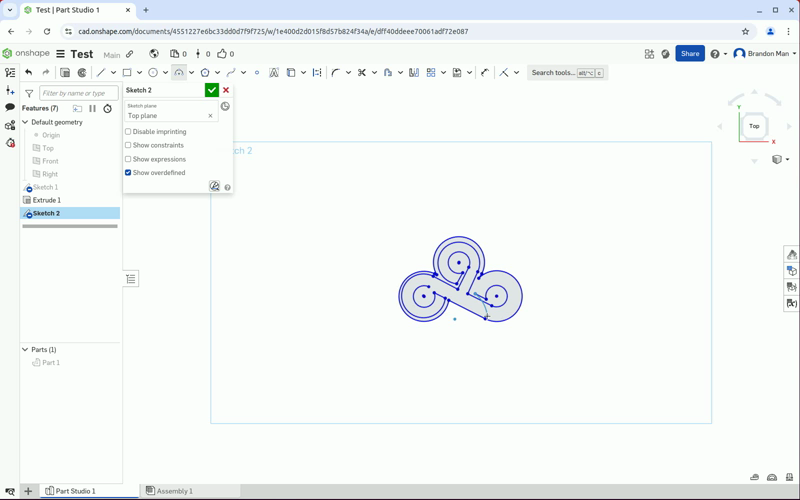
scroll(6)
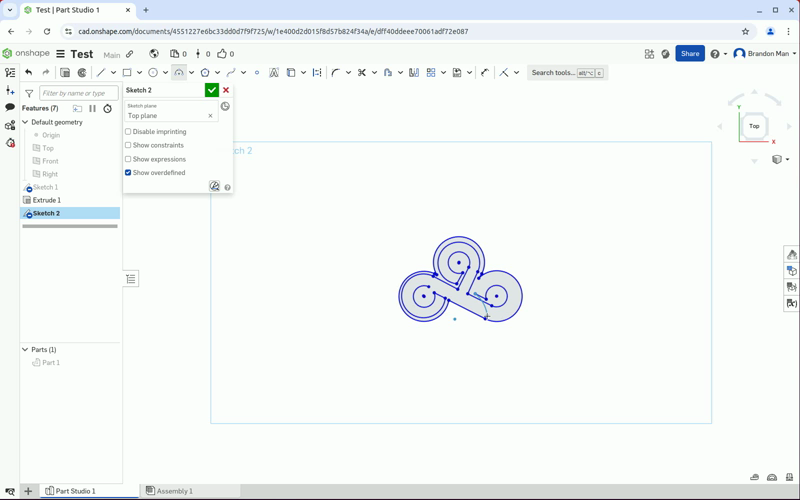
scroll(6)
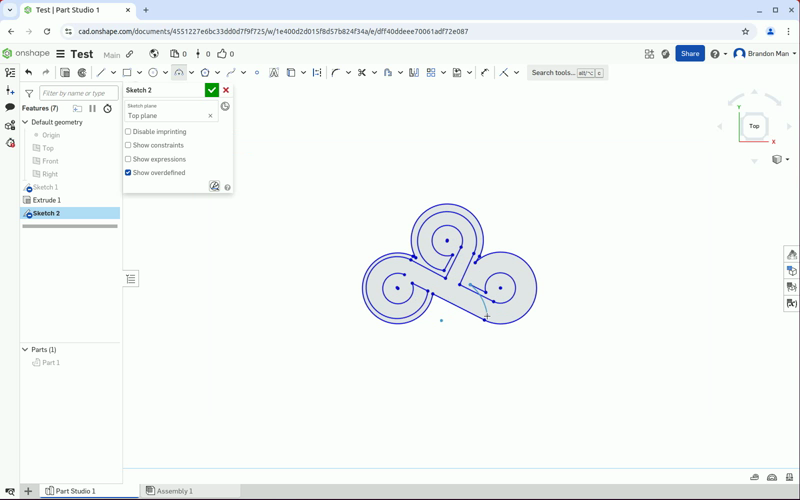
scroll(6)
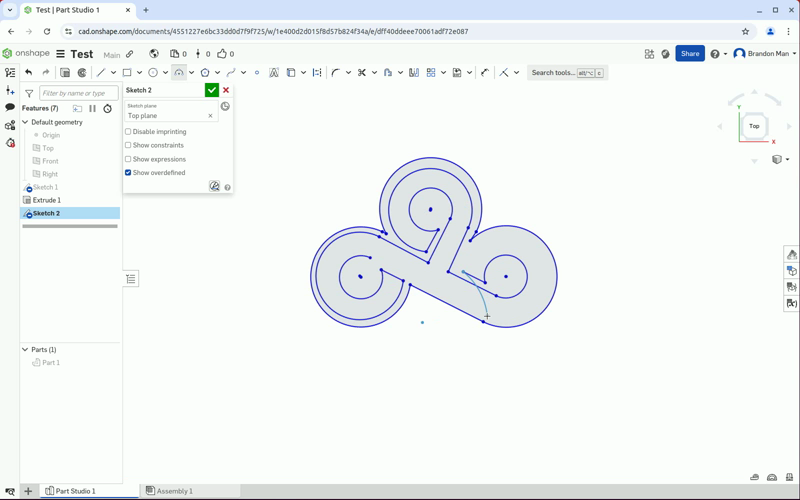
scroll(6)
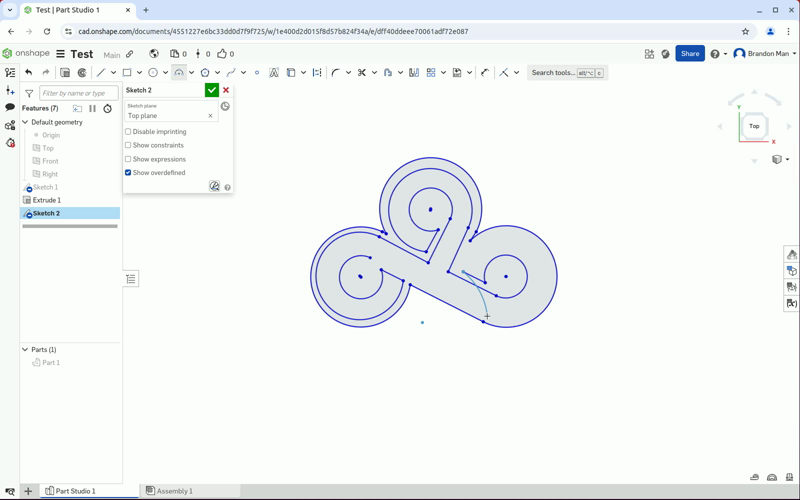
scroll(6)
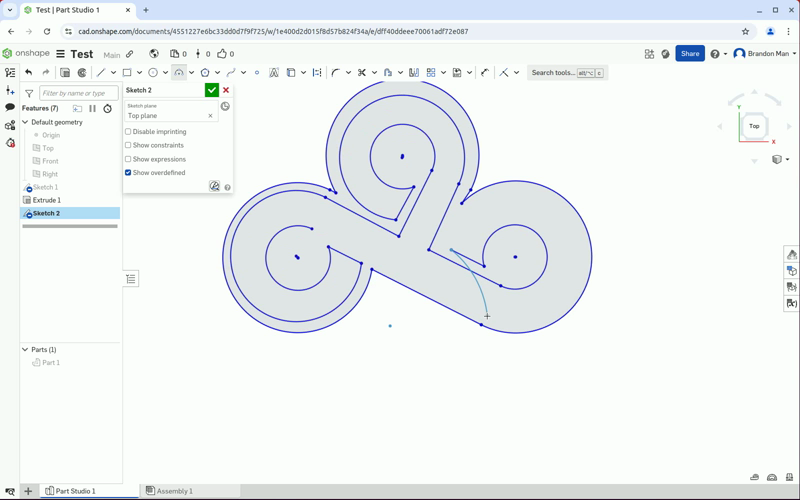
scroll(6)
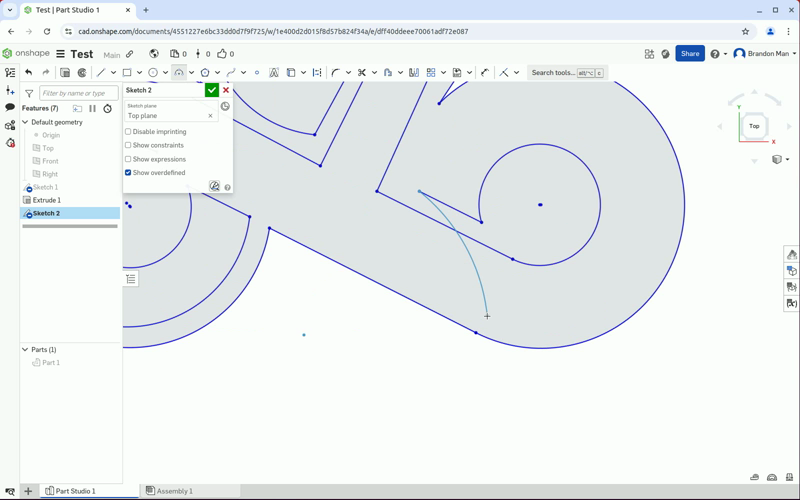
scroll(6)
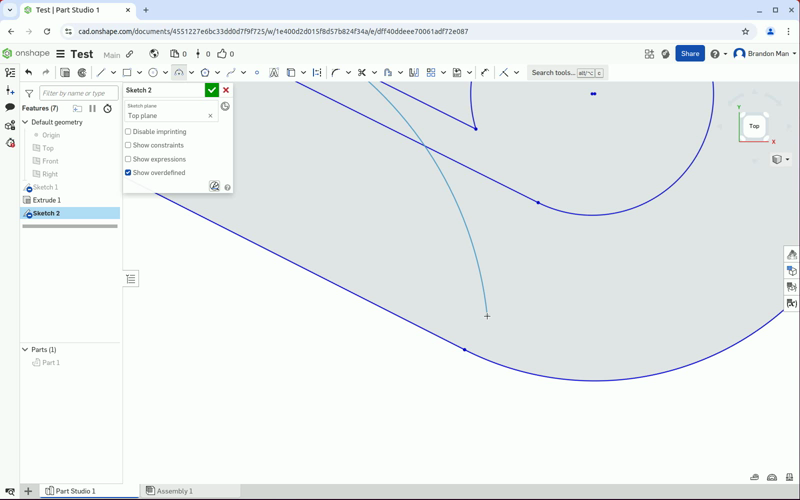
click(487, 315)
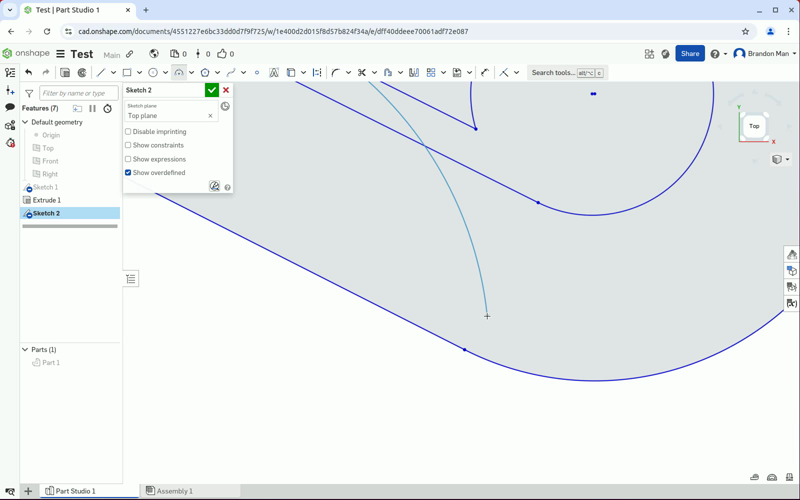
scroll(-6)
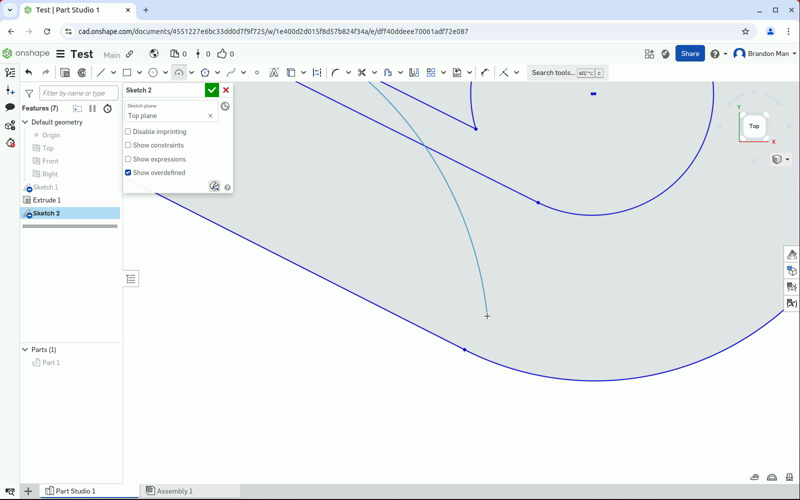
scroll(-6)
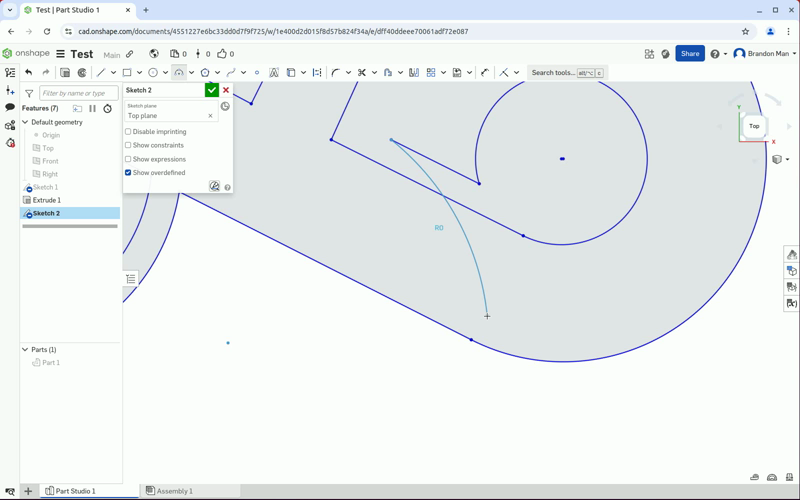
scroll(-6)
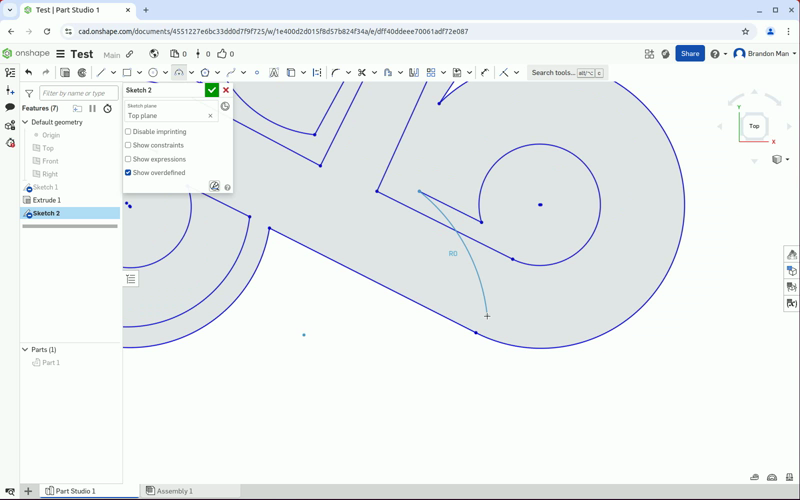
scroll(-6)
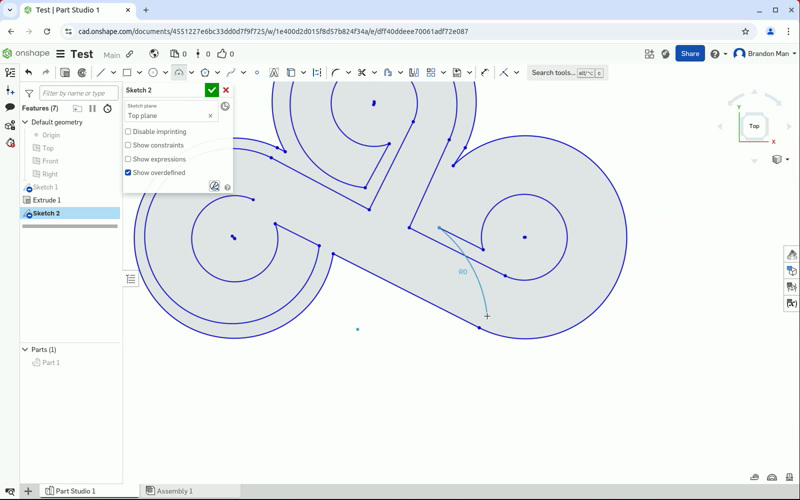
scroll(-6)
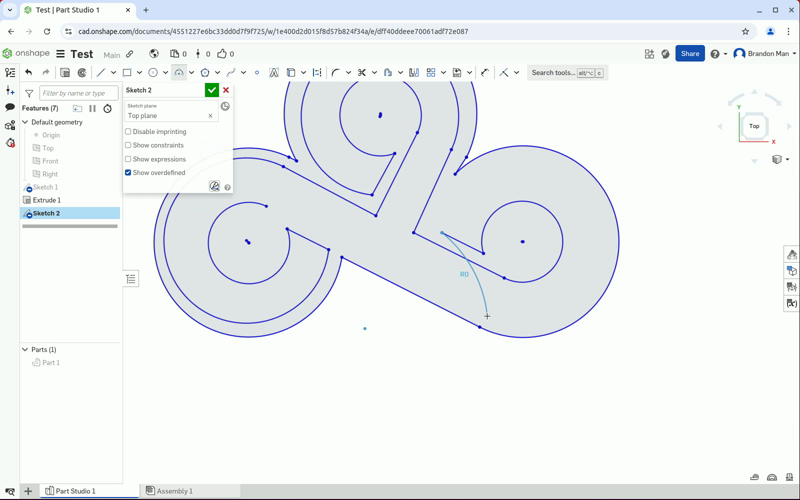
scroll(-6)
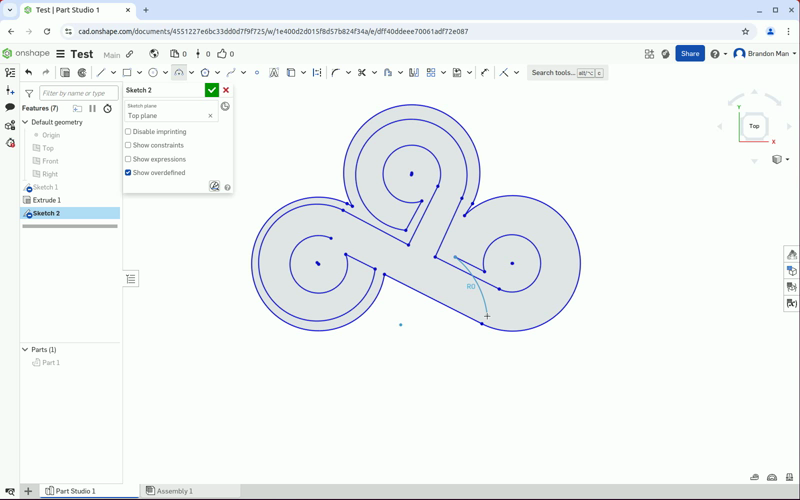
scroll(-6)
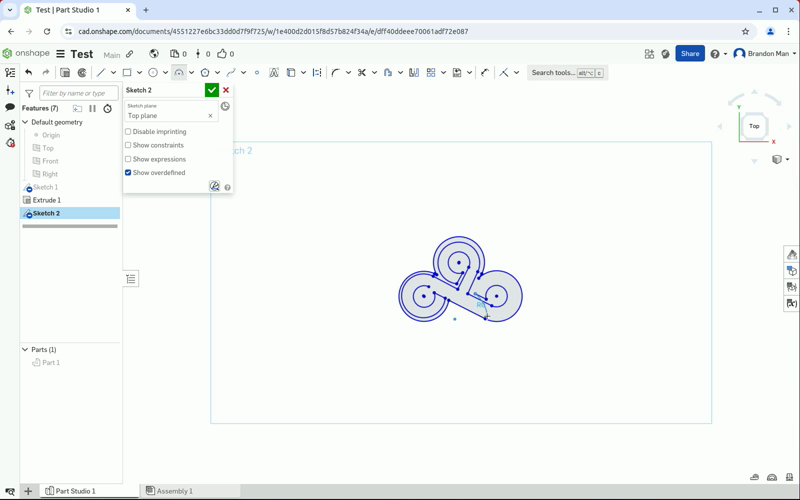
mouse_move(516, 285)
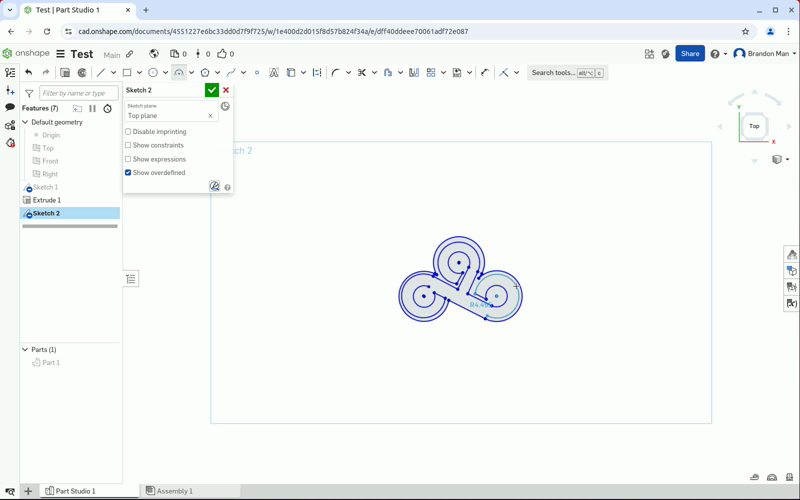
click(516, 285)
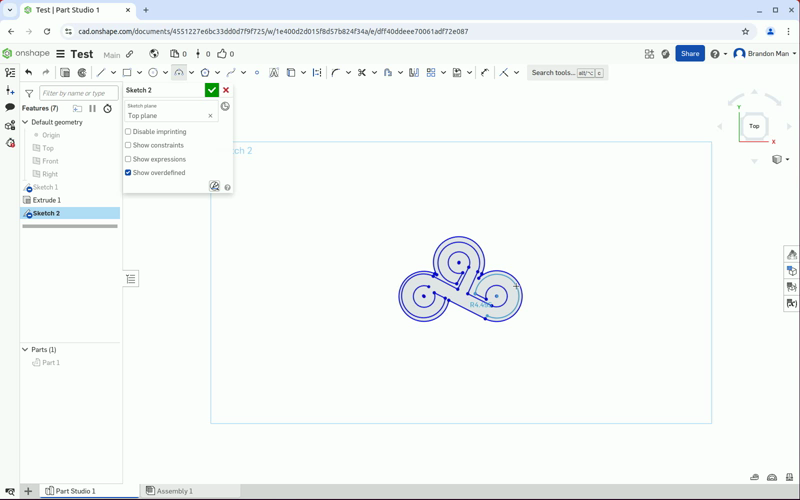
key_up(shift)
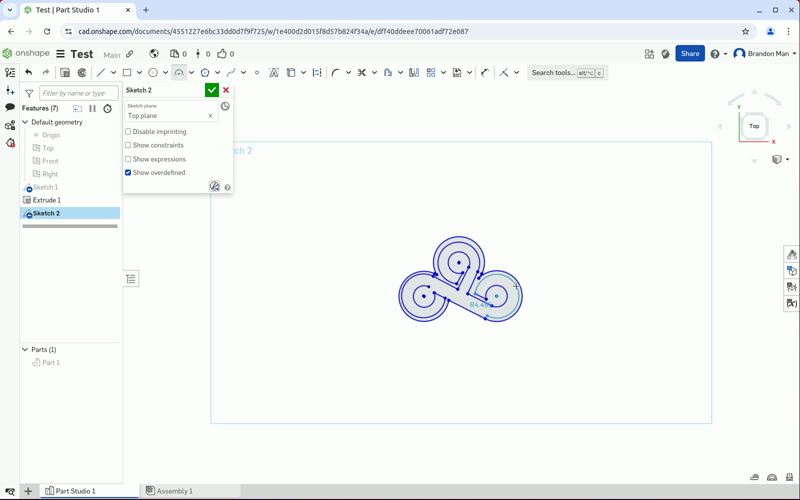
key(esc)
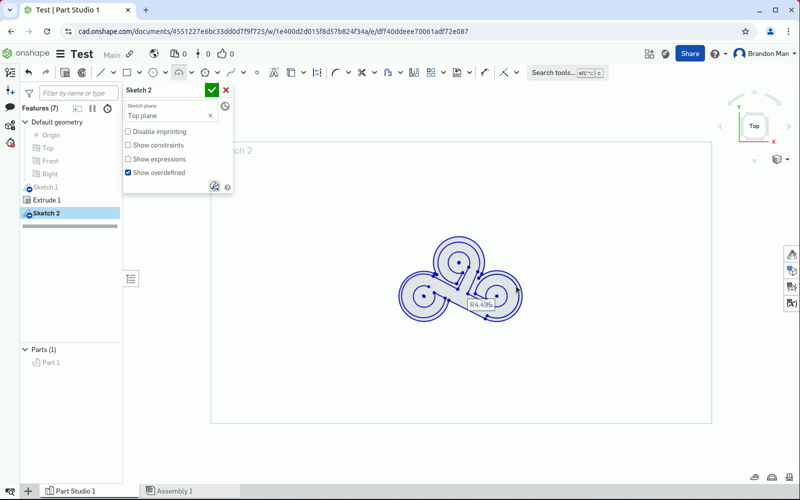
key(l)
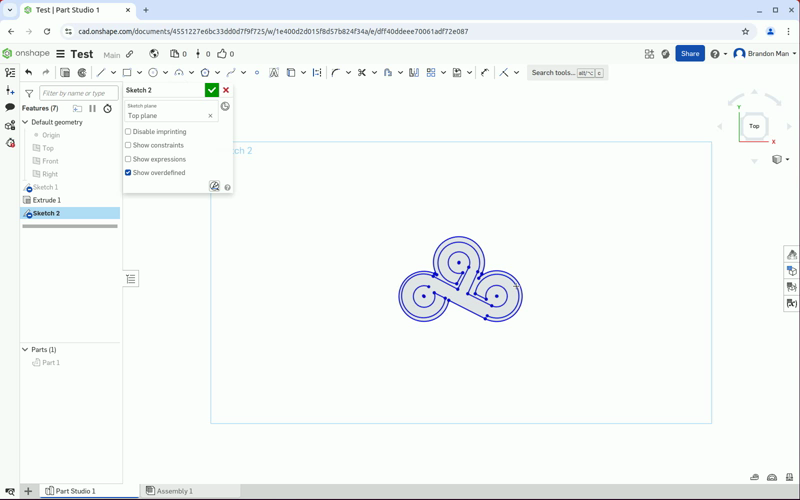
mouse_move(487, 315)
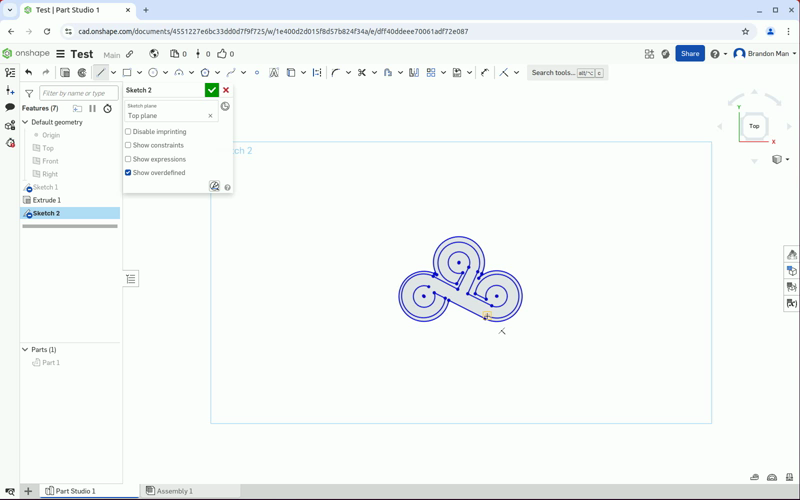
scroll(6)
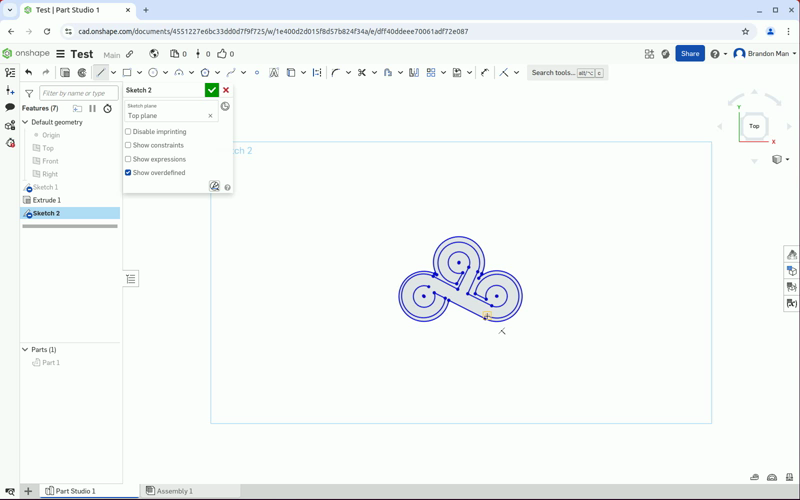
scroll(6)
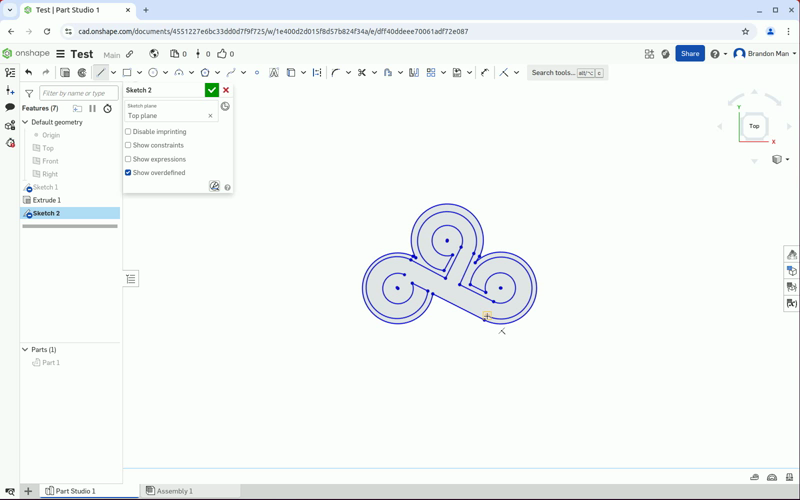
scroll(6)
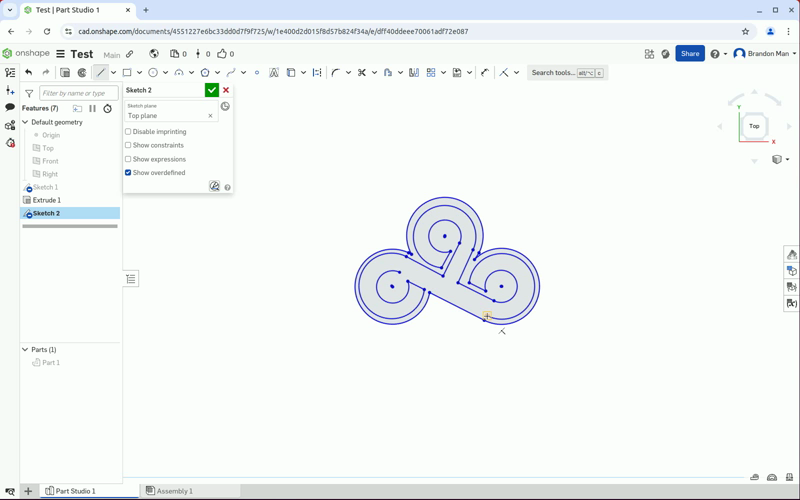
scroll(6)
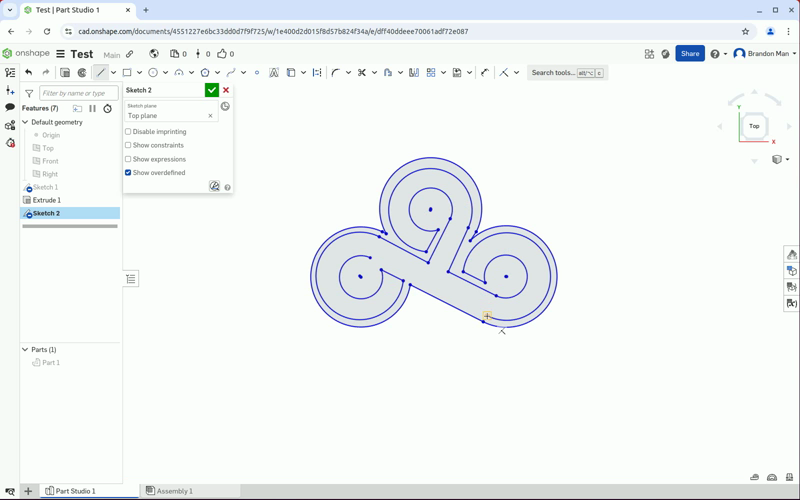
scroll(6)
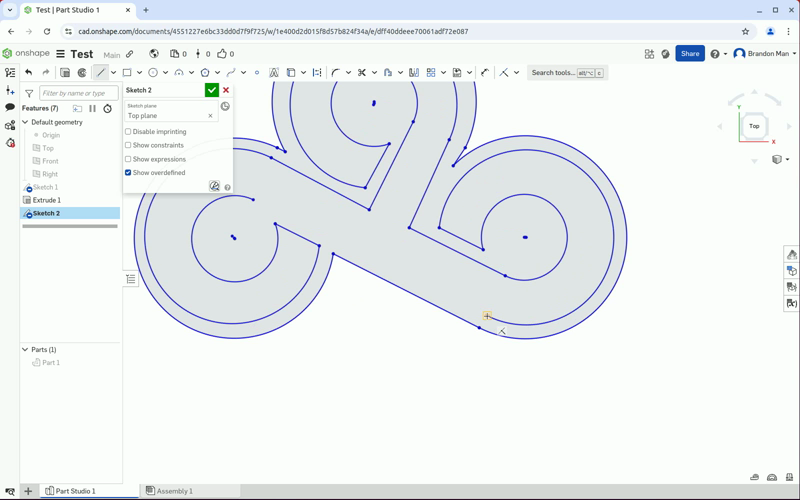
scroll(6)
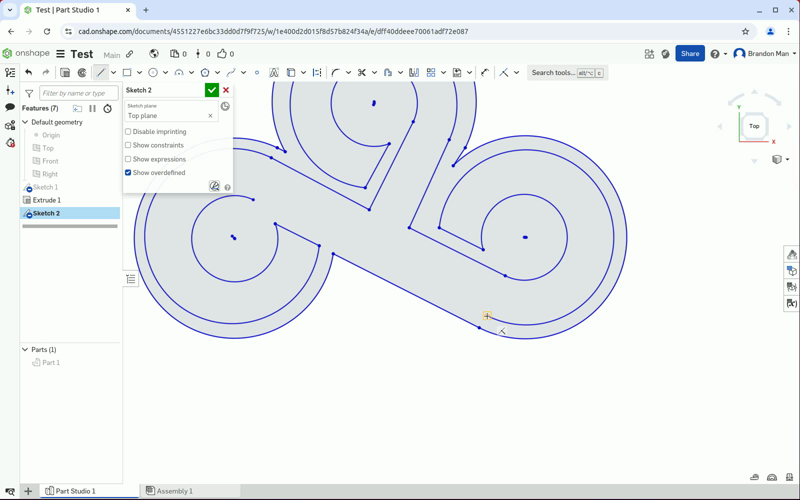
scroll(6)
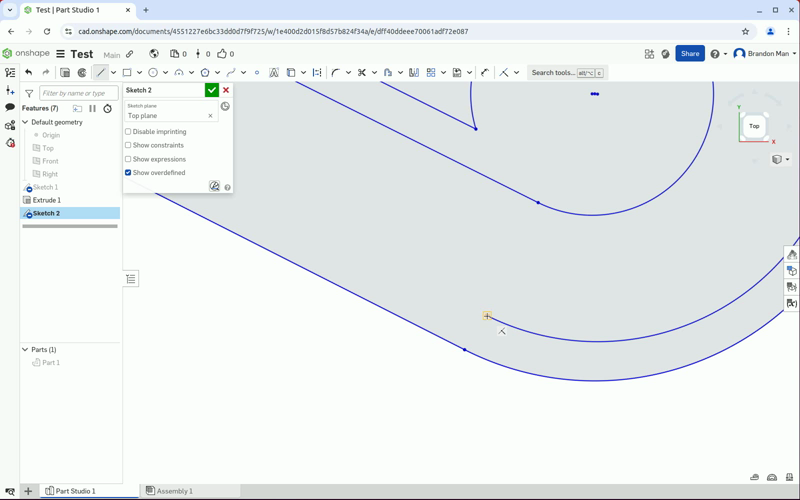
click(487, 315)
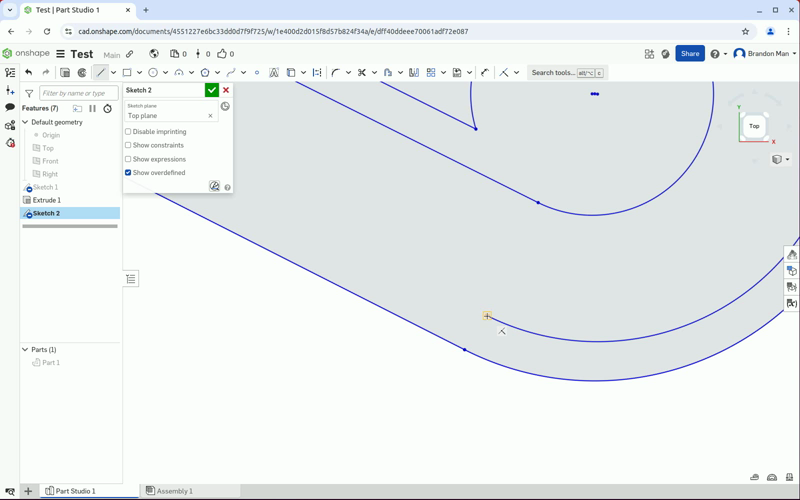
scroll(-6)
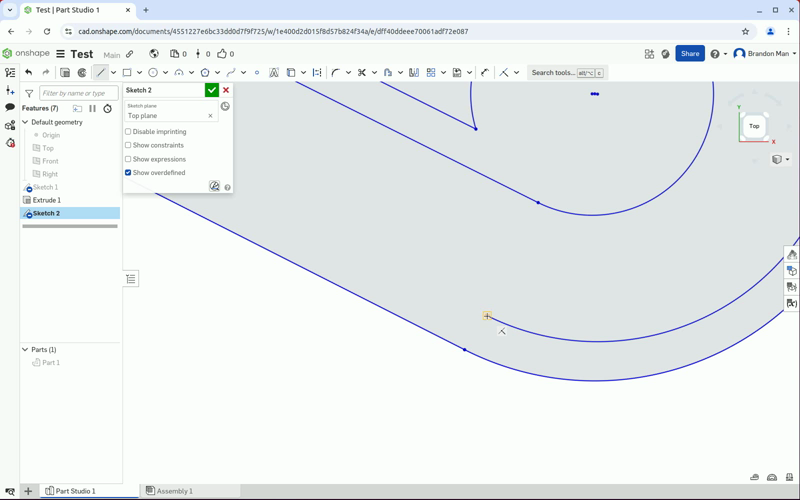
scroll(-6)
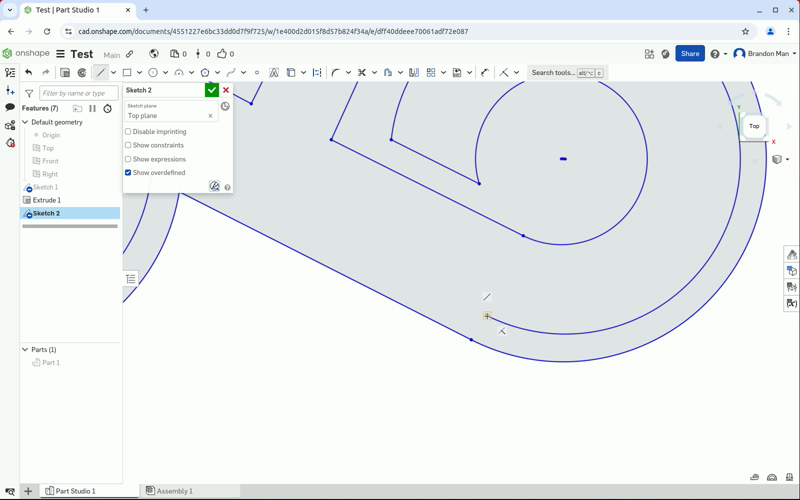
scroll(-6)
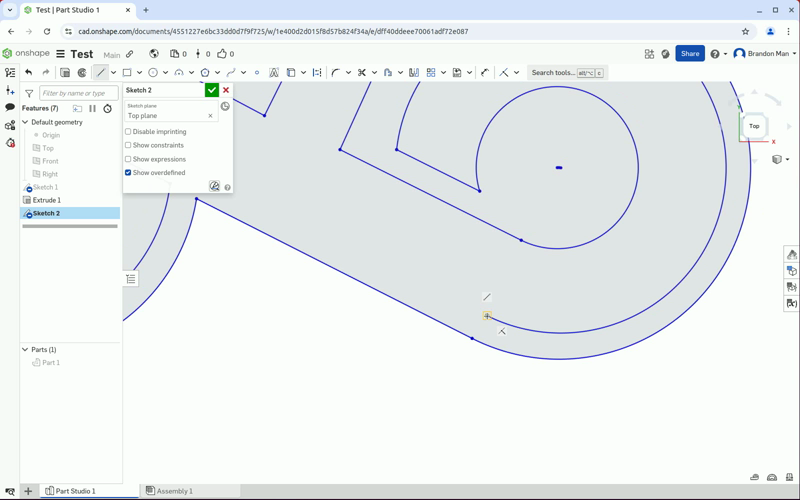
scroll(-6)
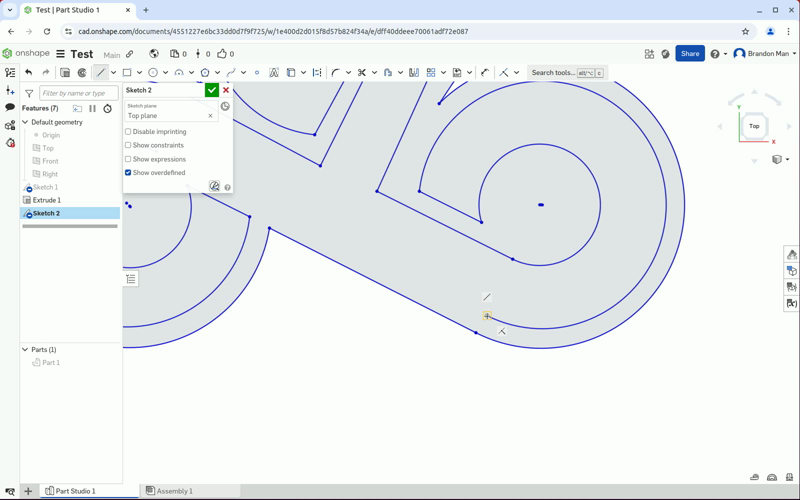
scroll(-6)
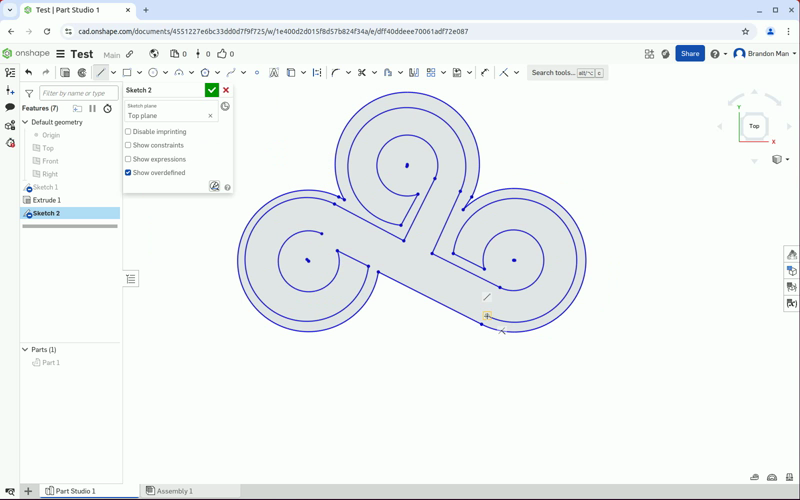
scroll(-6)
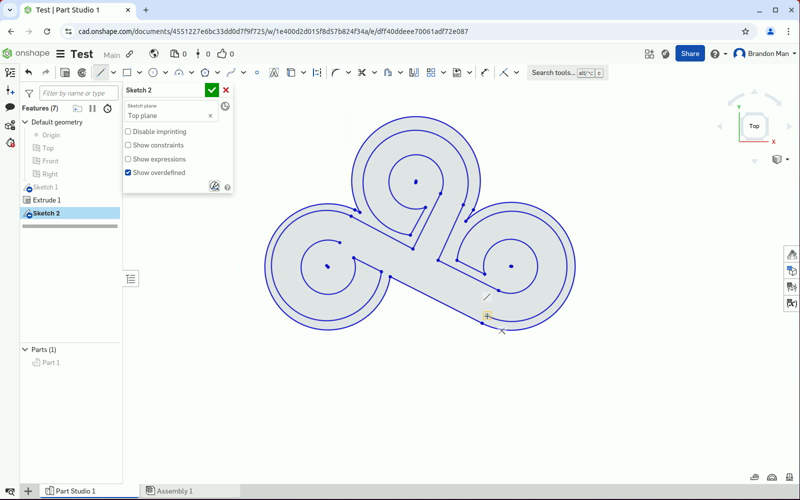
scroll(-6)
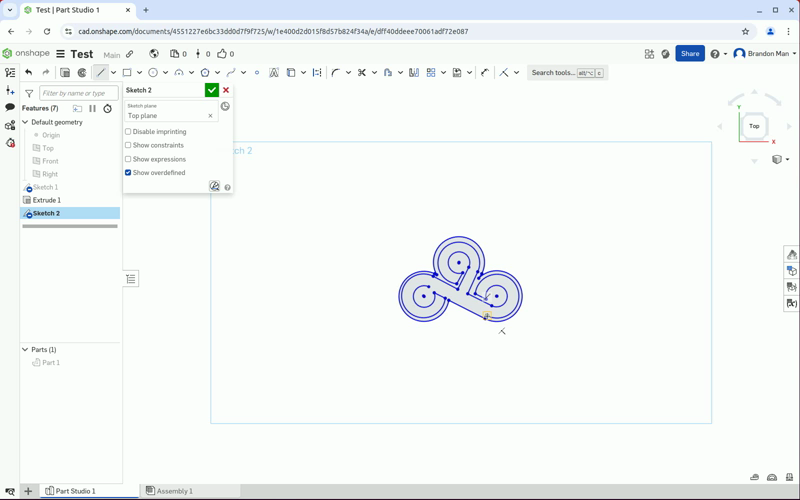
key_down(shift)
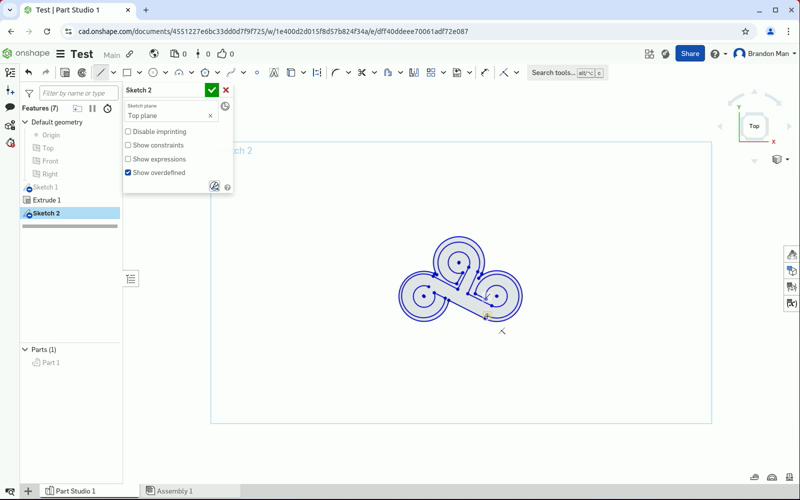
mouse_move(428, 286)
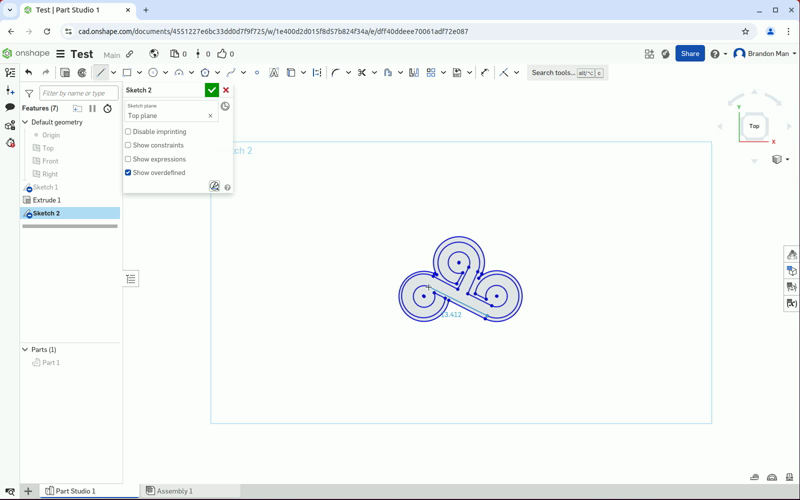
key_up(shift)
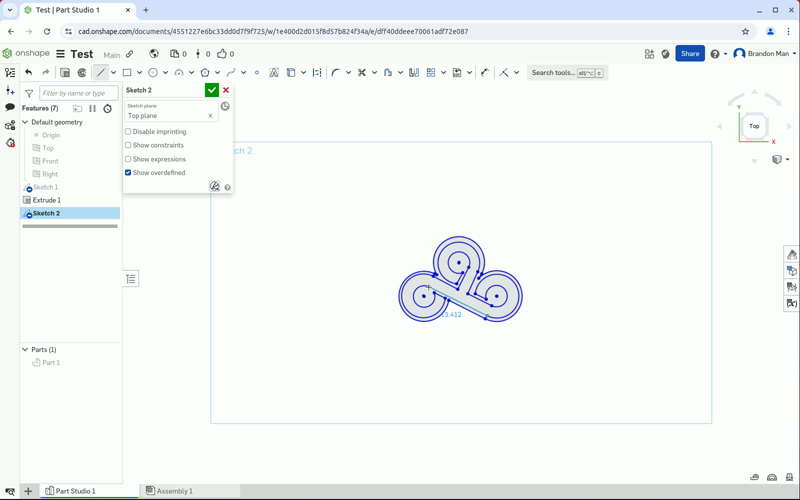
click(428, 286)
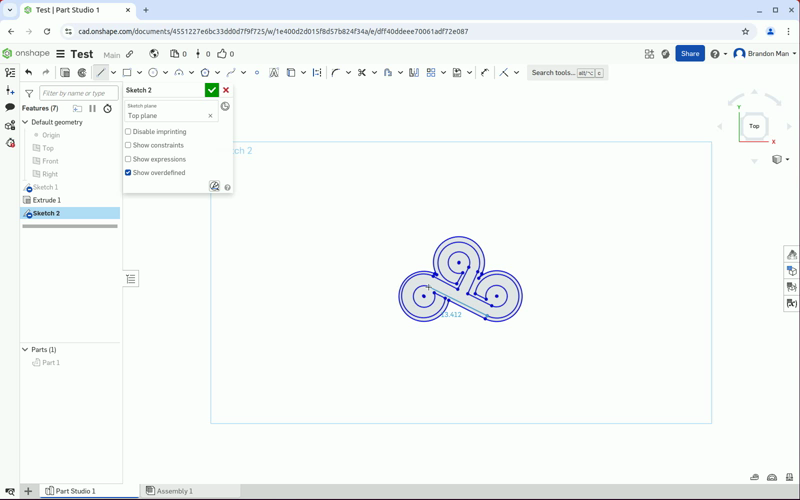
key(esc)
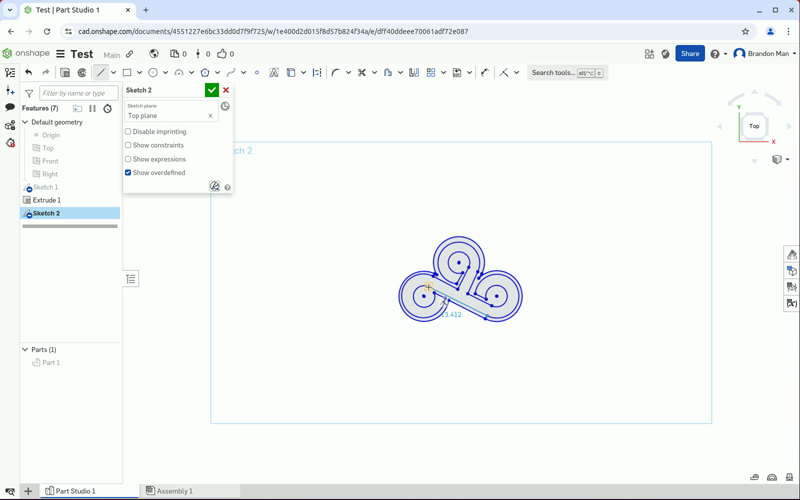
key(c)
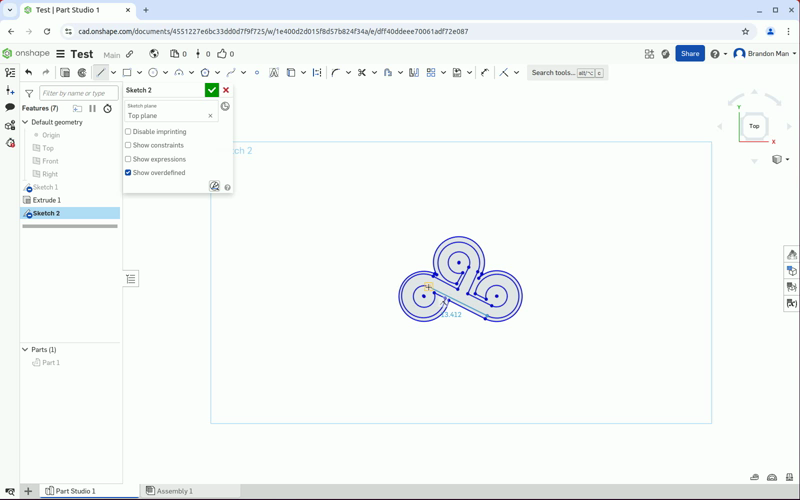
key_down(shift)
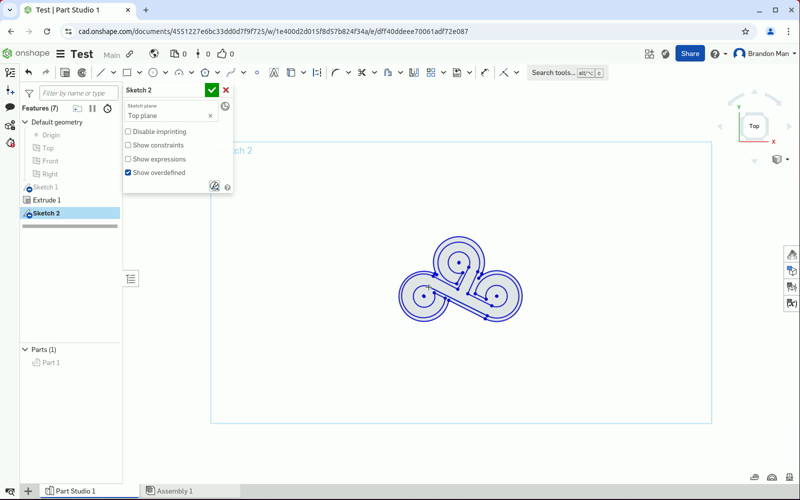
mouse_move(423, 296)
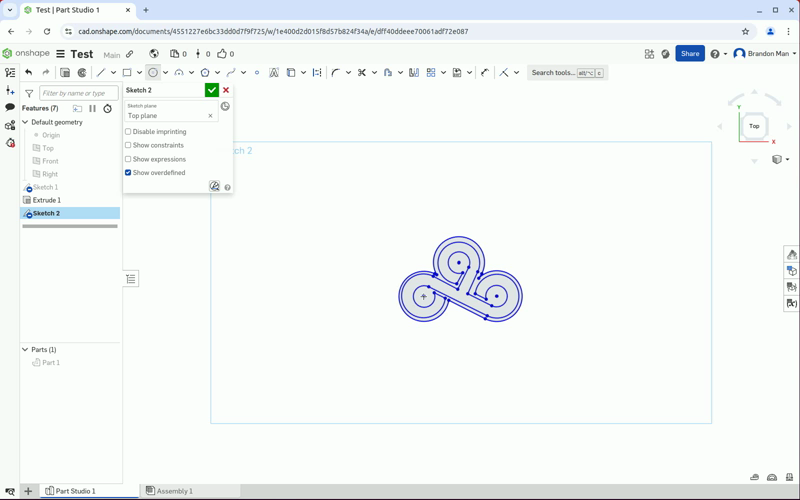
scroll(6)
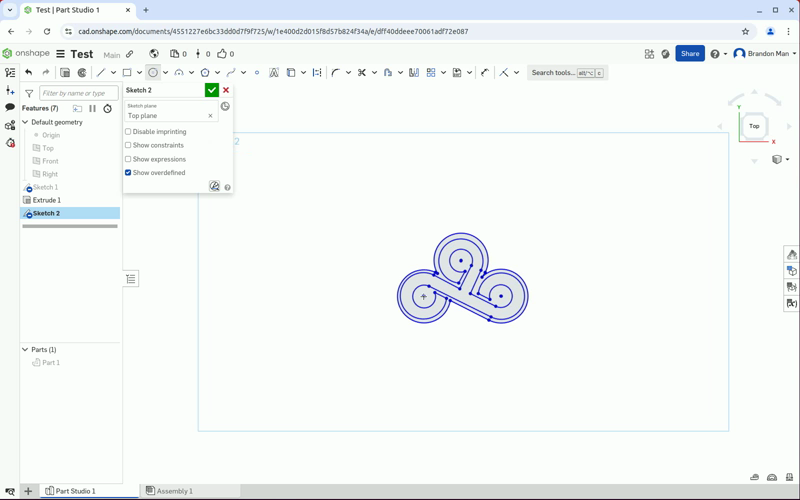
scroll(6)
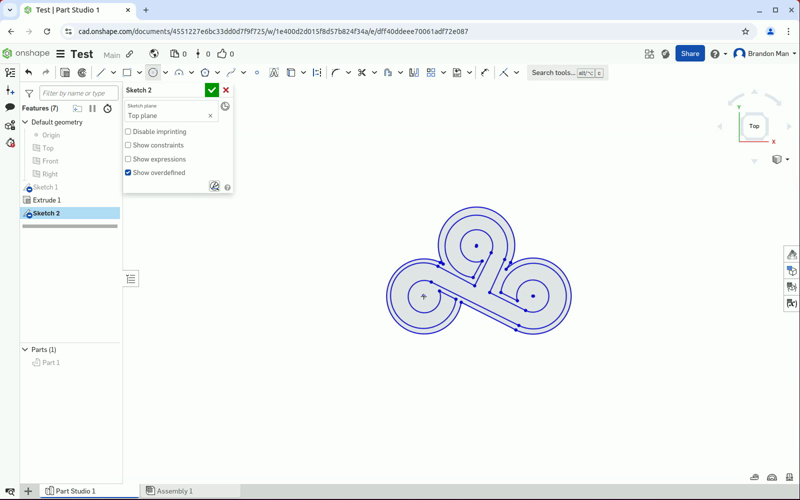
scroll(6)
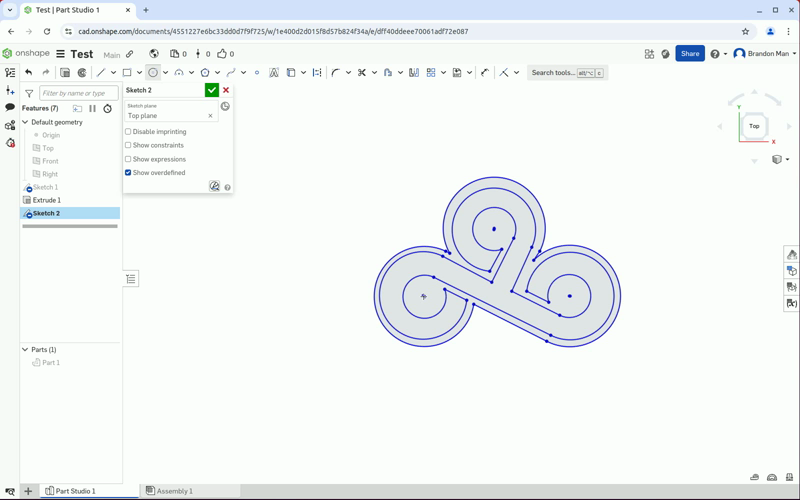
scroll(6)
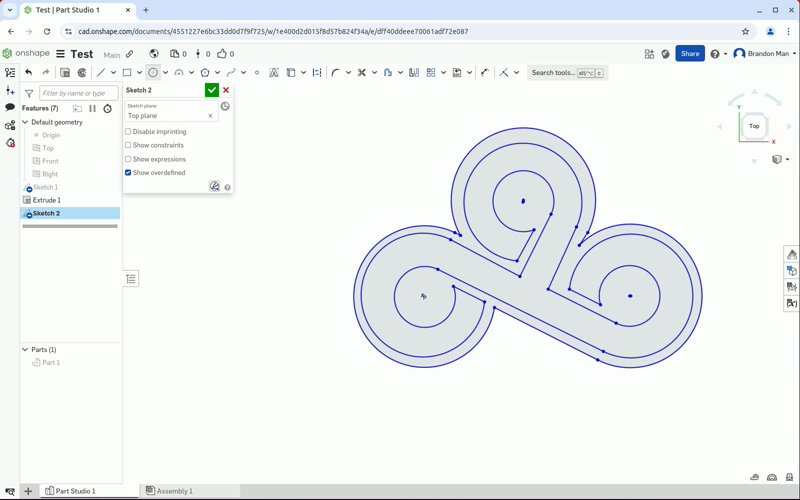
scroll(6)
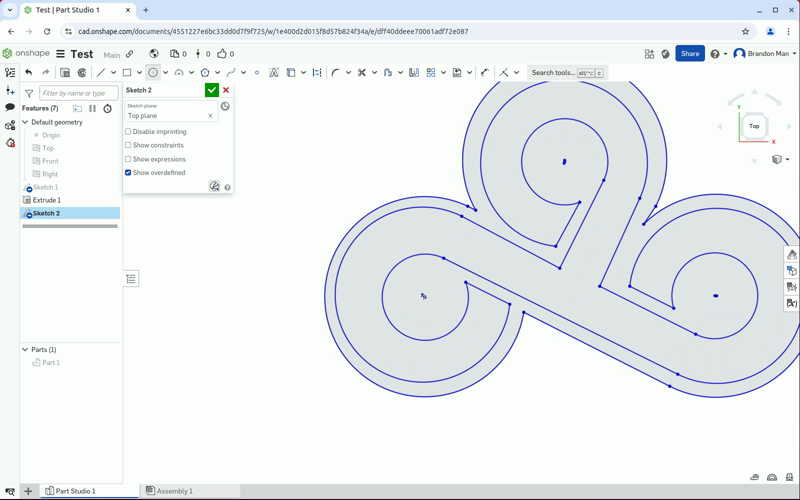
scroll(6)
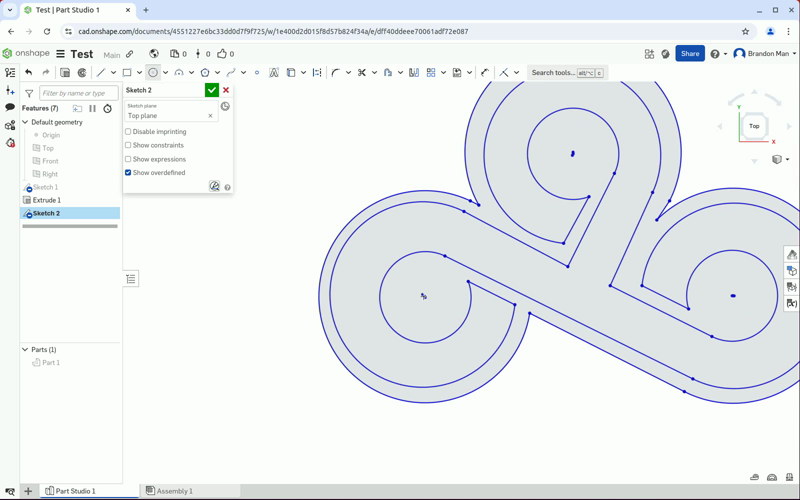
scroll(6)
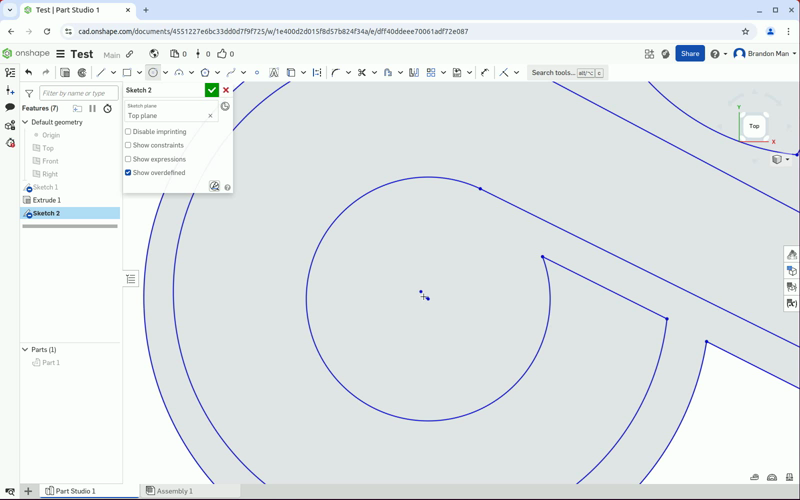
click(423, 296)
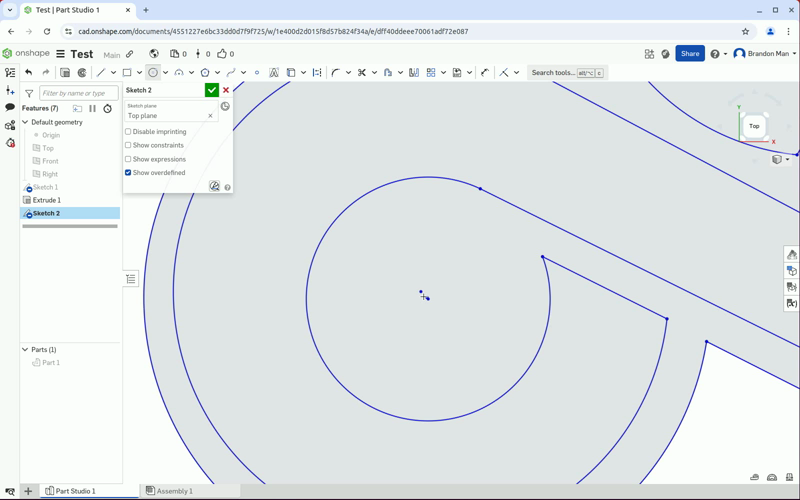
scroll(-6)
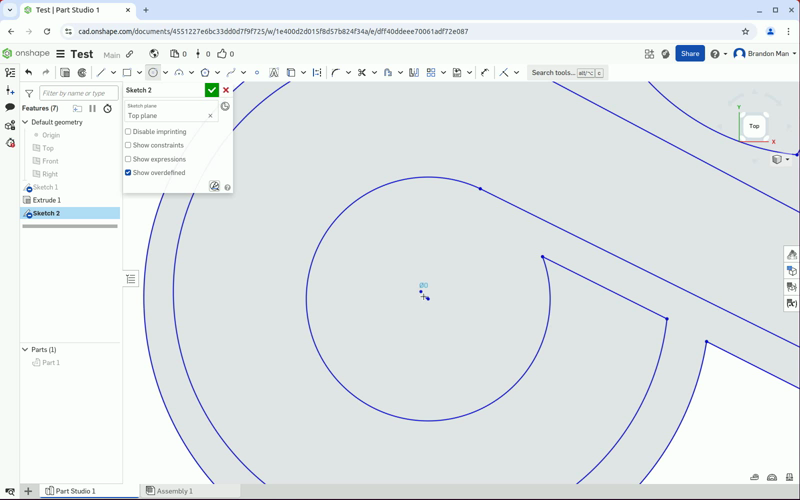
scroll(-6)
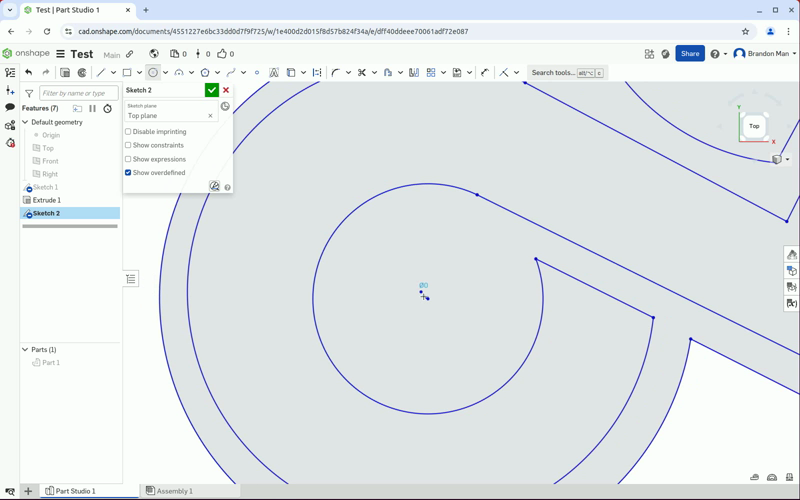
scroll(-6)
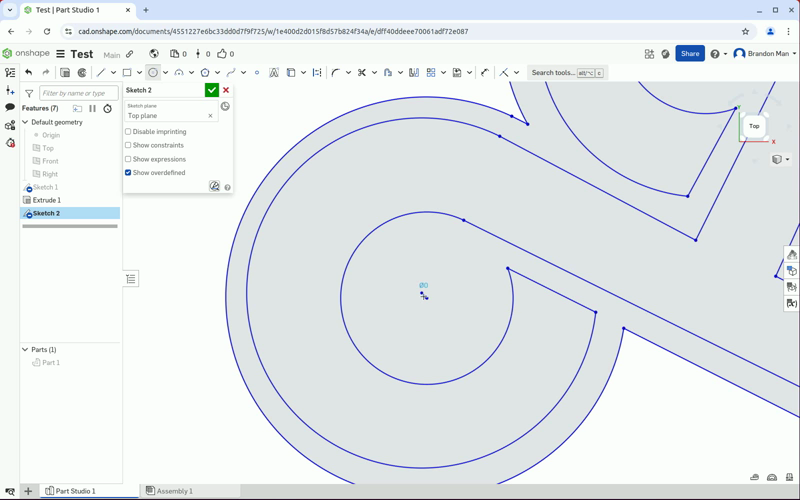
scroll(-6)
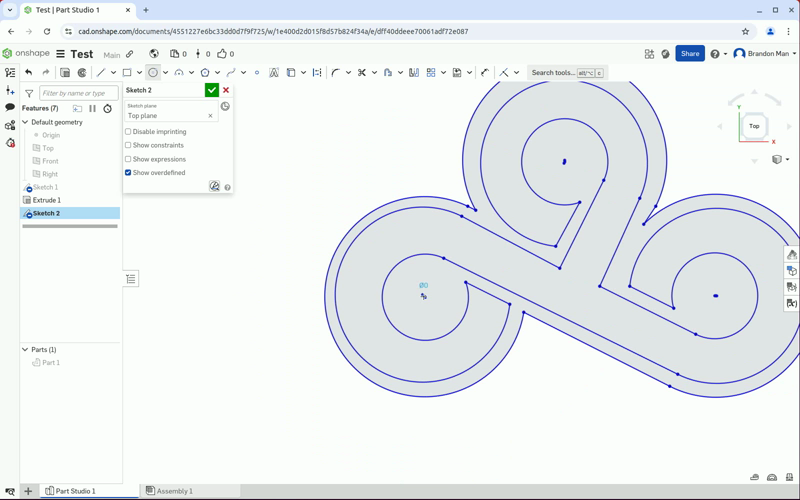
scroll(-6)
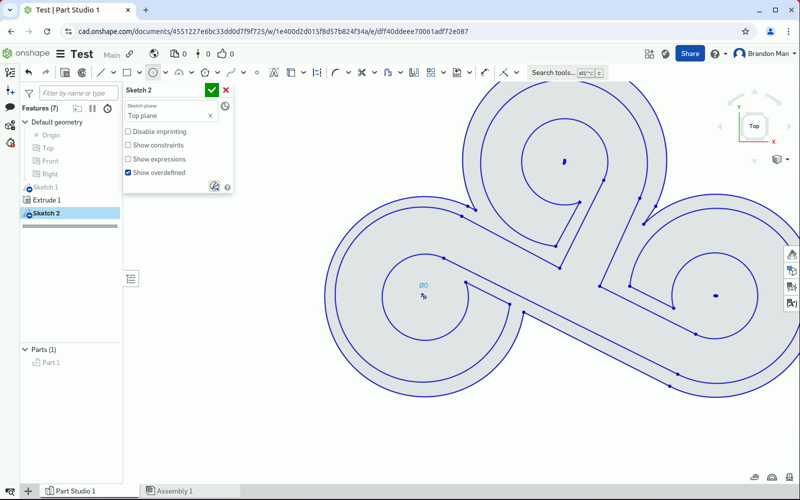
scroll(-6)
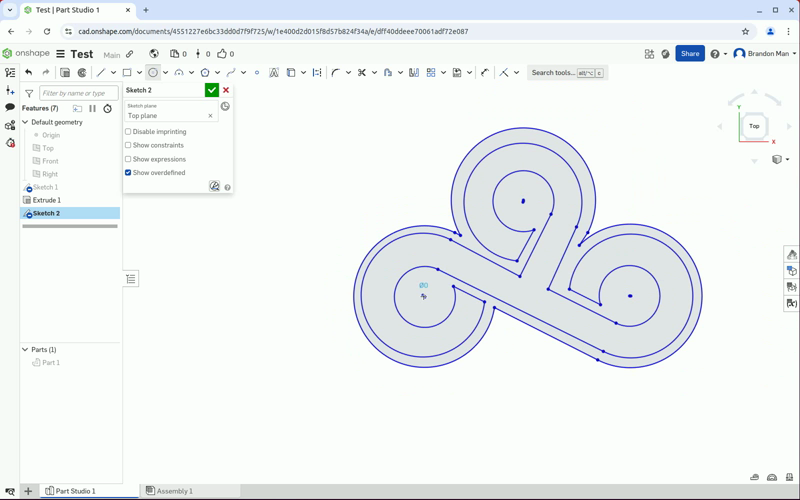
scroll(-6)
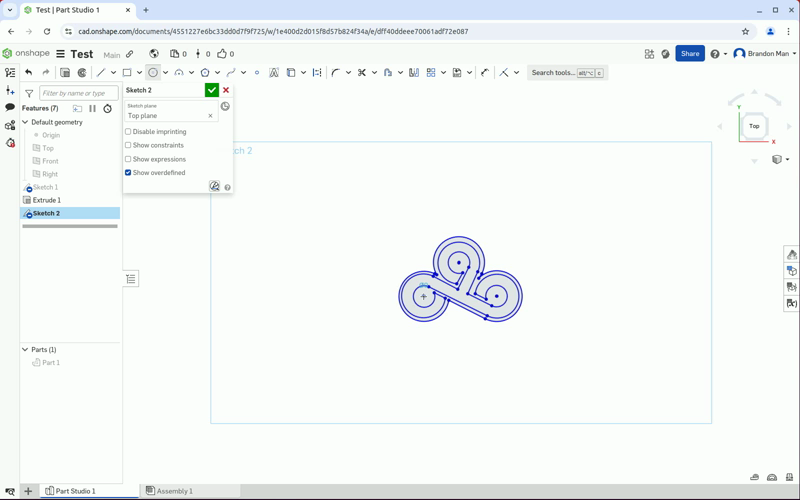
key_up(shift)
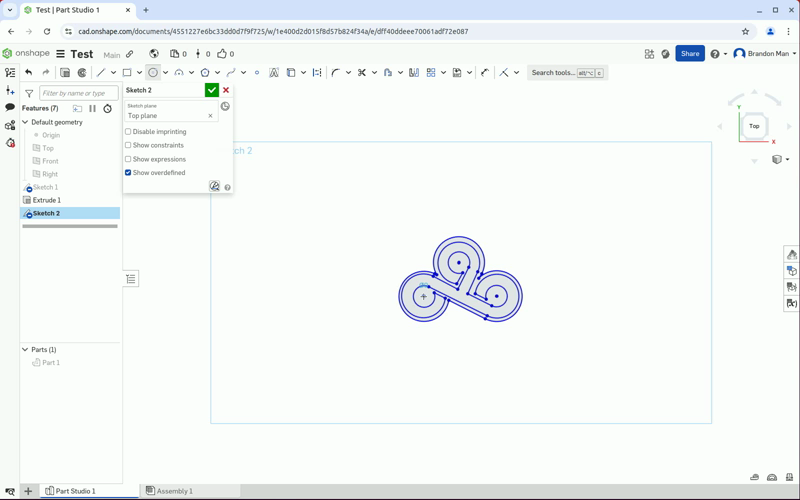
mouse_move(431, 296)
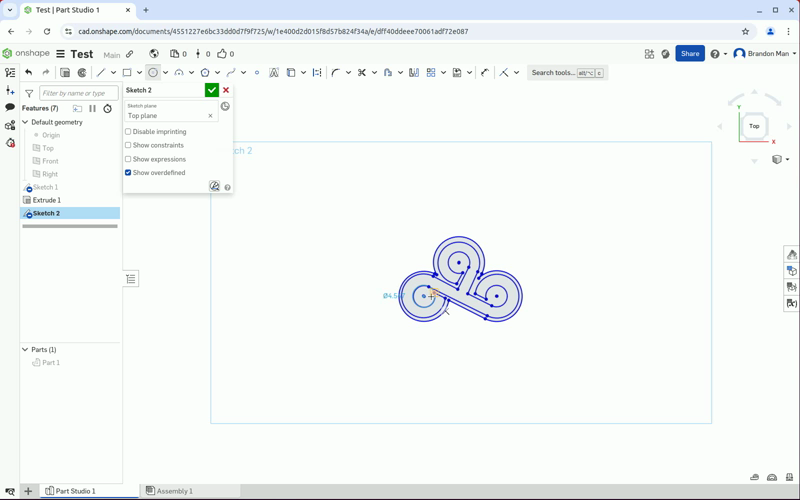
click(431, 296)
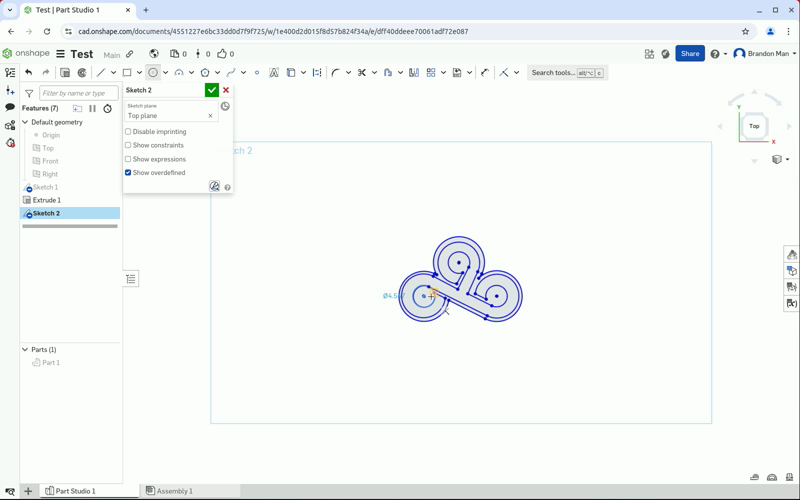
key(esc)
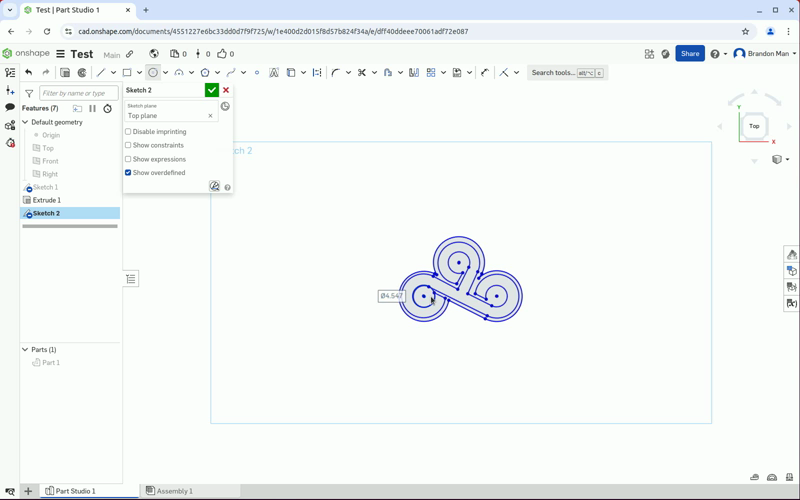
key(c)
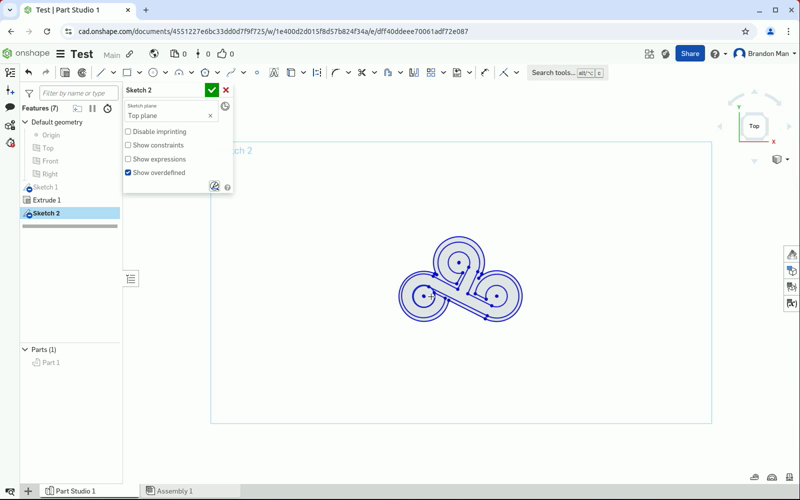
key_down(shift)
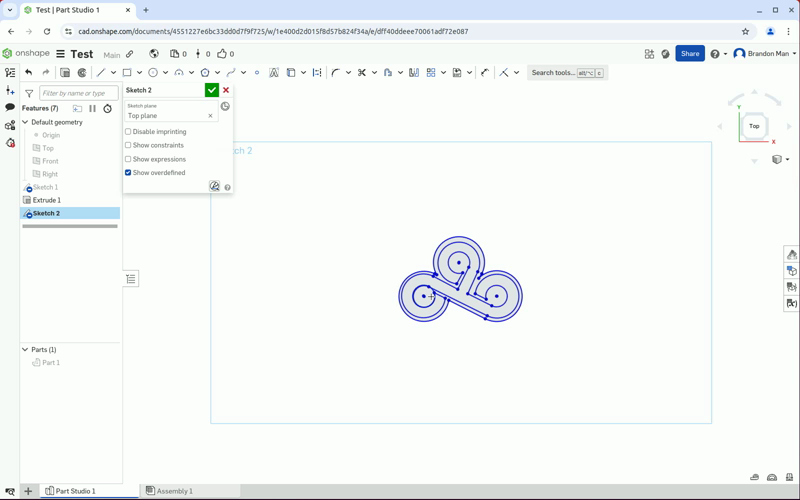
mouse_move(458, 261)
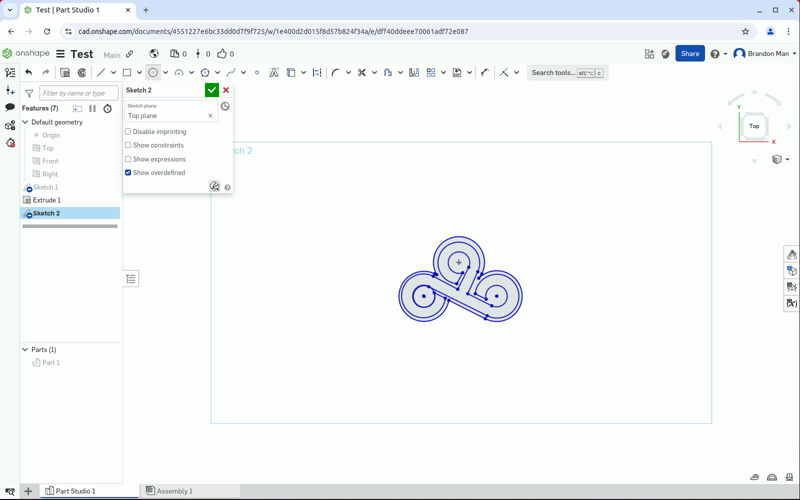
scroll(6)
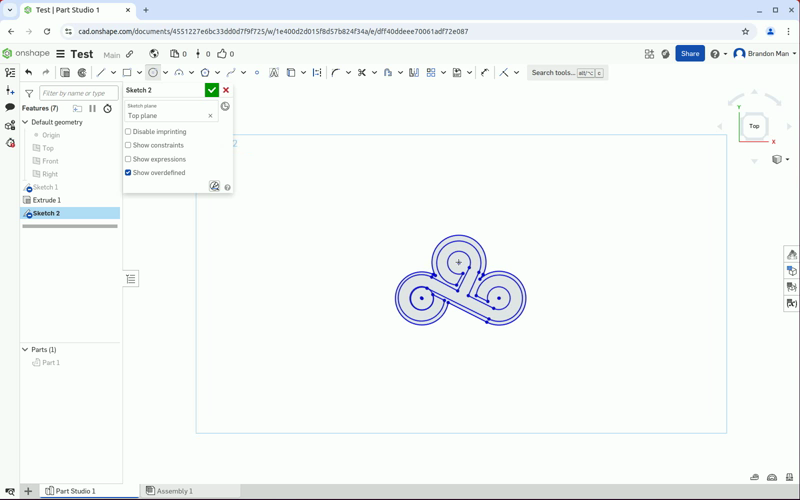
scroll(6)
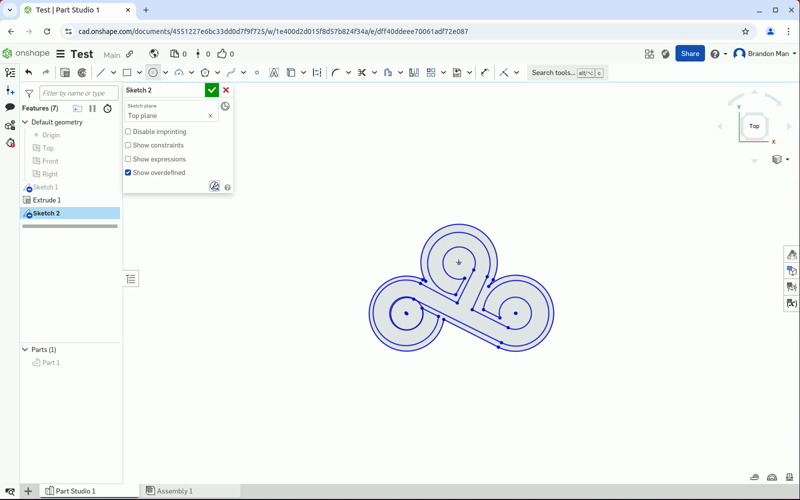
scroll(6)
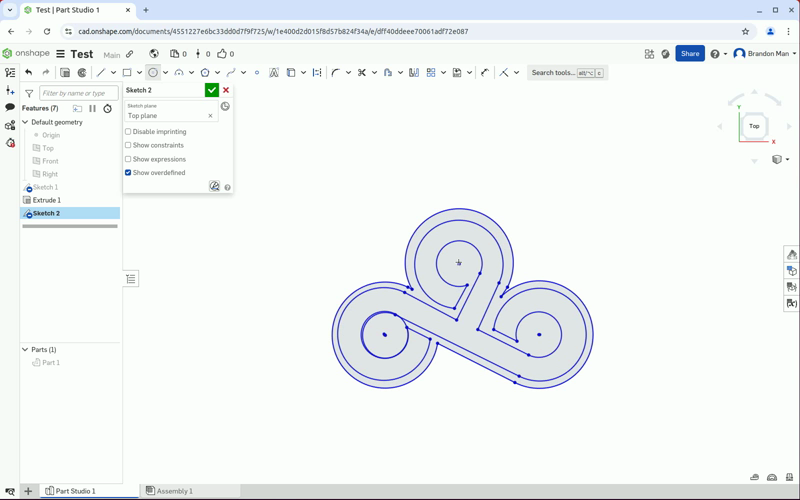
scroll(6)
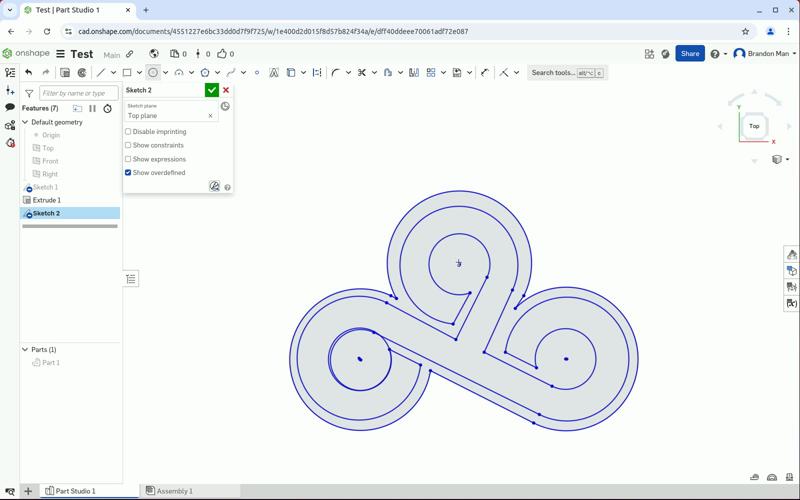
scroll(6)
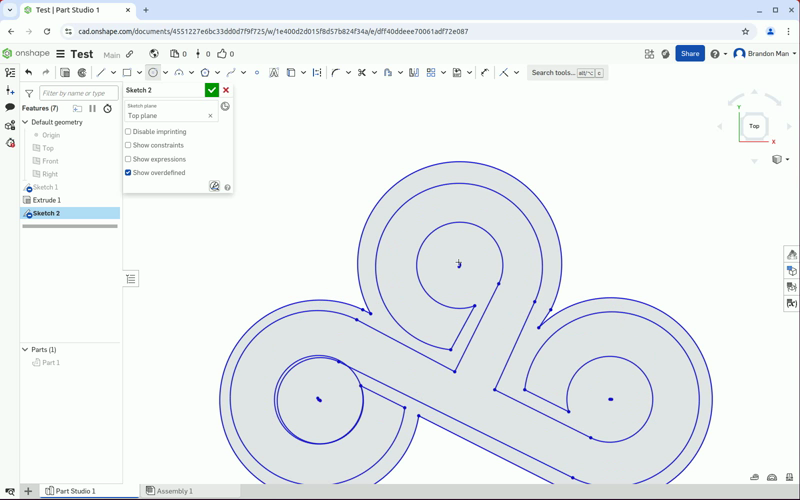
scroll(6)
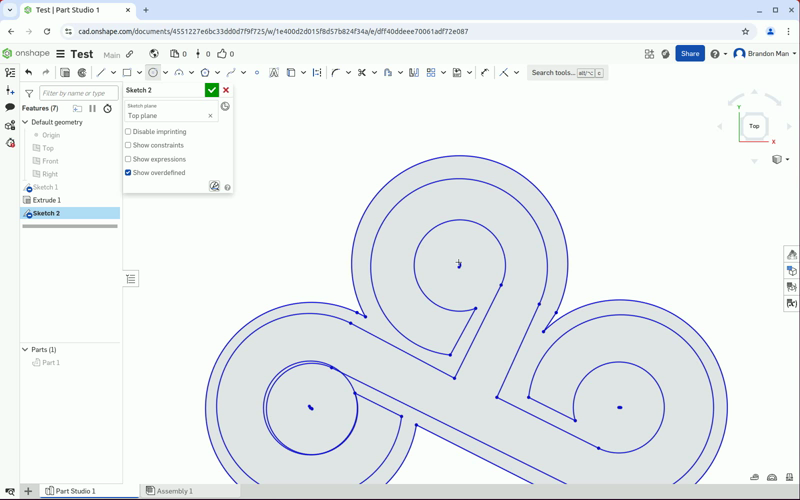
scroll(6)
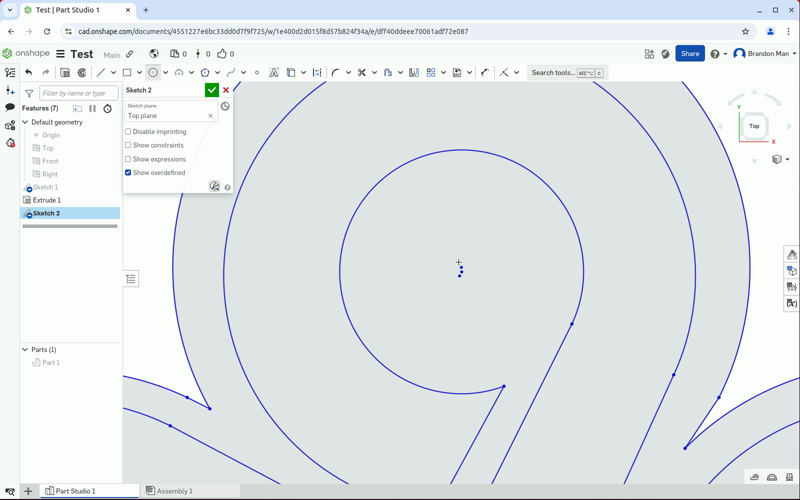
click(458, 261)
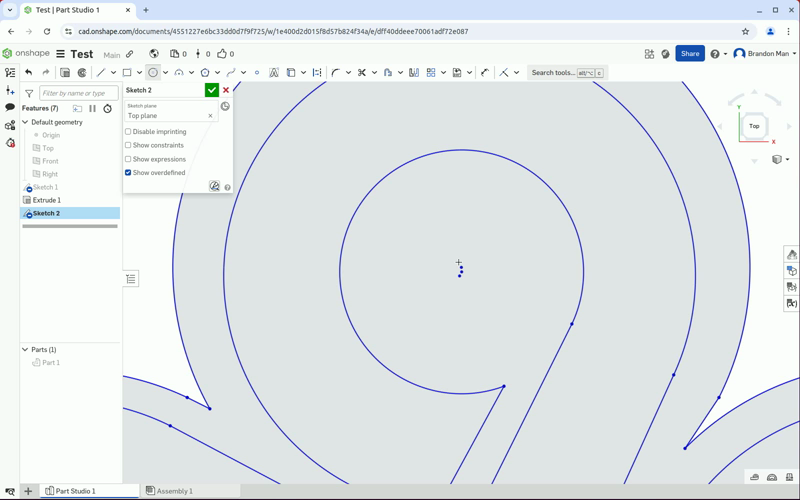
scroll(-6)
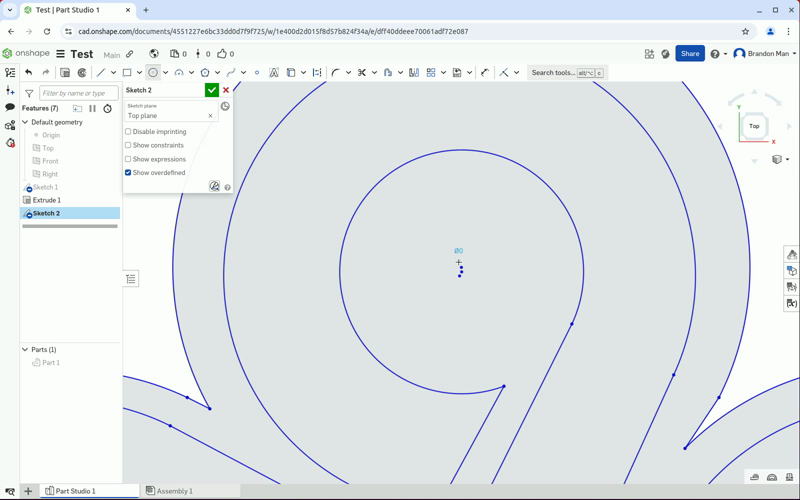
scroll(-6)
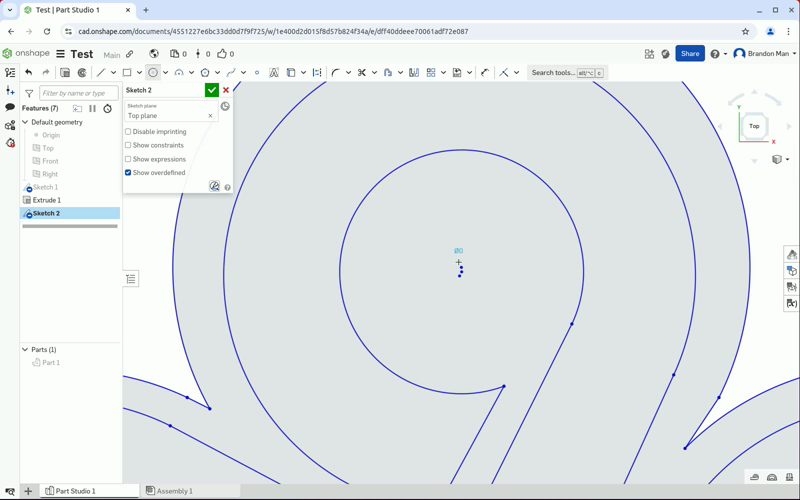
scroll(-6)
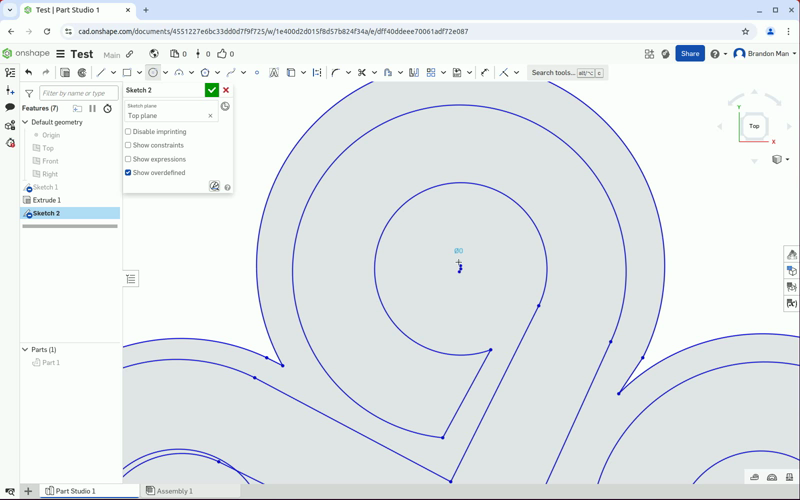
scroll(-6)
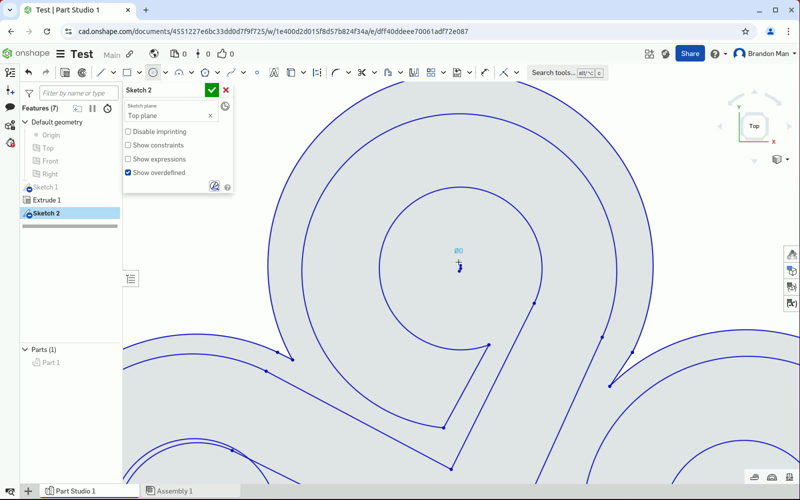
scroll(-6)
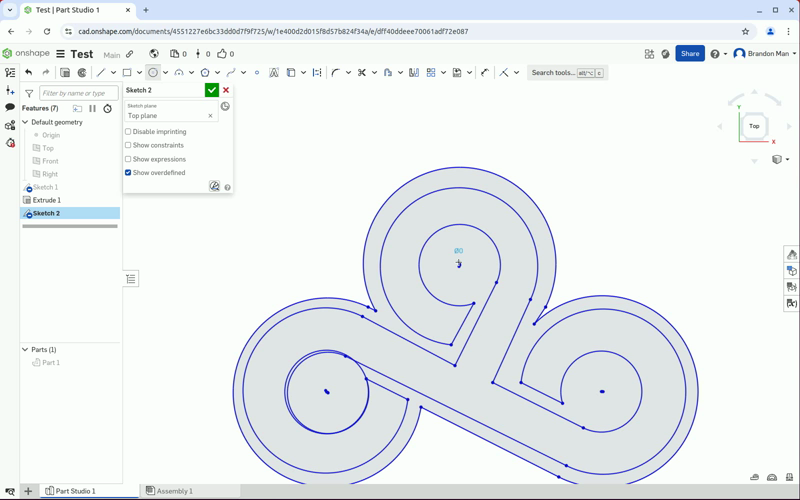
scroll(-6)
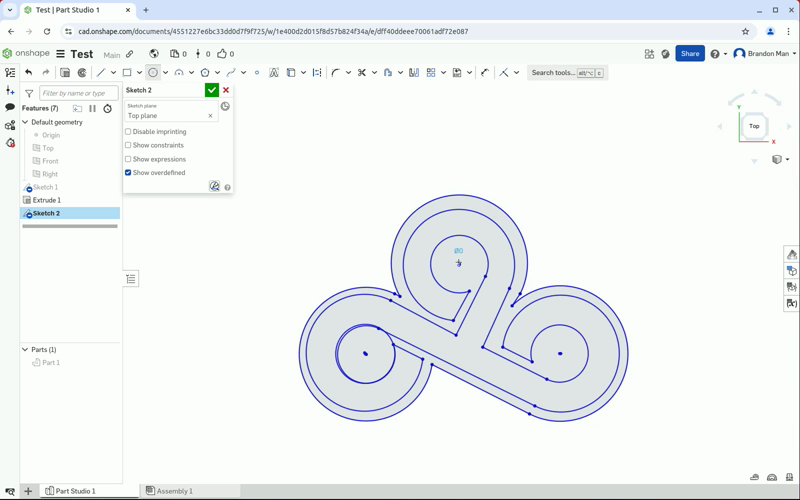
scroll(-6)
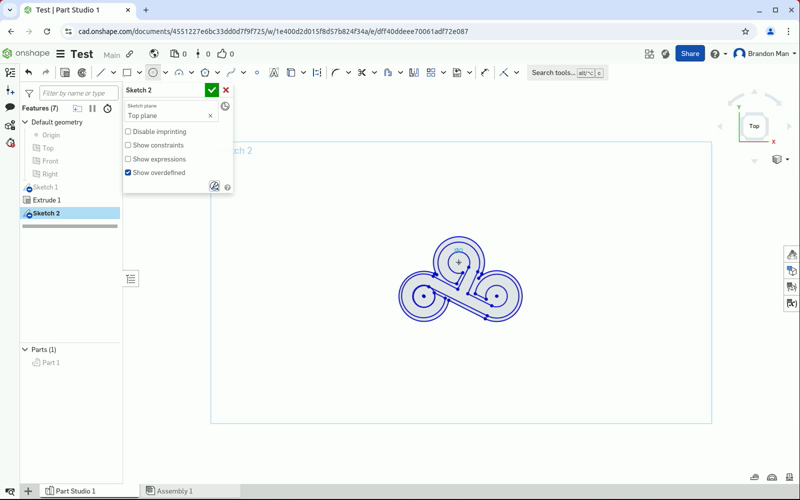
key_up(shift)
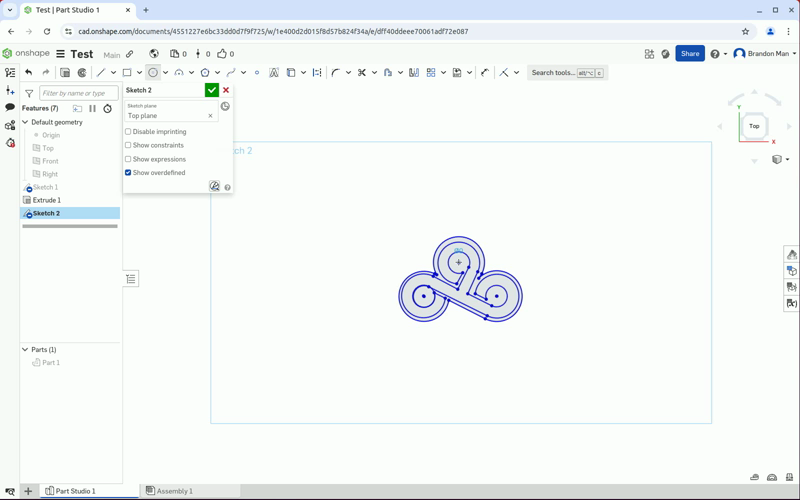
mouse_move(465, 261)
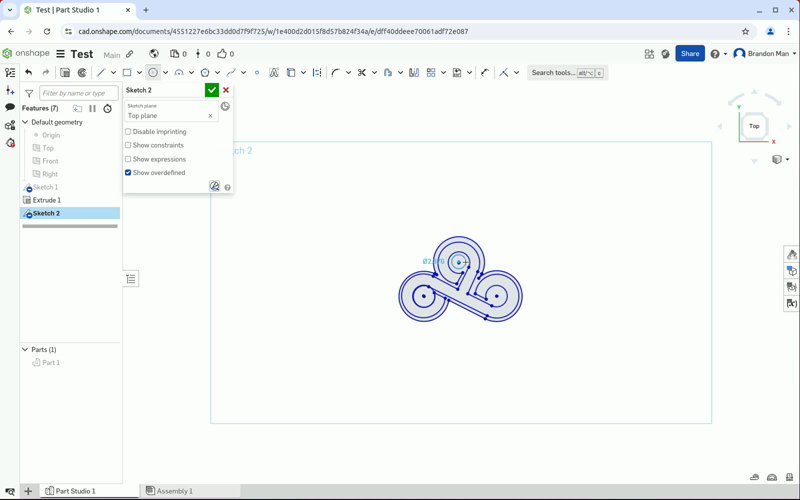
click(465, 261)
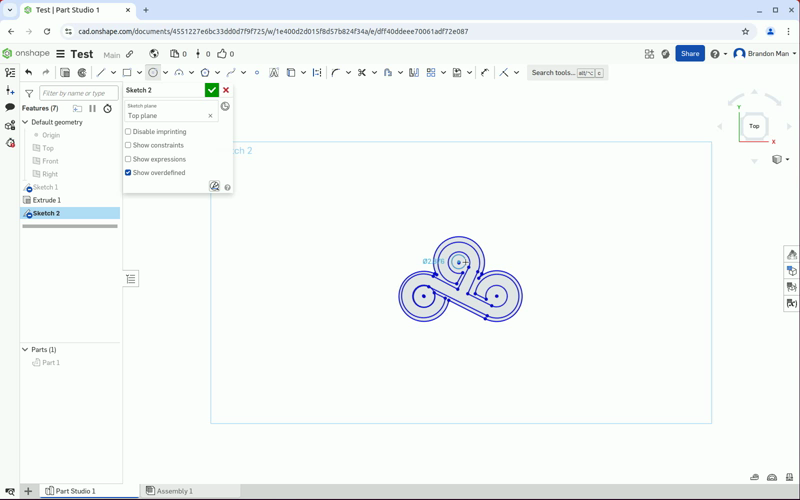
key(esc)
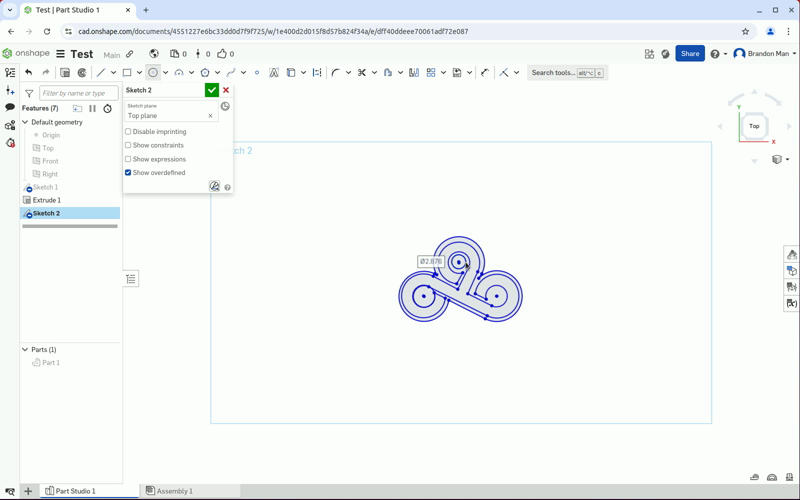
key(c)
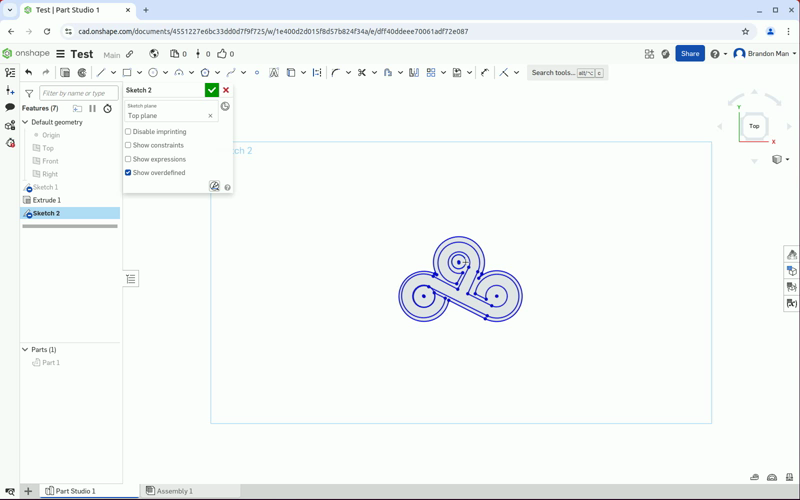
key_down(shift)
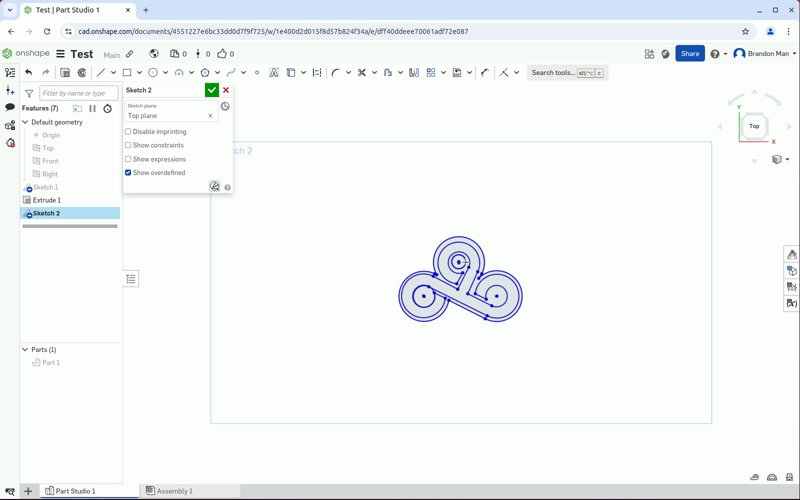
mouse_move(496, 296)
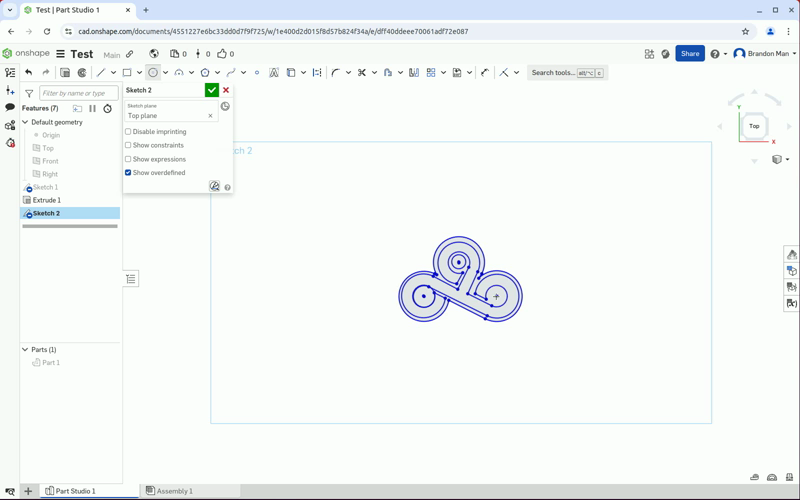
scroll(6)
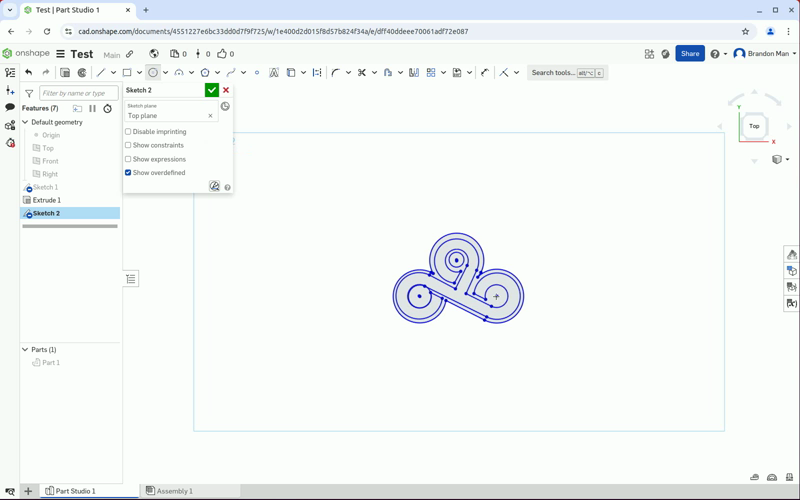
scroll(6)
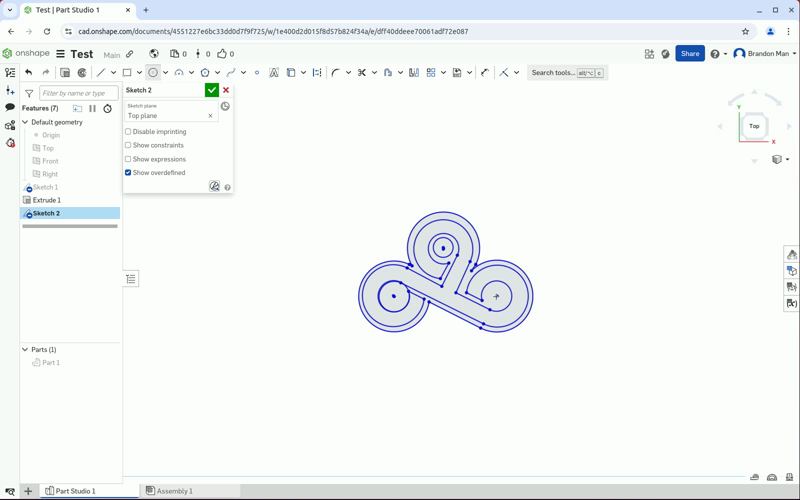
scroll(6)
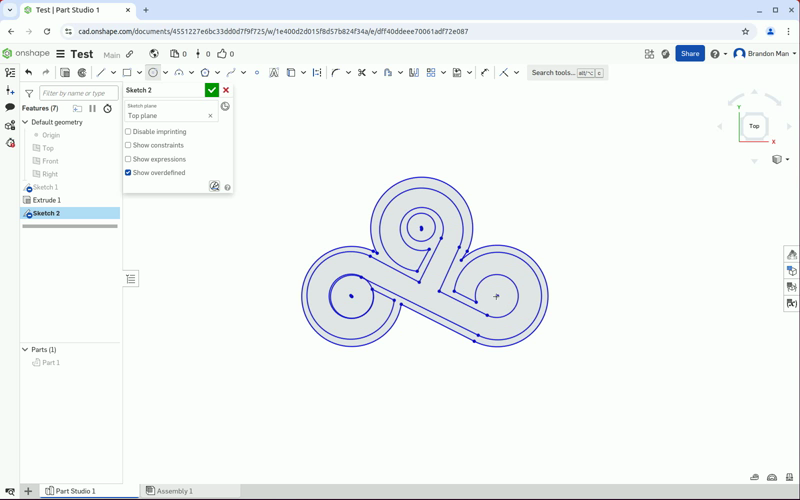
scroll(6)
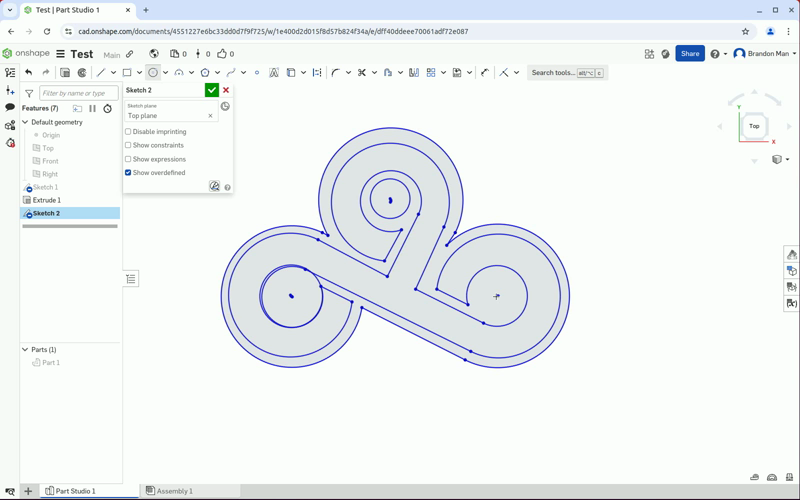
scroll(6)
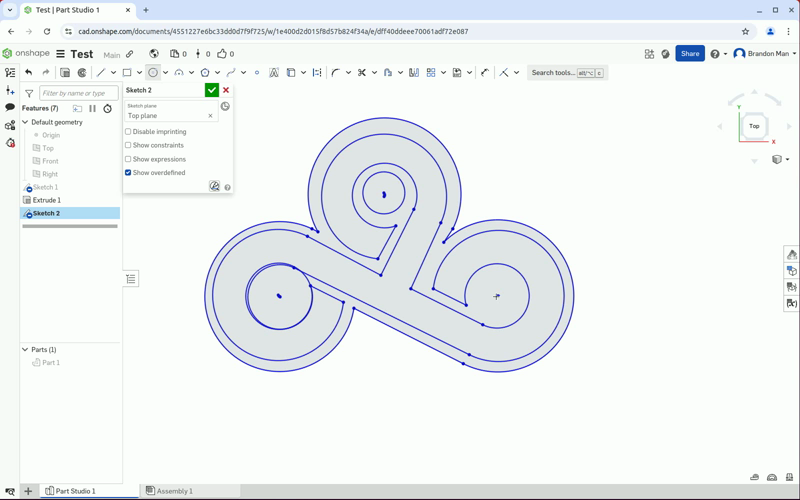
scroll(6)
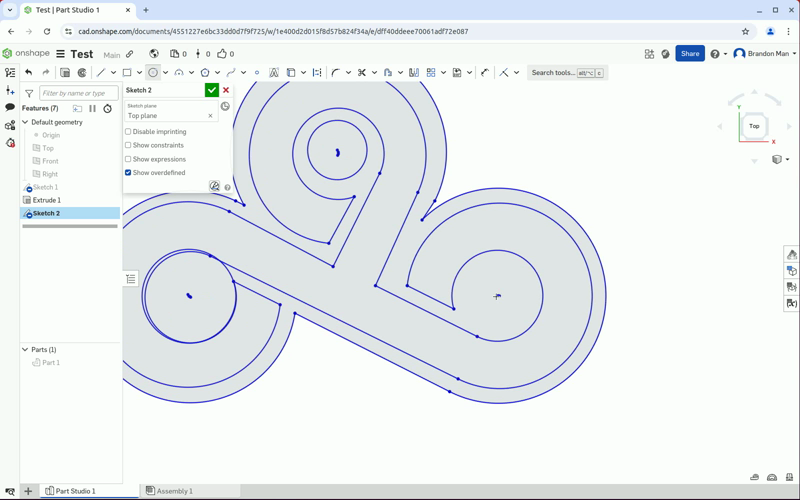
scroll(6)
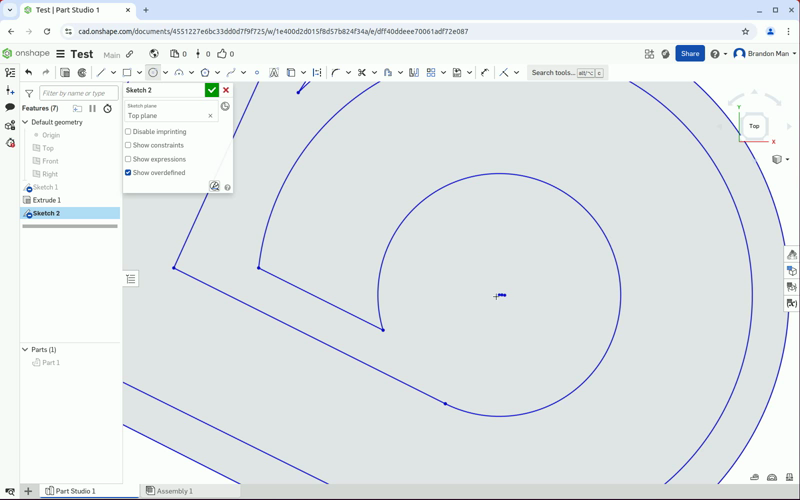
click(496, 296)
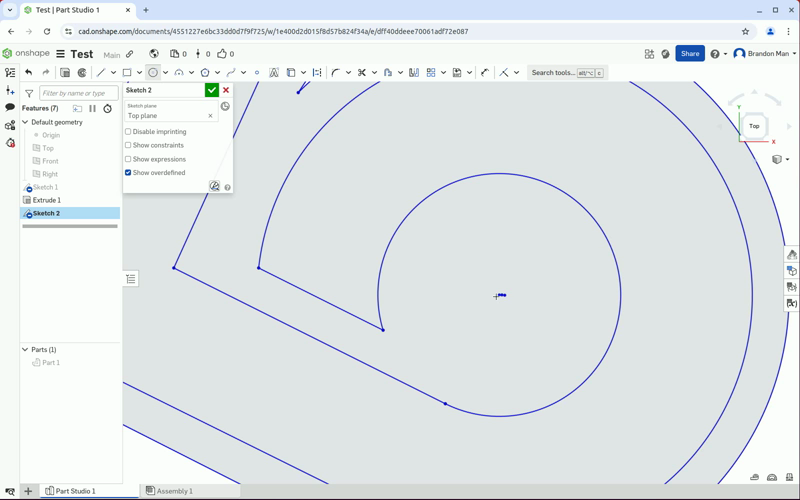
scroll(-6)
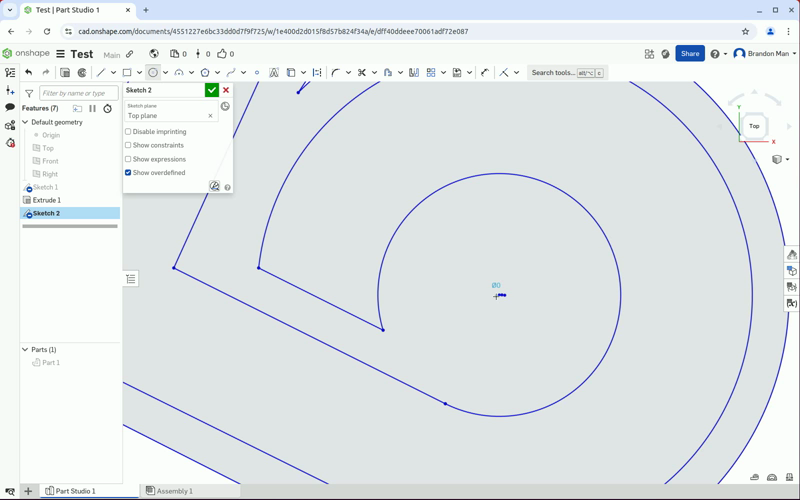
scroll(-6)
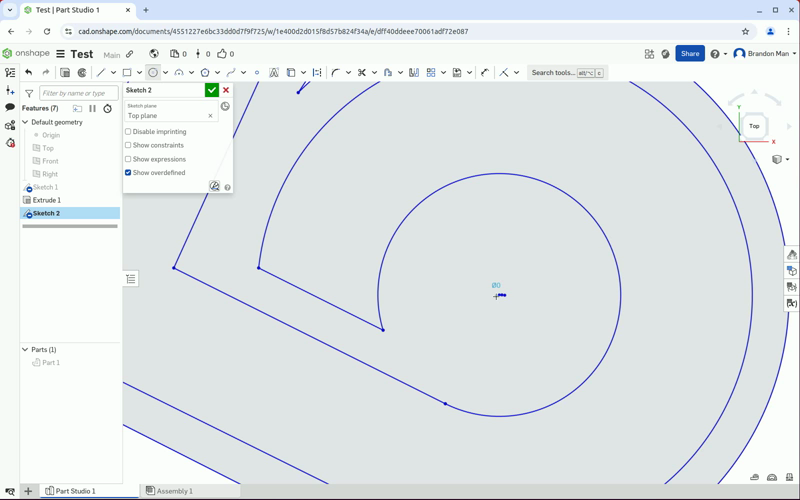
scroll(-6)
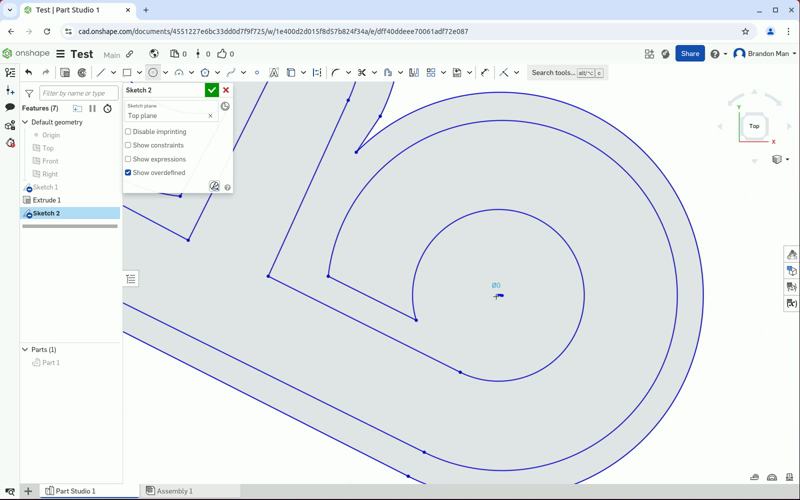
scroll(-6)
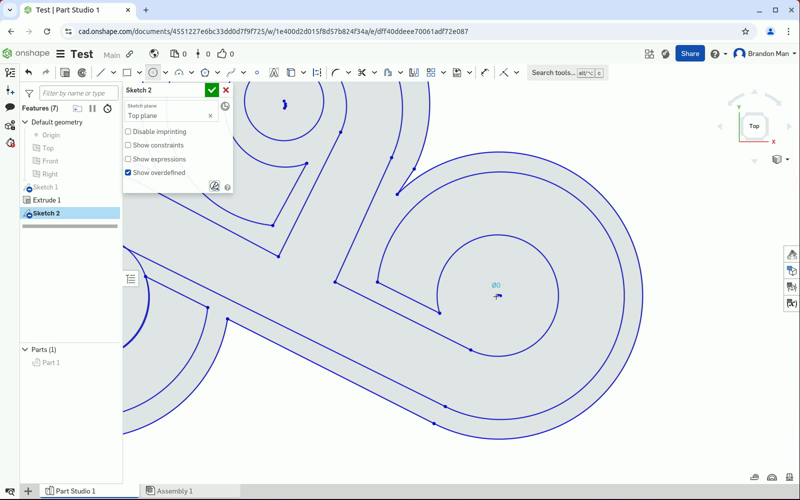
scroll(-6)
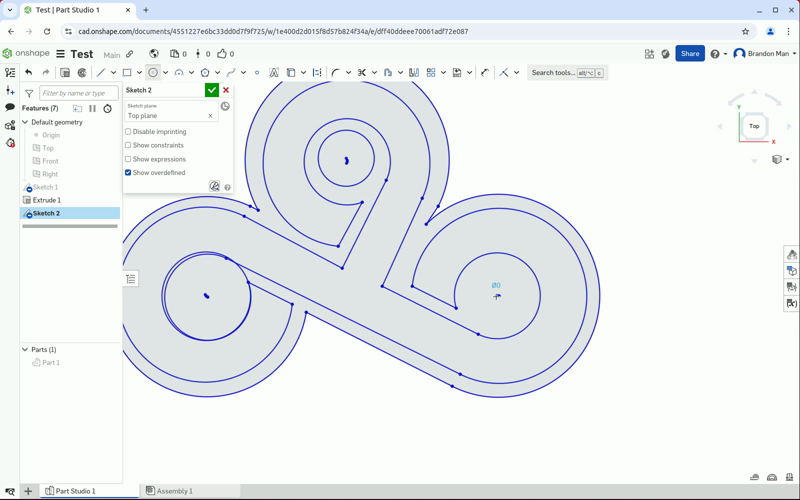
scroll(-6)
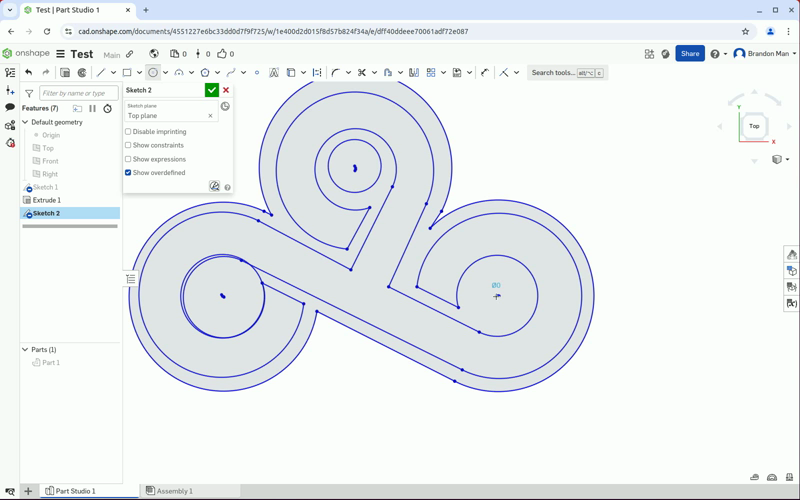
scroll(-6)
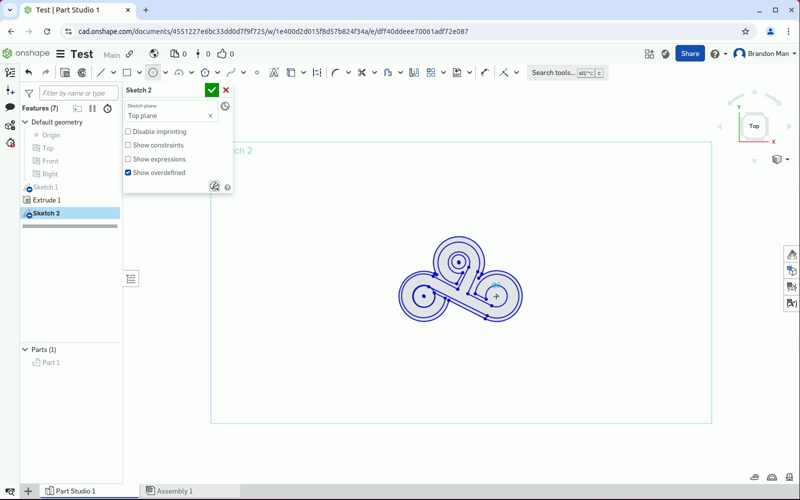
key_up(shift)
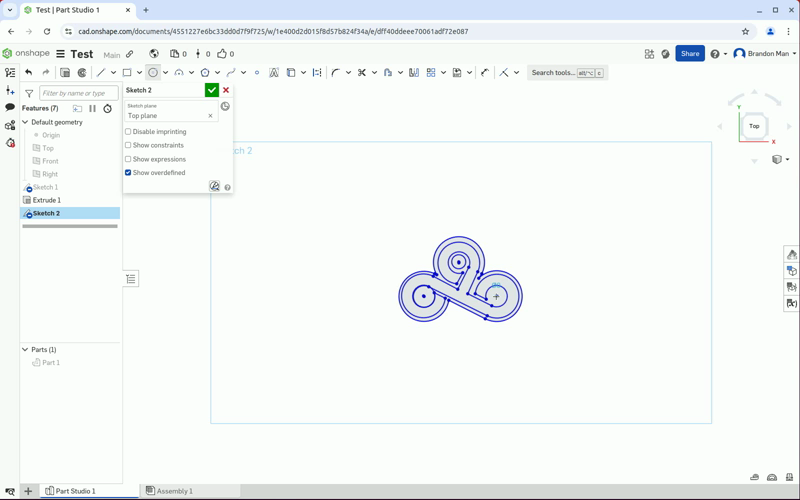
mouse_move(503, 296)
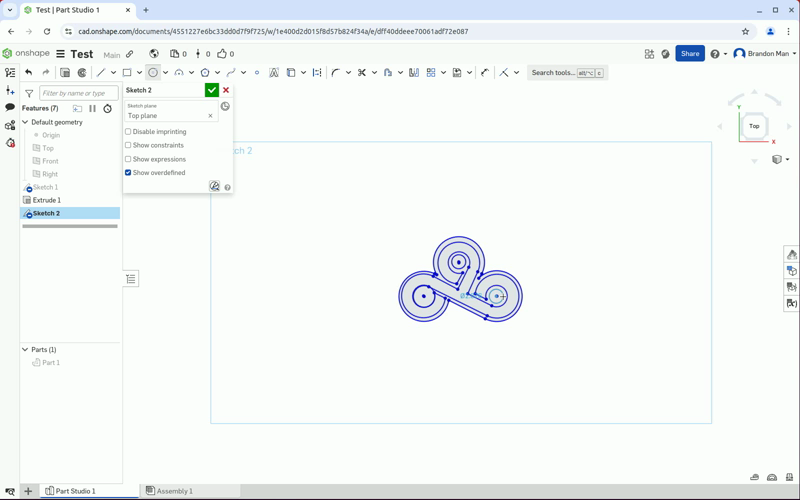
click(503, 296)
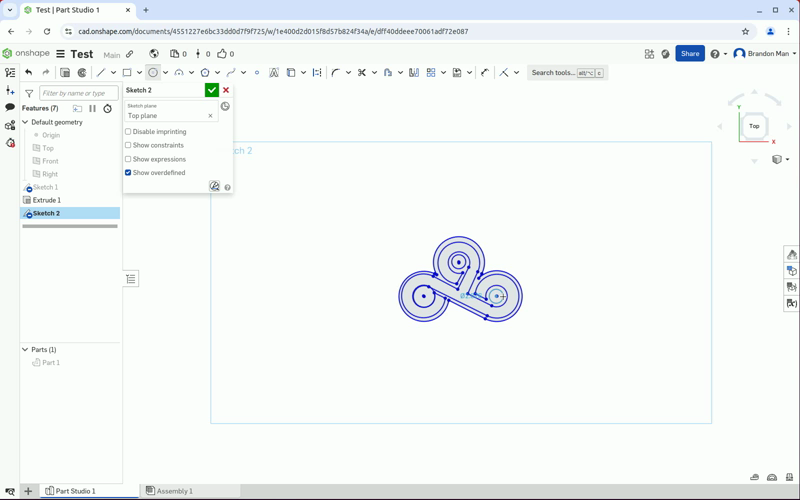
key(esc)
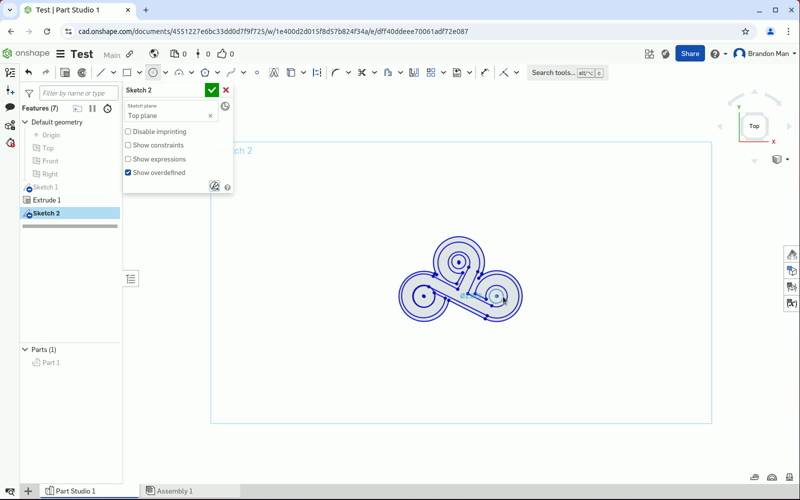
mouse_move(477, 280)
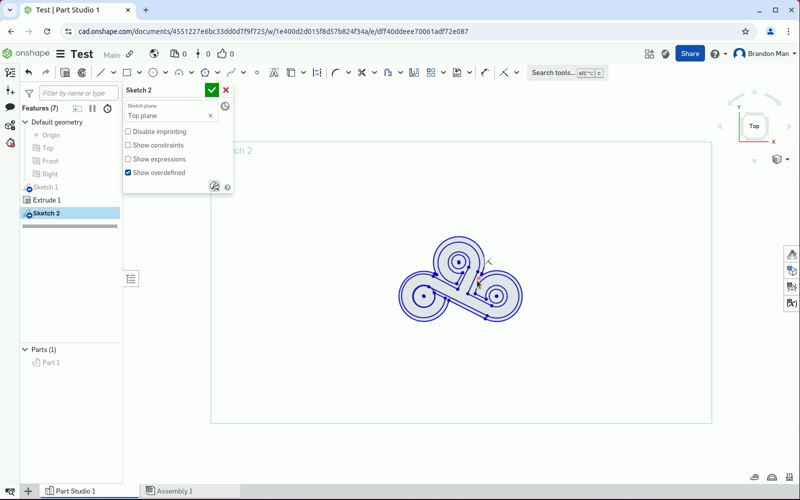
click(477, 280)
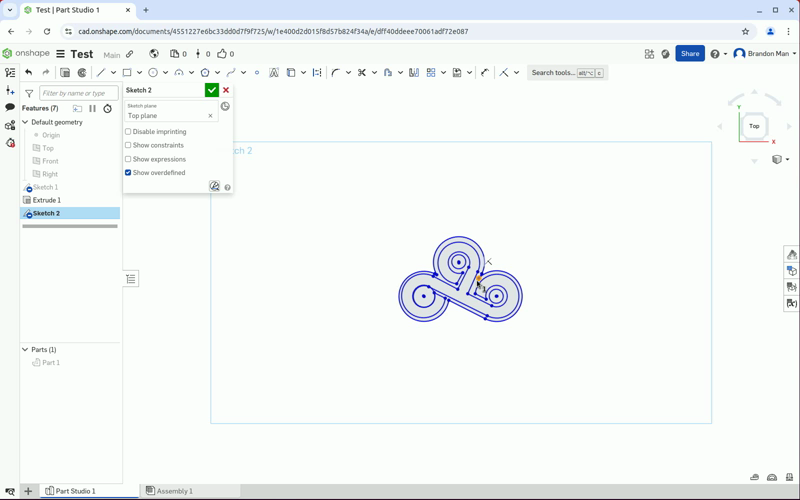
mouse_move(73, 352)
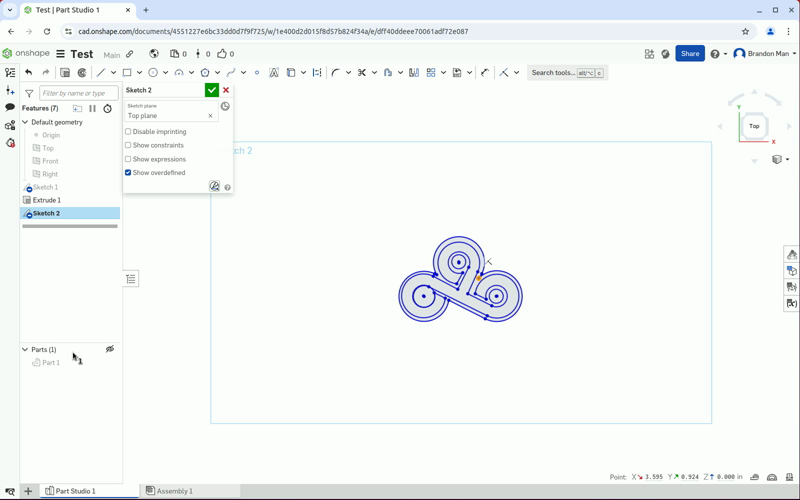
key(shift+y)
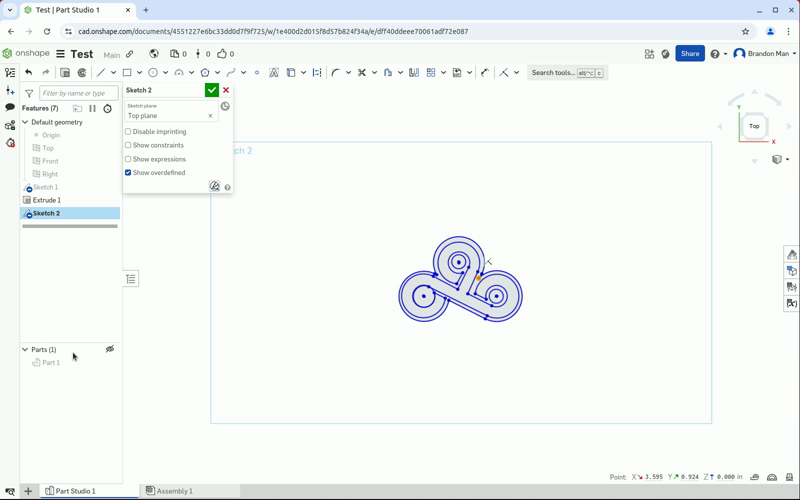
key(shift+e)
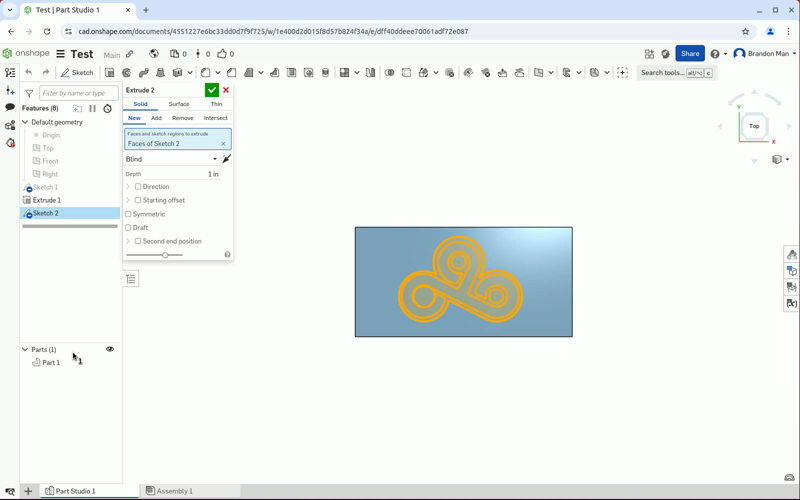
mouse_move(143, 106)
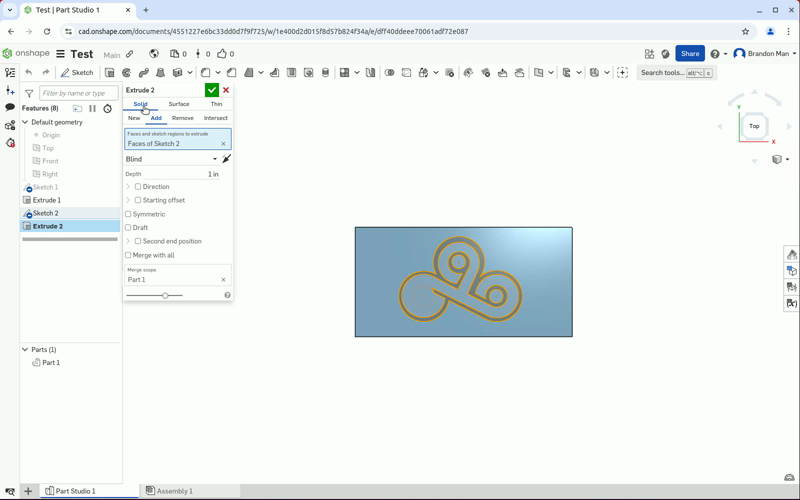
click(143, 106)
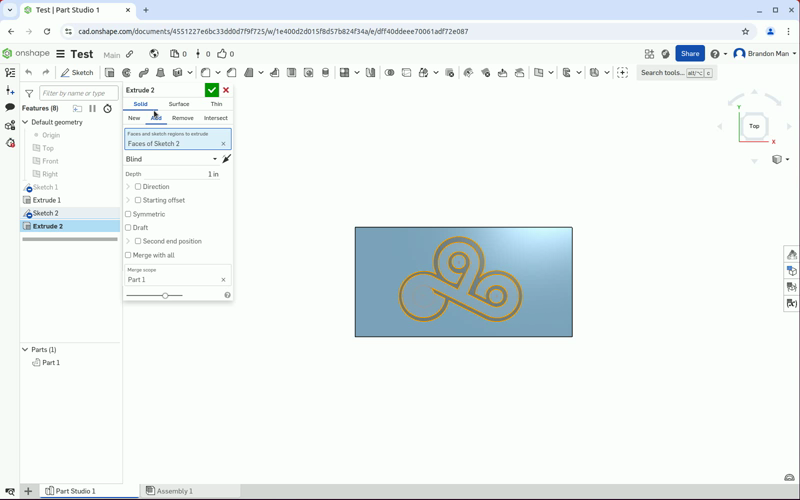
mouse_move(186, 120)
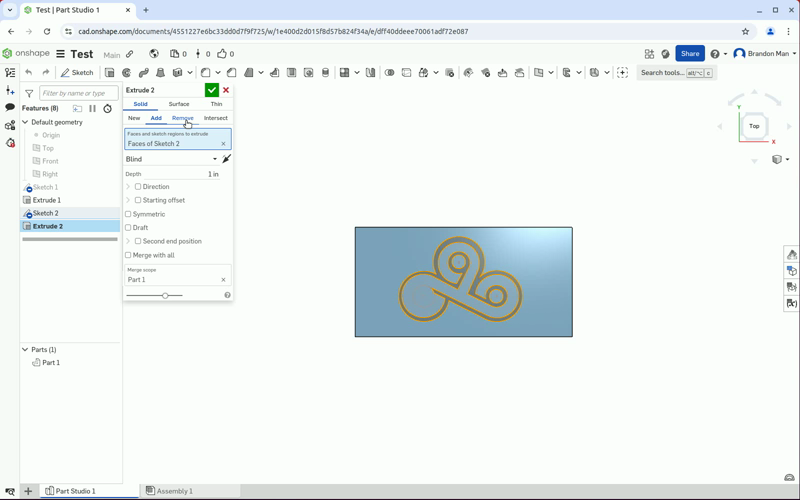
click(186, 120)
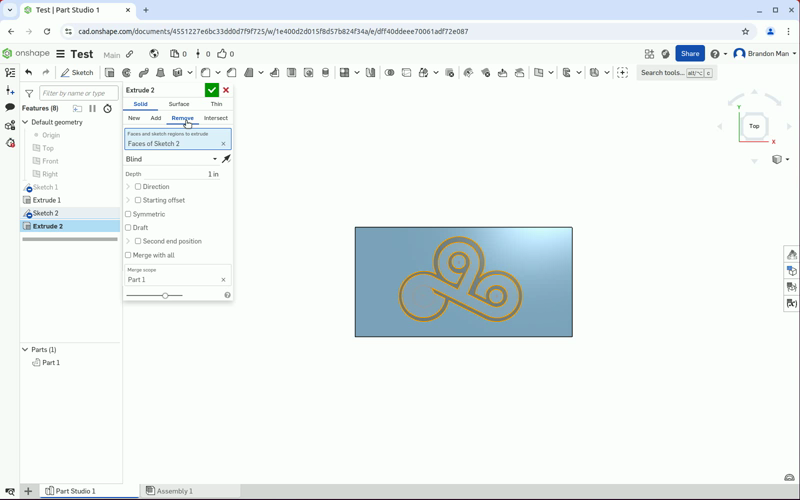
key(tab, 4)
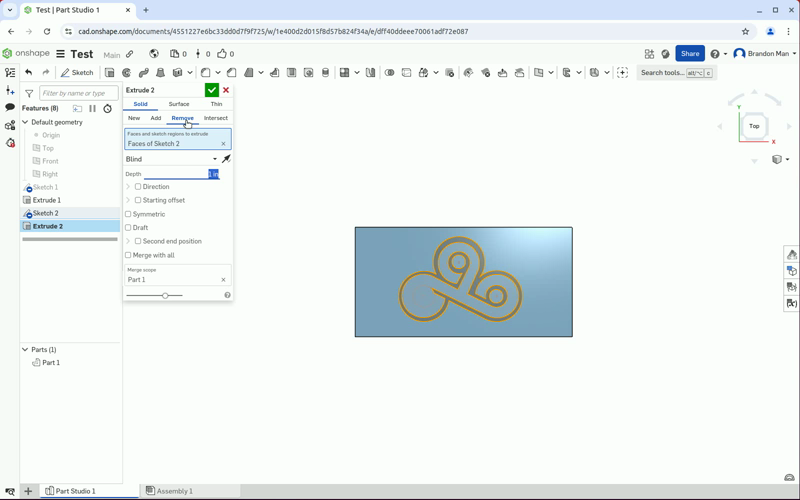
text(2.889)
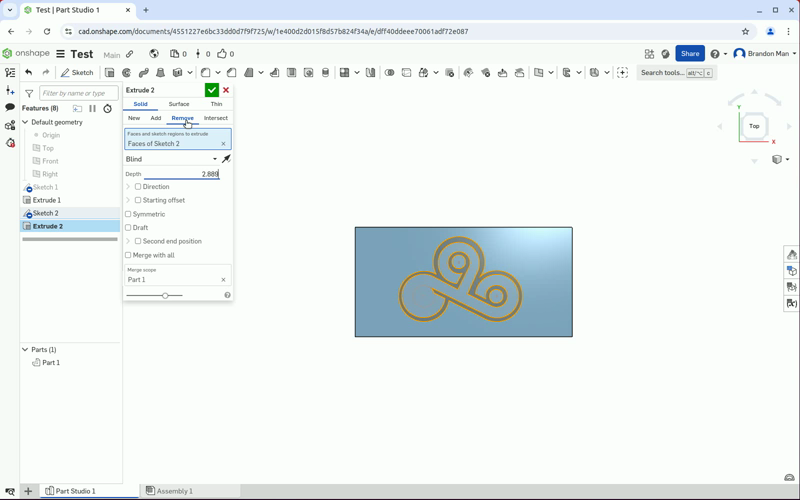
key(tab, 6)
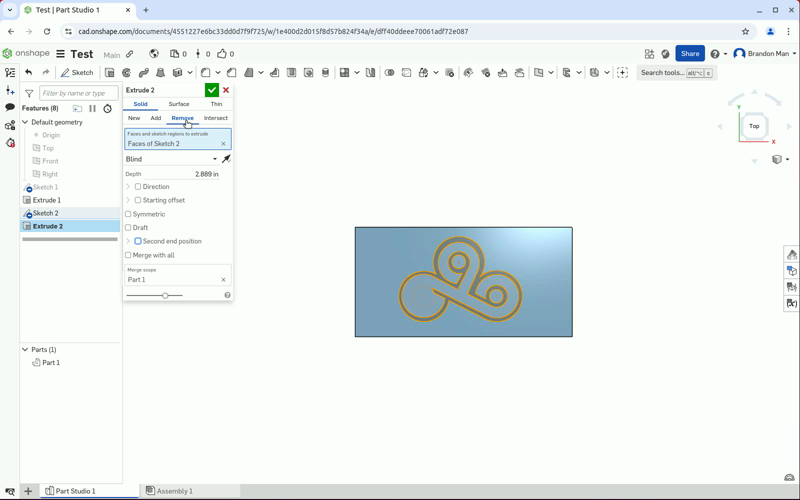
key(space)
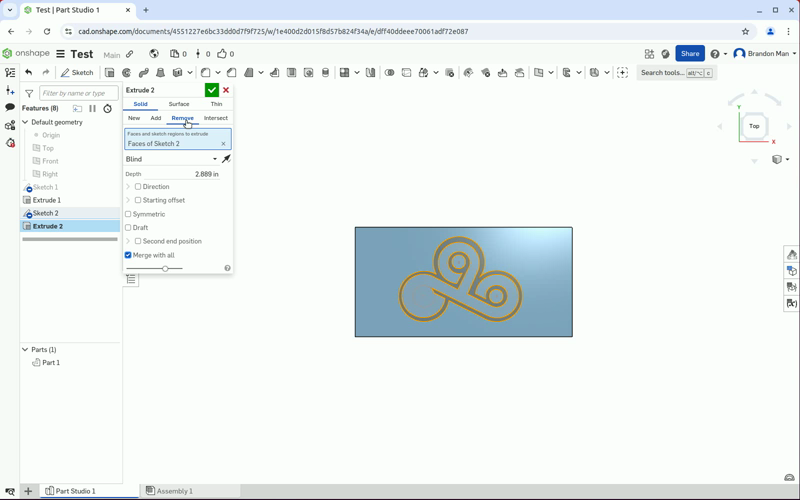
key(enter)
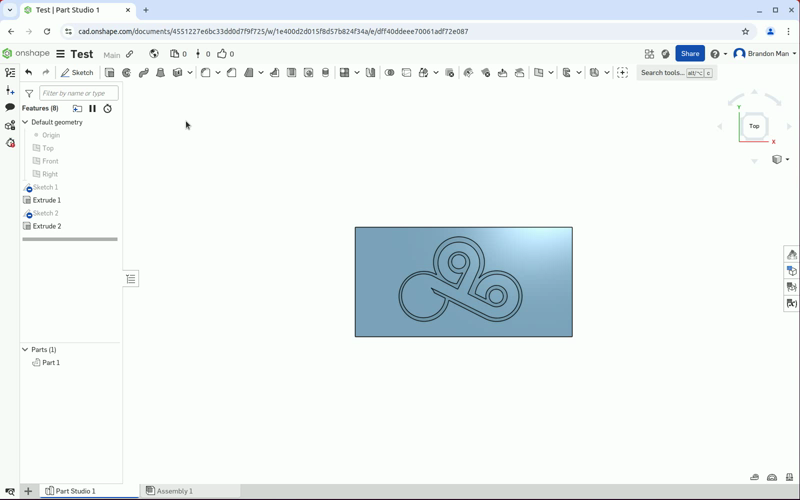
key(shift+h)
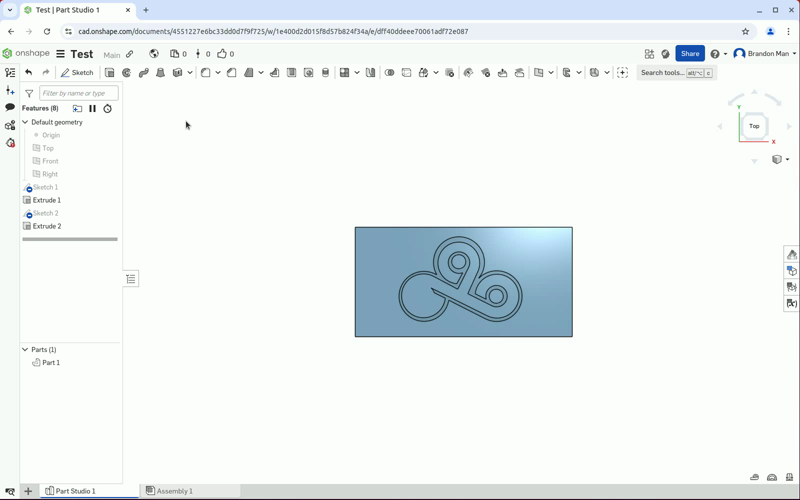
key(shift+h)
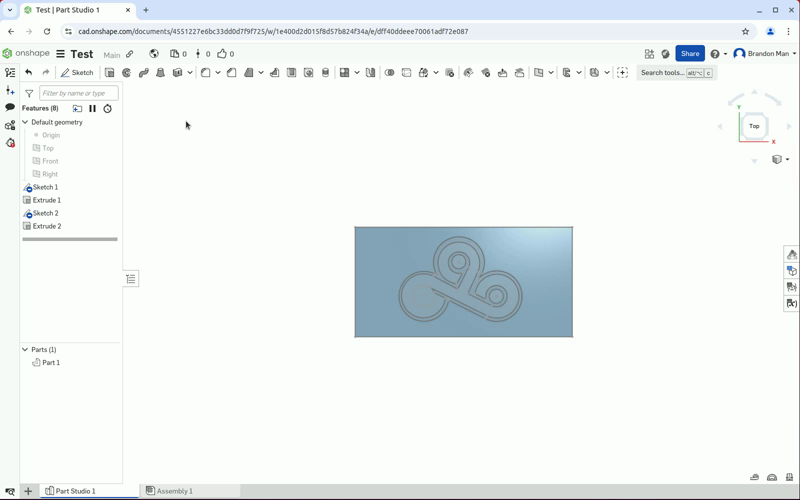
key(shift+7)
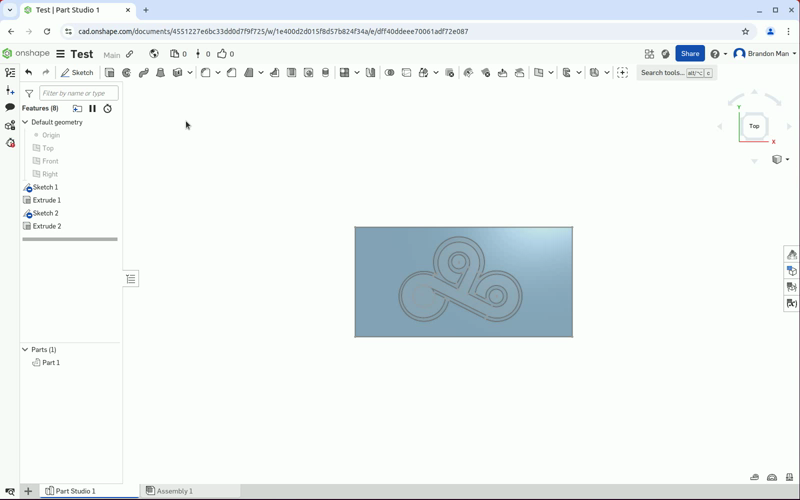
key(up, 3)
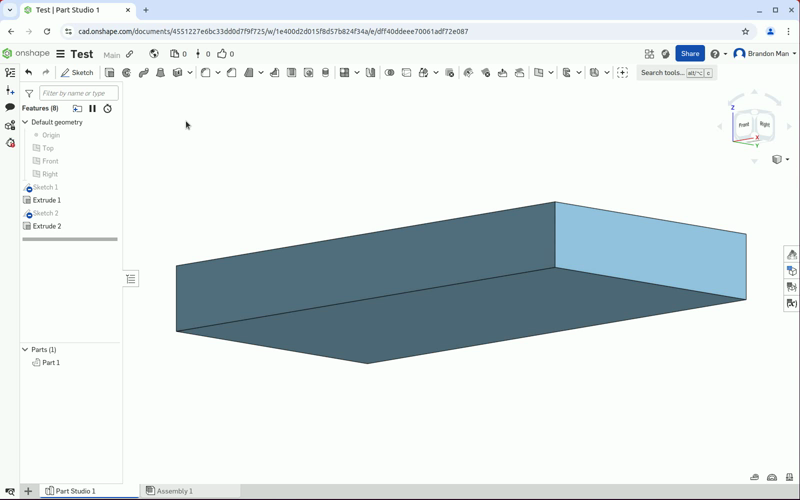
key(left, 3)
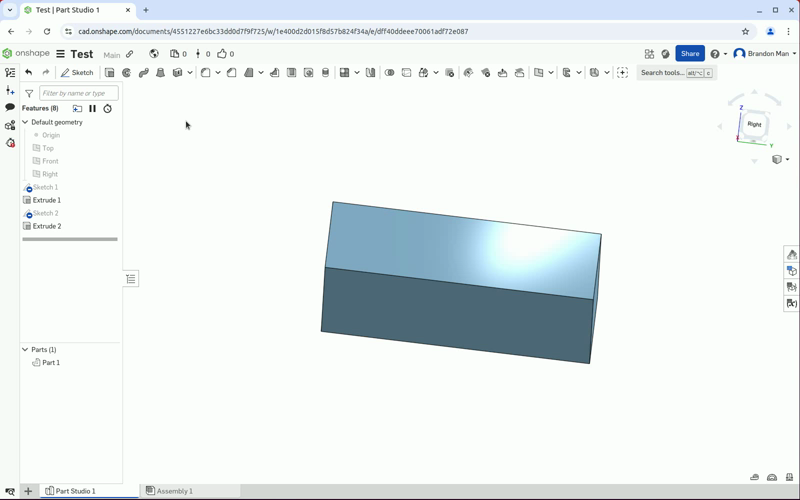
key(right, 3)
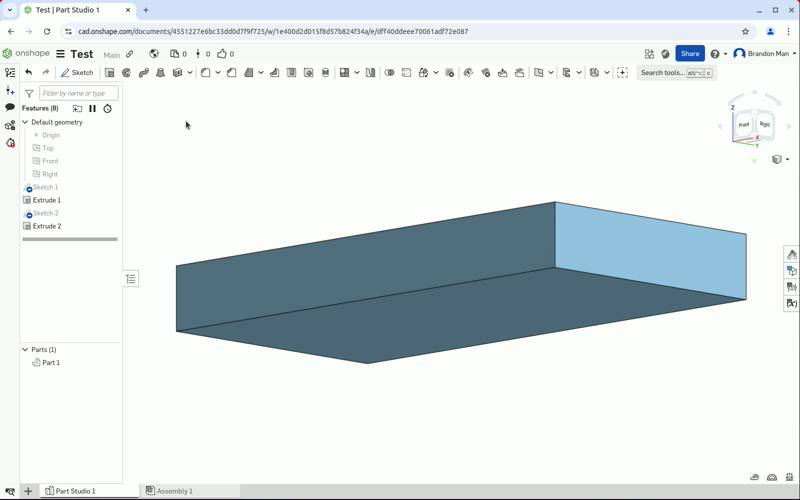
key(down, 3)
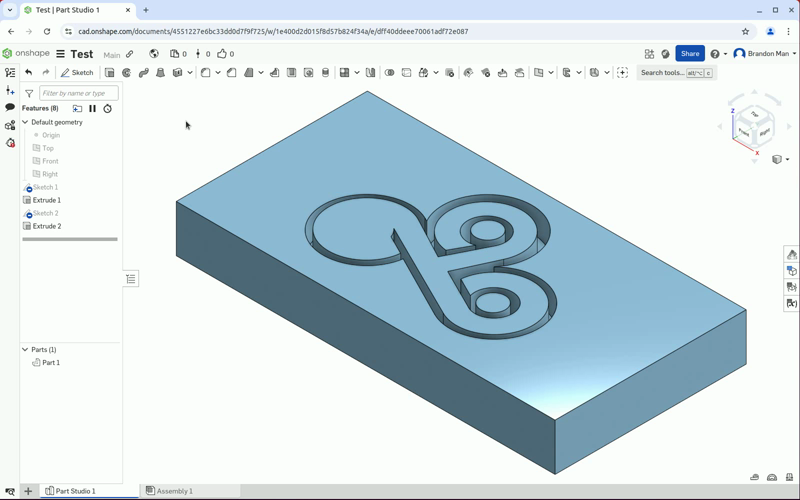
mouse_move(73, 189)
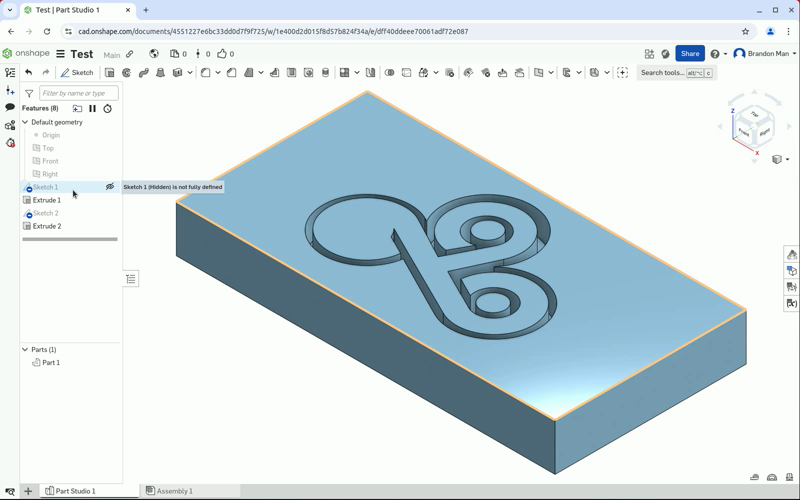
click(73, 189)